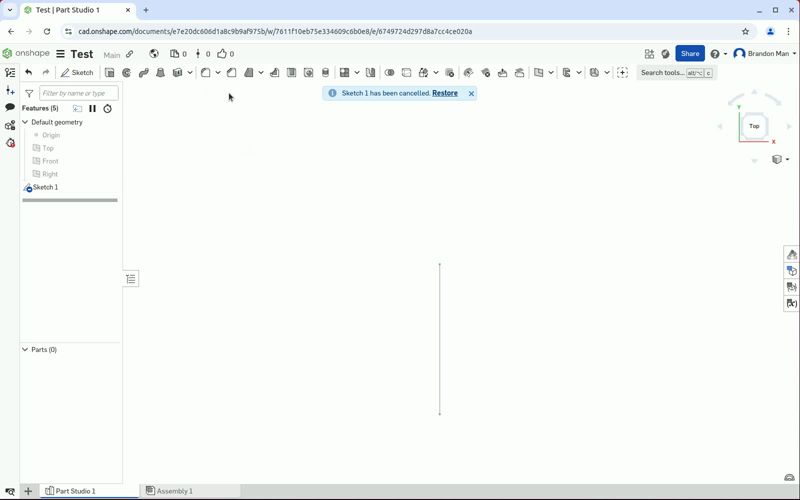
key(shift+h)
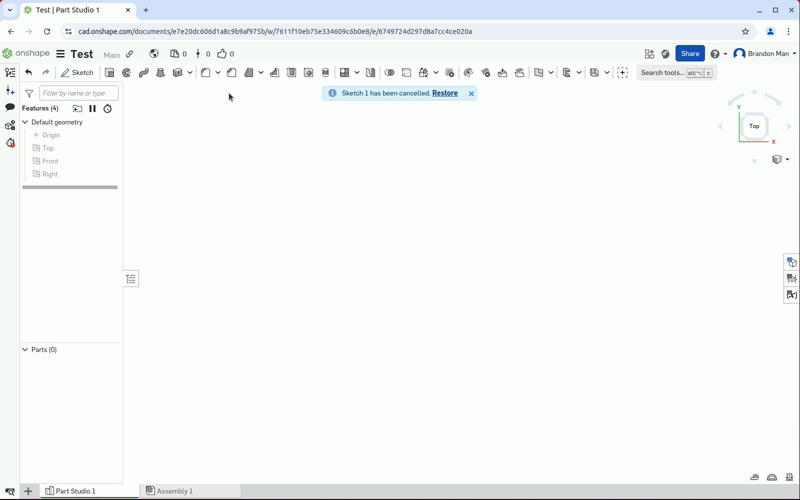
mouse_move(73, 352)
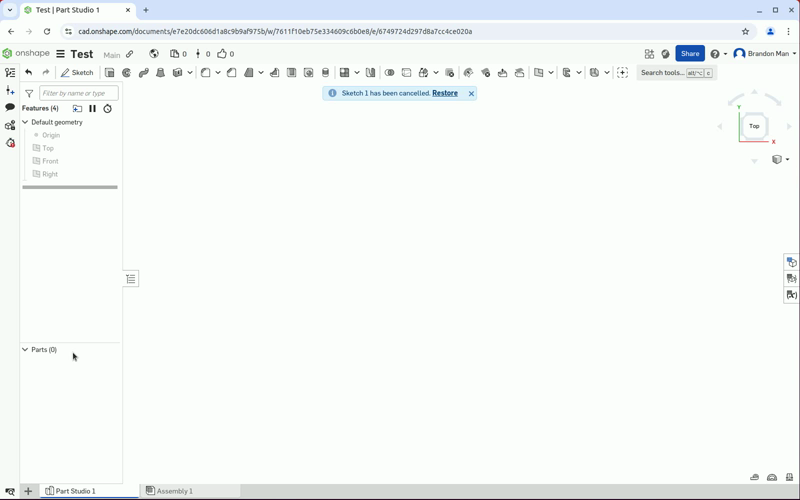
key(y)
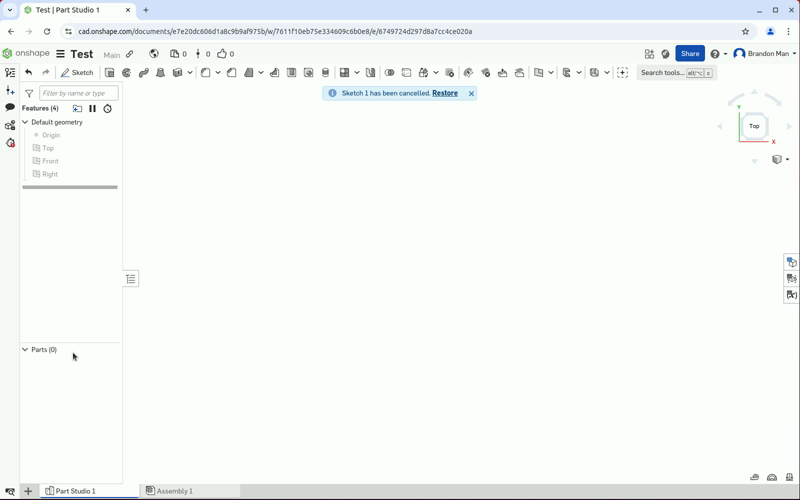
key(shift+p)
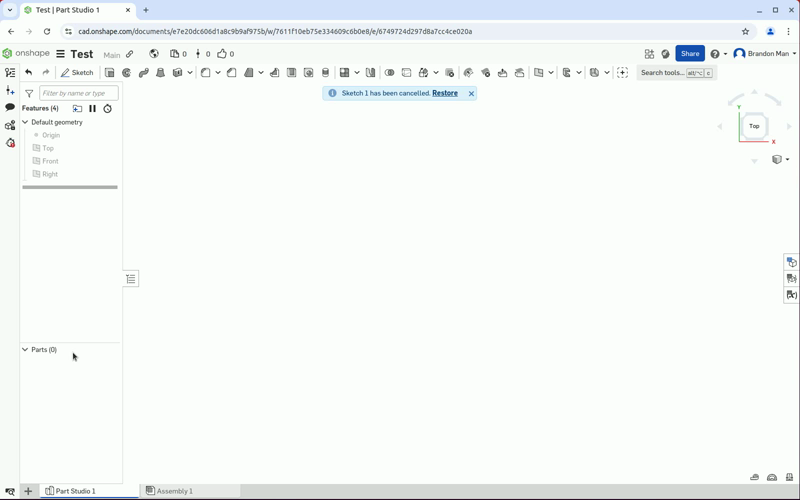
key(space)
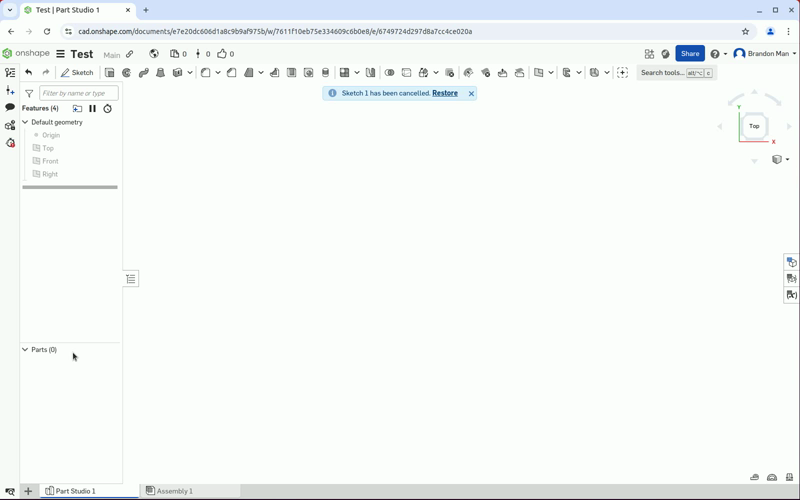
key_down(shift)
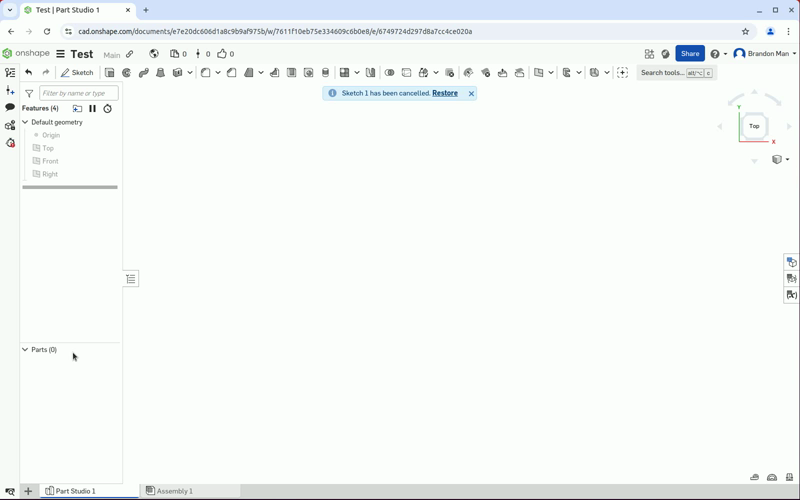
key(up)
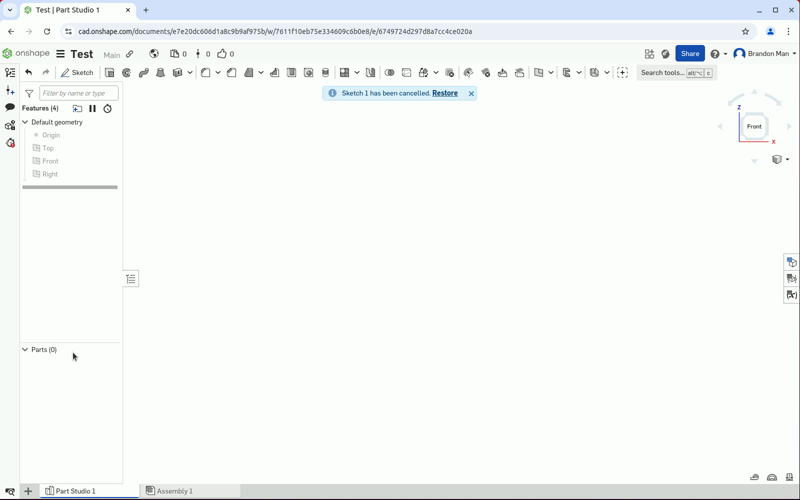
key_up(shift)
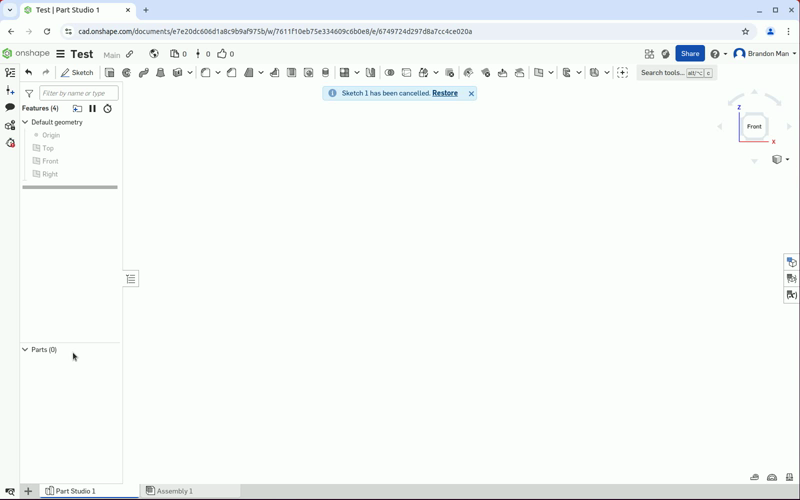
mouse_move(73, 352)
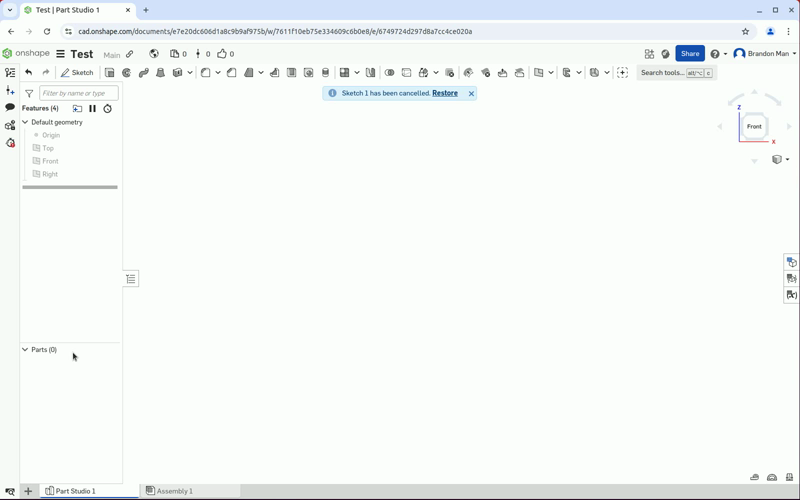
key(shift+y)
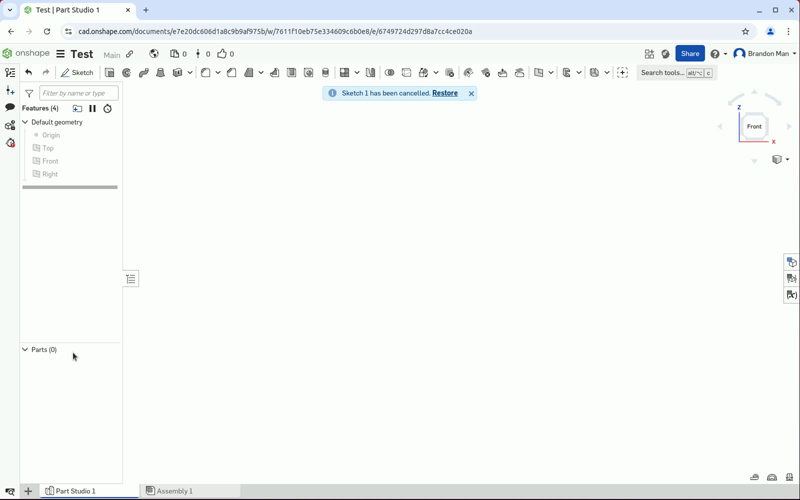
key(shift+s)
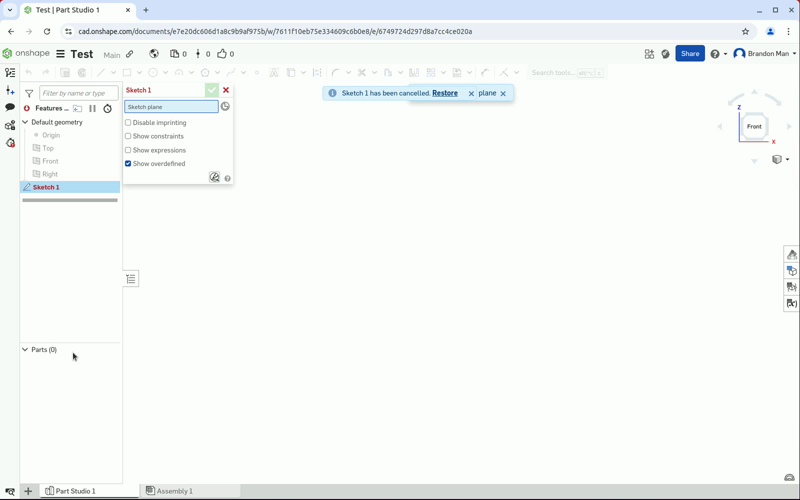
mouse_move(73, 163)
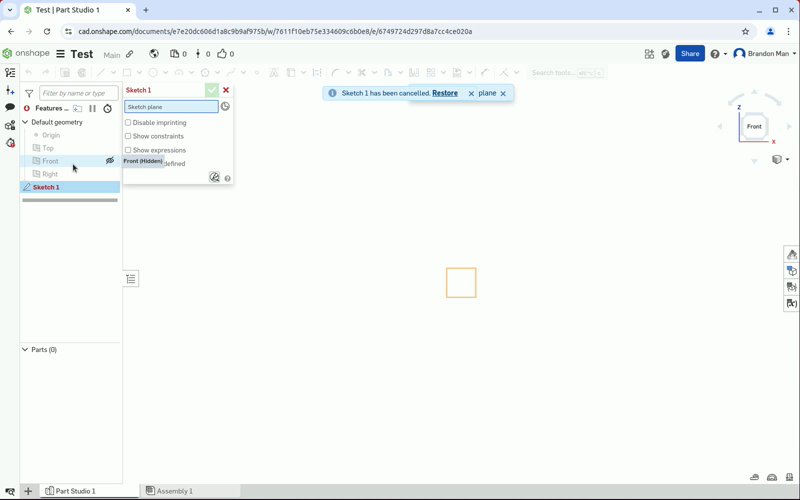
click(73, 163)
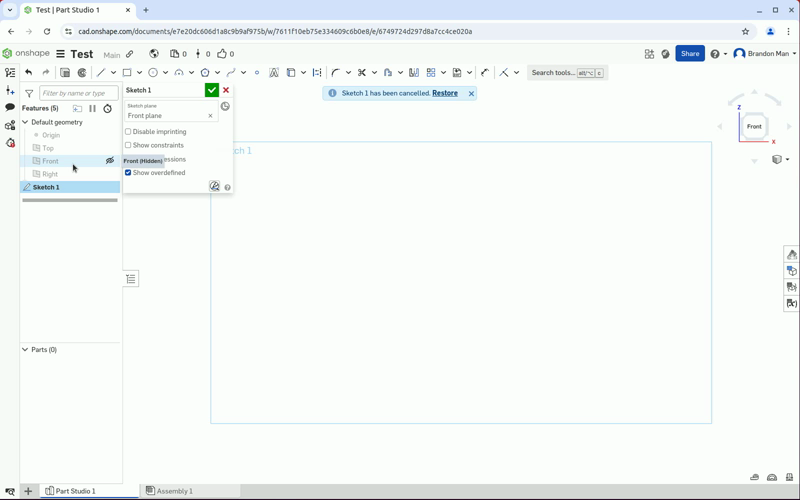
mouse_move(73, 352)
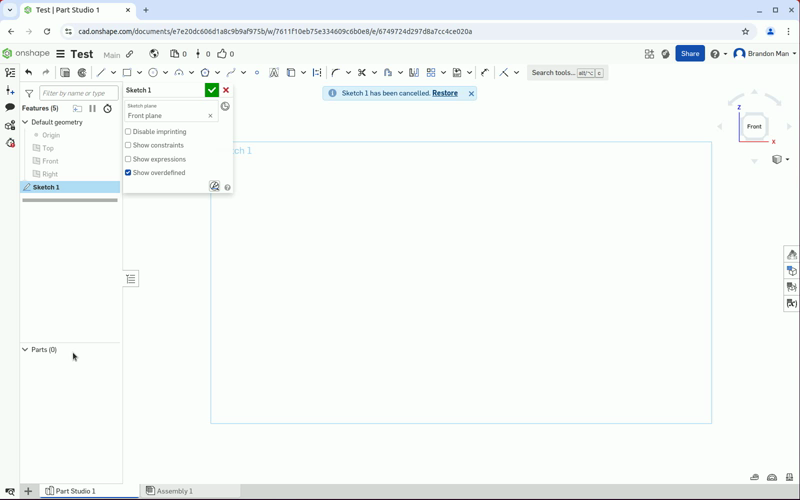
key(y)
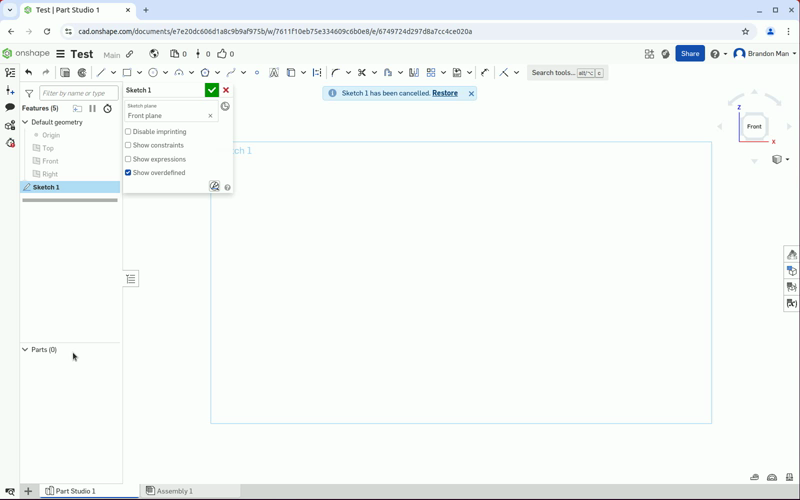
key(c)
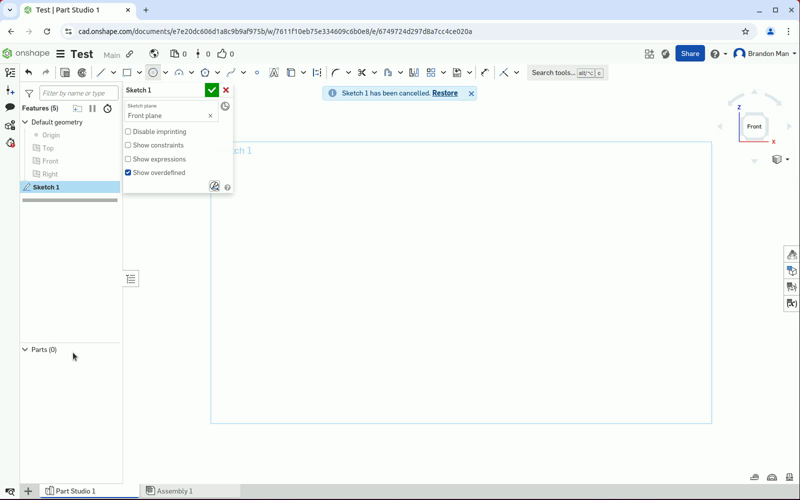
key_down(shift)
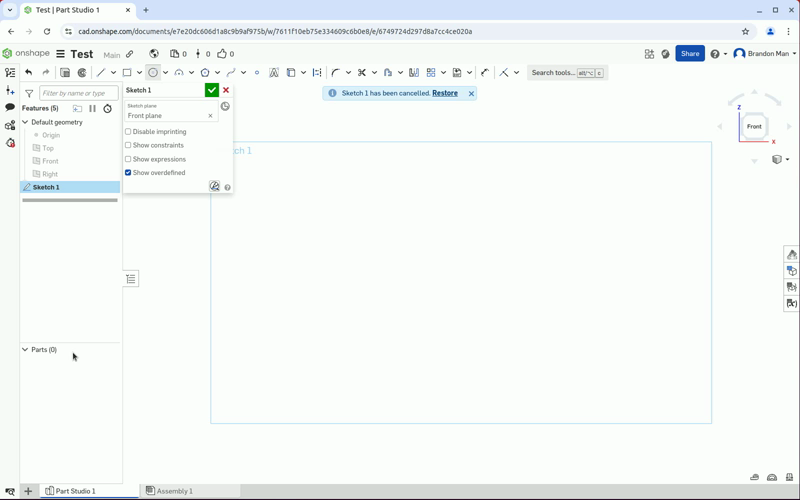
mouse_move(461, 282)
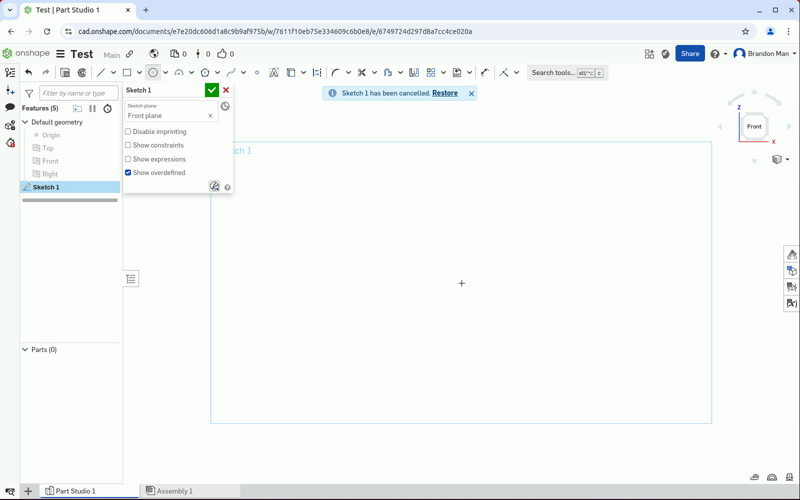
click(461, 282)
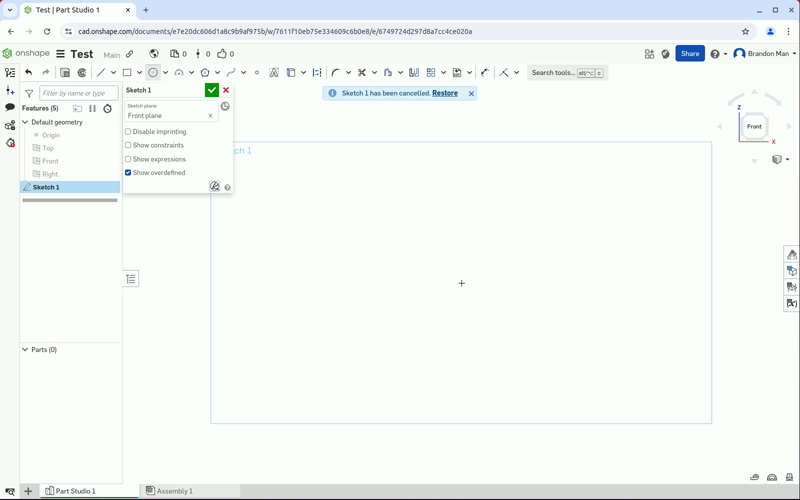
key_up(shift)
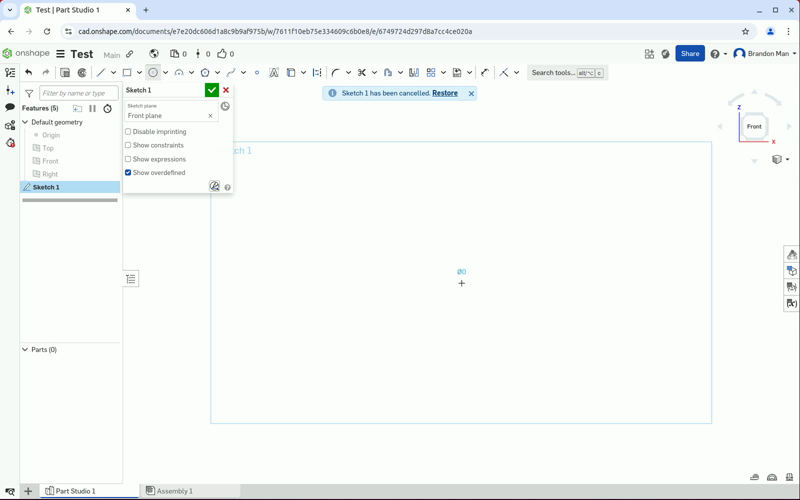
mouse_move(468, 282)
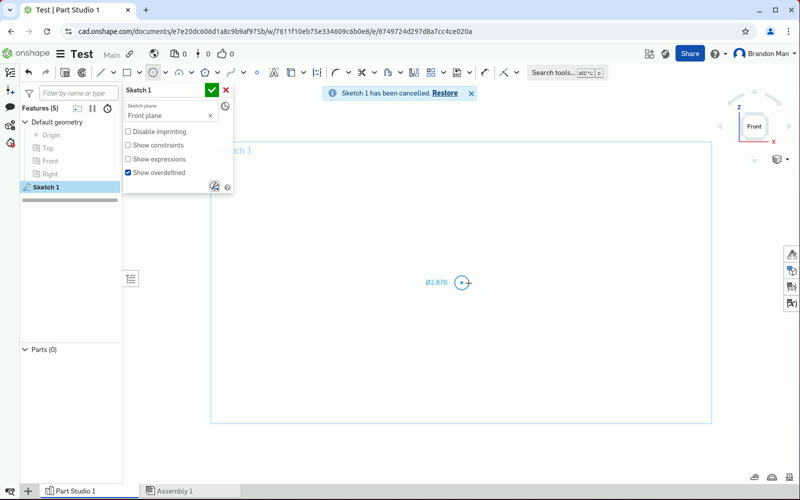
click(468, 282)
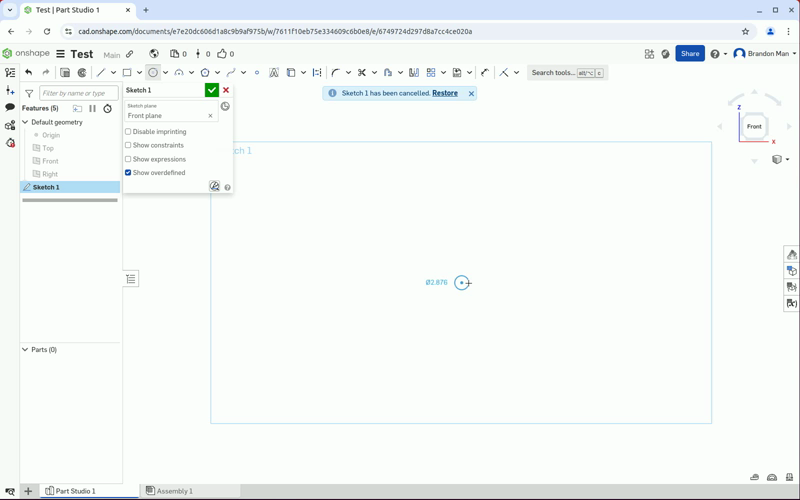
key(esc)
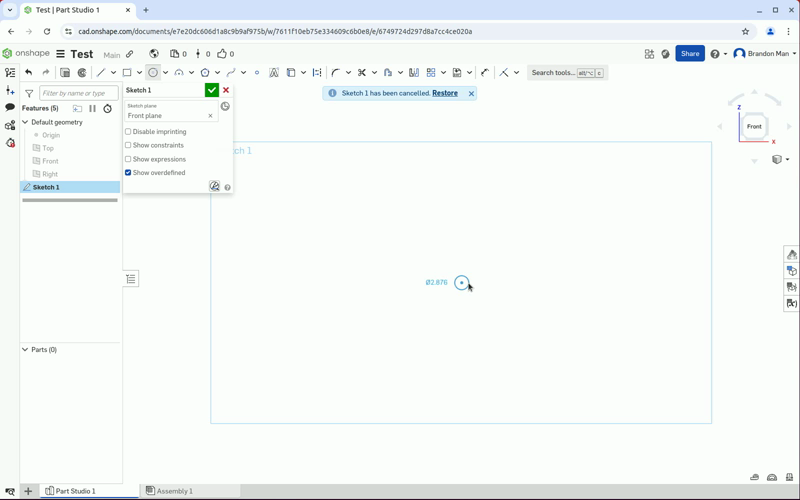
key(c)
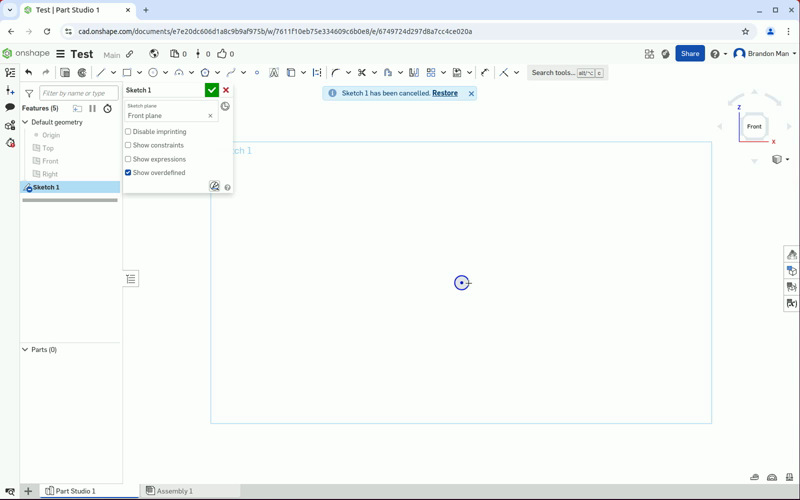
key_down(shift)
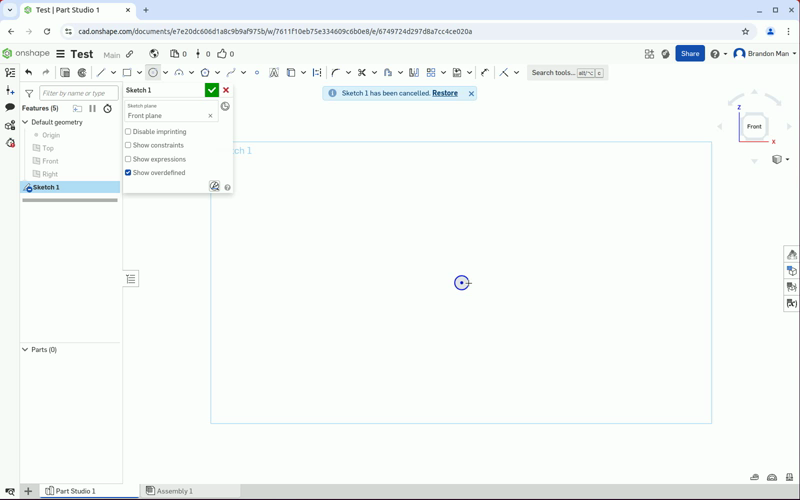
mouse_move(461, 282)
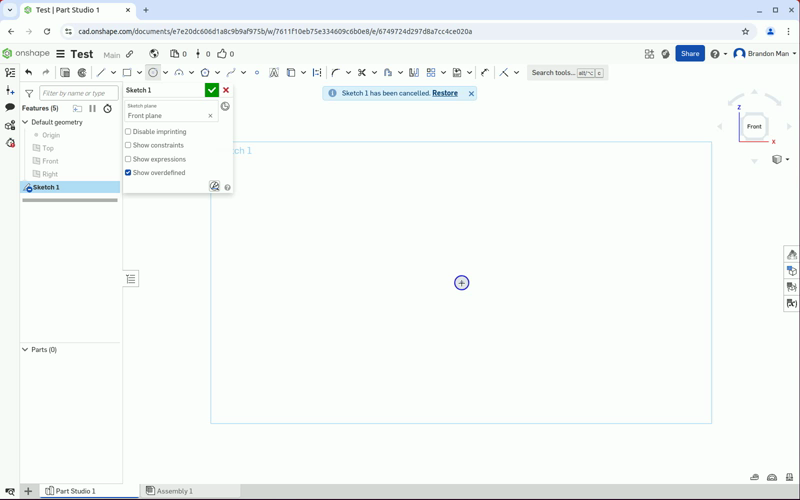
click(461, 282)
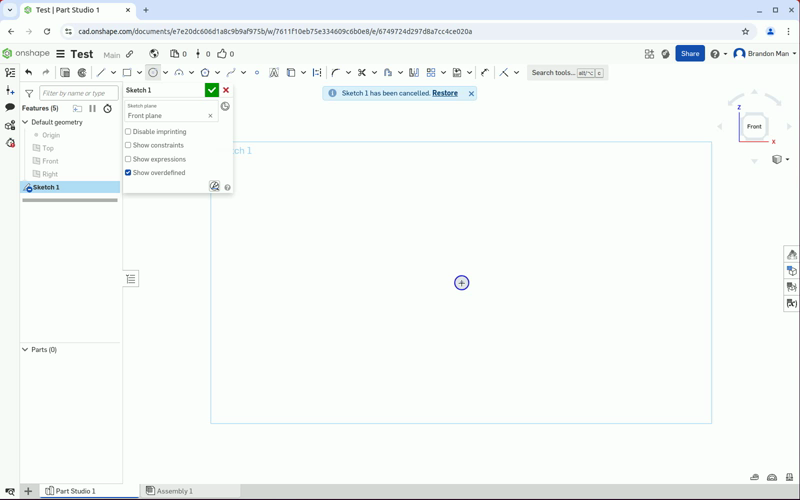
key_up(shift)
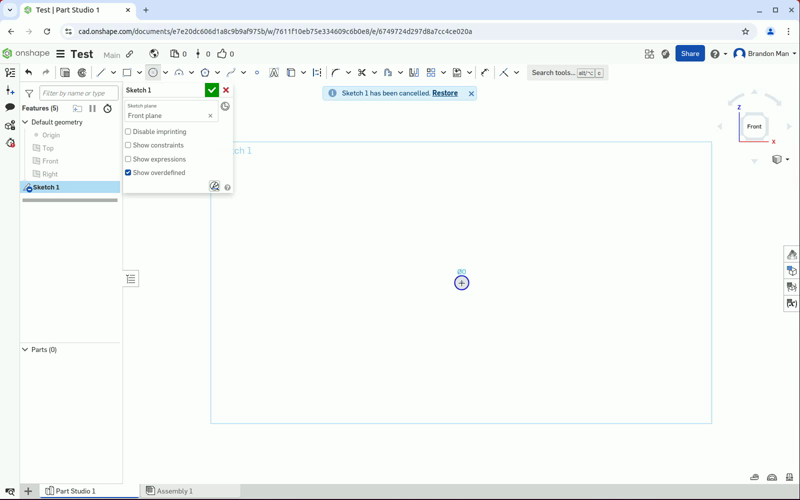
mouse_move(467, 282)
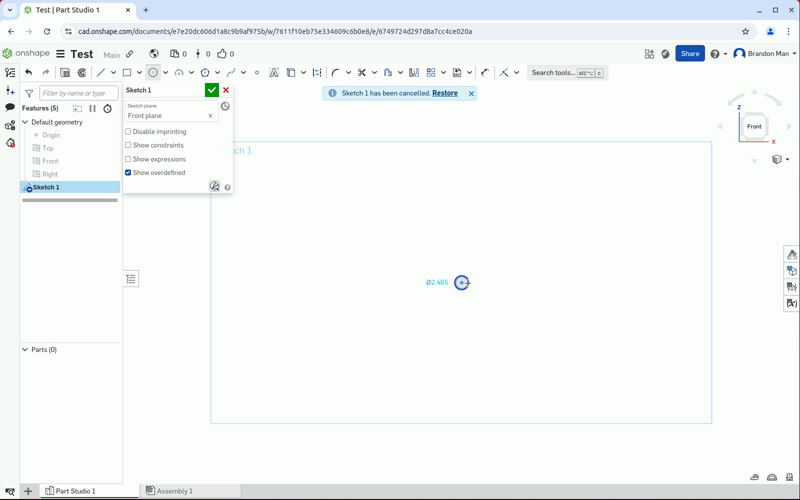
scroll(6)
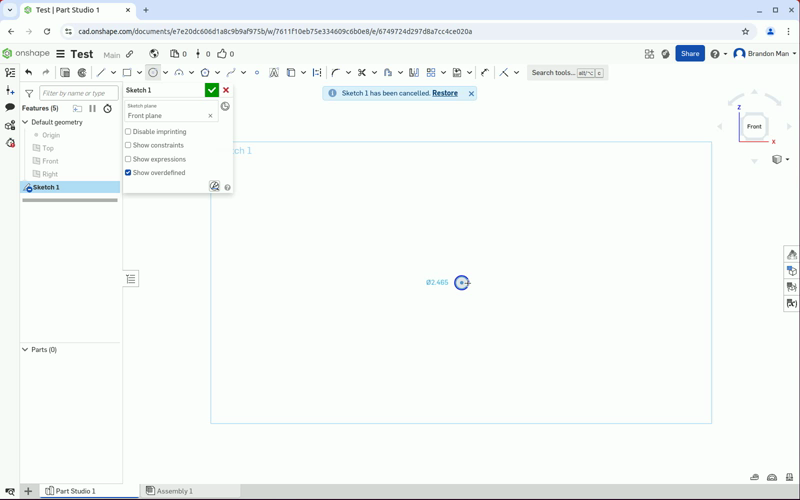
scroll(6)
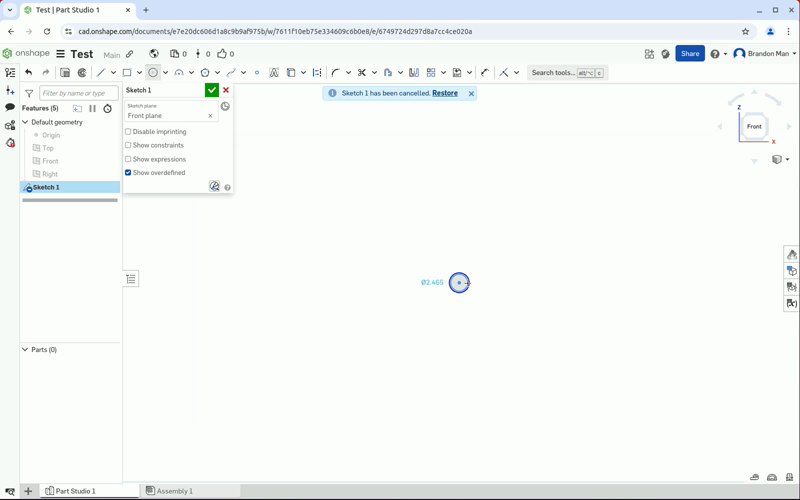
scroll(6)
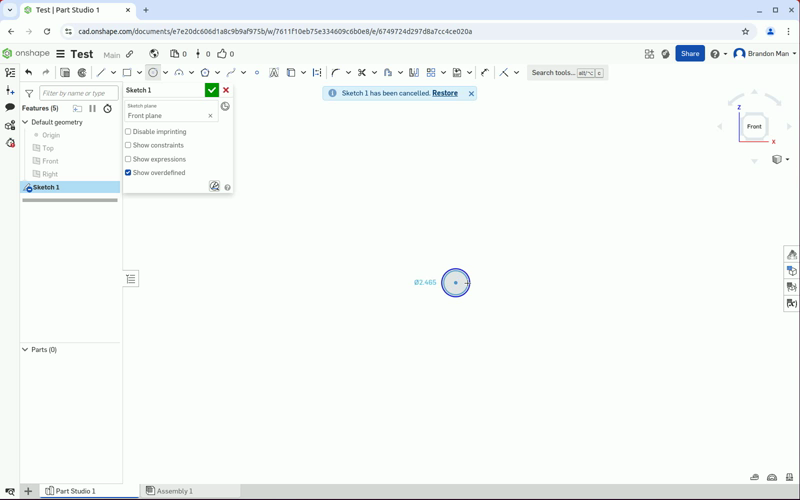
scroll(6)
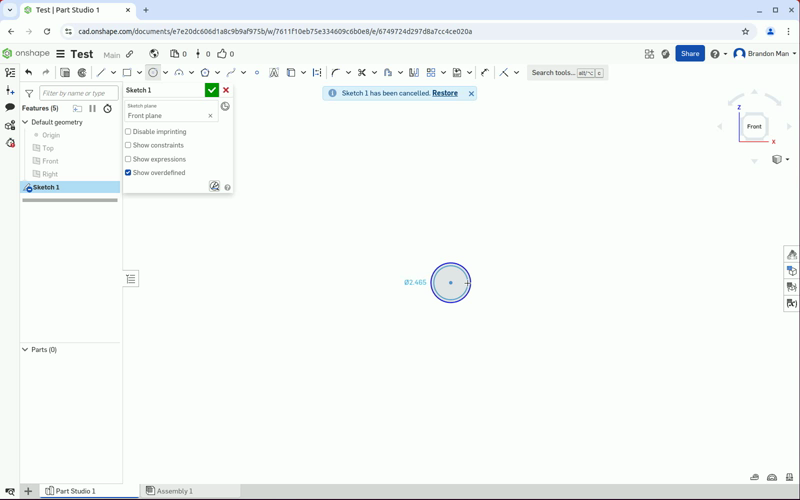
scroll(6)
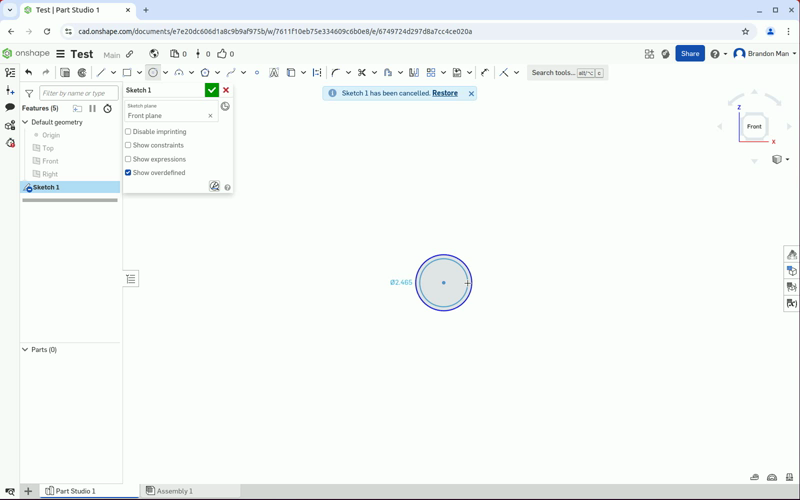
scroll(6)
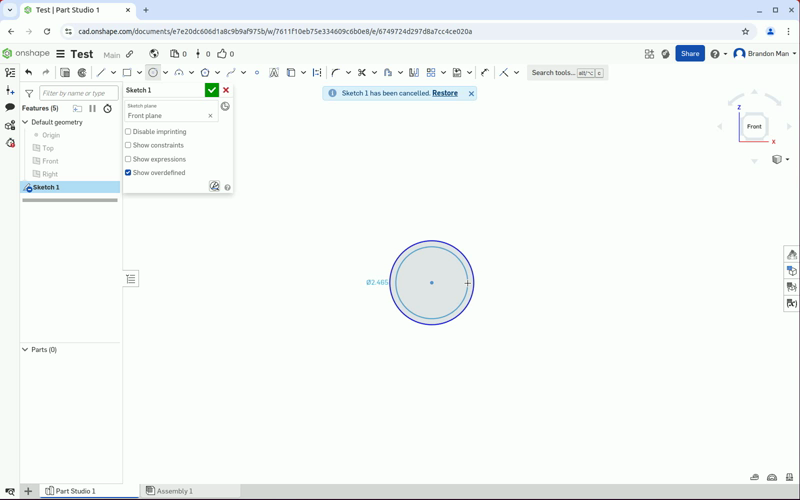
scroll(6)
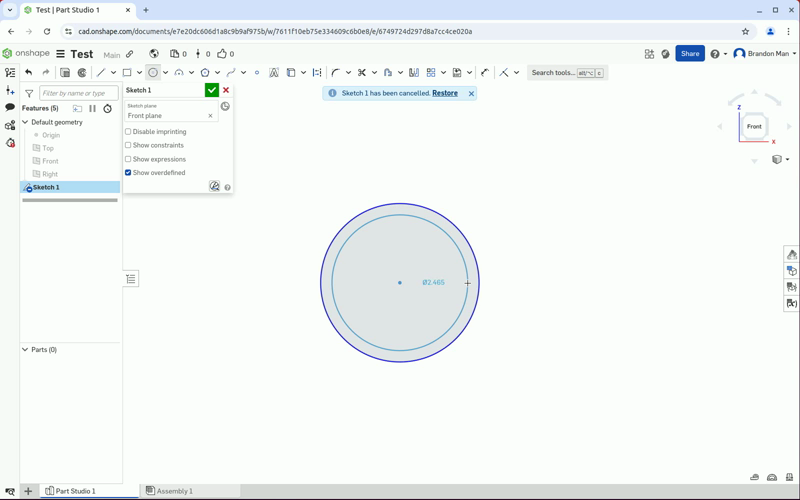
click(467, 282)
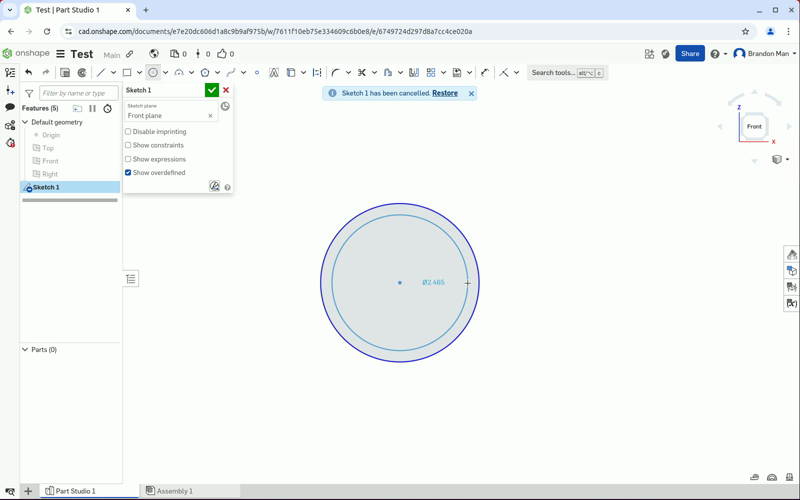
scroll(-6)
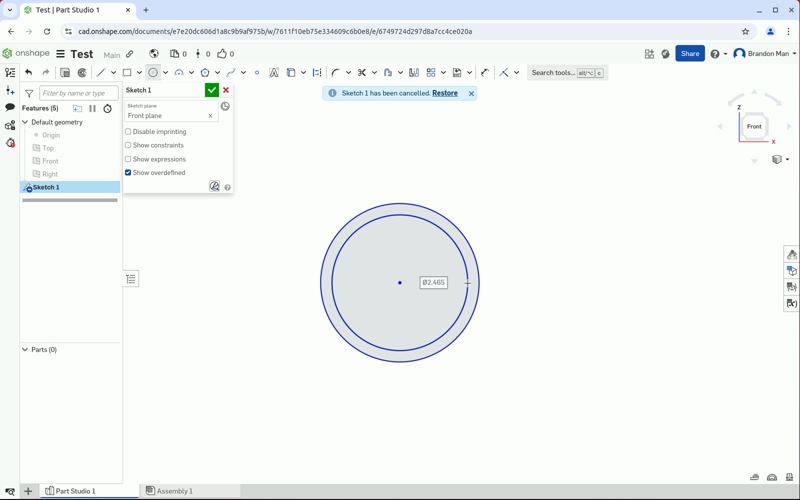
scroll(-6)
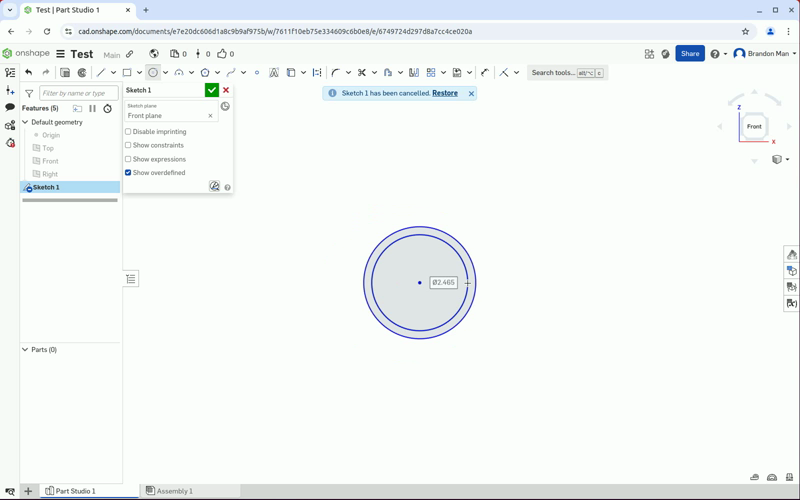
scroll(-6)
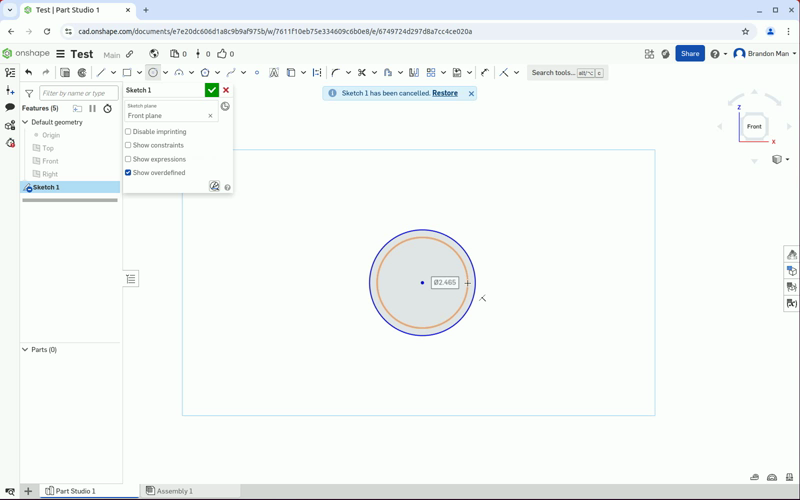
scroll(-6)
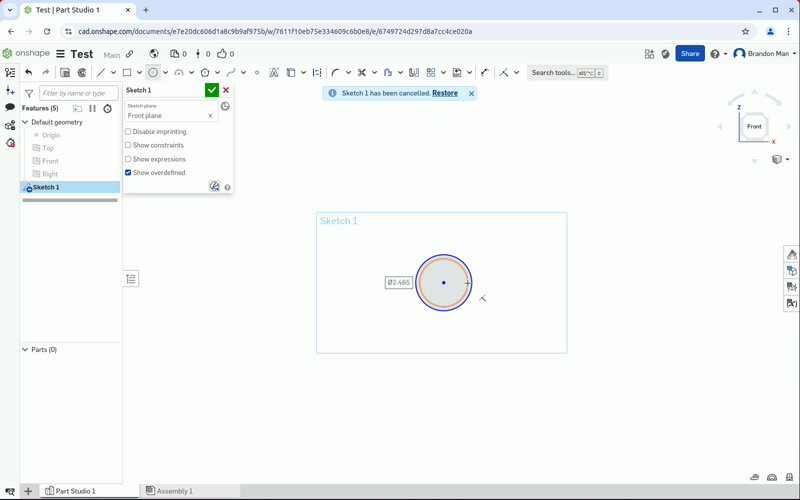
scroll(-6)
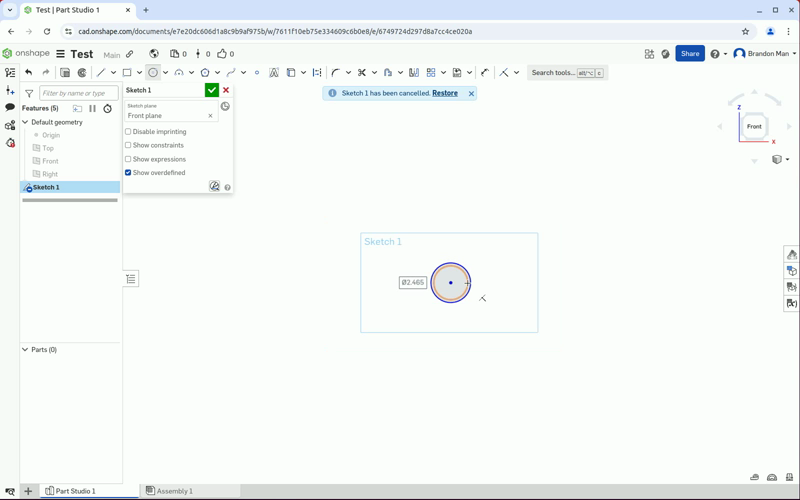
scroll(-6)
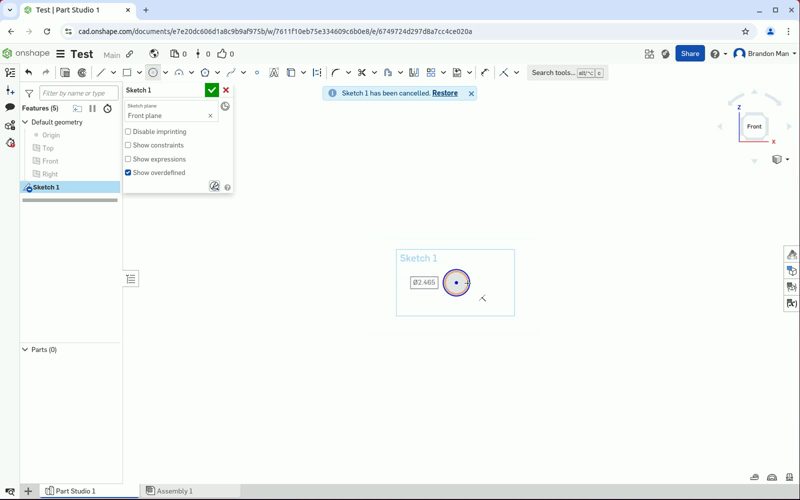
scroll(-6)
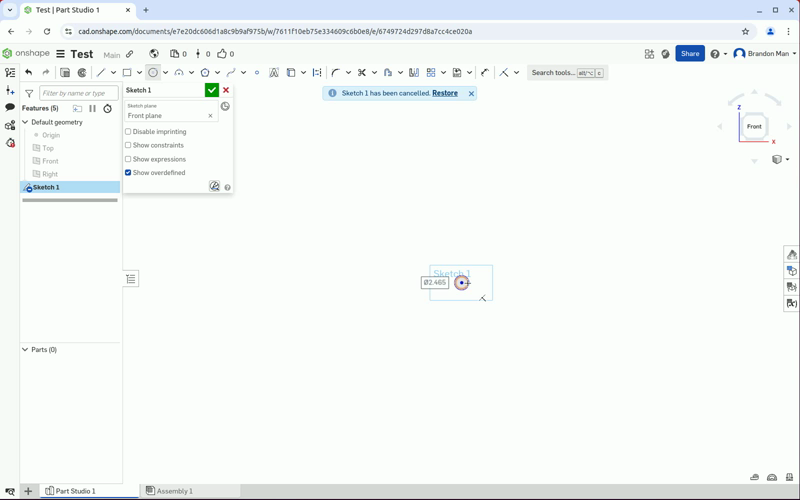
key(esc)
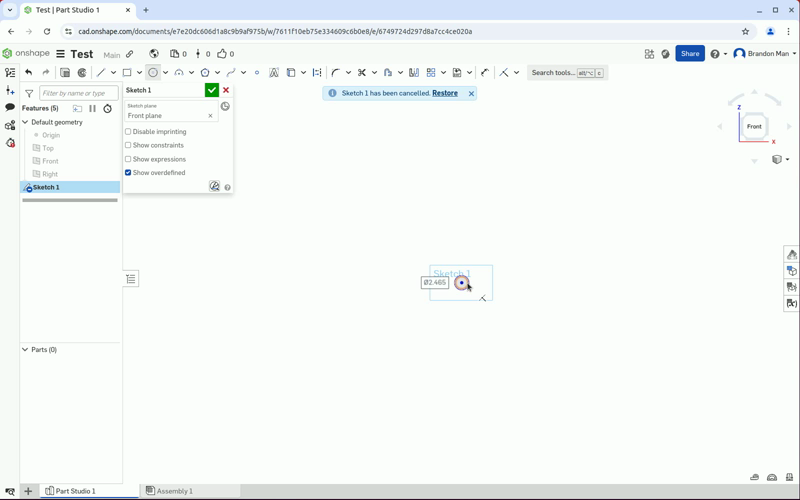
mouse_move(455, 284)
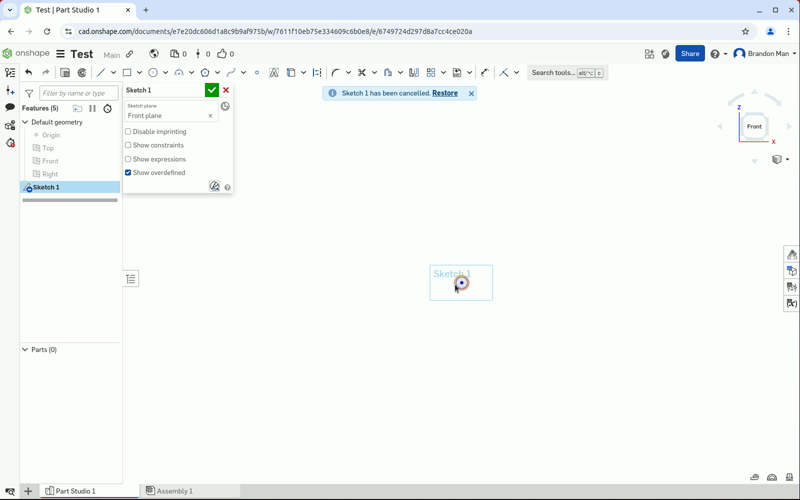
scroll(6)
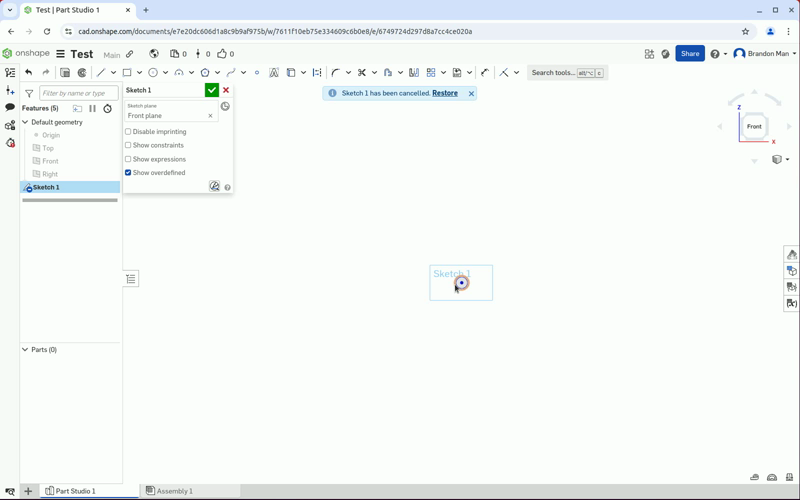
scroll(6)
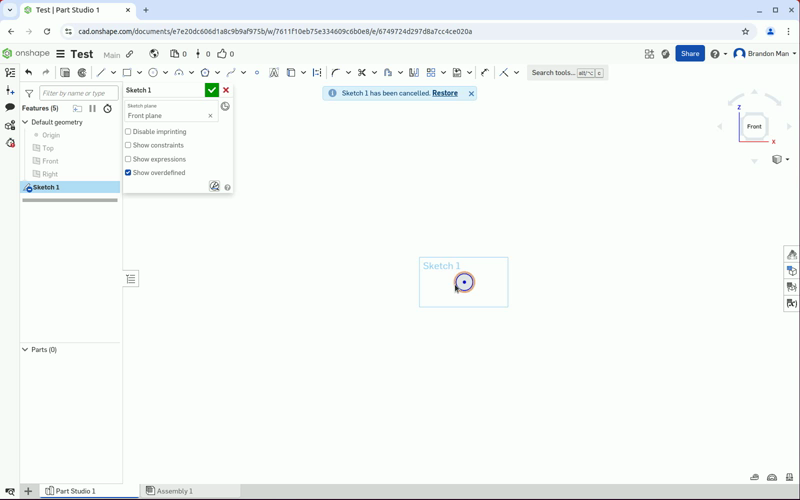
scroll(6)
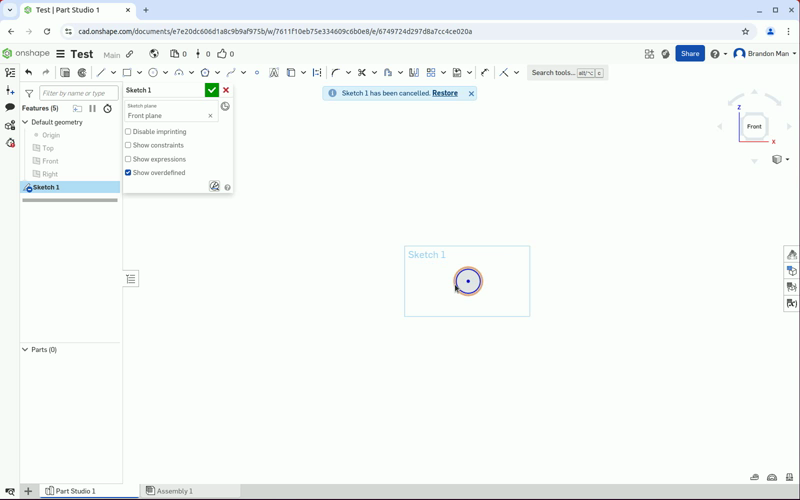
scroll(6)
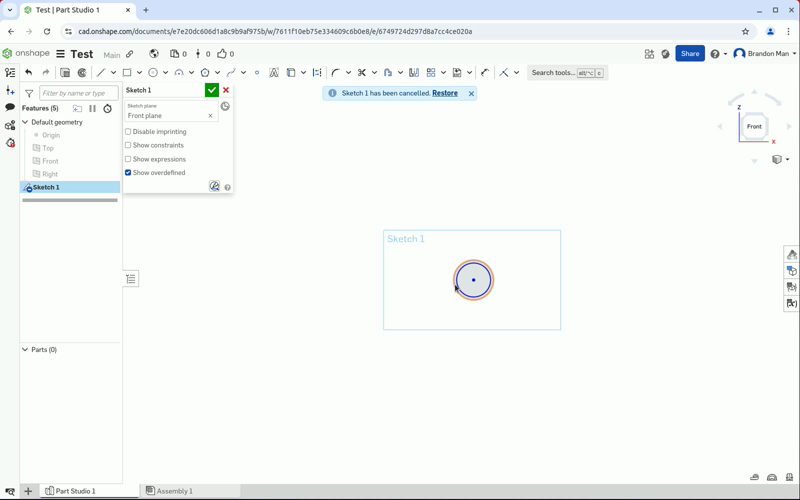
scroll(6)
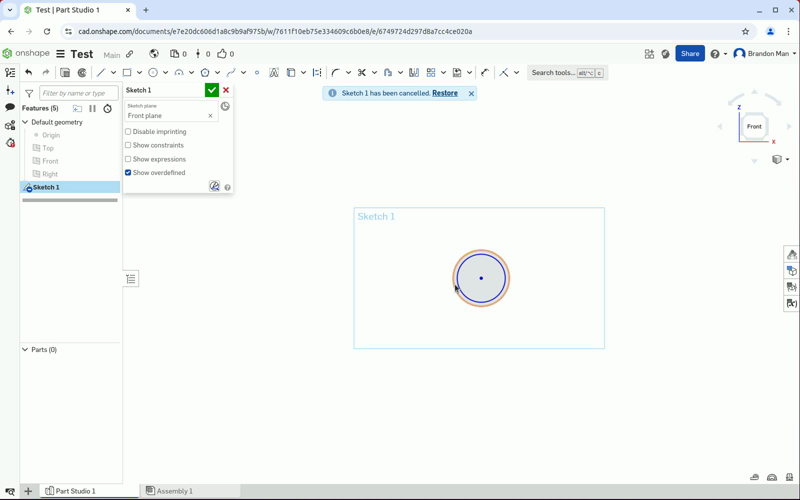
scroll(6)
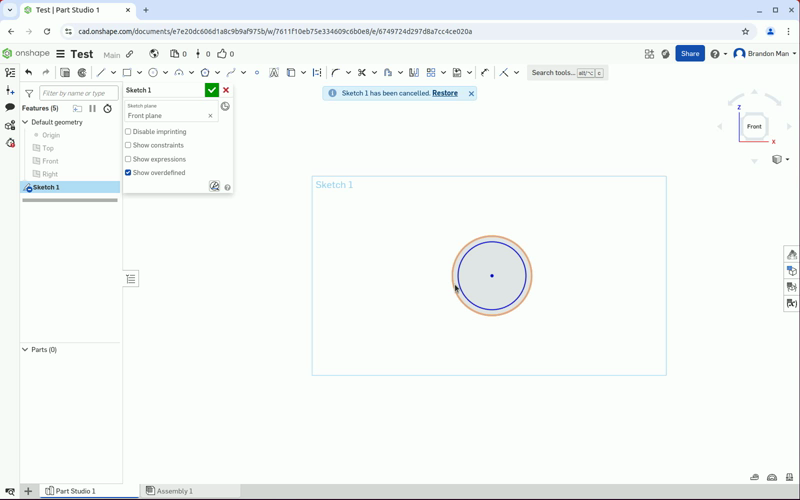
scroll(6)
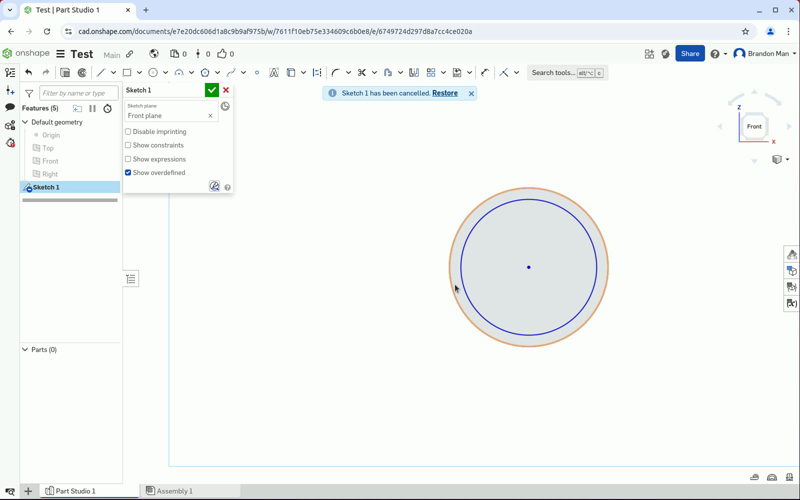
click(455, 284)
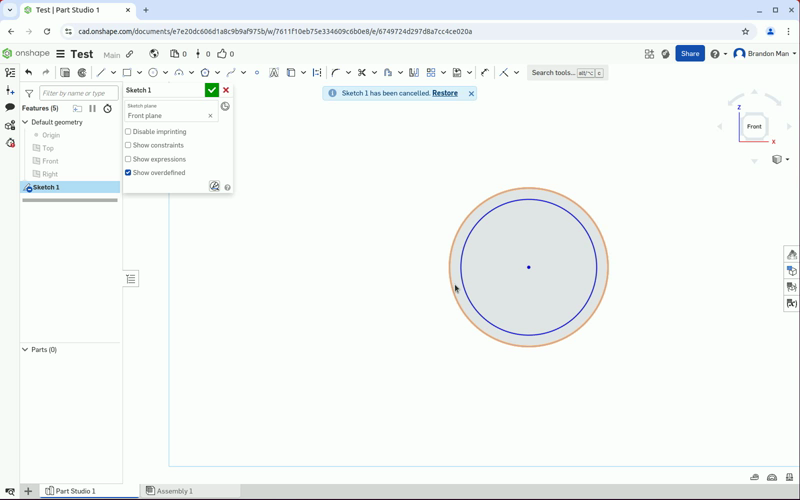
scroll(-6)
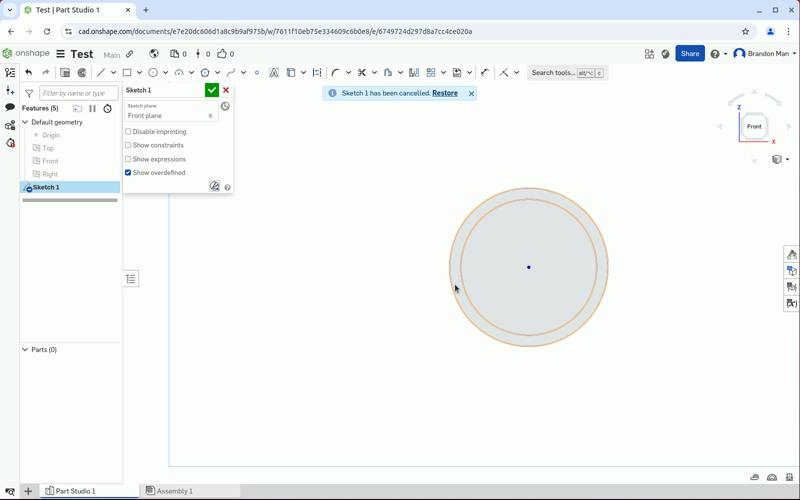
scroll(-6)
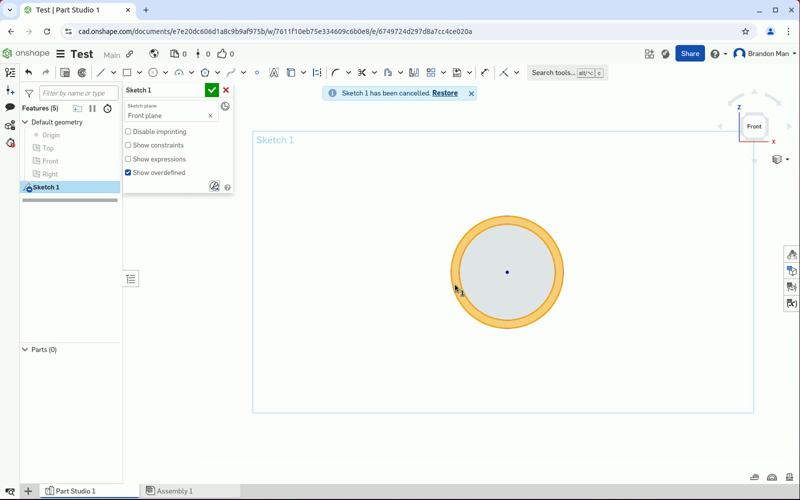
scroll(-6)
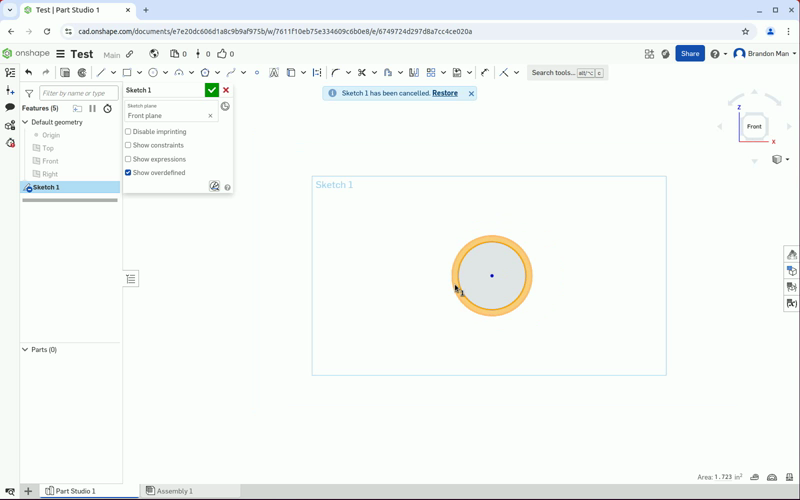
scroll(-6)
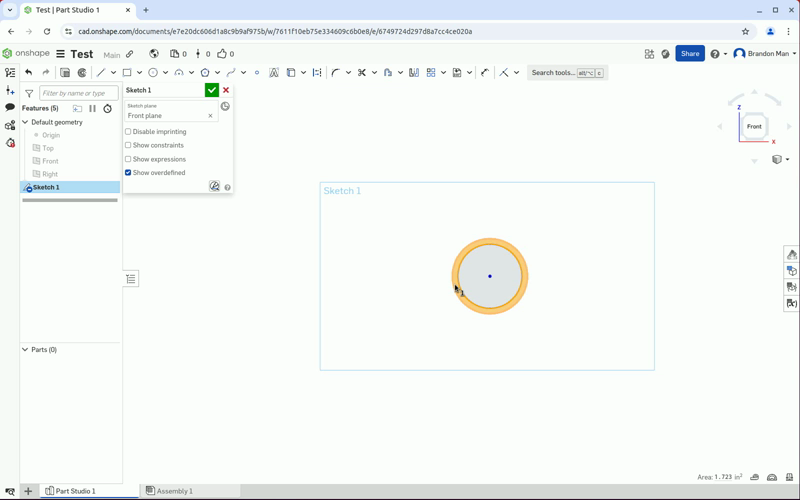
scroll(-6)
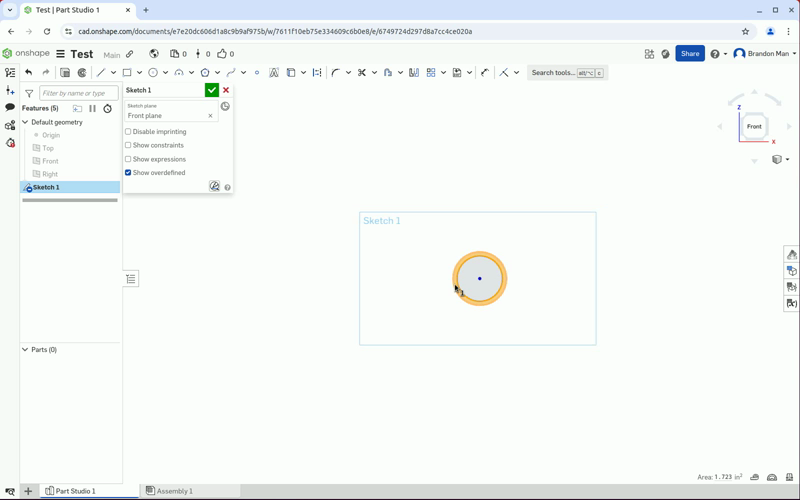
scroll(-6)
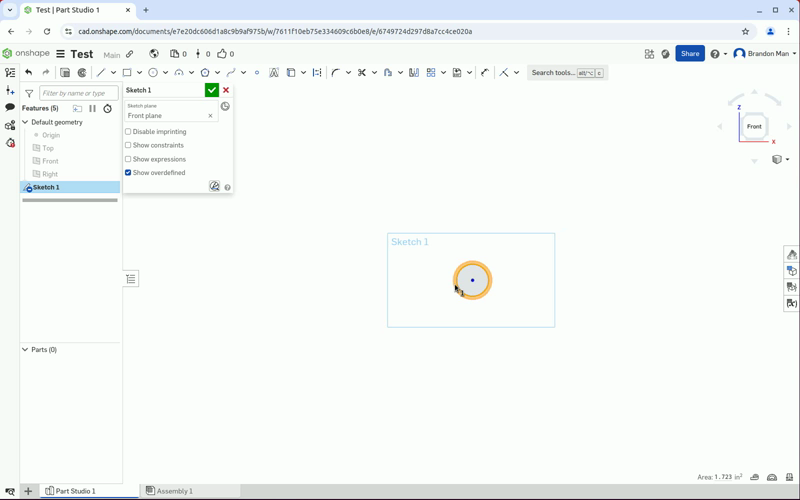
scroll(-6)
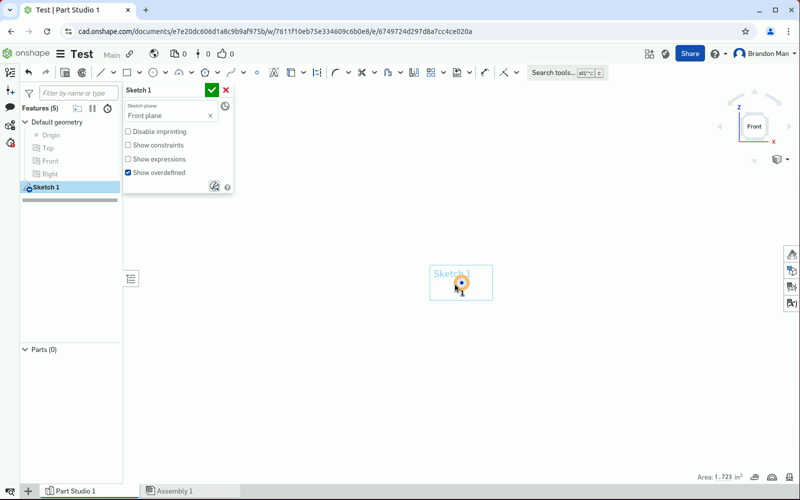
mouse_move(73, 352)
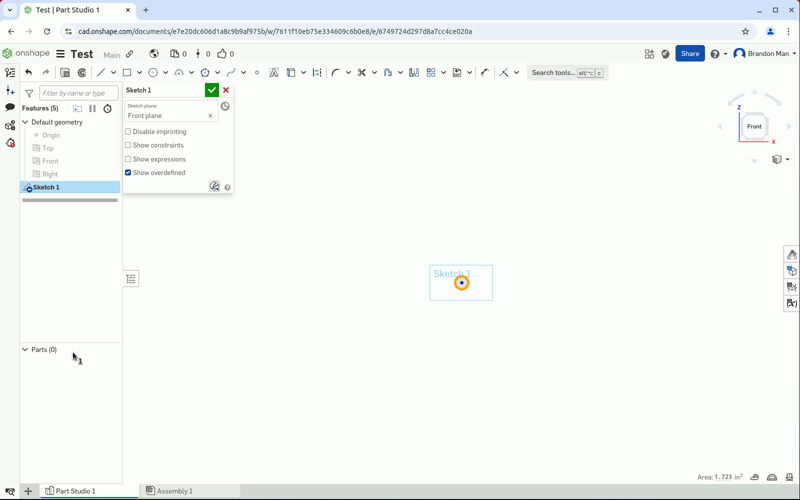
key(shift+y)
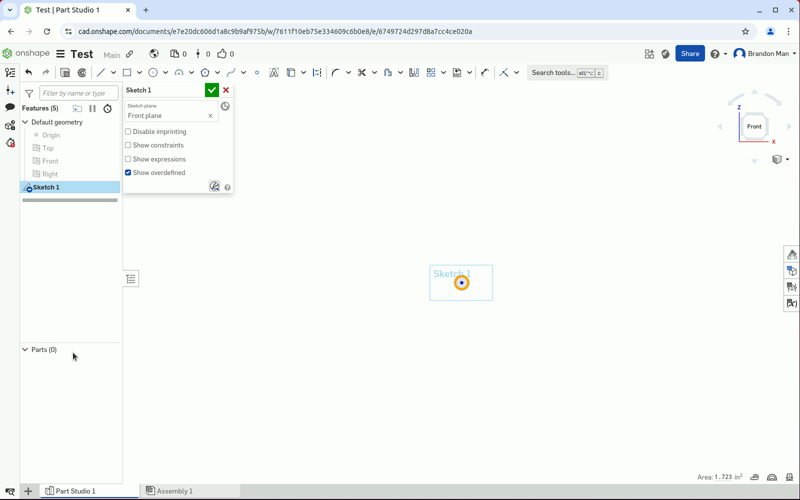
key(shift+e)
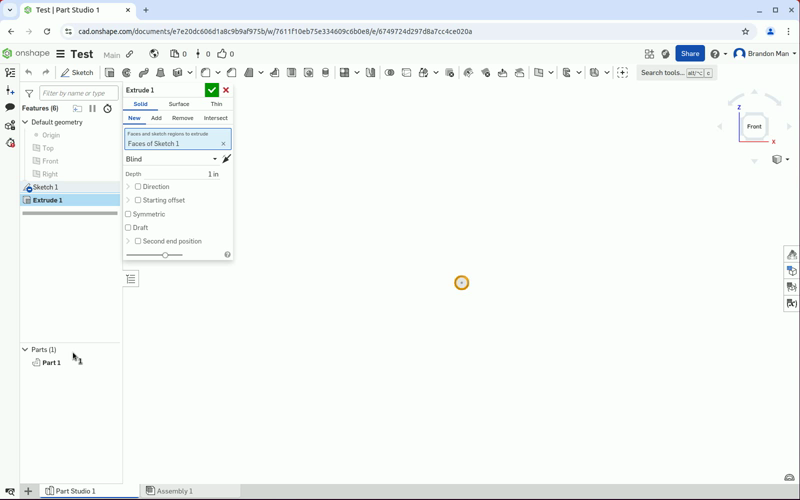
mouse_move(143, 106)
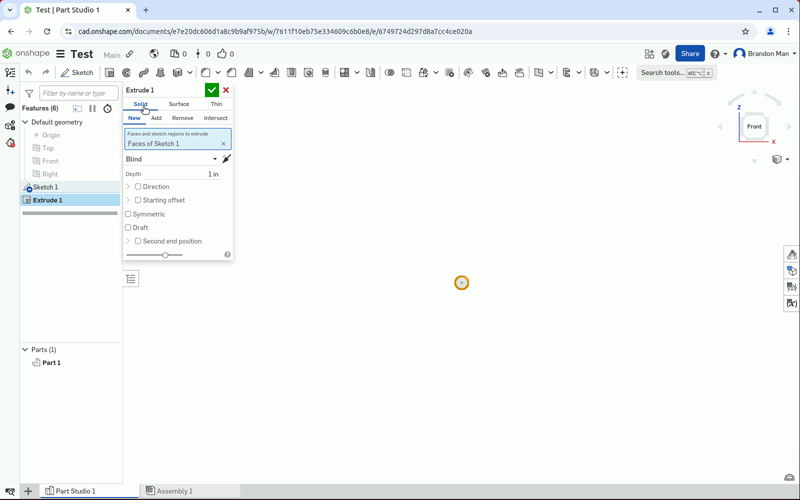
click(143, 106)
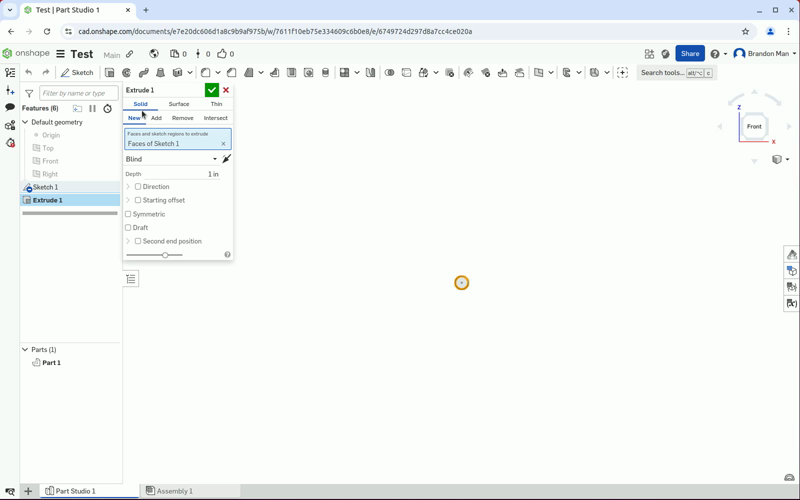
mouse_move(137, 120)
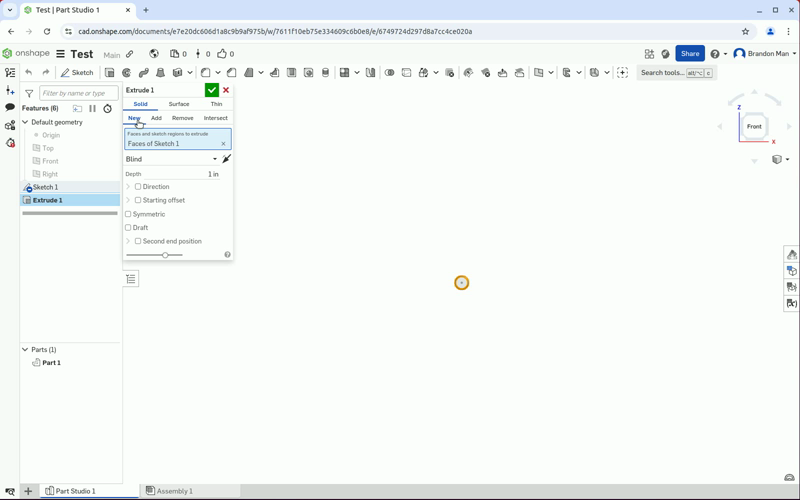
click(137, 120)
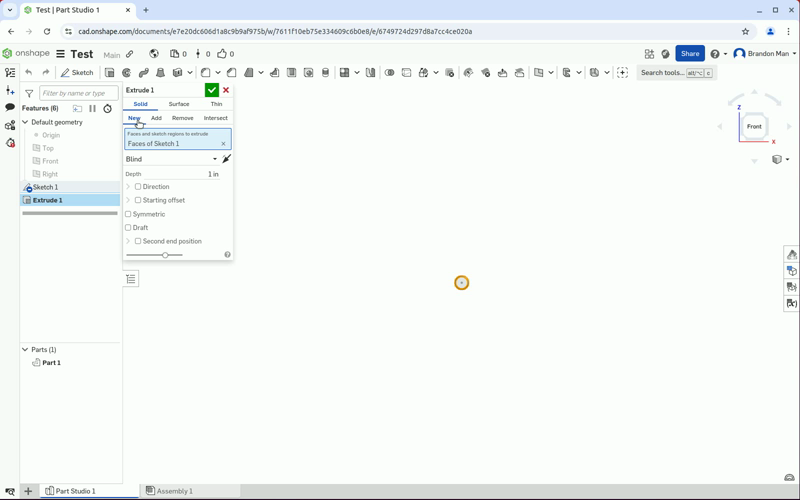
key(tab, 4)
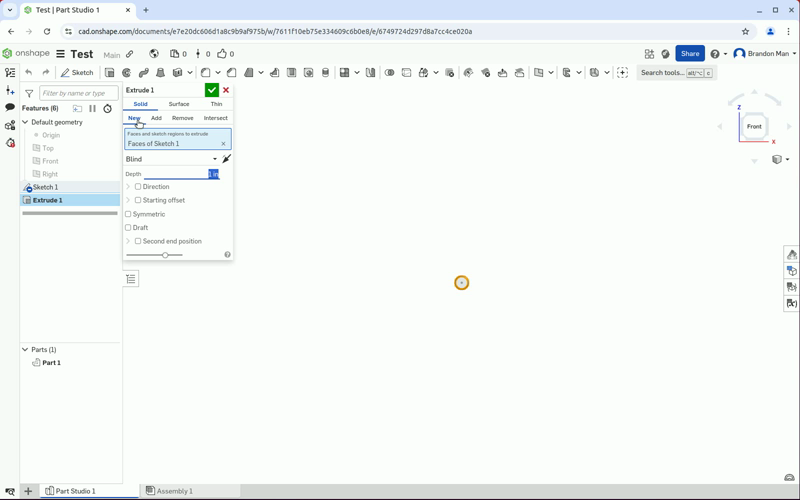
text(12.036)
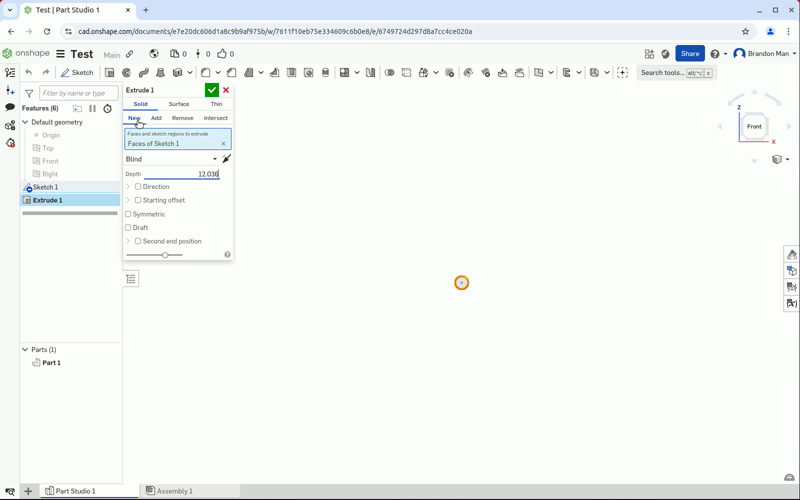
key(enter)
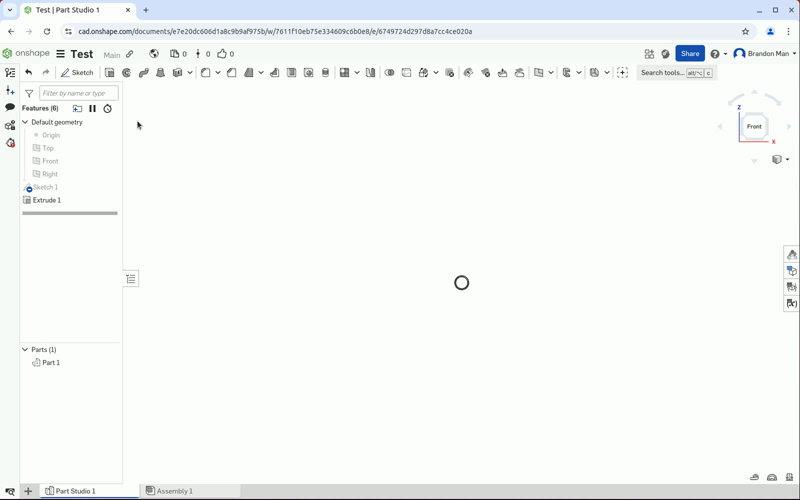
key(shift+h)
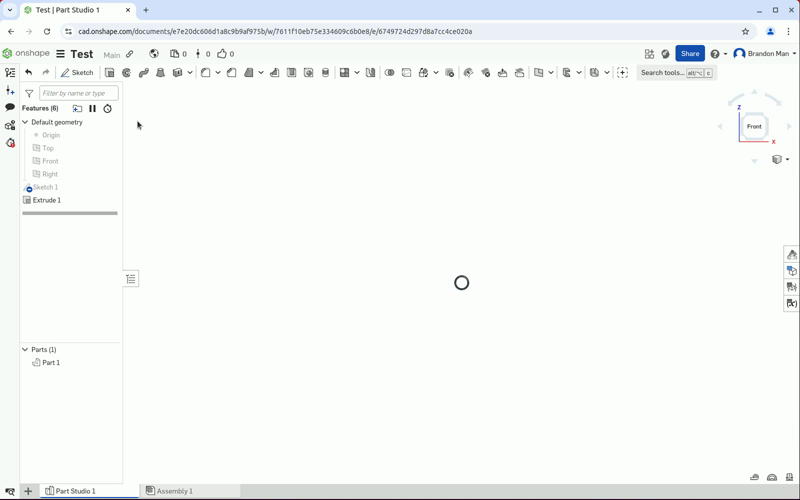
key(shift+h)
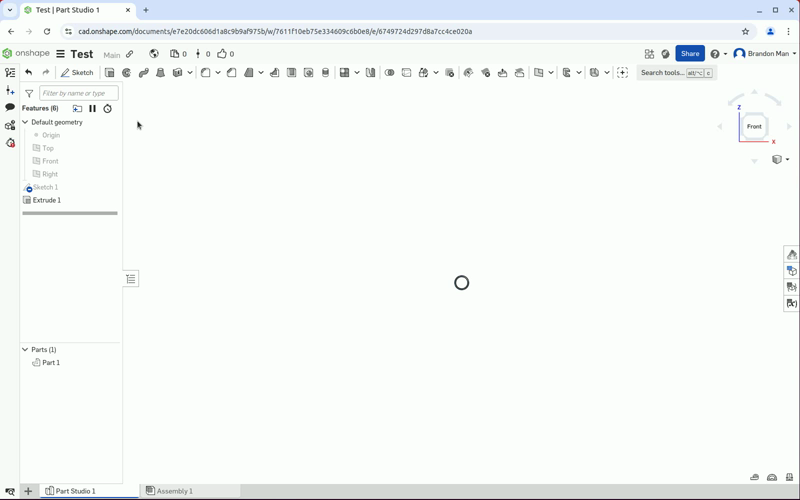
mouse_move(73, 189)
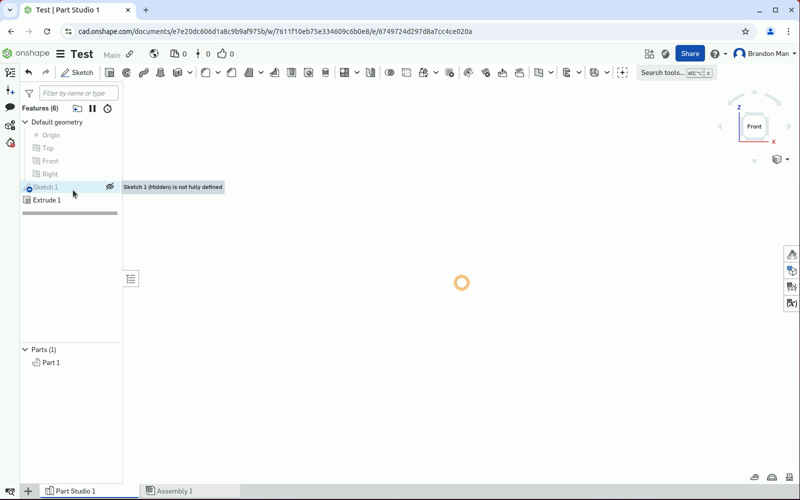
click(73, 189)
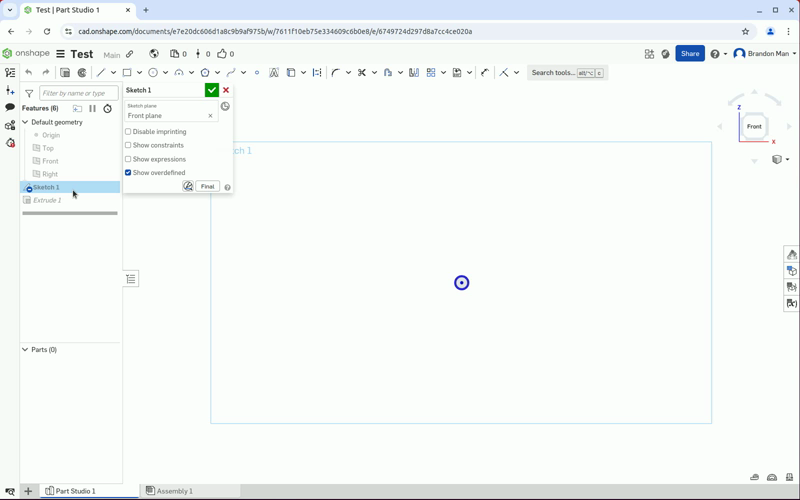
mouse_move(229, 92)
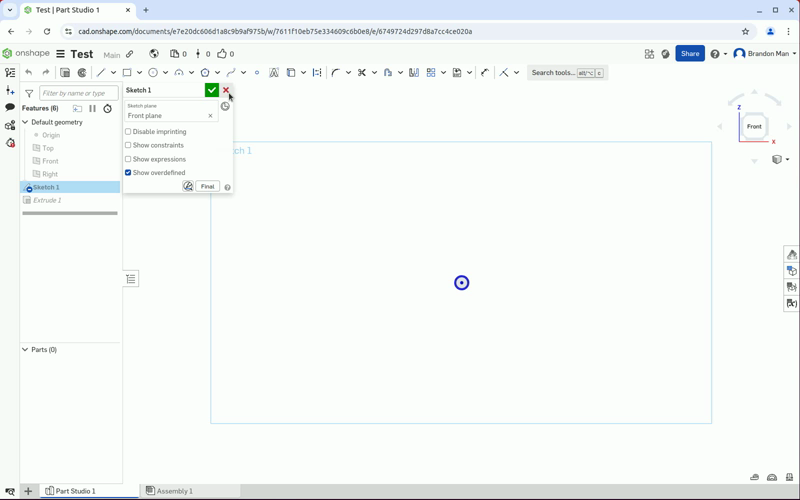
click(229, 92)
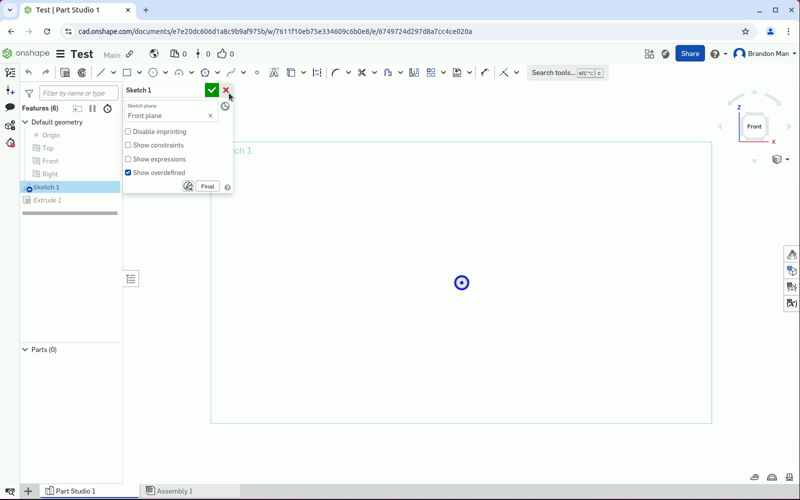
key(shift+s)
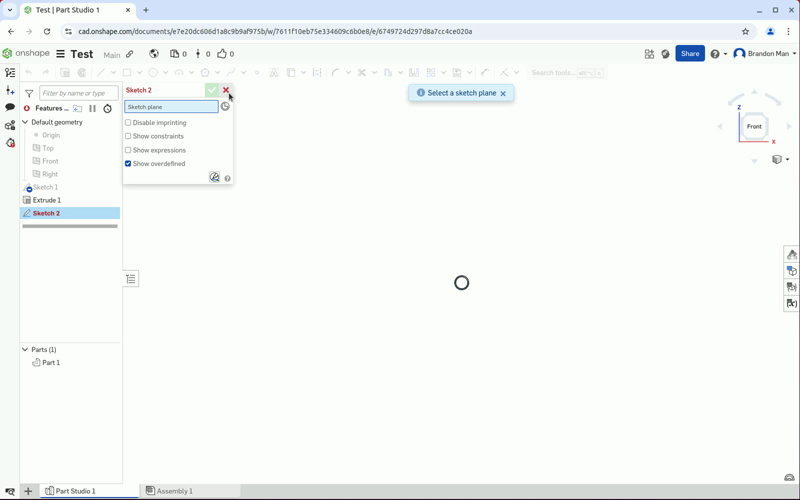
mouse_move(73, 163)
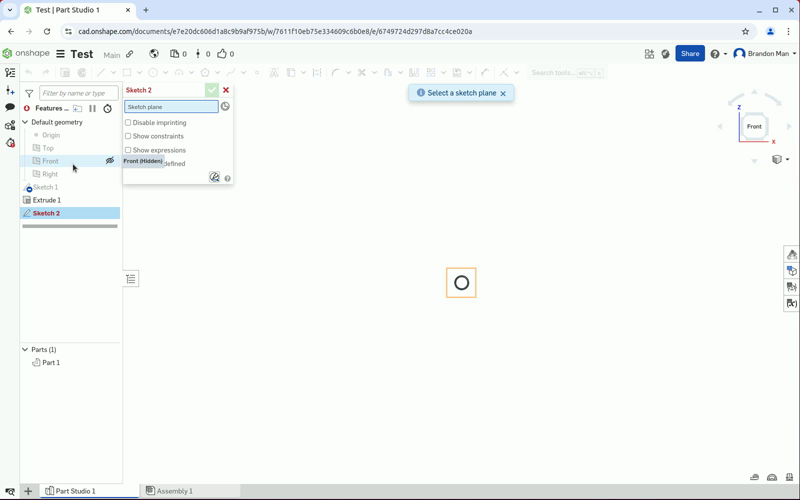
click(73, 163)
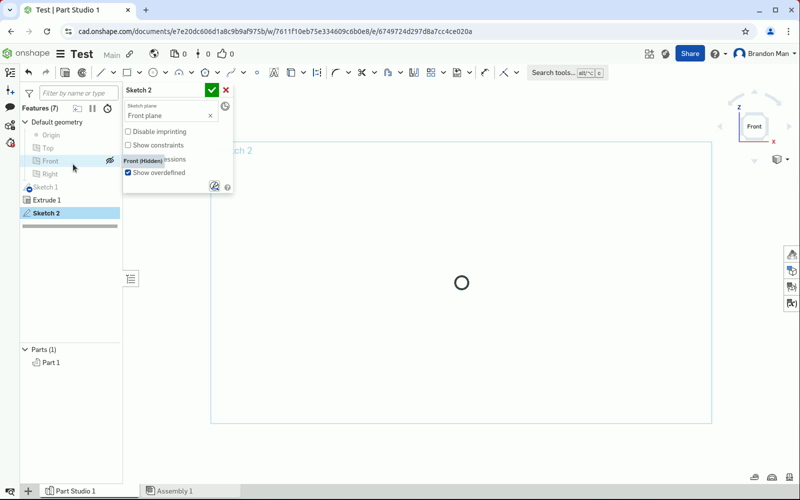
mouse_move(73, 352)
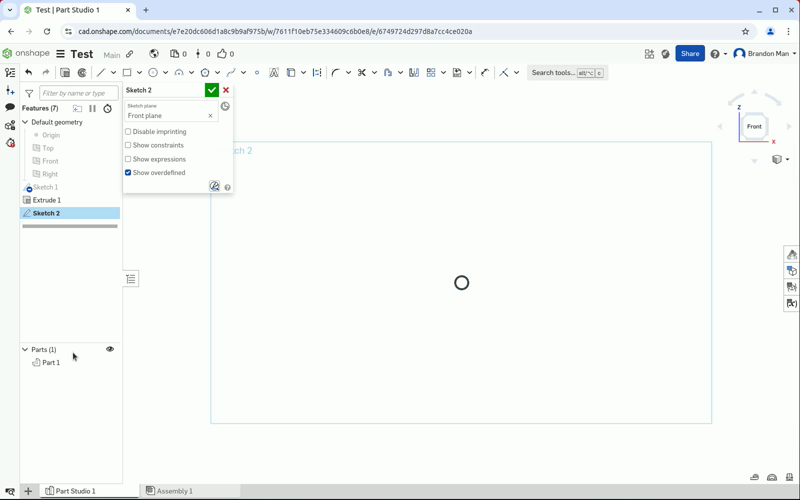
key(y)
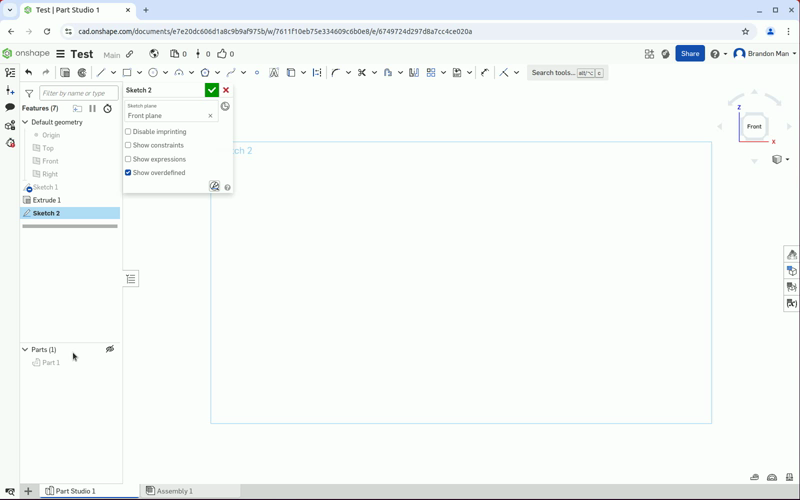
key(c)
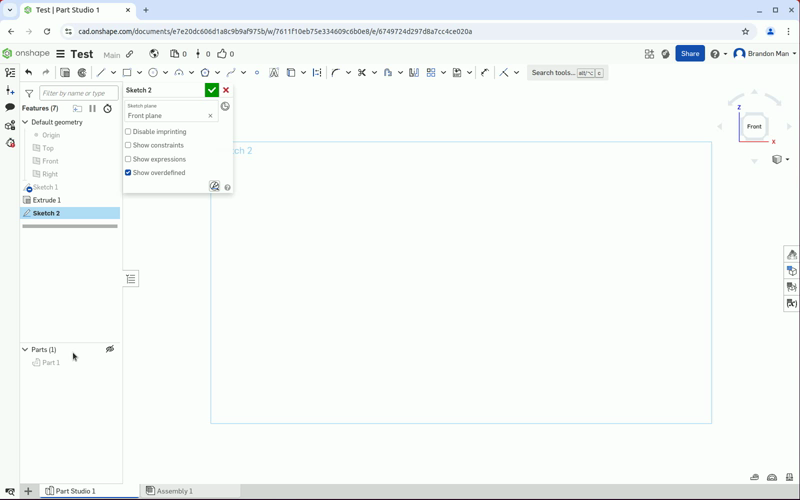
key_down(shift)
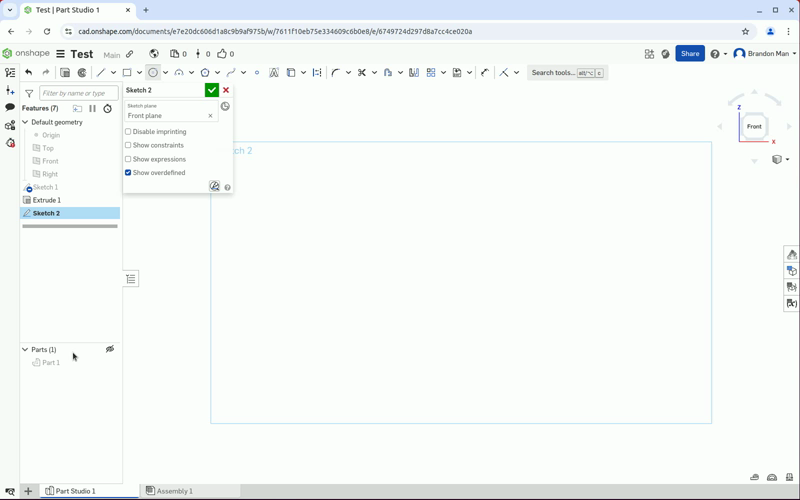
mouse_move(460, 282)
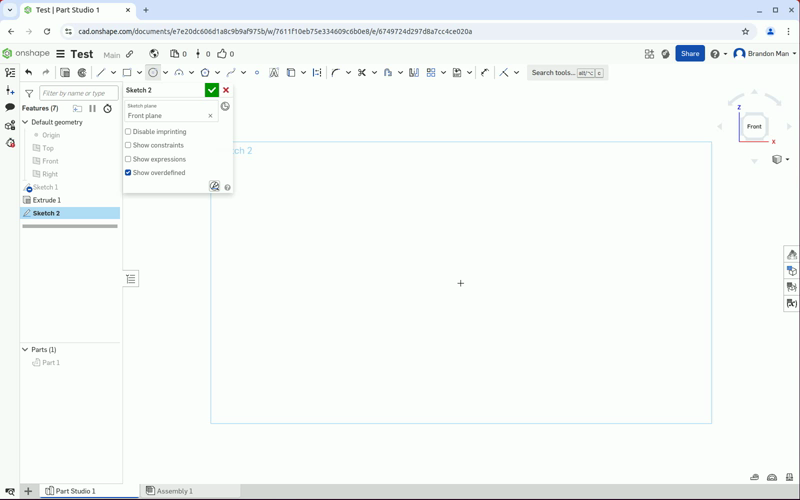
click(460, 282)
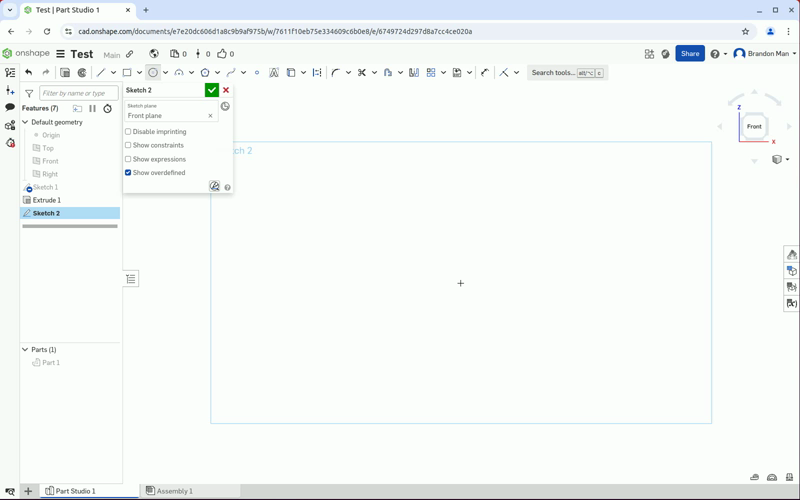
key_up(shift)
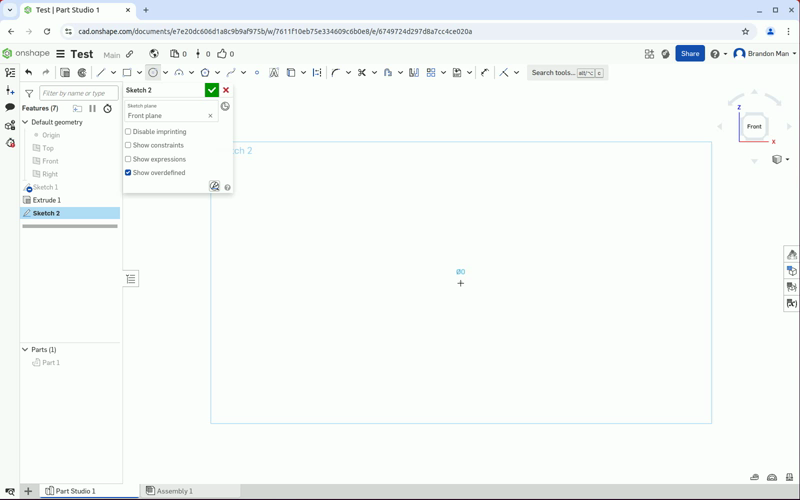
mouse_move(466, 282)
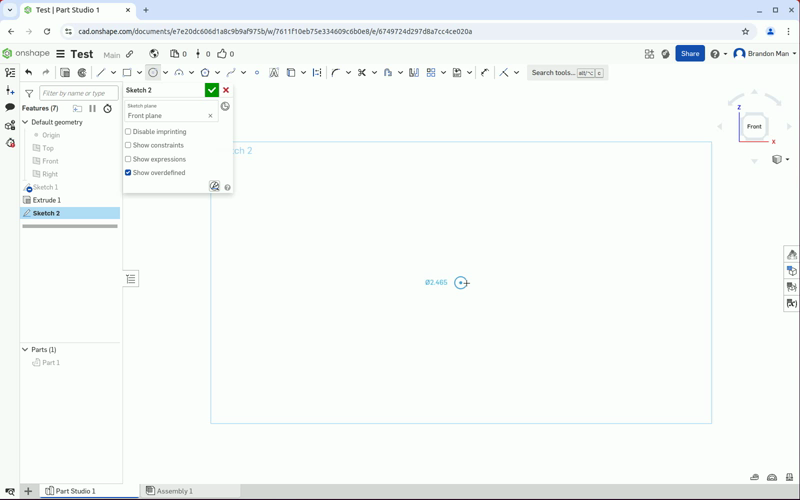
click(466, 282)
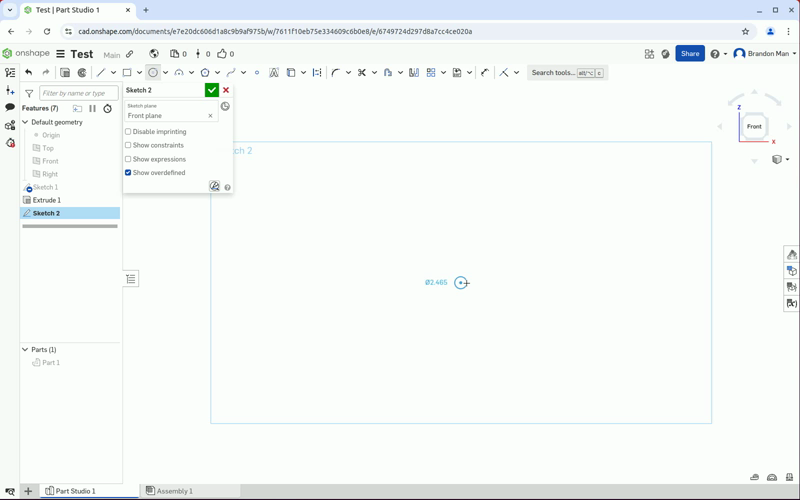
key(esc)
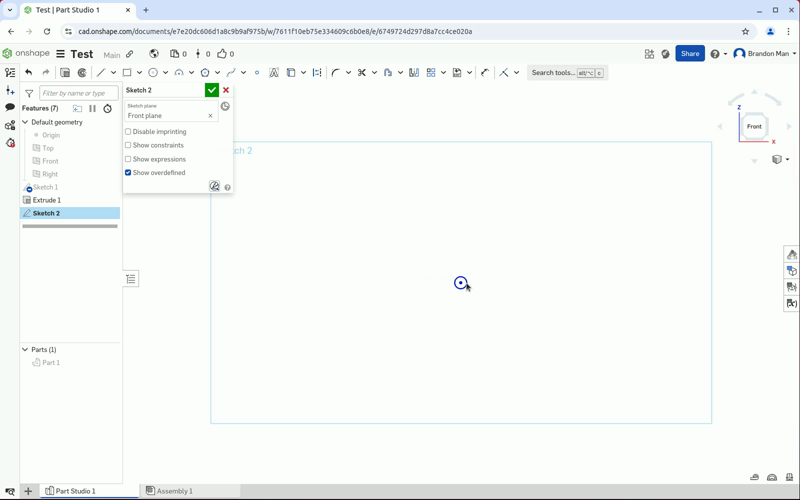
key(c)
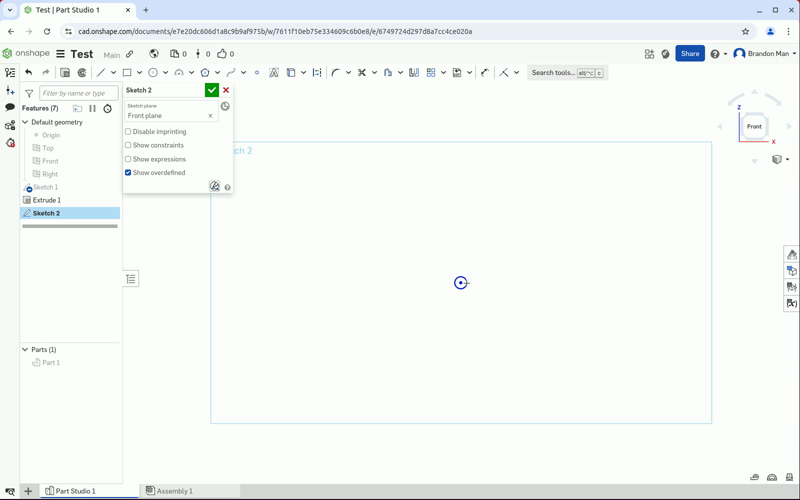
key_down(shift)
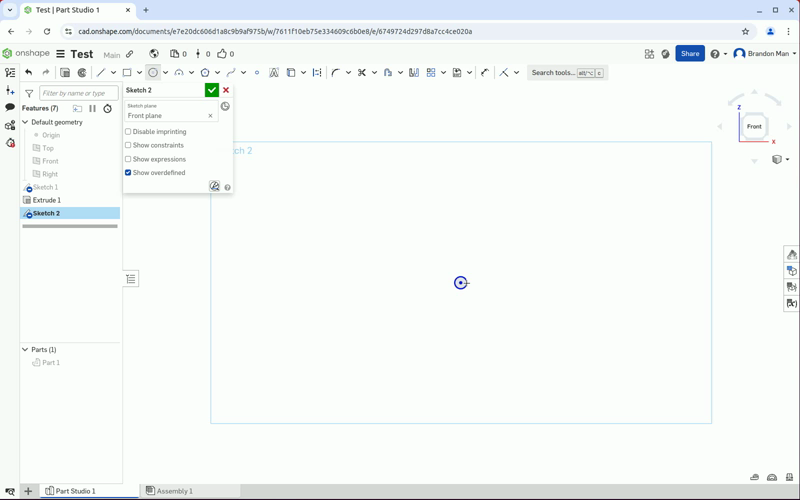
mouse_move(460, 282)
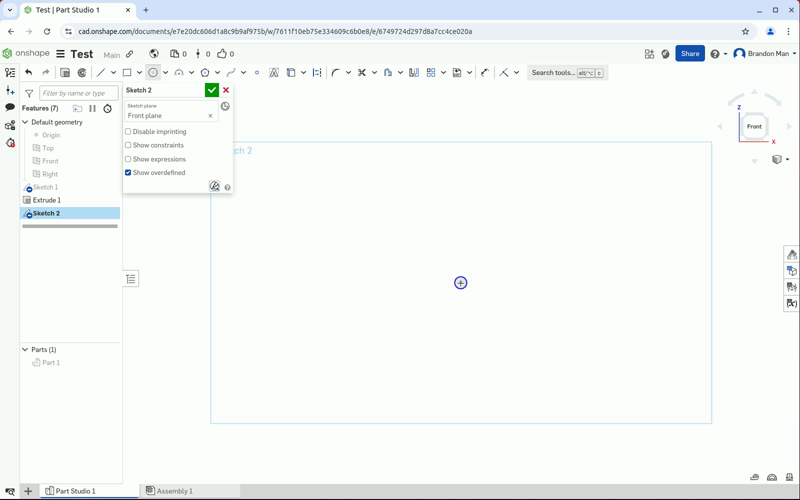
click(460, 282)
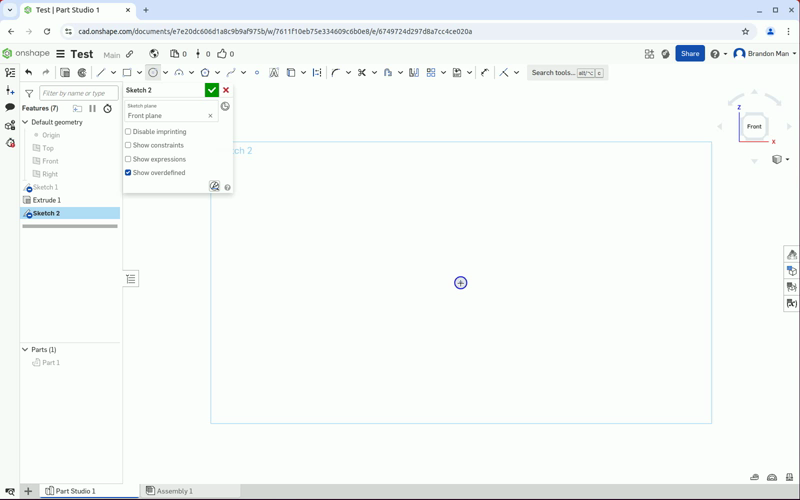
key_up(shift)
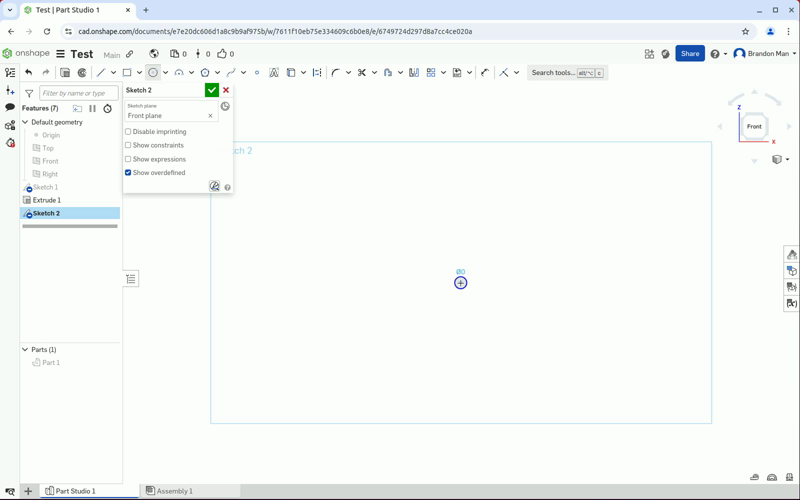
mouse_move(465, 282)
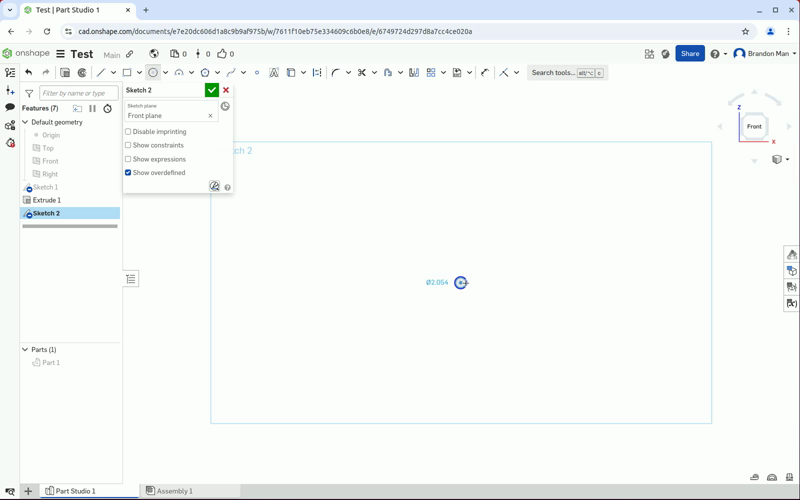
scroll(6)
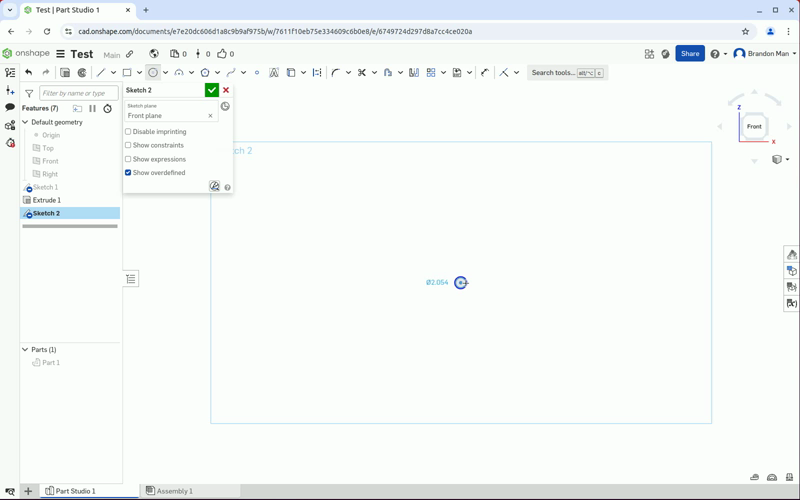
scroll(6)
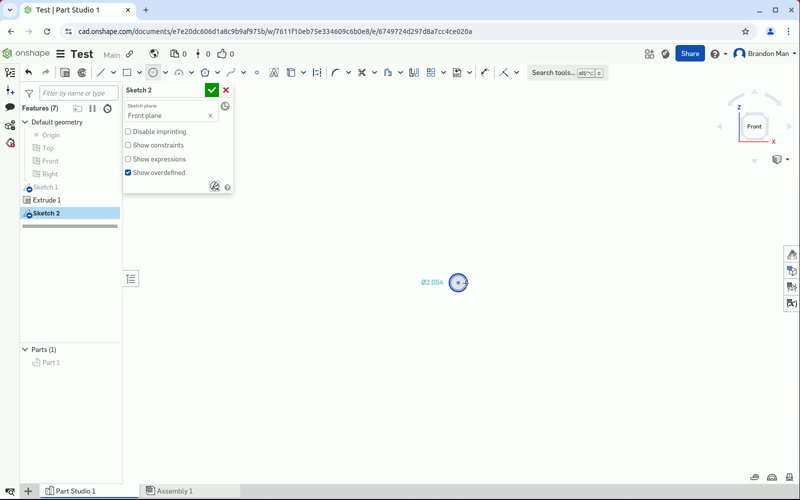
scroll(6)
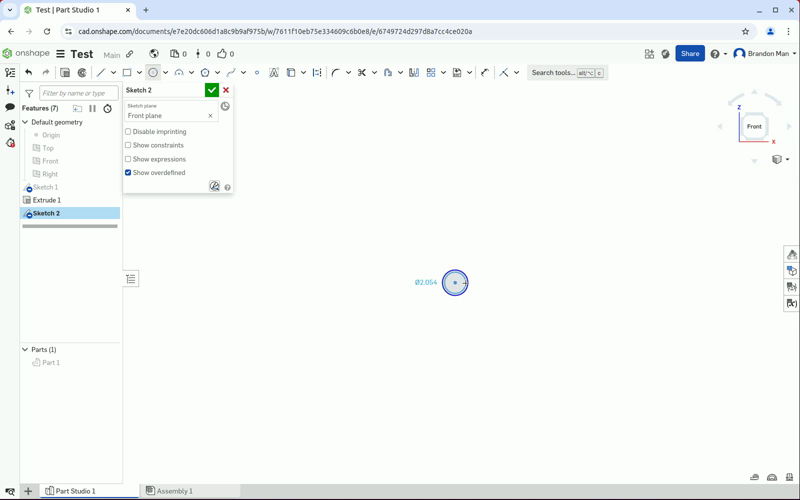
scroll(6)
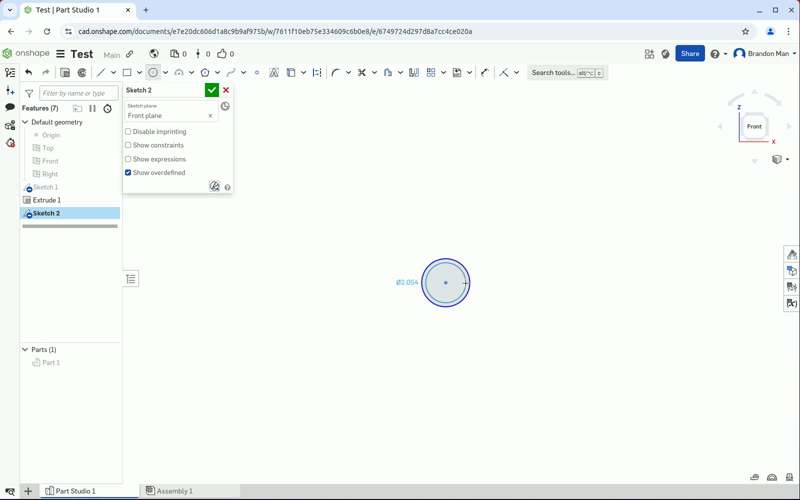
scroll(6)
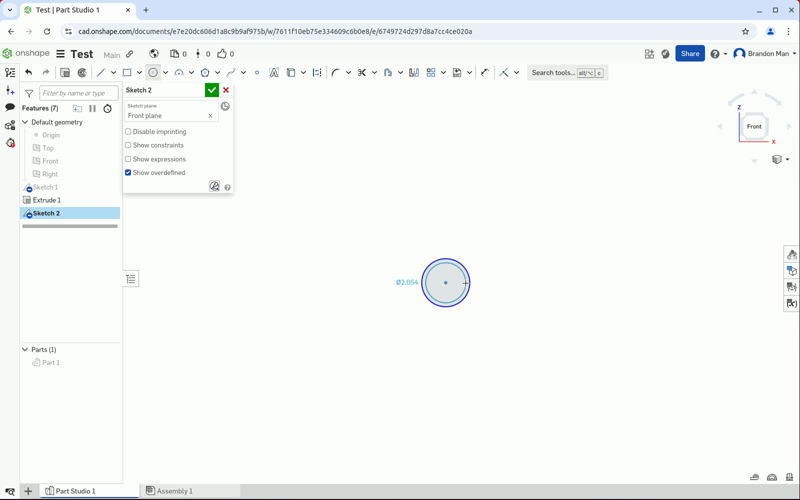
scroll(6)
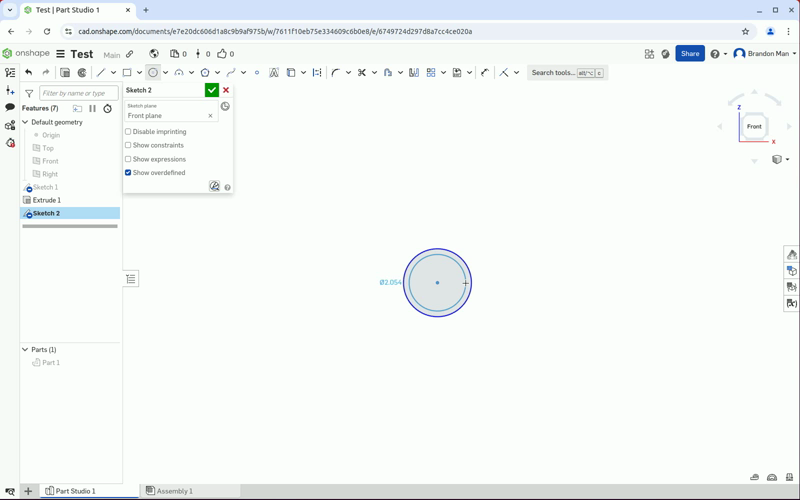
scroll(6)
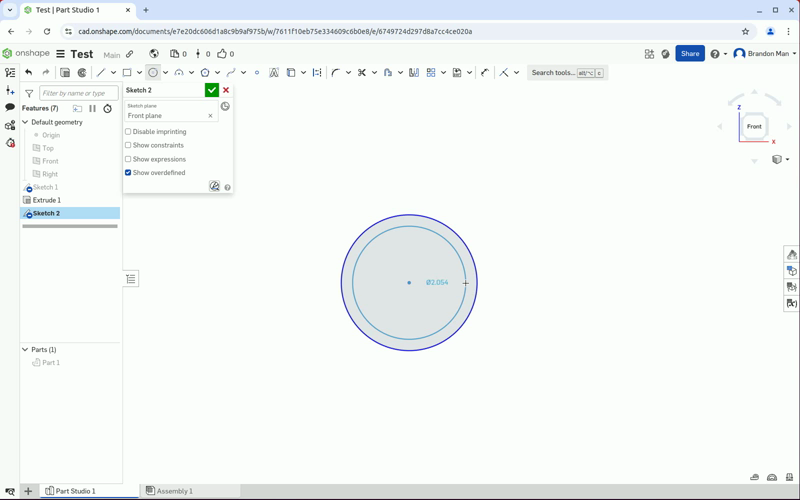
click(465, 282)
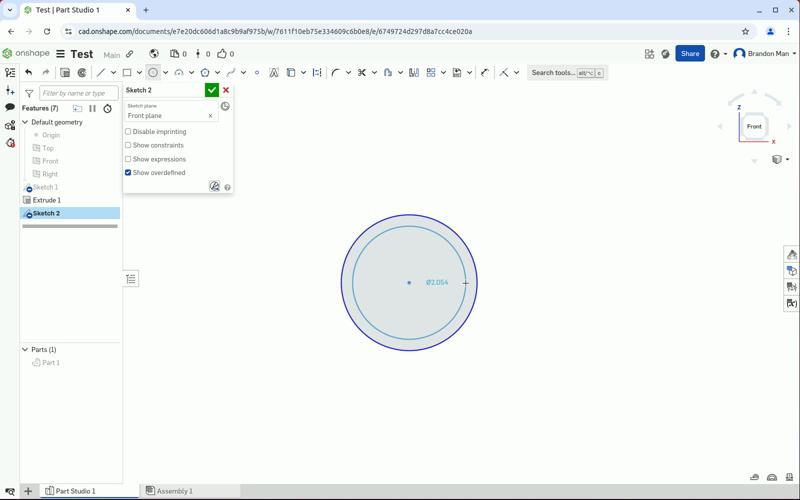
scroll(-6)
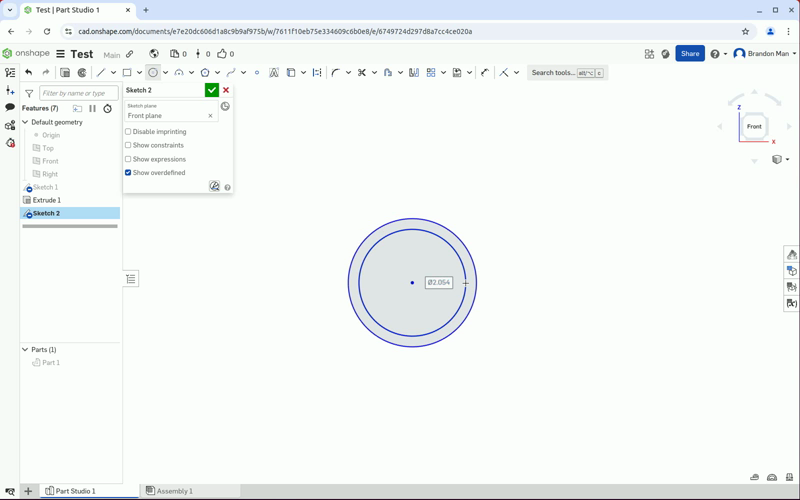
scroll(-6)
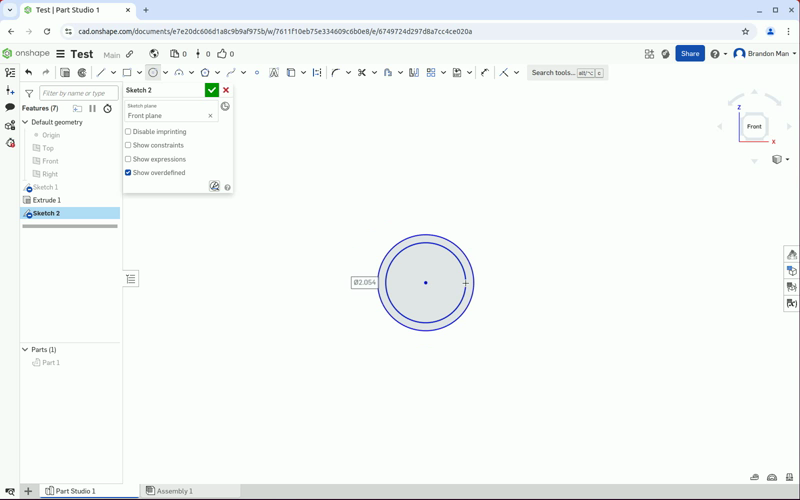
scroll(-6)
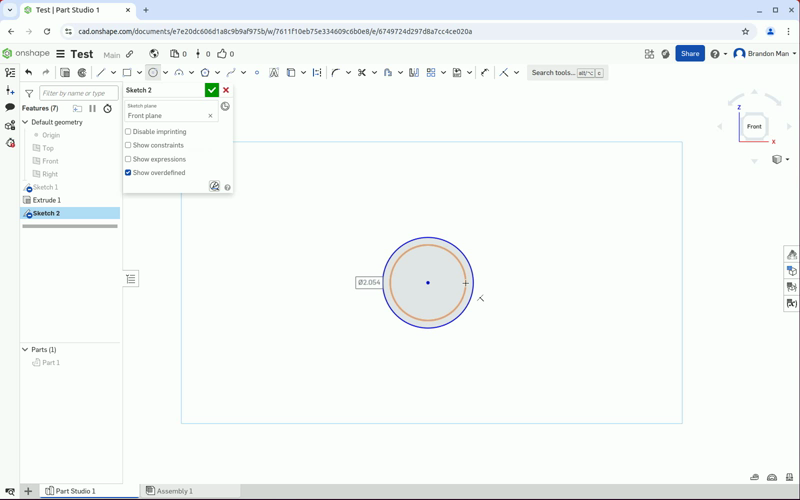
scroll(-6)
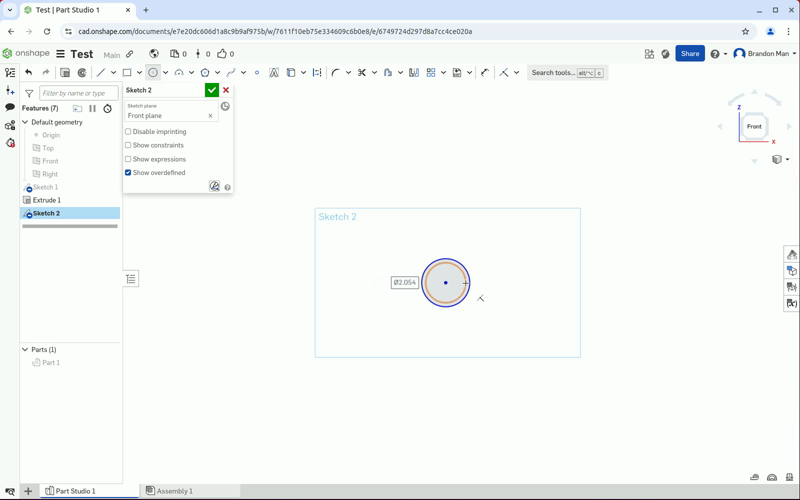
scroll(-6)
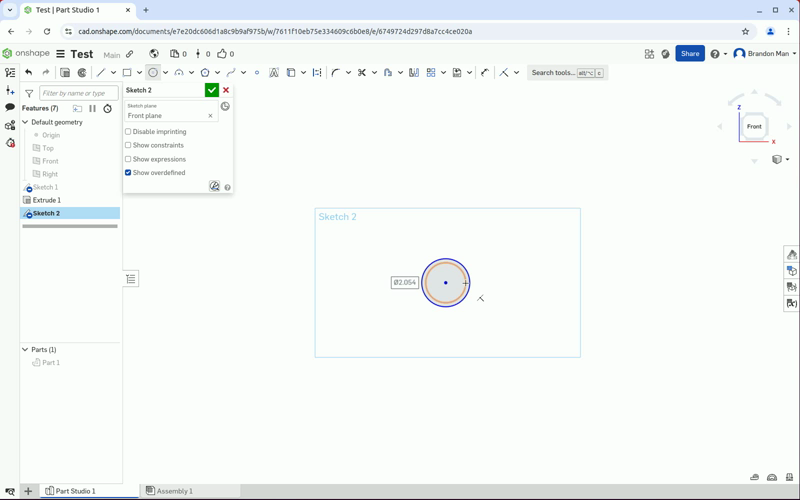
scroll(-6)
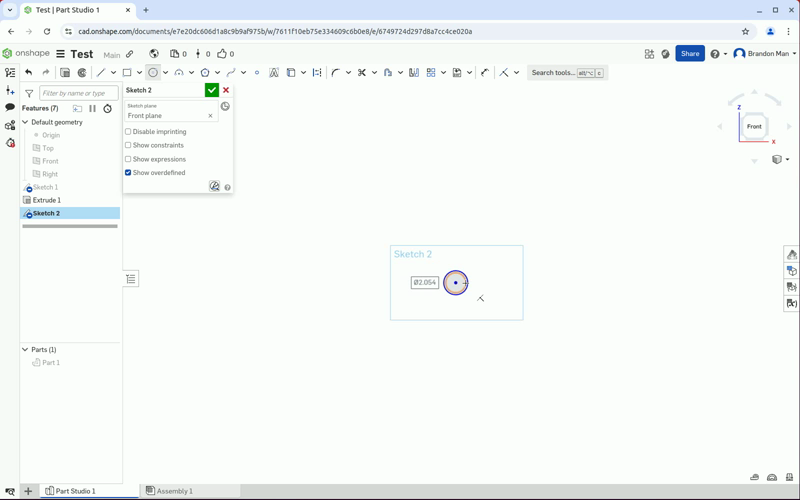
scroll(-6)
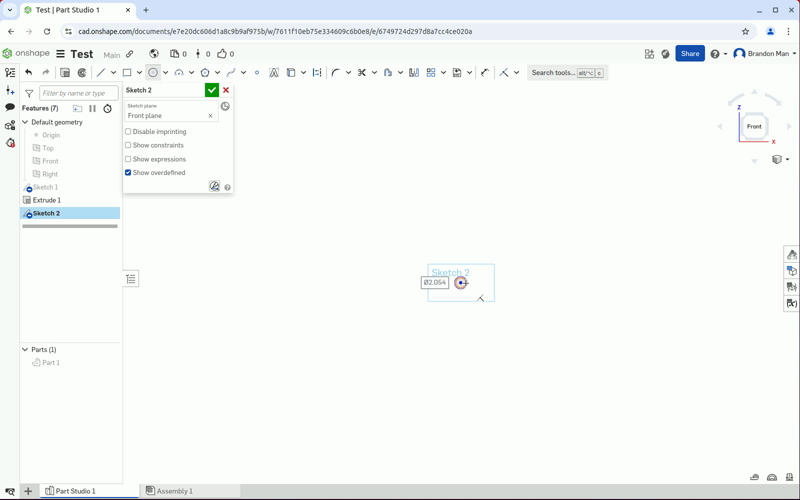
key(esc)
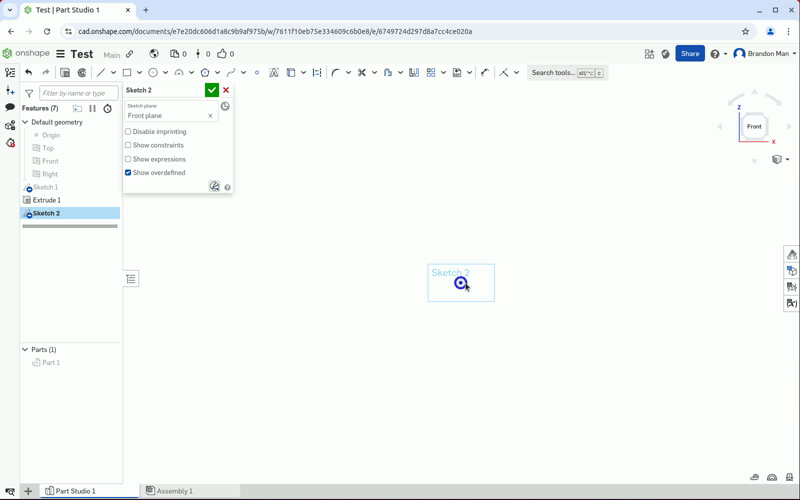
mouse_move(464, 286)
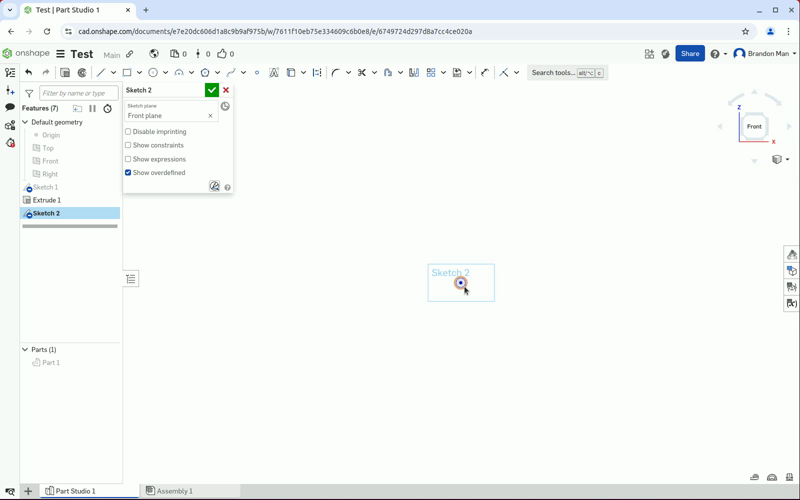
scroll(6)
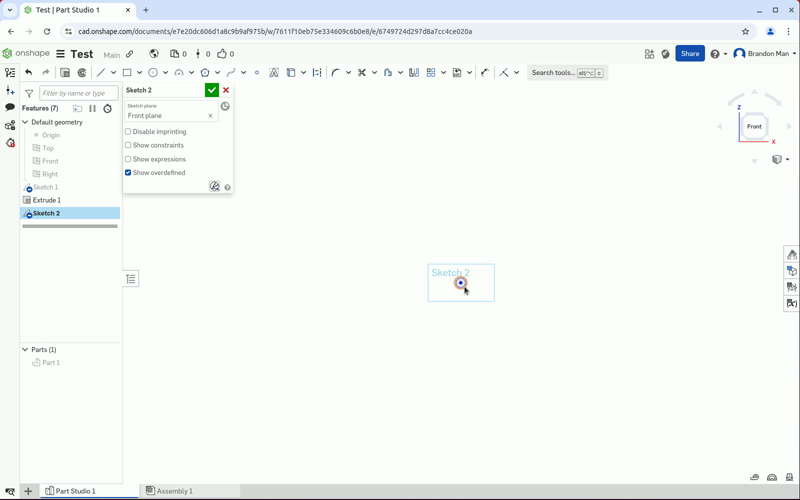
scroll(6)
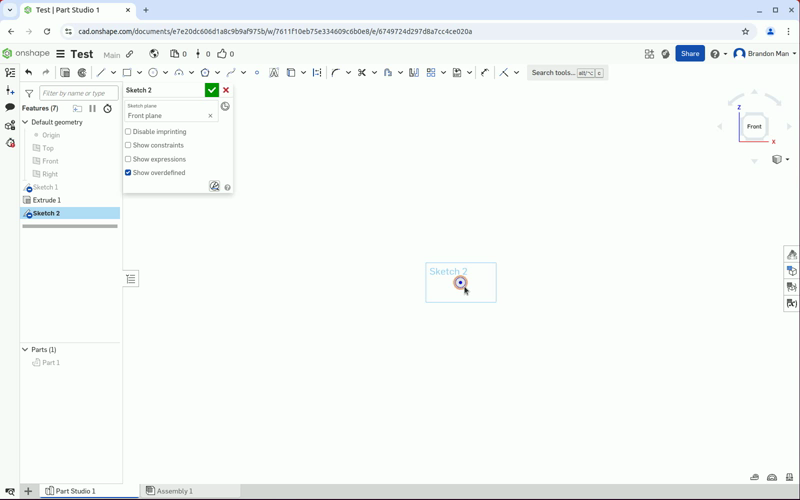
scroll(6)
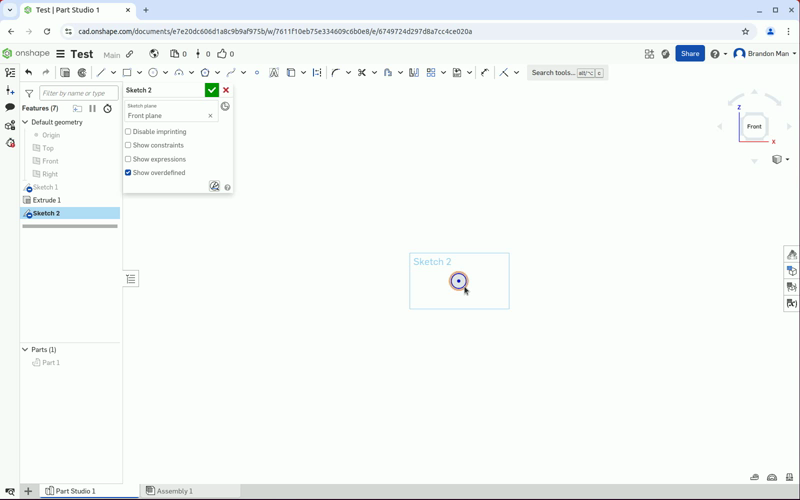
scroll(6)
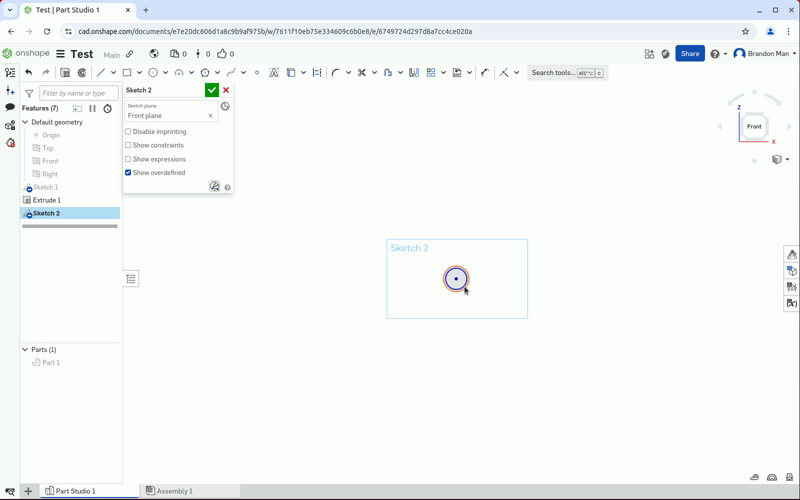
scroll(6)
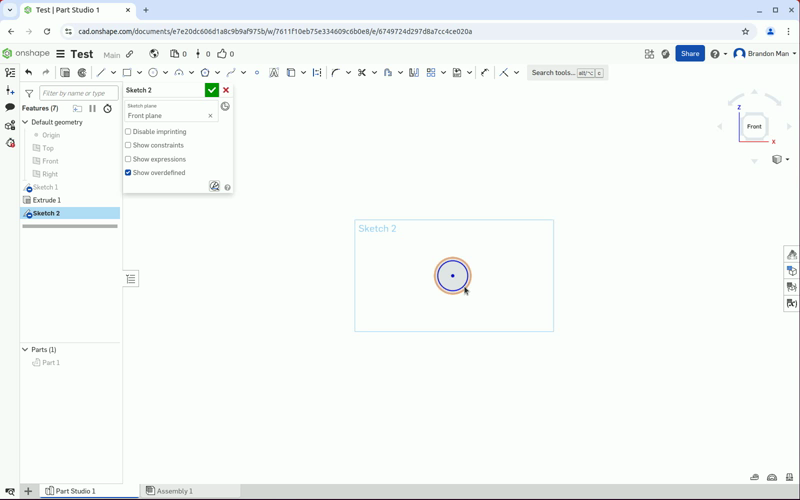
scroll(6)
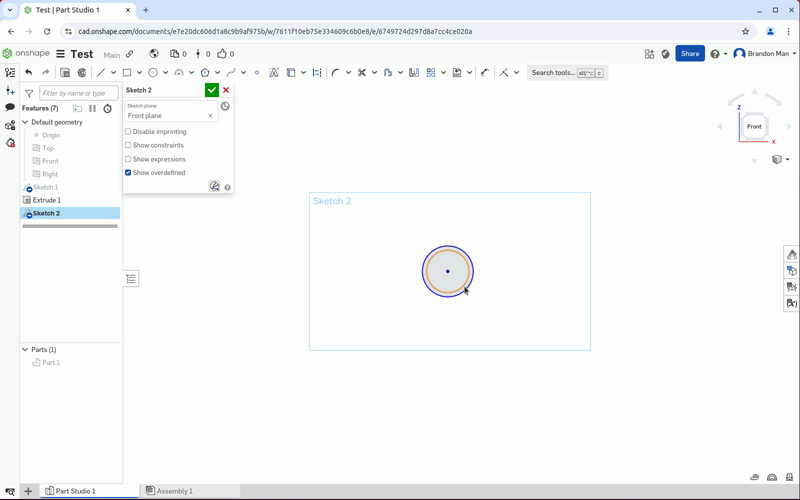
scroll(6)
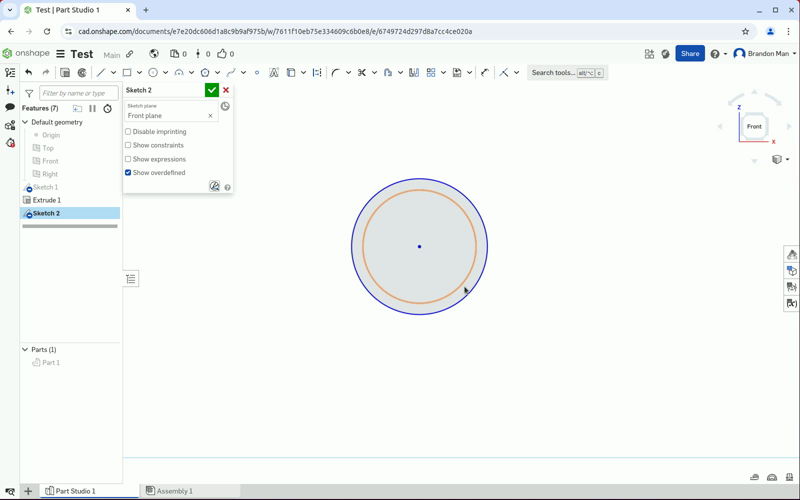
click(464, 286)
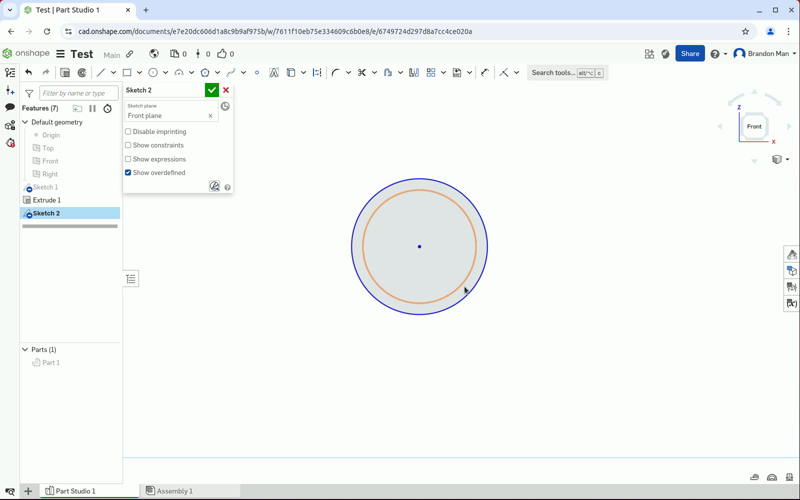
scroll(-6)
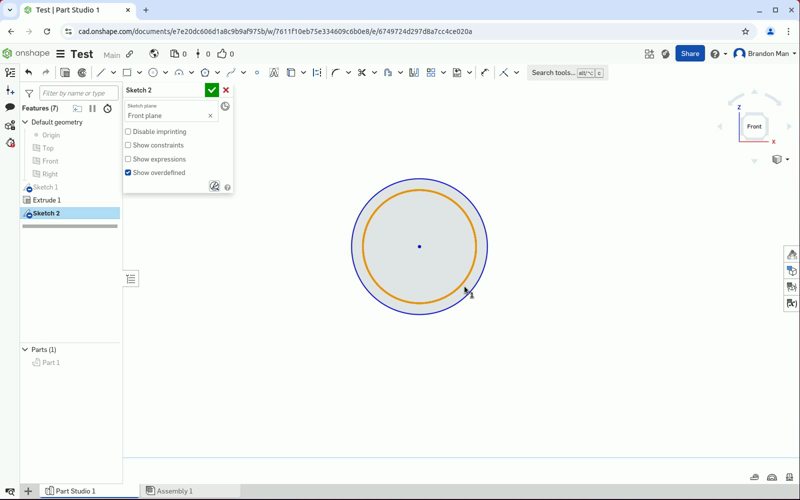
scroll(-6)
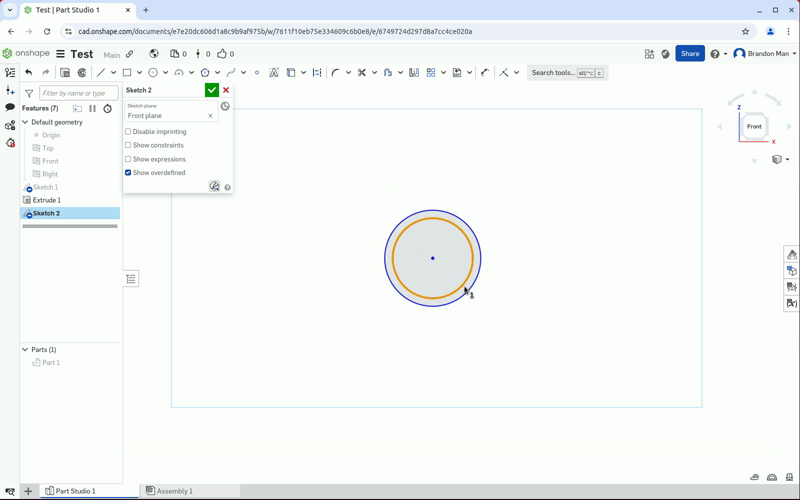
scroll(-6)
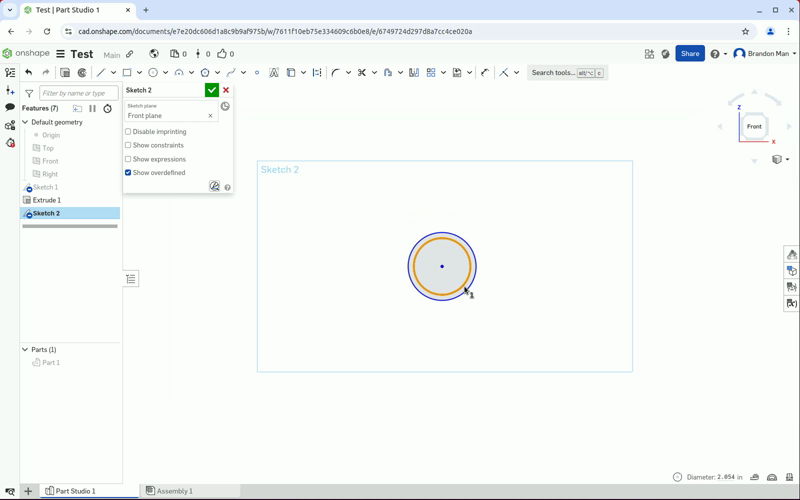
scroll(-6)
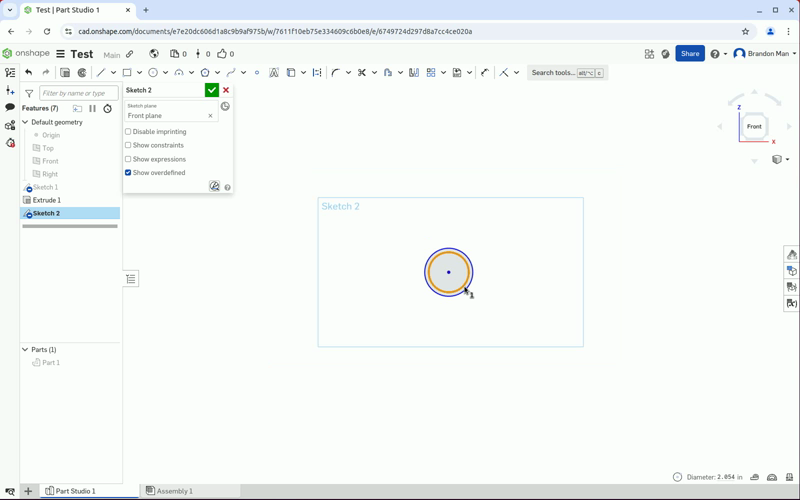
scroll(-6)
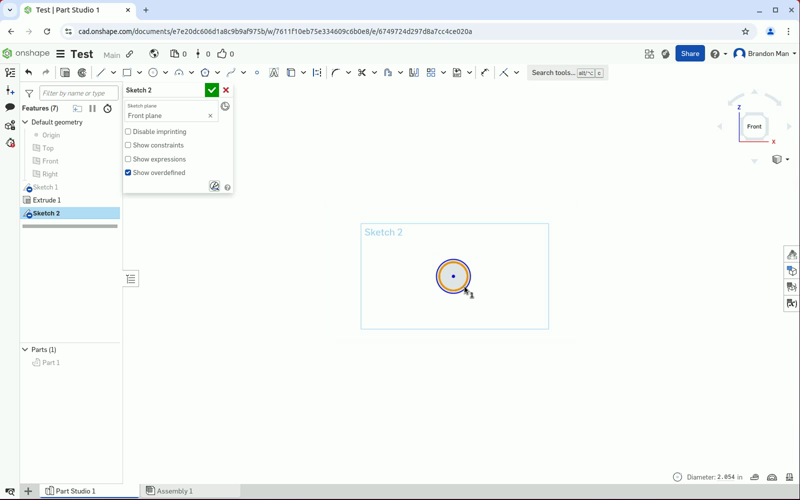
scroll(-6)
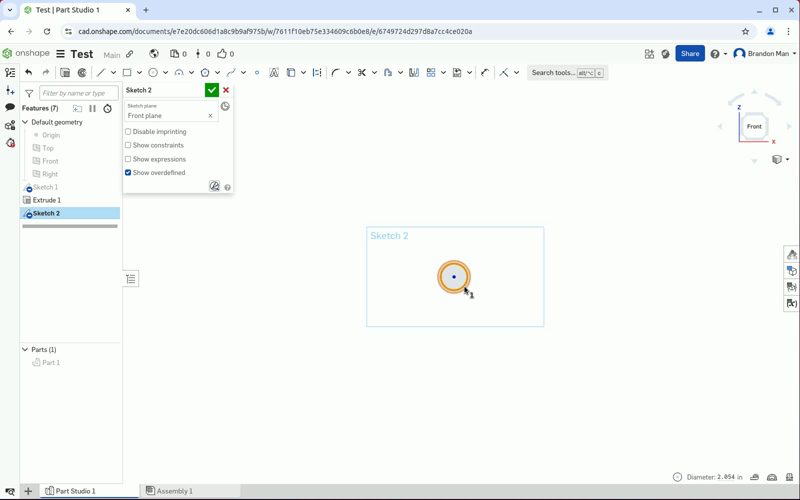
scroll(-6)
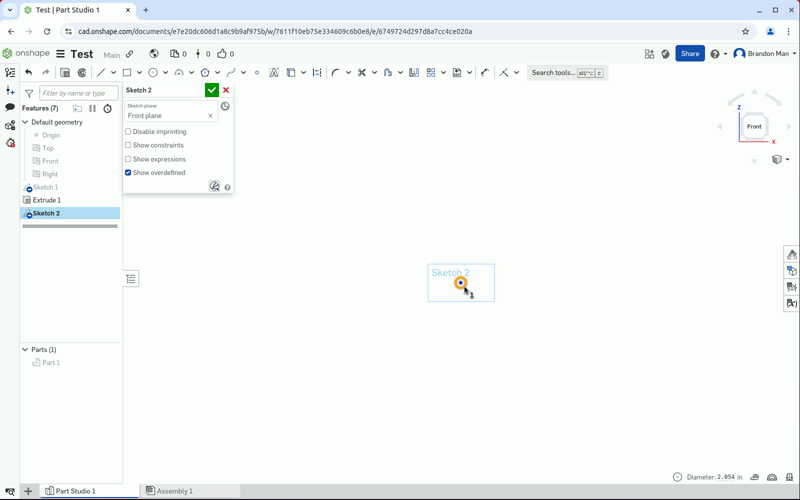
mouse_move(73, 352)
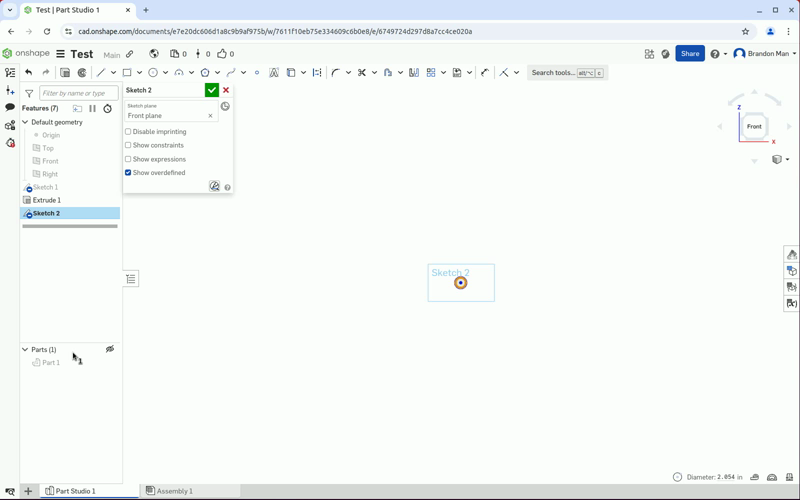
key(shift+y)
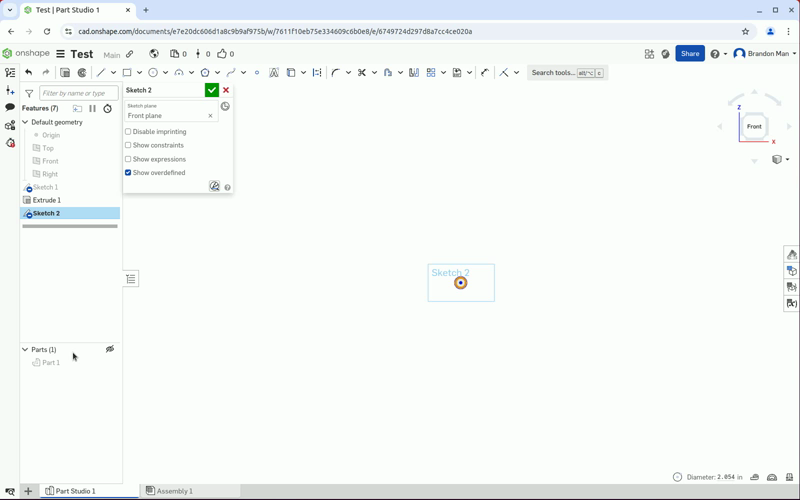
key(shift+e)
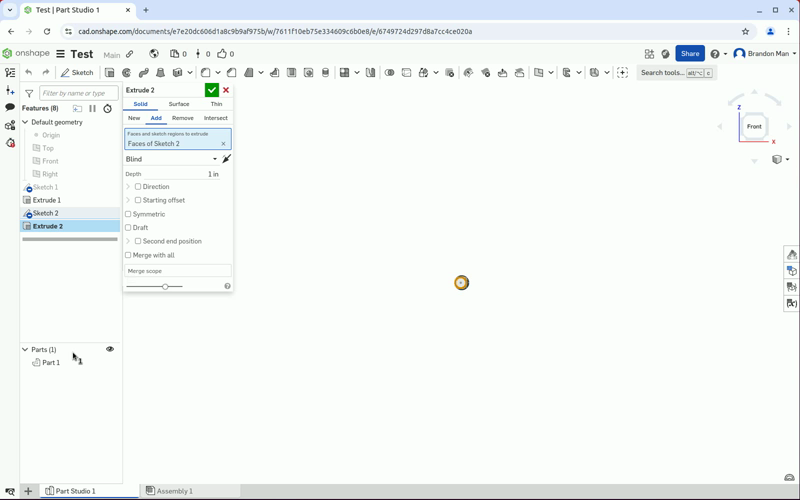
mouse_move(143, 106)
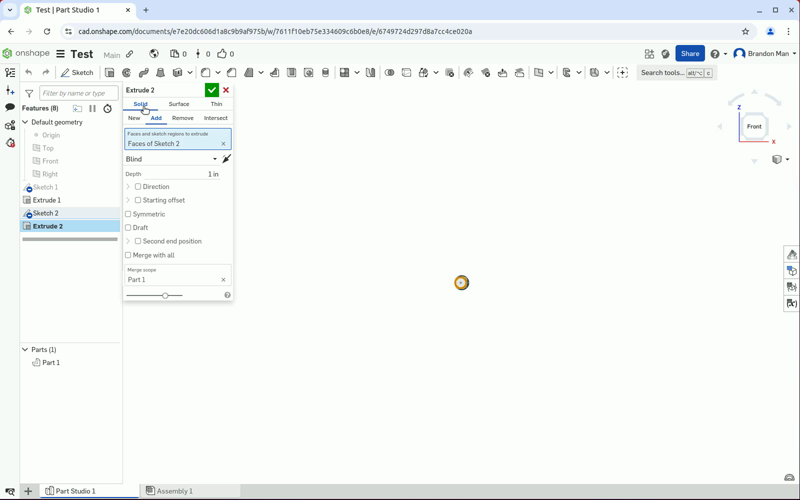
click(143, 106)
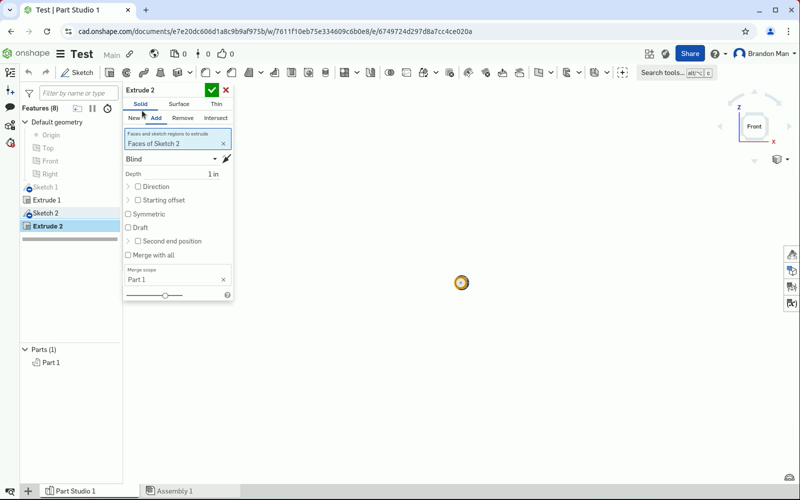
mouse_move(137, 120)
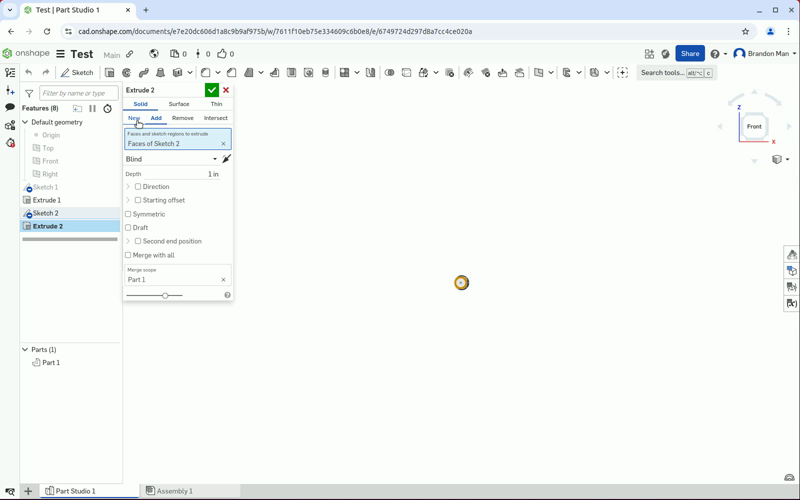
click(137, 120)
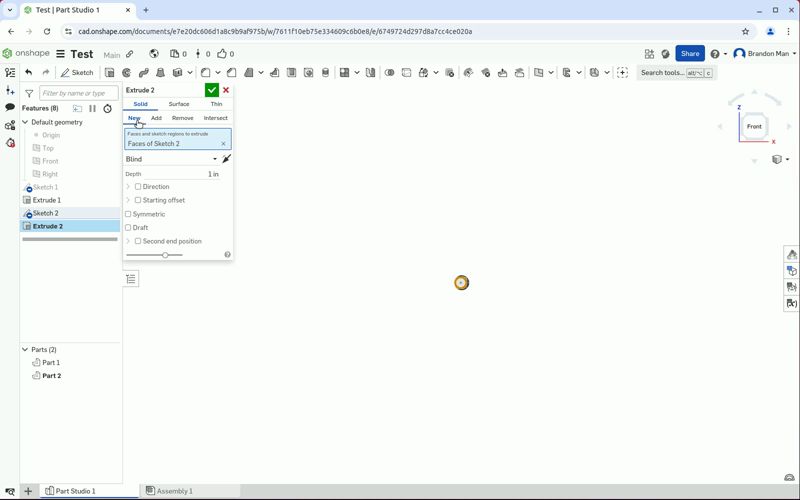
key(tab, 4)
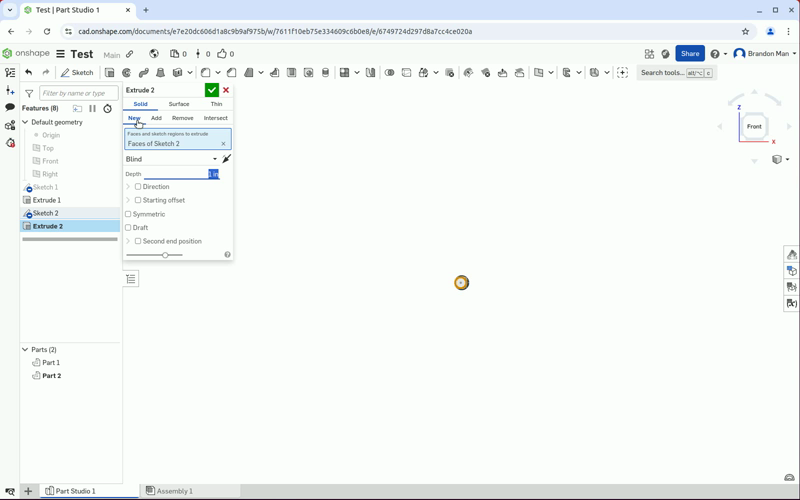
text(23.108)
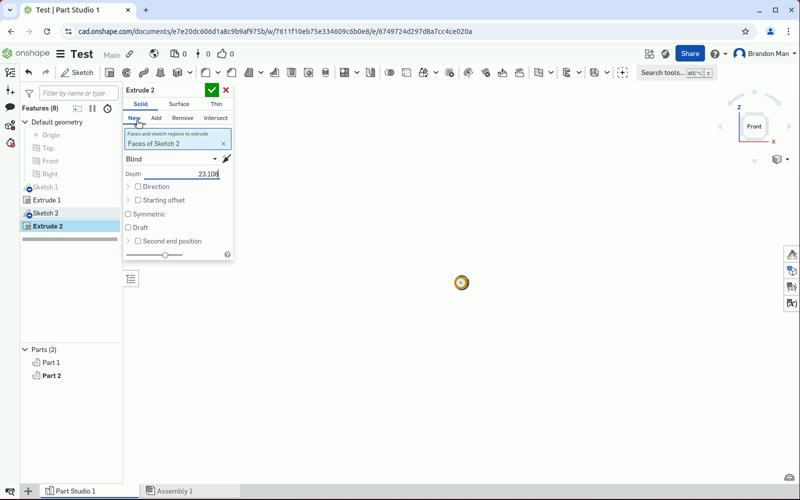
key(enter)
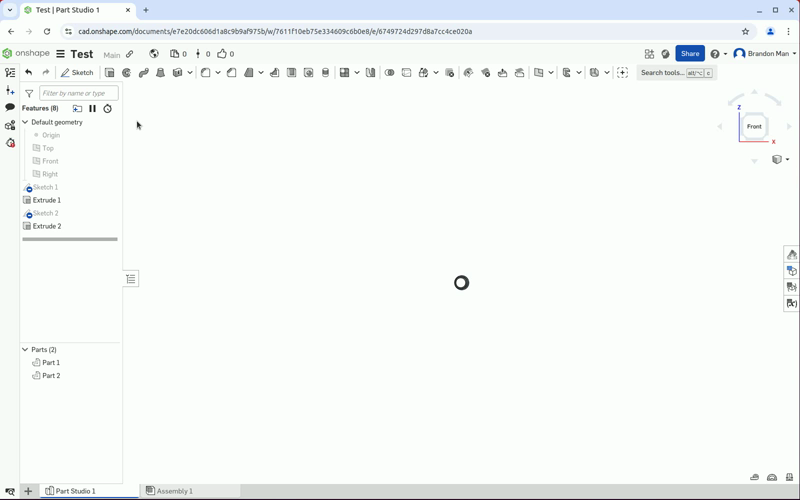
key(shift+h)
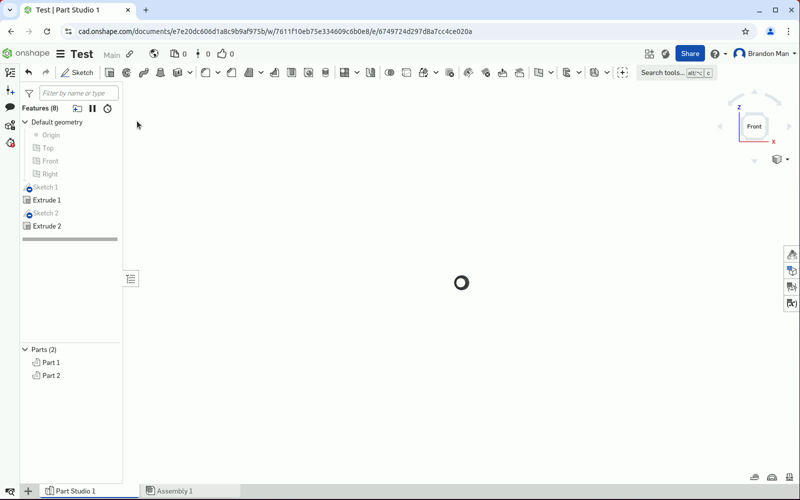
key(shift+h)
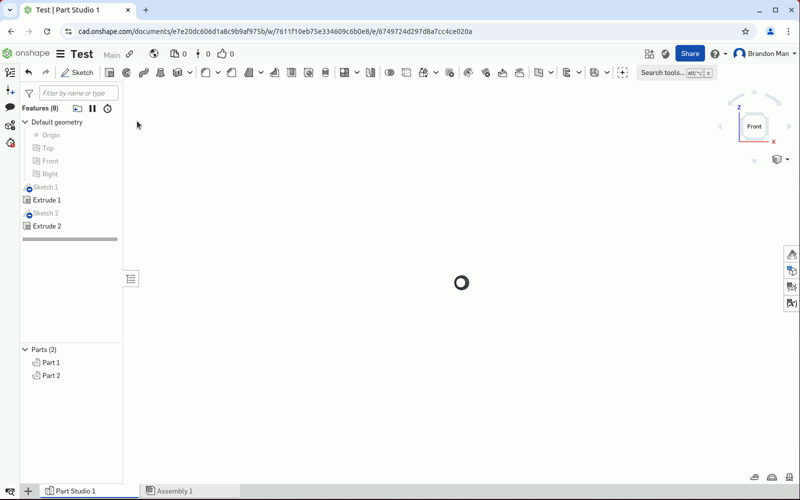
mouse_move(73, 189)
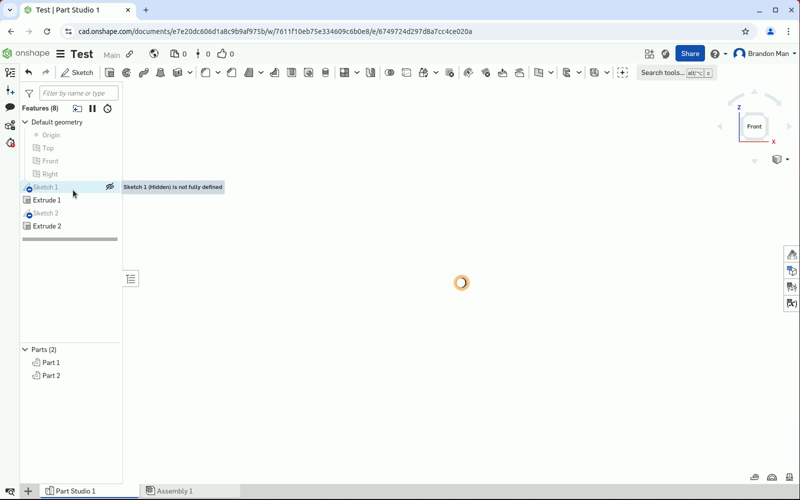
click(73, 189)
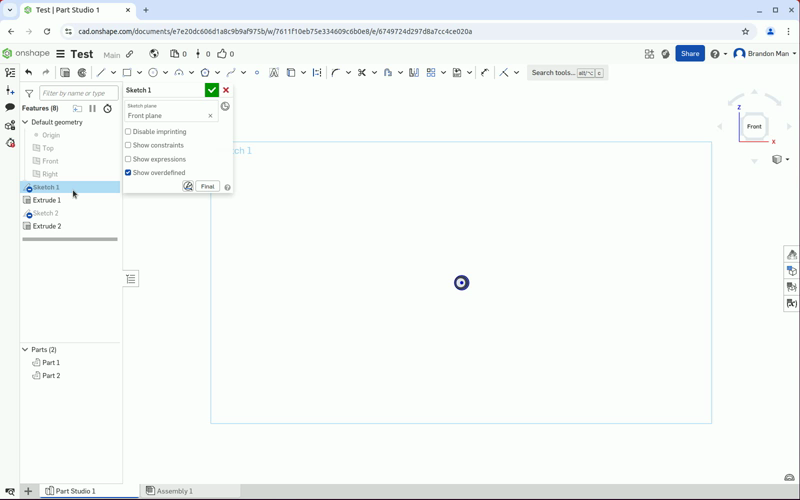
mouse_move(229, 92)
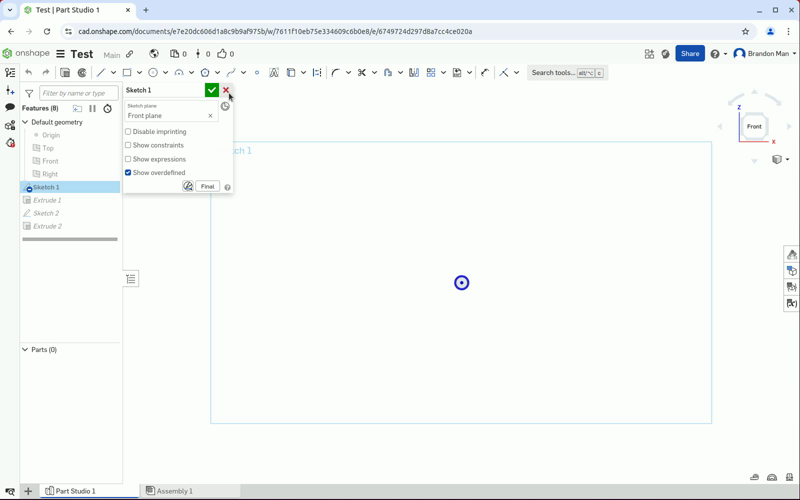
click(229, 92)
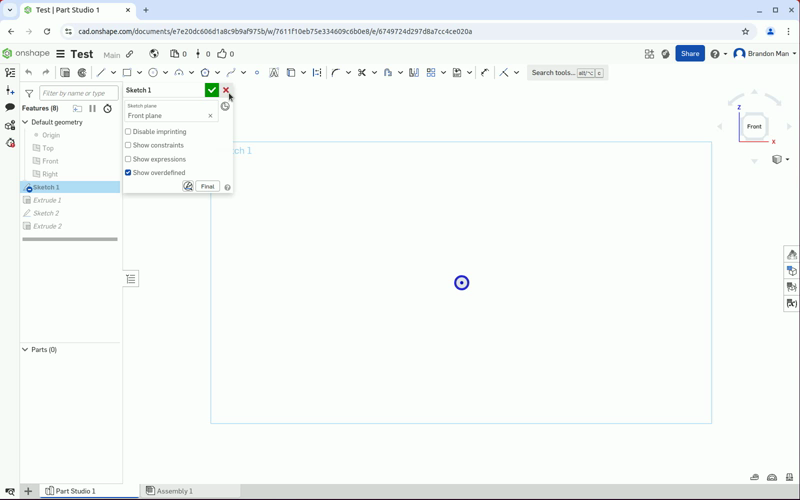
key(shift+s)
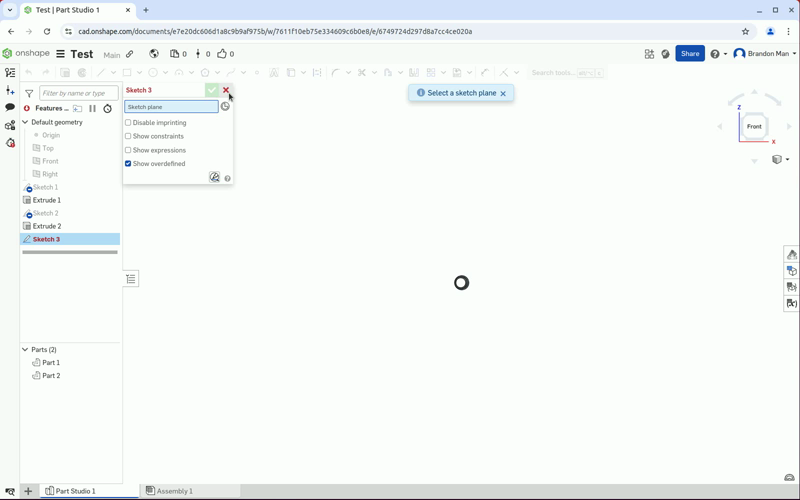
mouse_move(73, 163)
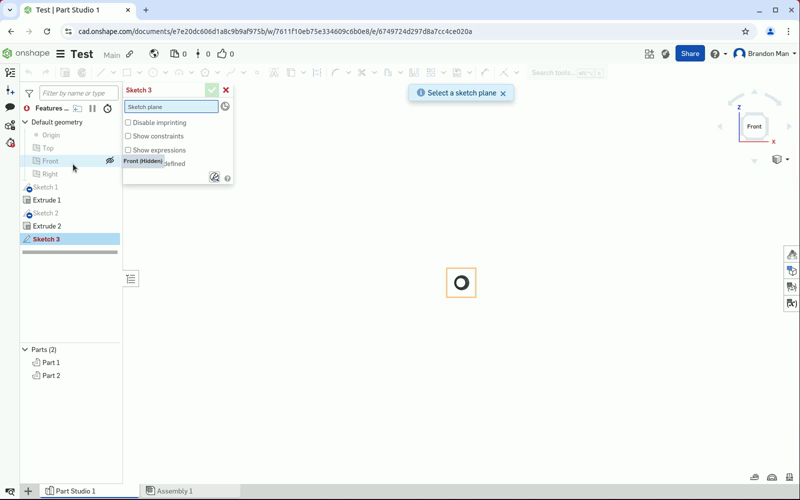
click(73, 163)
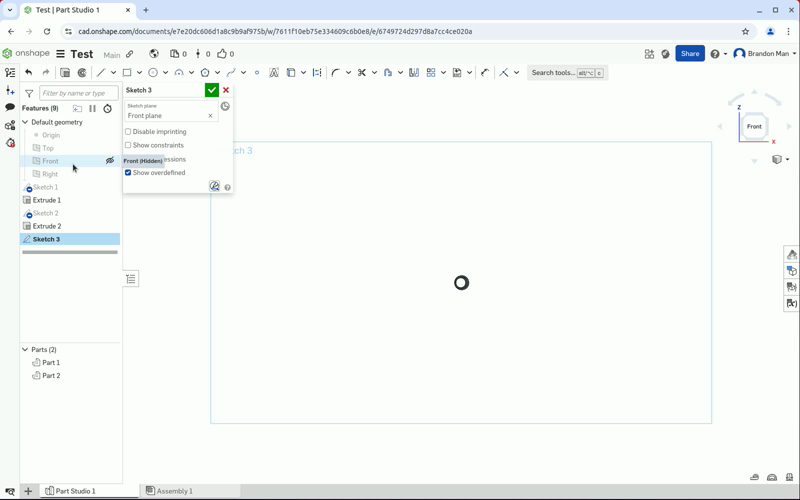
mouse_move(73, 352)
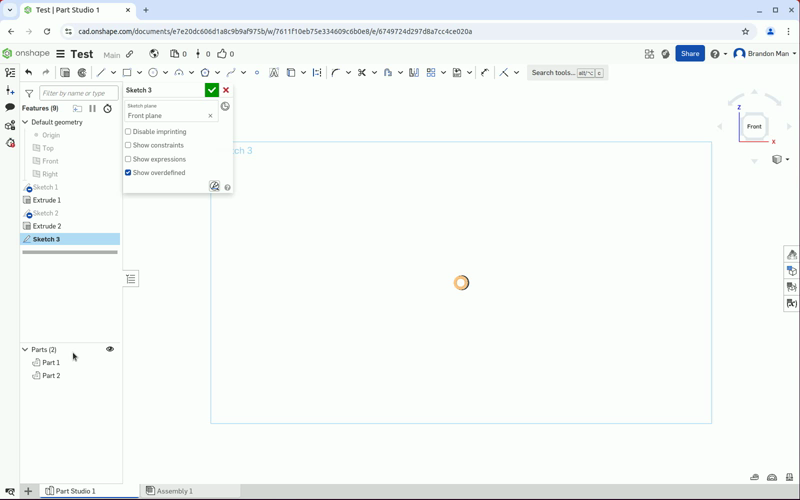
key(y)
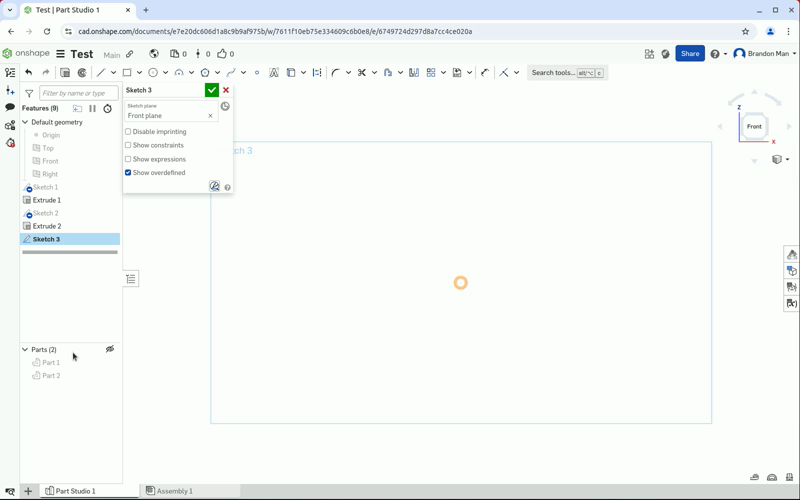
key(c)
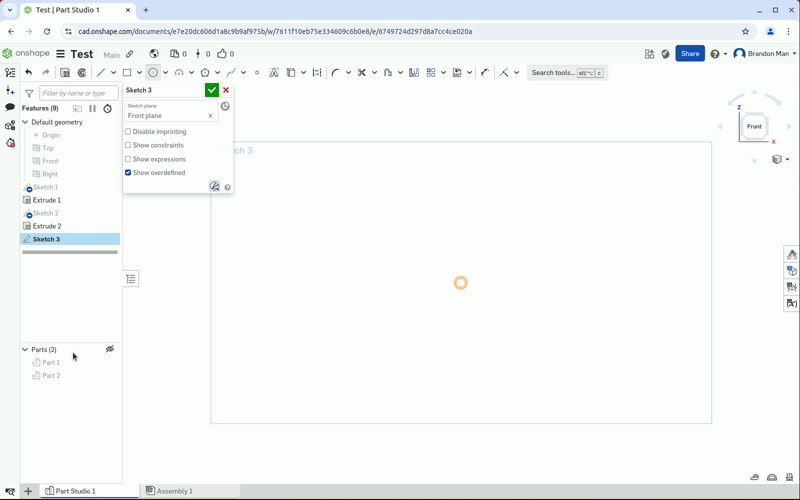
key_down(shift)
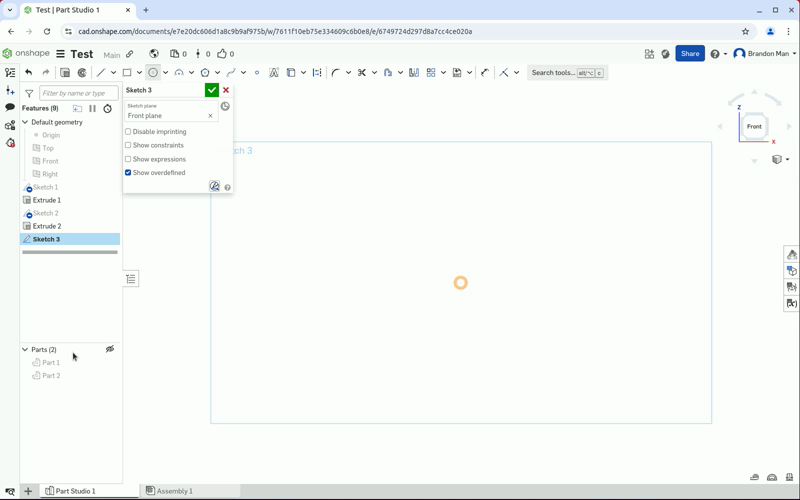
mouse_move(460, 282)
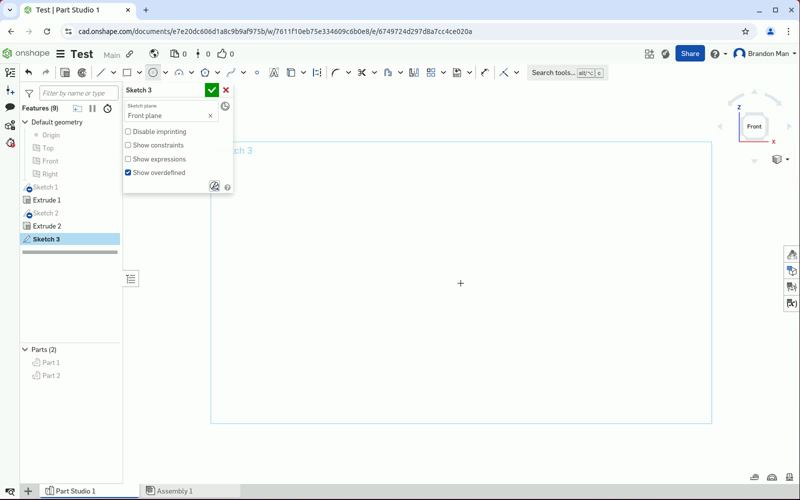
click(460, 282)
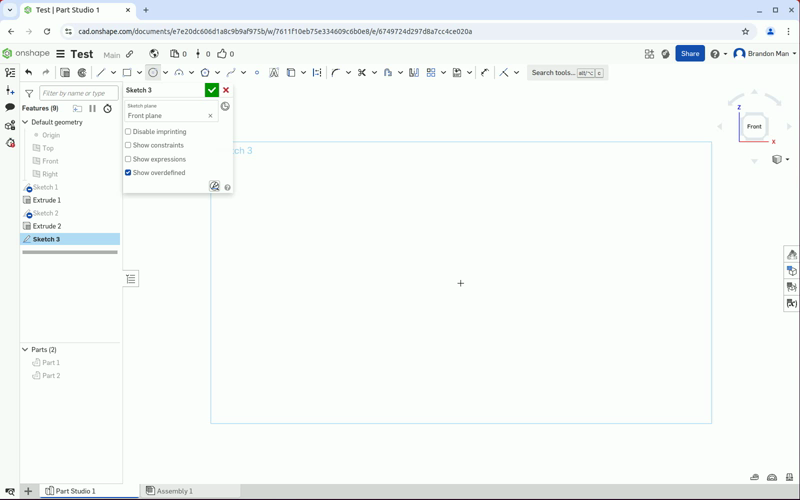
key_up(shift)
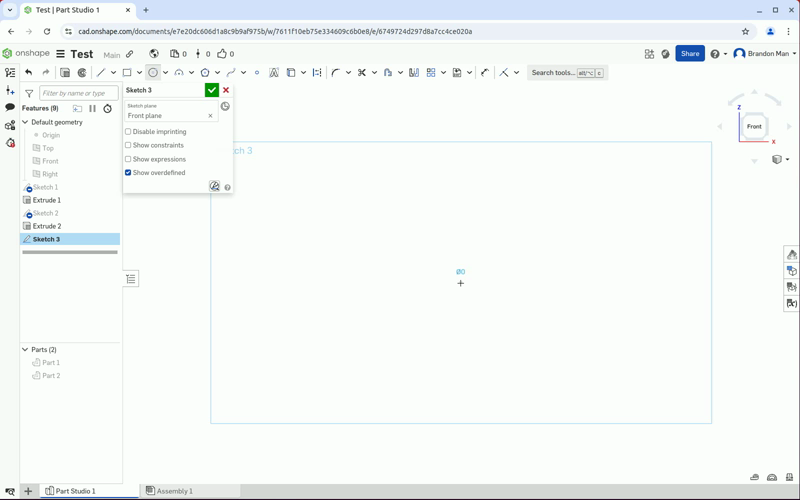
mouse_move(466, 282)
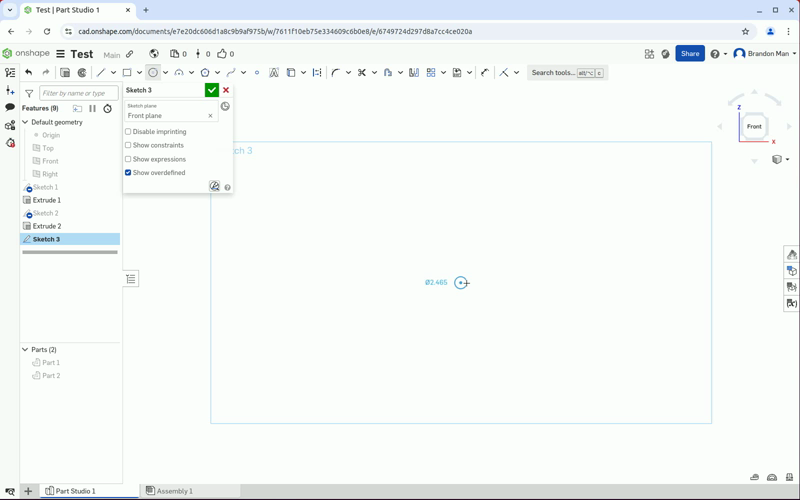
click(466, 282)
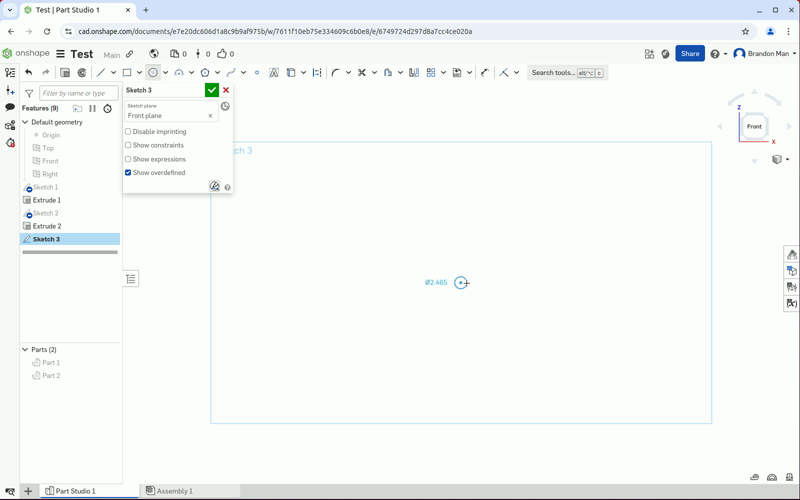
key(esc)
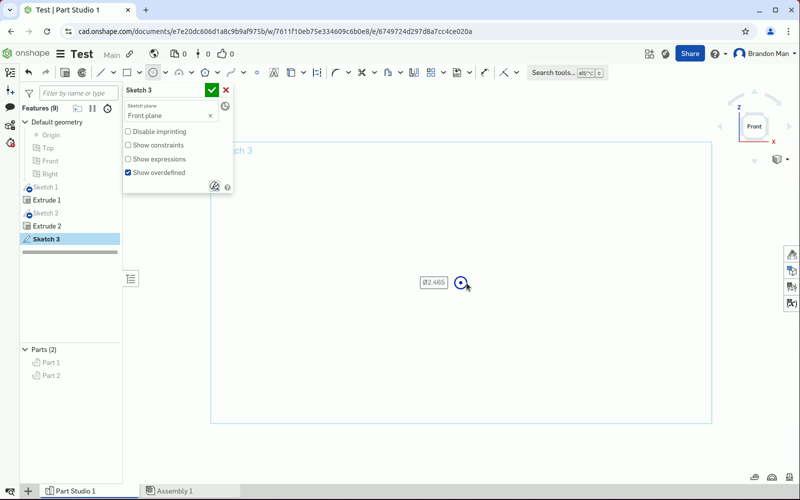
key(c)
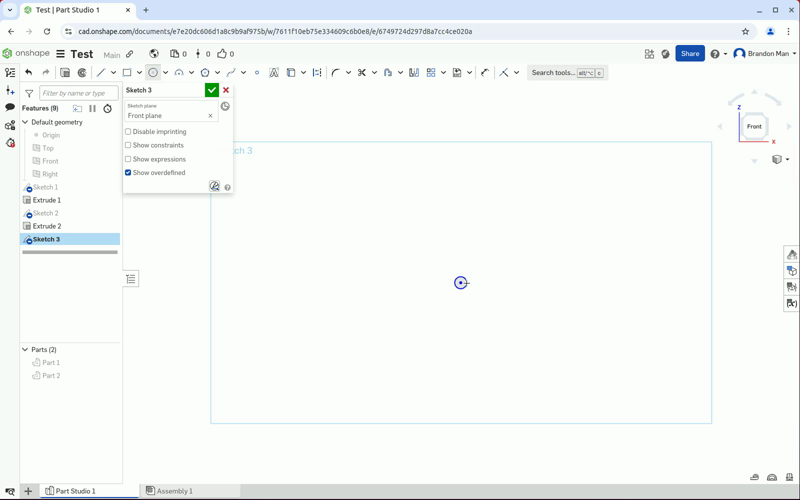
key_down(shift)
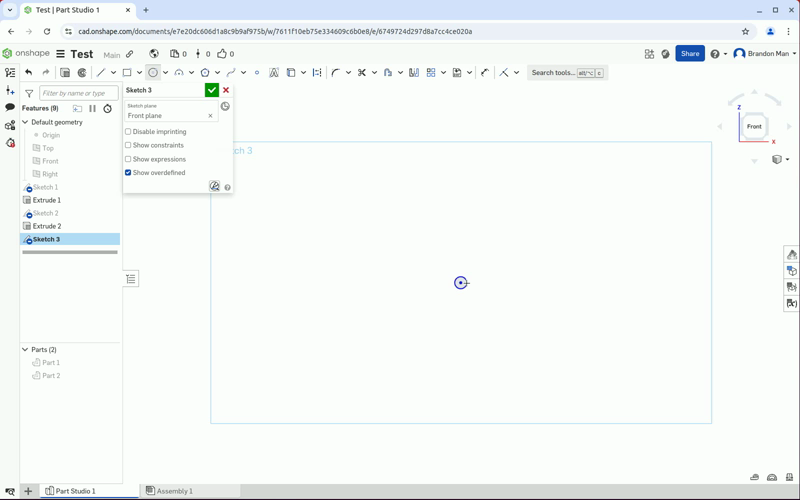
mouse_move(460, 282)
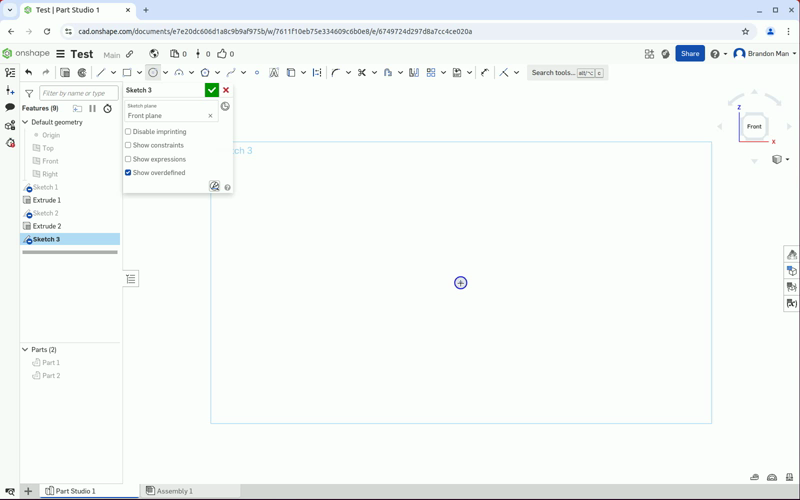
click(460, 282)
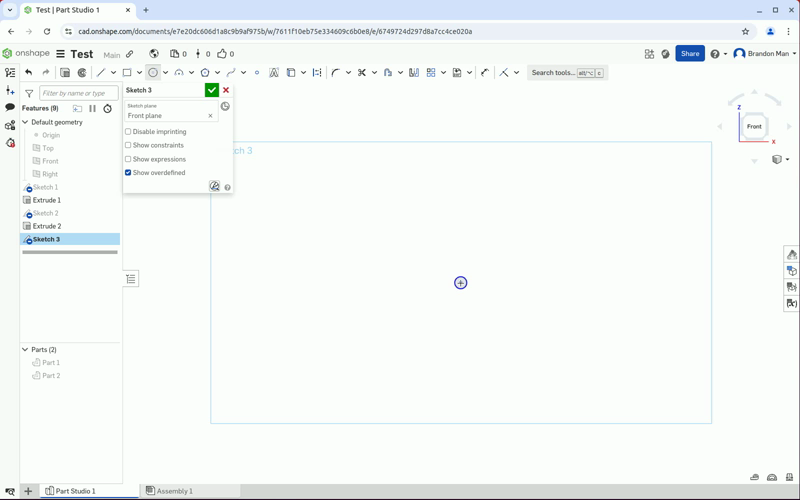
key_up(shift)
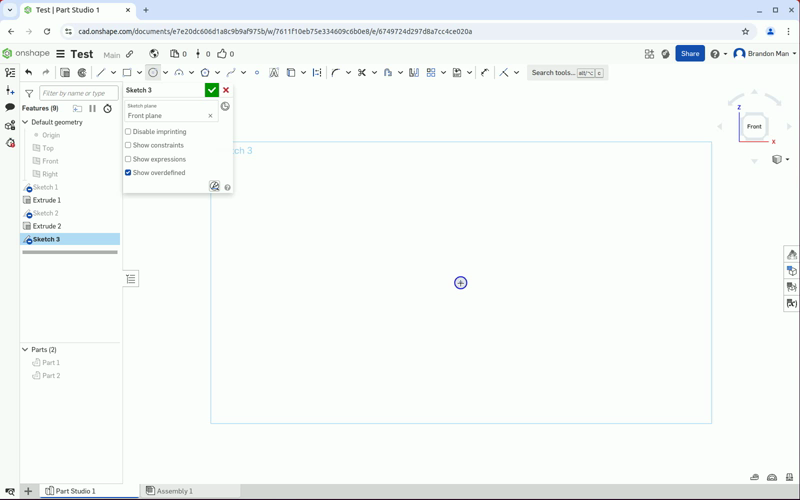
mouse_move(465, 282)
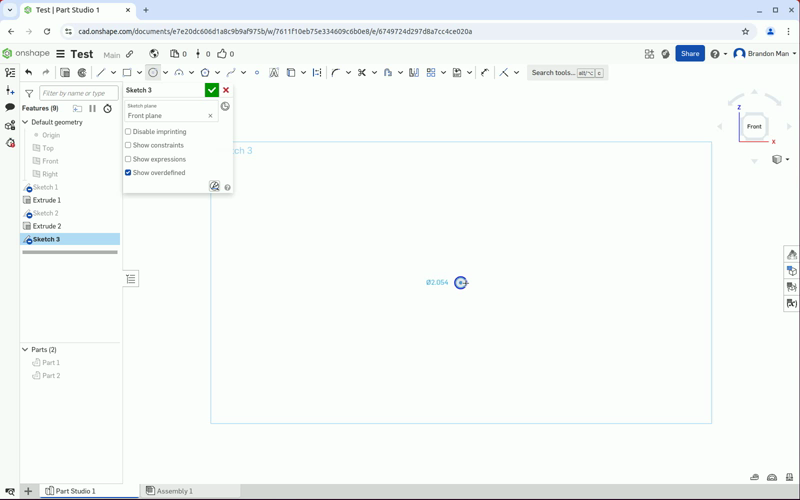
scroll(6)
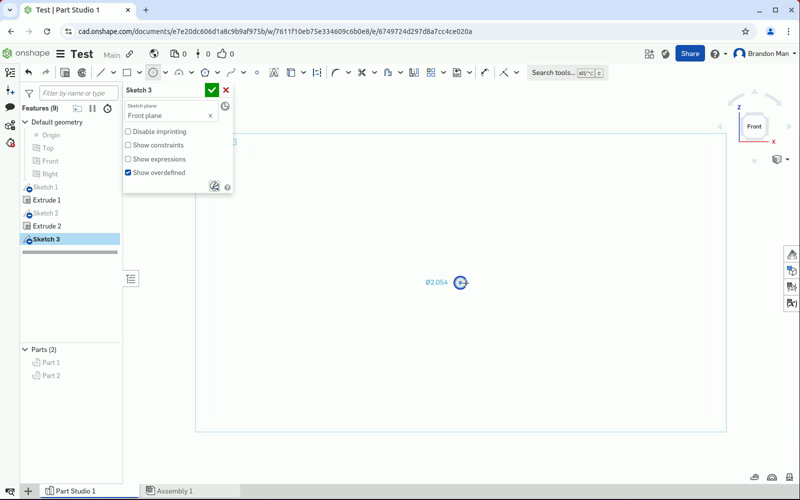
scroll(6)
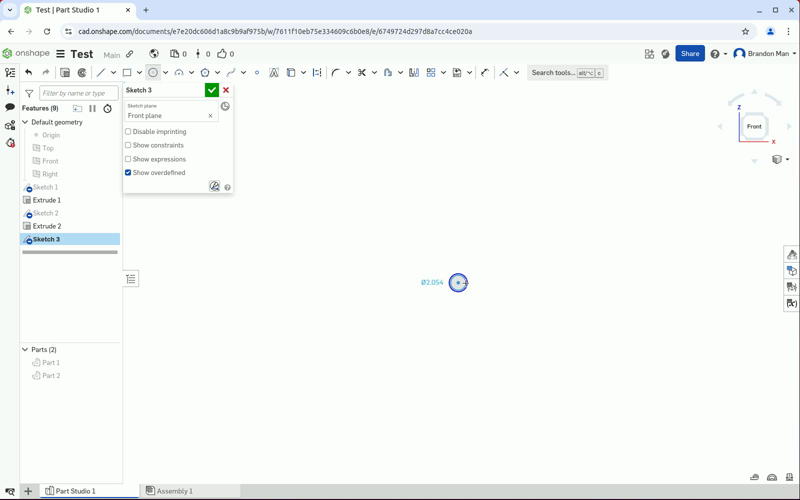
scroll(6)
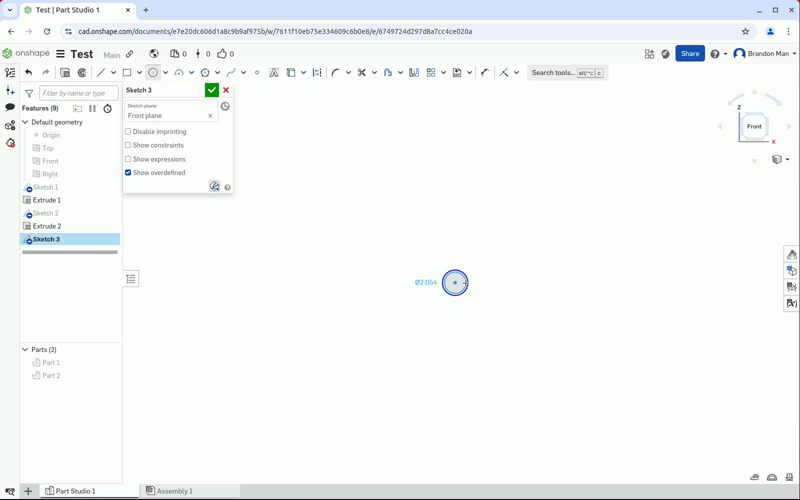
scroll(6)
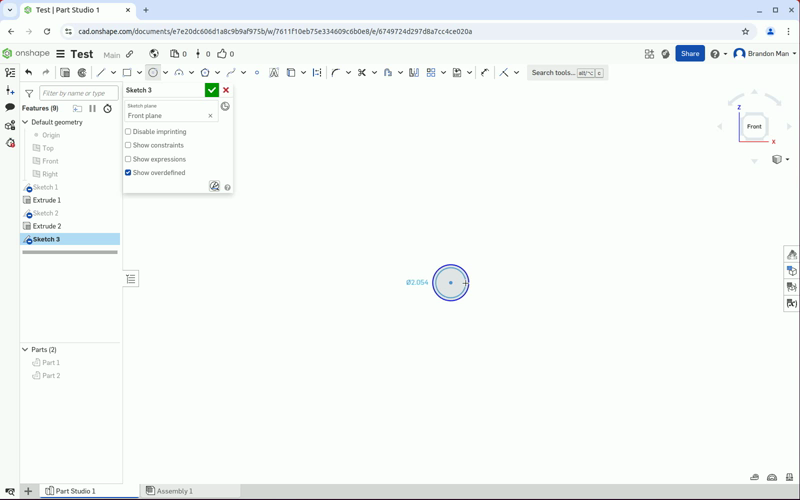
scroll(6)
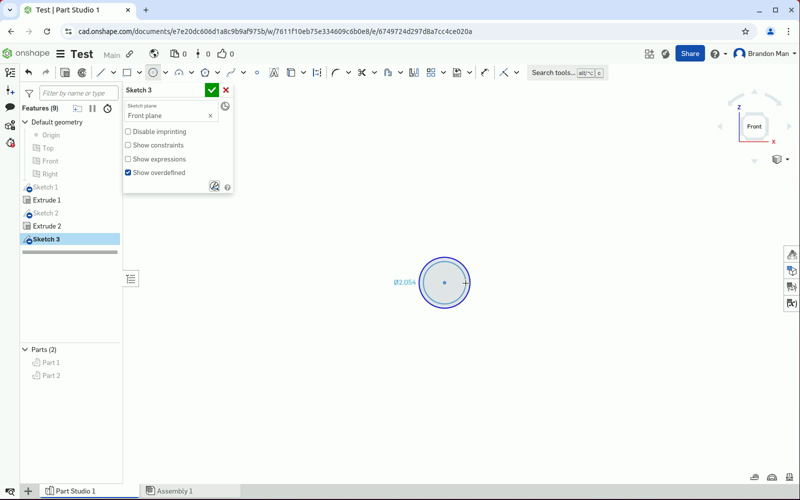
scroll(6)
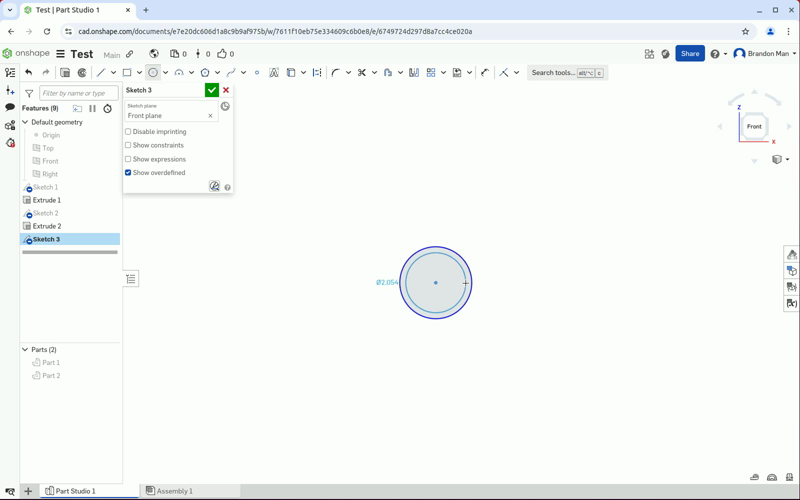
scroll(6)
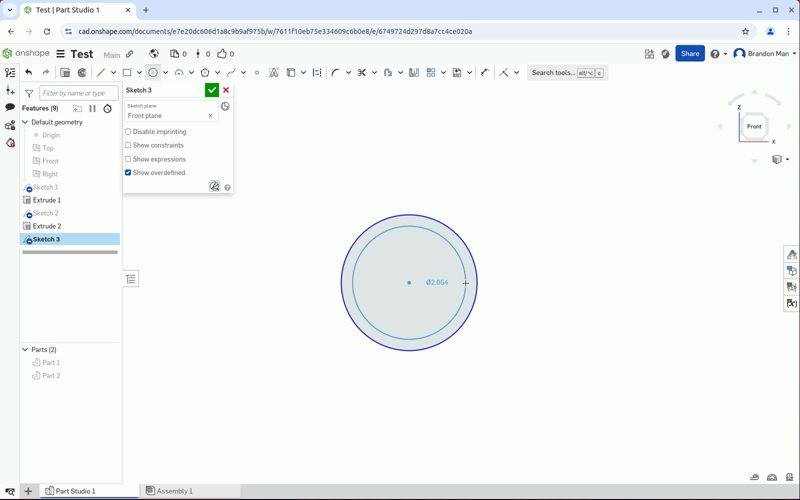
click(465, 282)
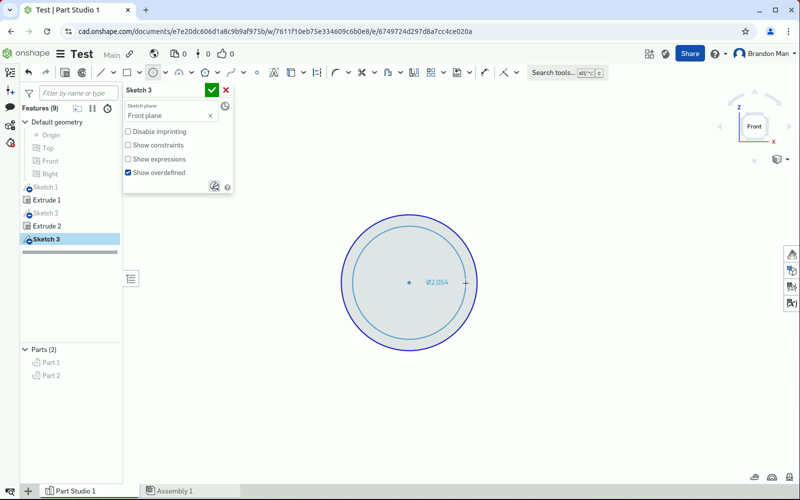
scroll(-6)
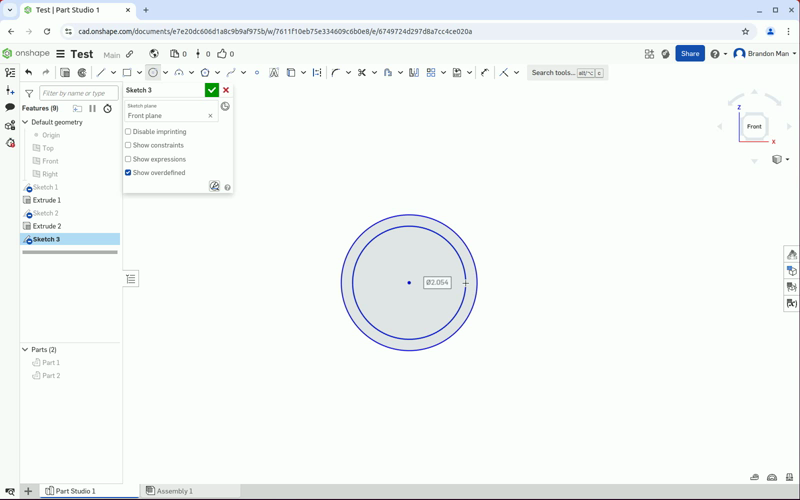
scroll(-6)
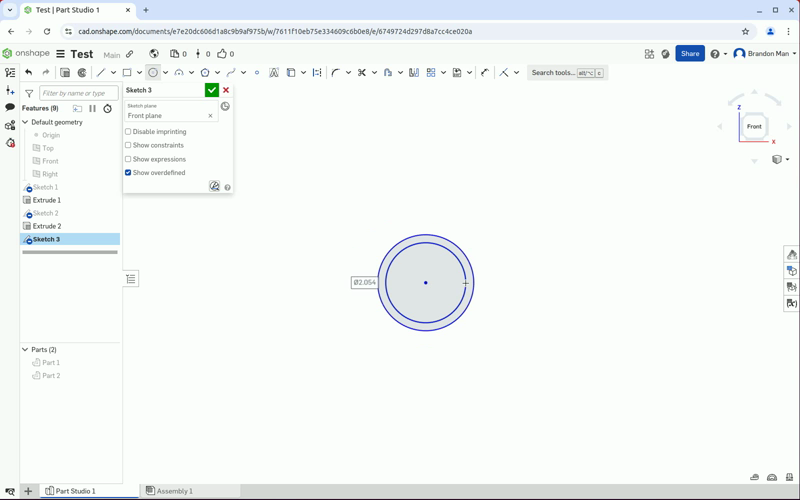
scroll(-6)
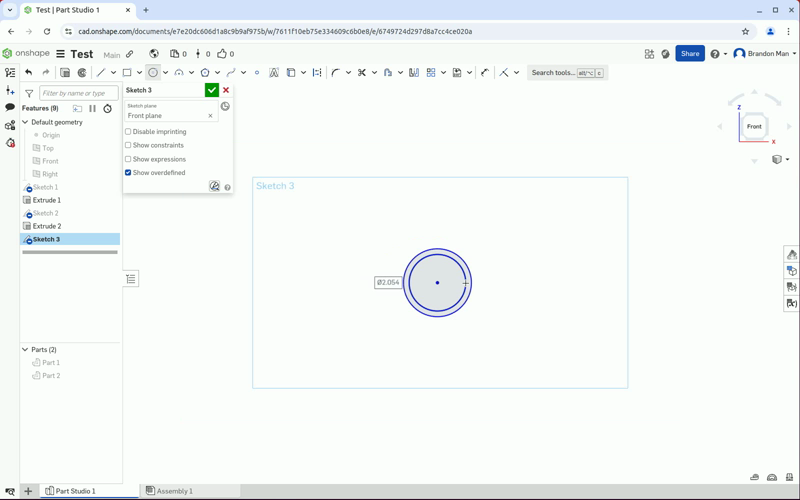
scroll(-6)
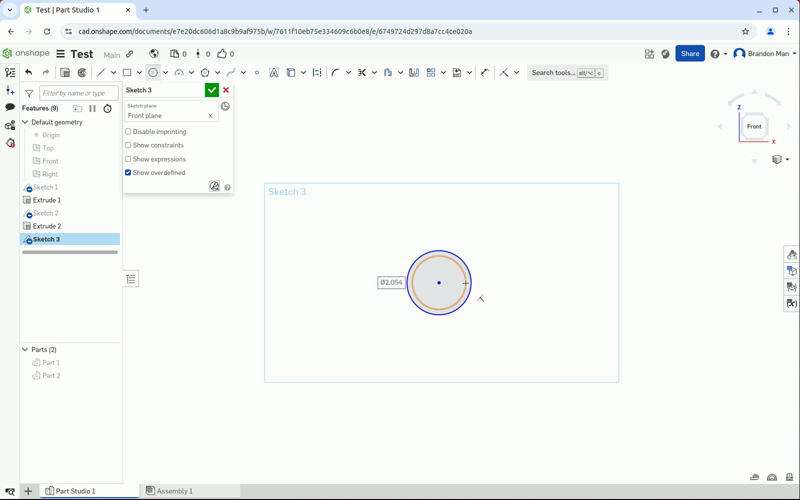
scroll(-6)
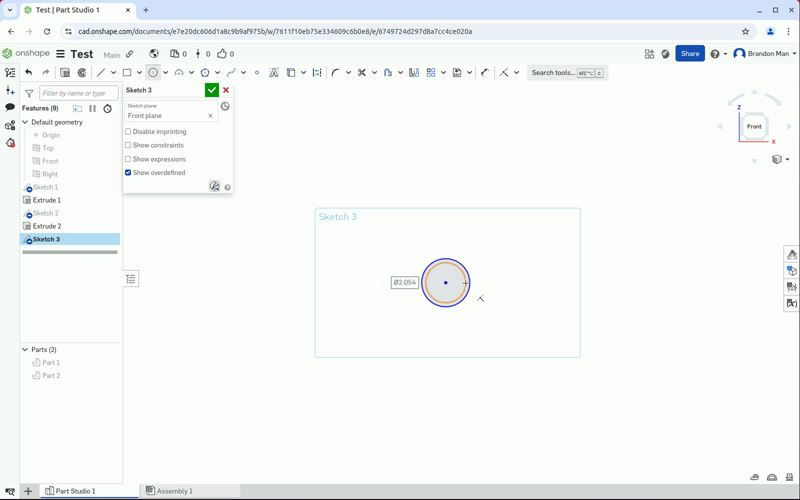
scroll(-6)
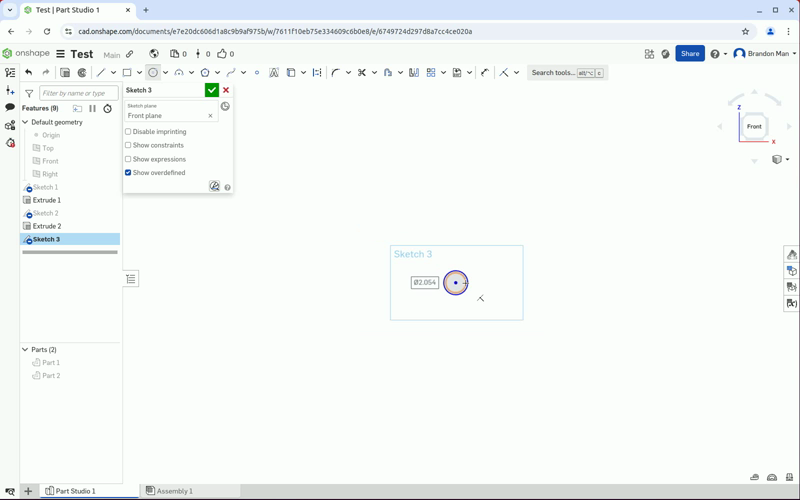
scroll(-6)
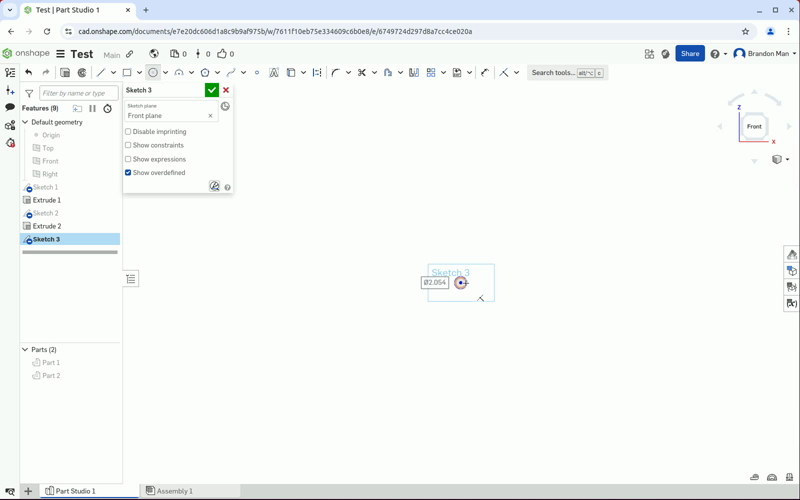
key(esc)
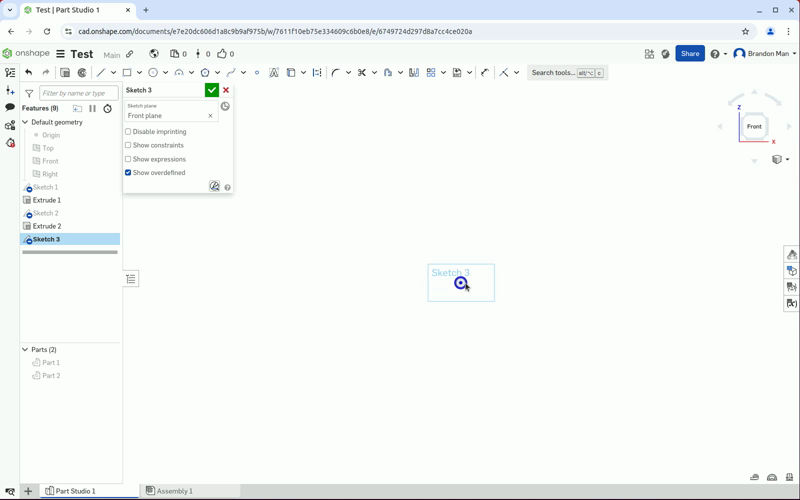
mouse_move(465, 285)
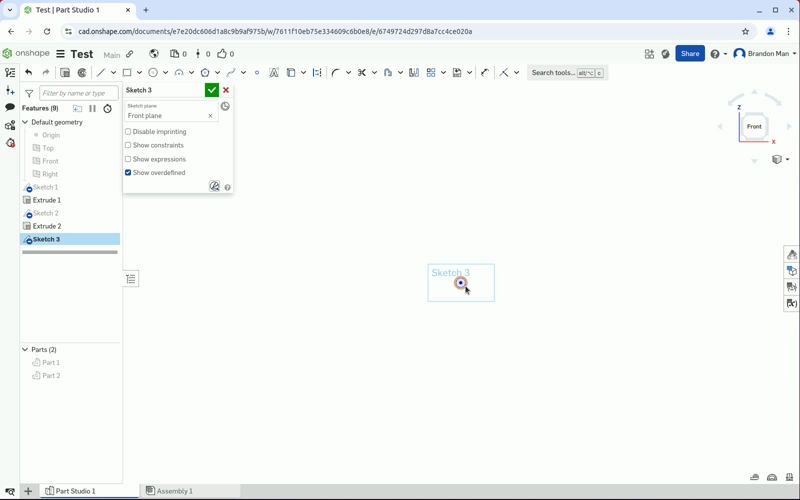
scroll(6)
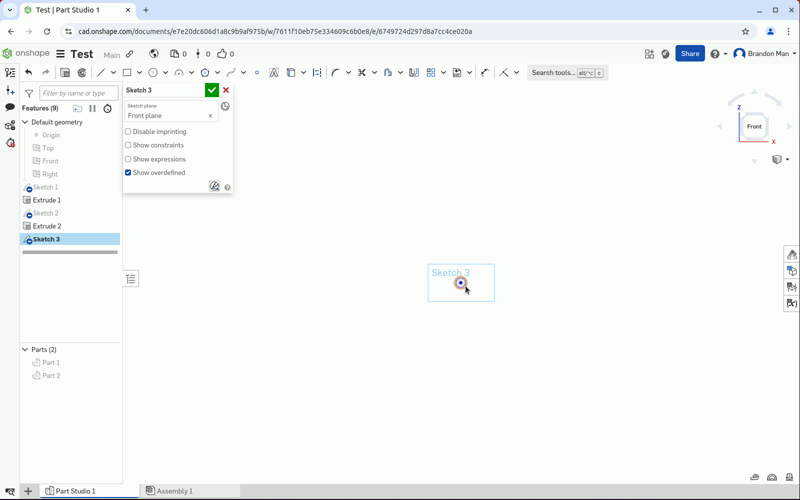
scroll(6)
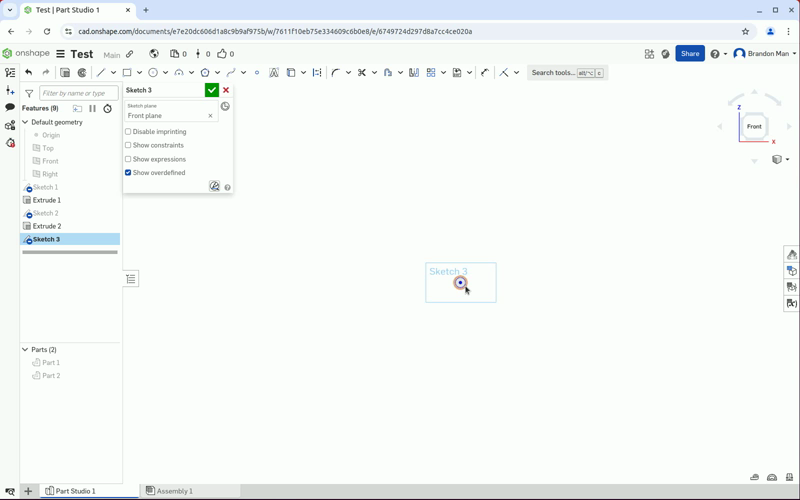
scroll(6)
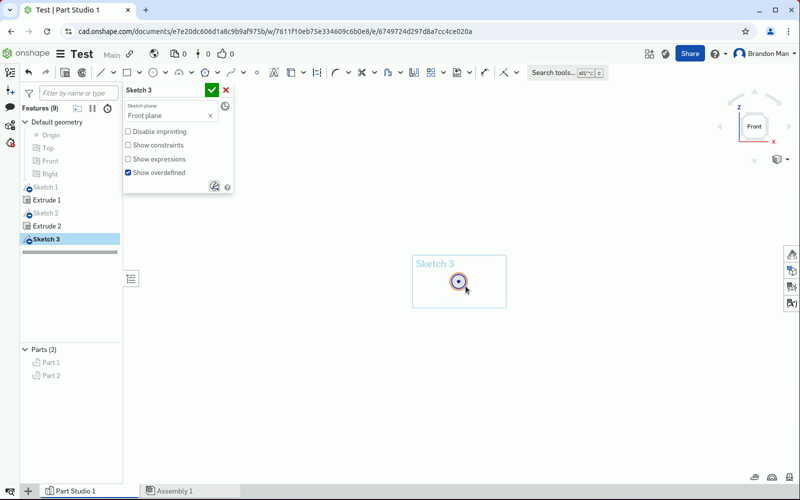
scroll(6)
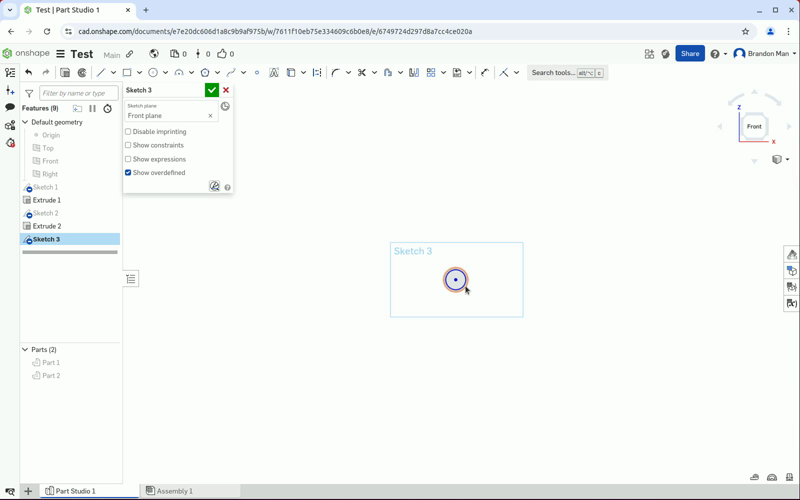
scroll(6)
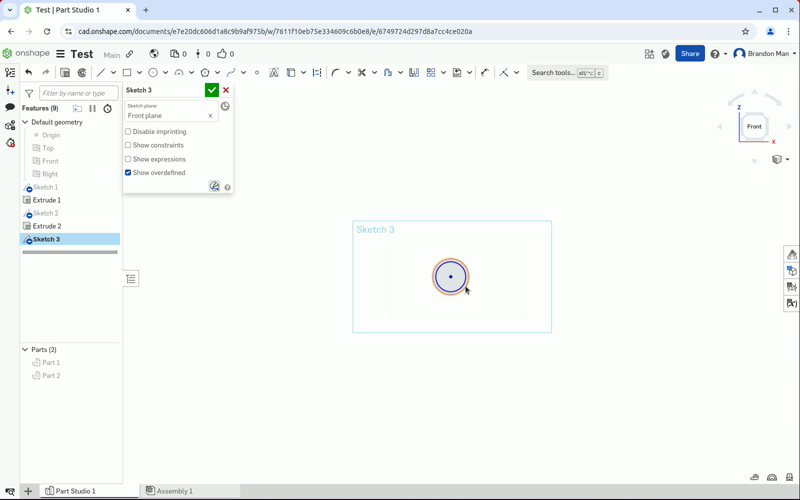
scroll(6)
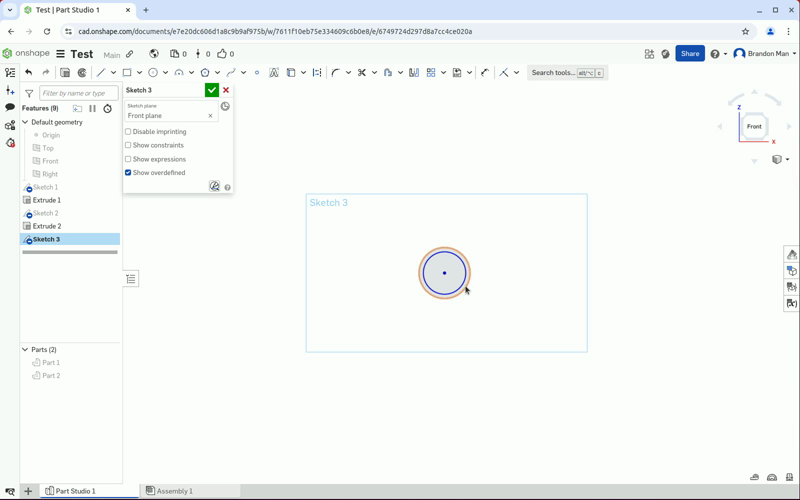
scroll(6)
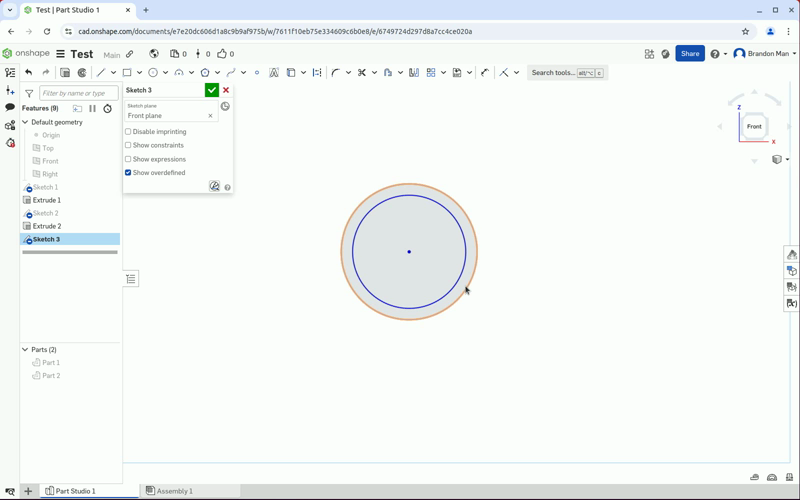
click(465, 285)
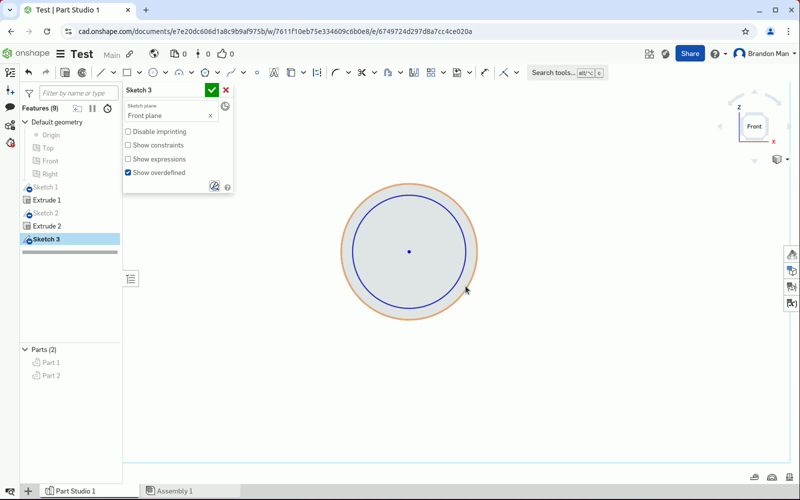
scroll(-6)
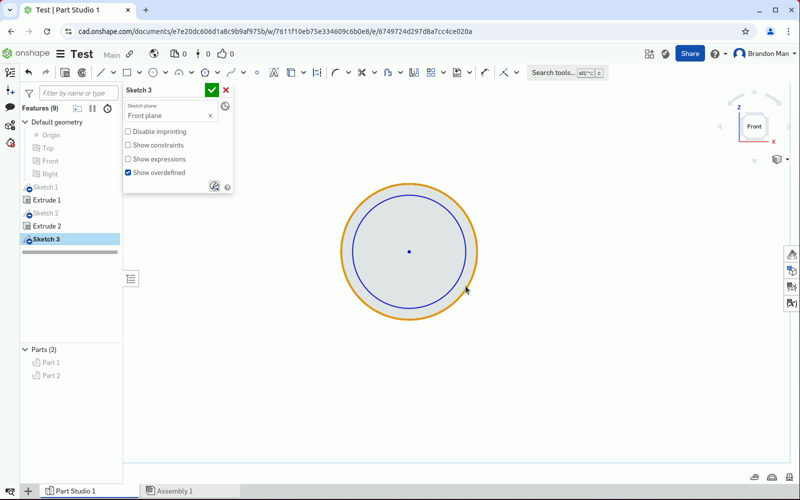
scroll(-6)
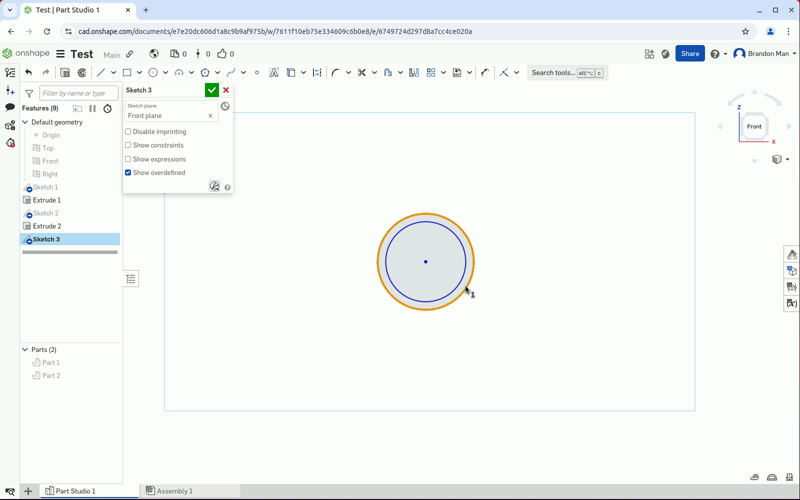
scroll(-6)
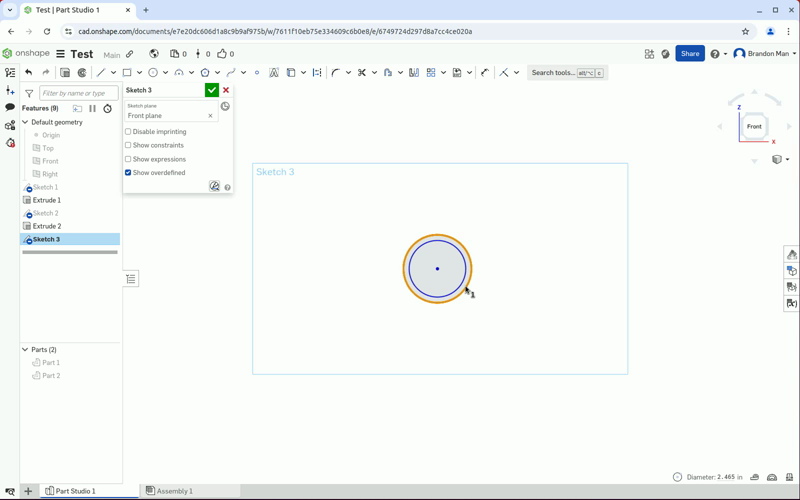
scroll(-6)
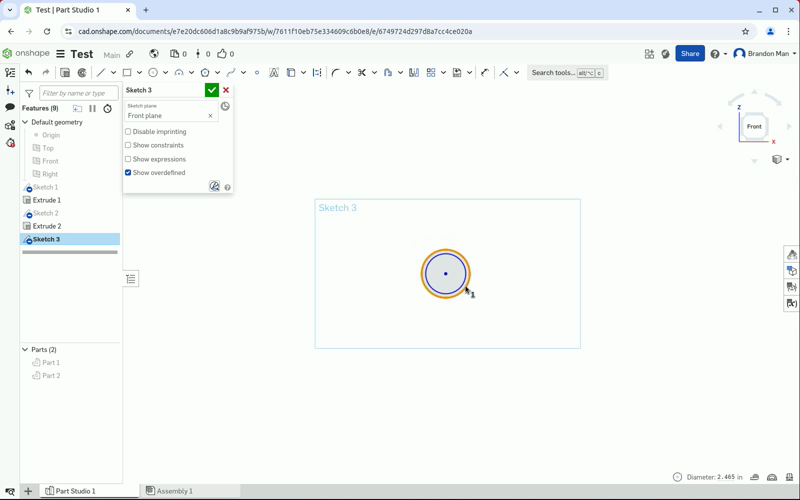
scroll(-6)
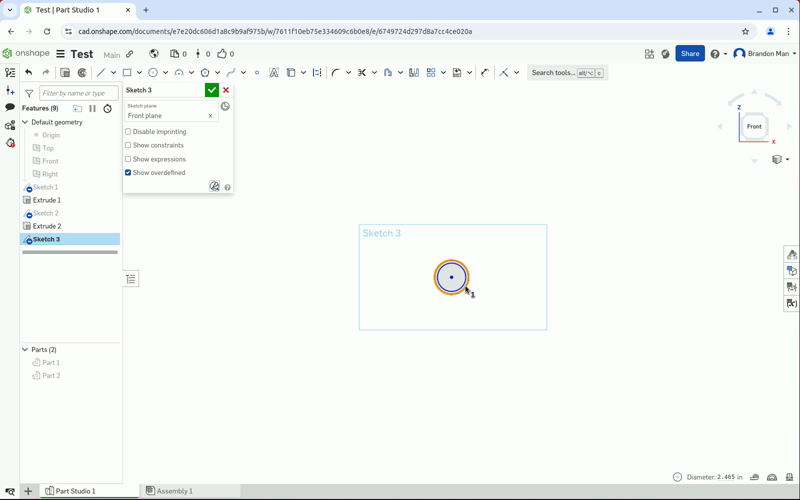
scroll(-6)
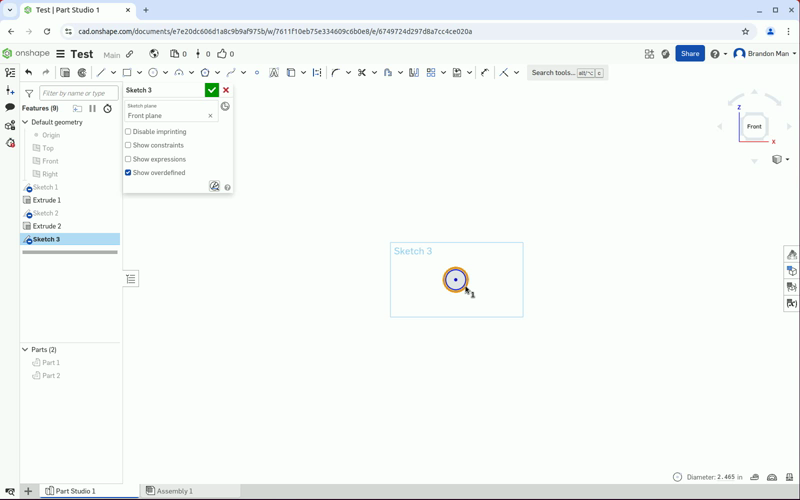
scroll(-6)
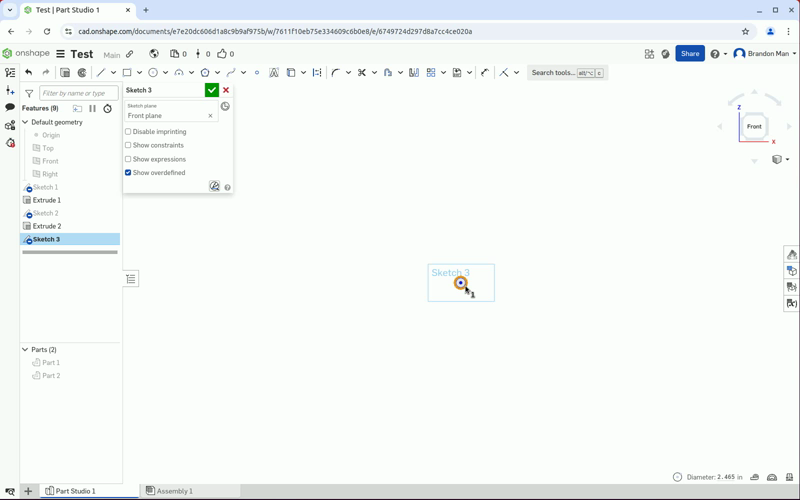
mouse_move(73, 352)
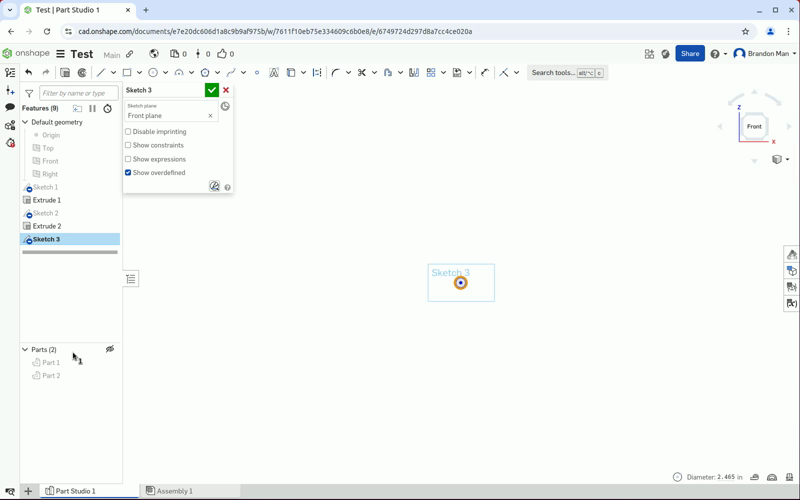
key(shift+y)
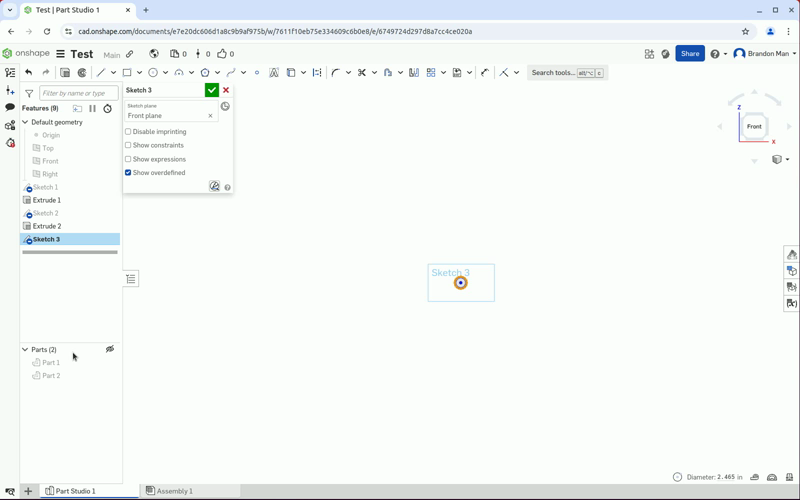
key(shift+e)
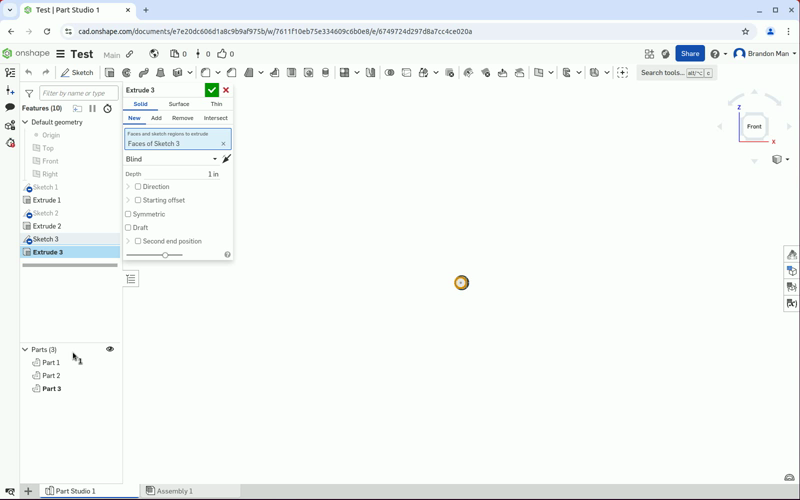
mouse_move(143, 106)
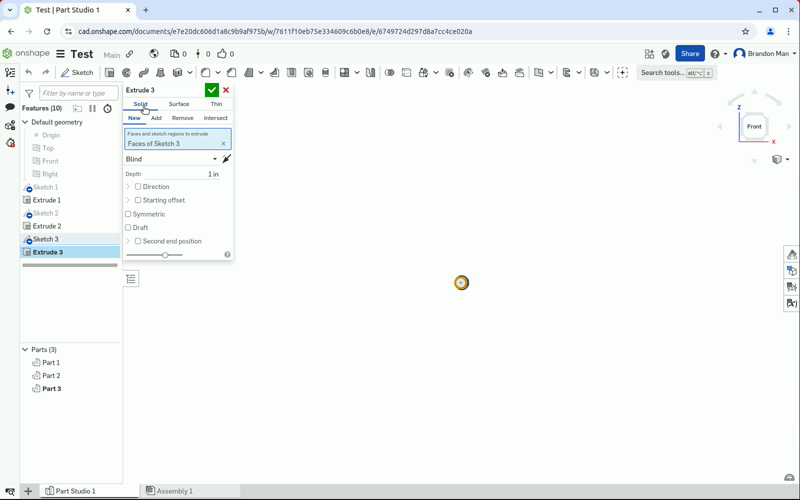
click(143, 106)
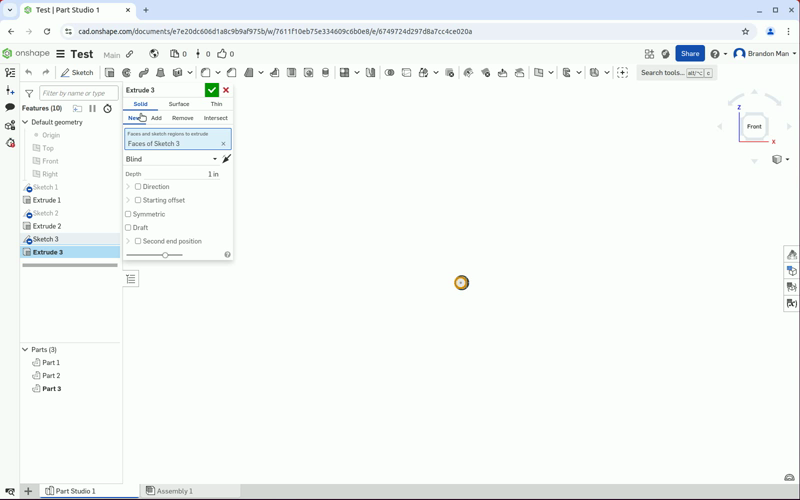
mouse_move(137, 120)
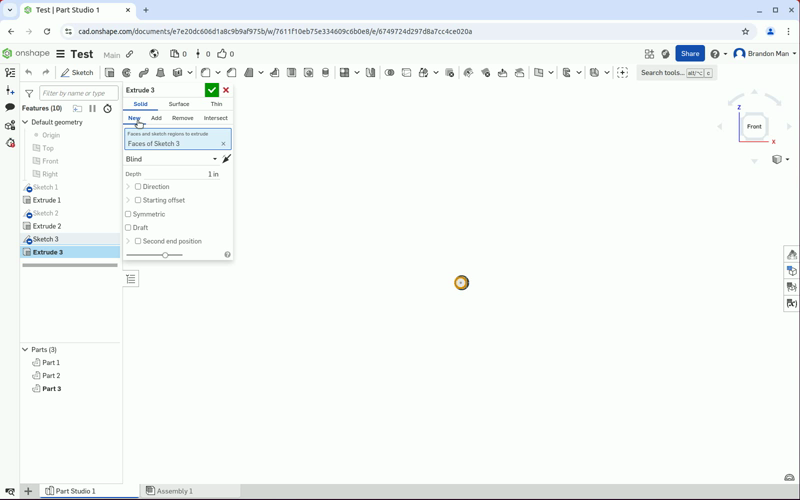
click(137, 120)
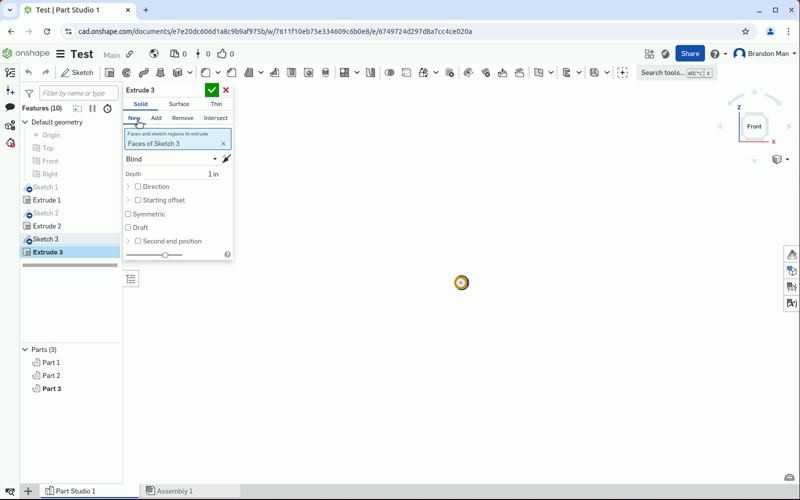
key(tab, 4)
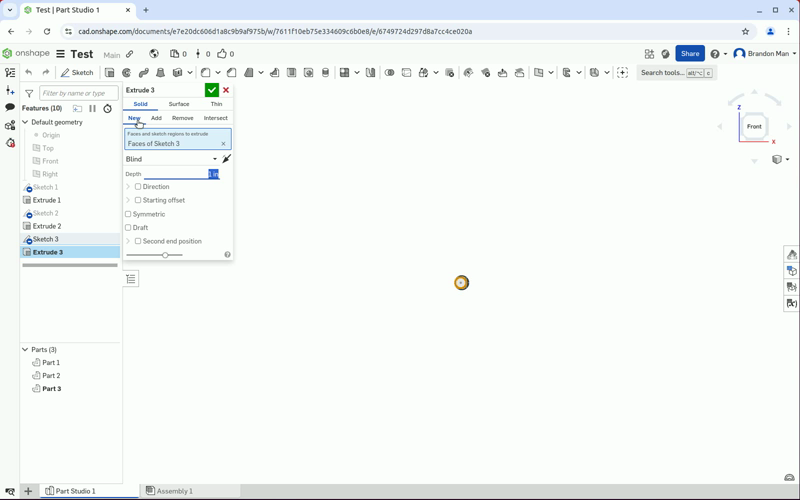
text(18.775)
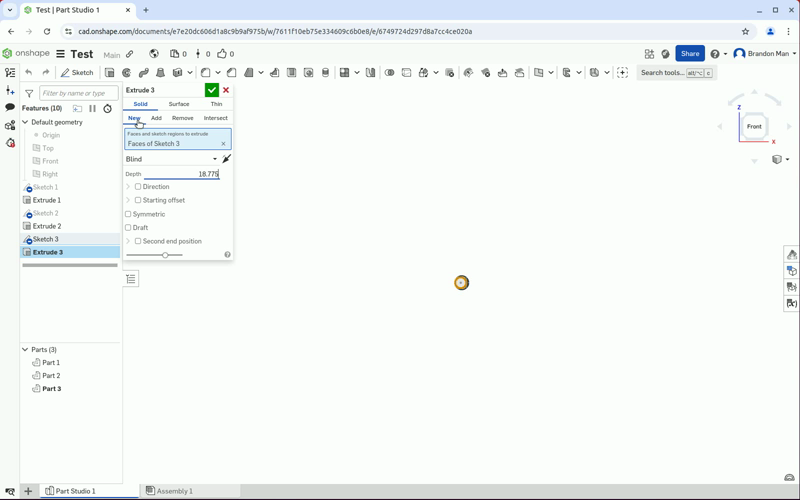
key(enter)
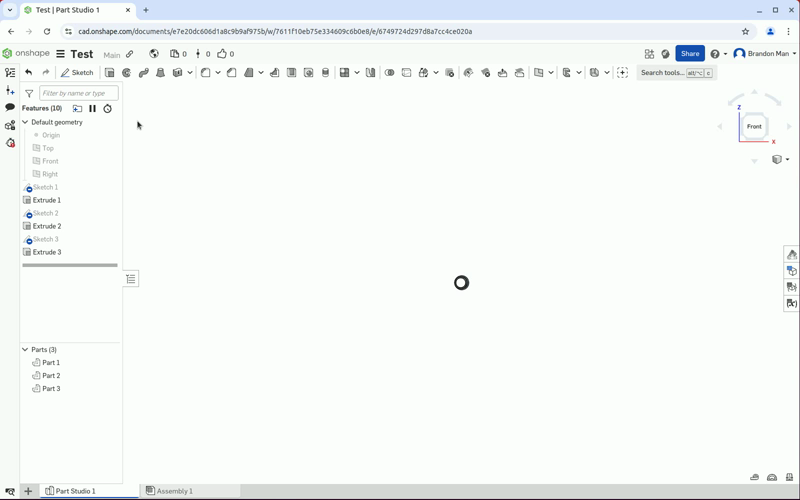
key(shift+h)
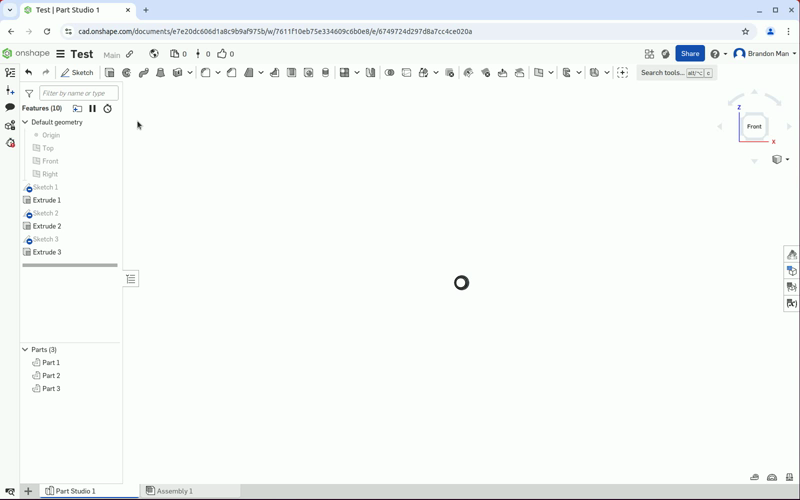
key(shift+h)
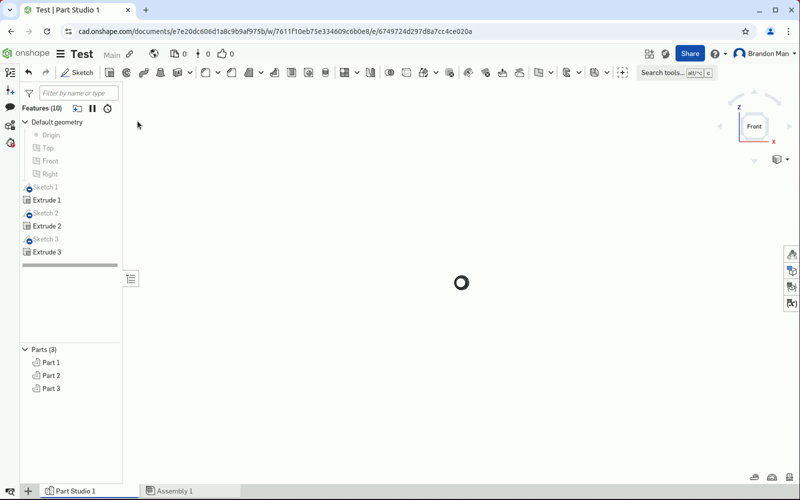
mouse_move(73, 189)
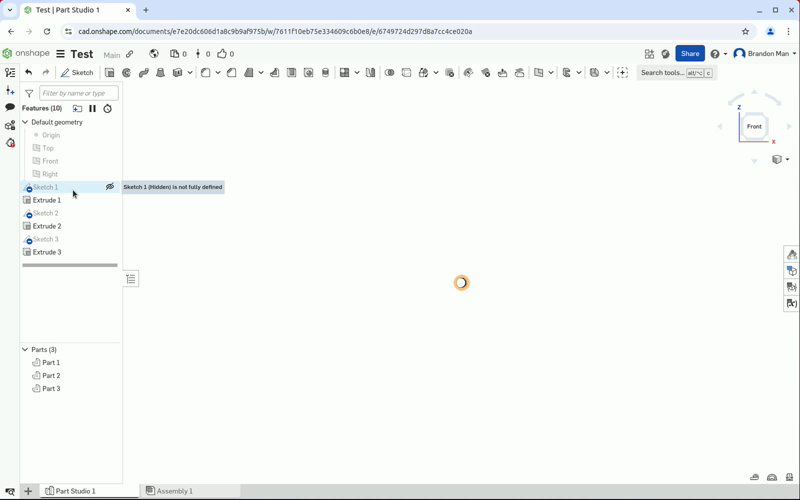
click(73, 189)
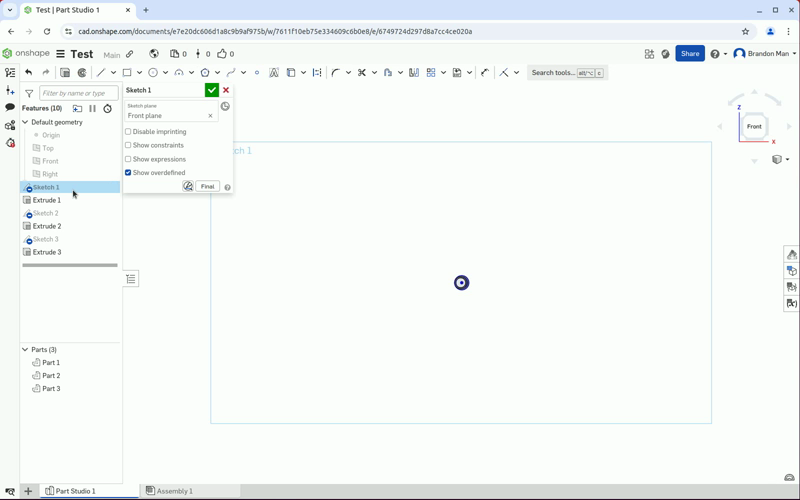
mouse_move(229, 92)
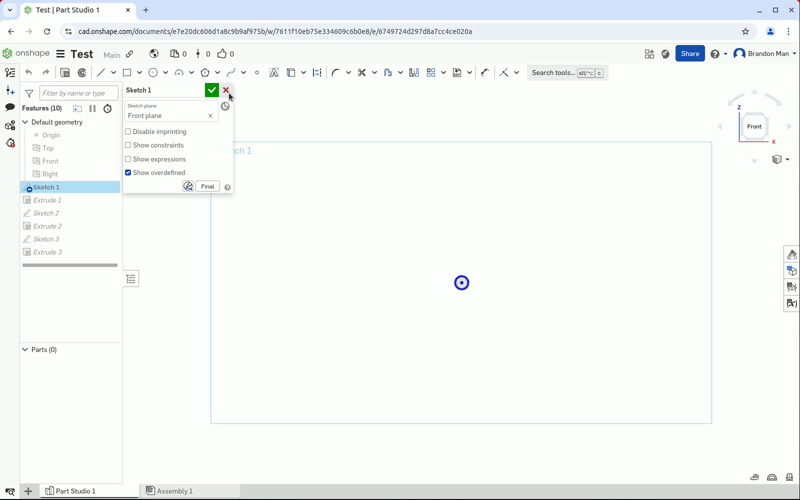
click(229, 92)
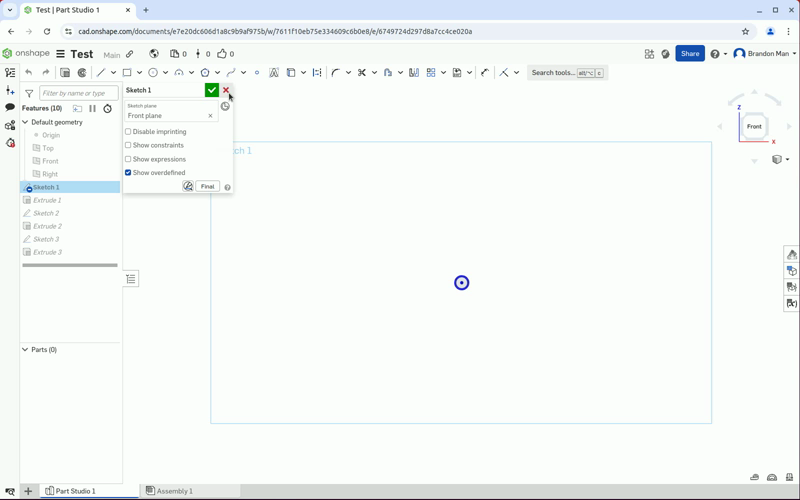
key(shift+s)
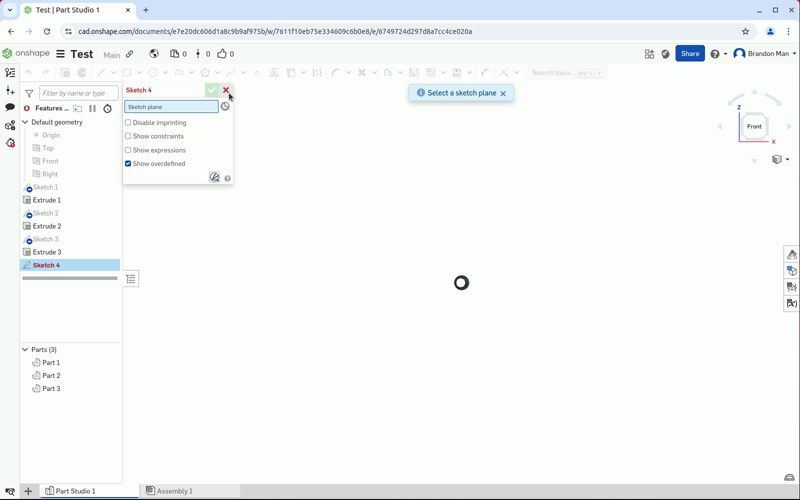
mouse_move(73, 163)
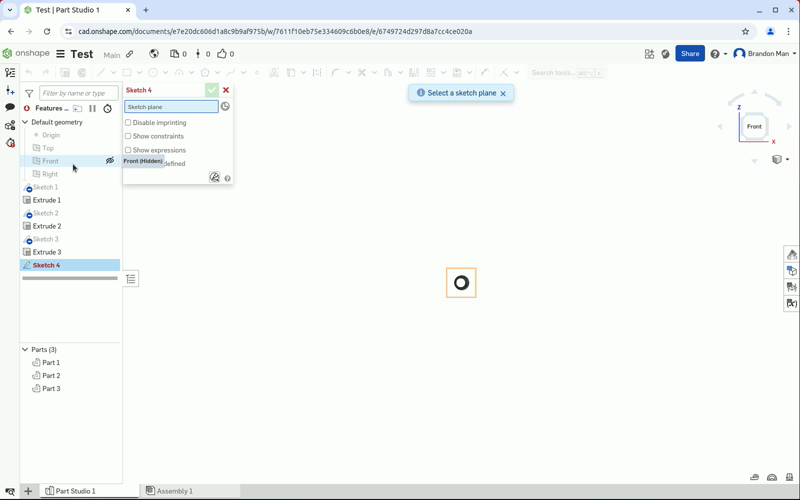
click(73, 163)
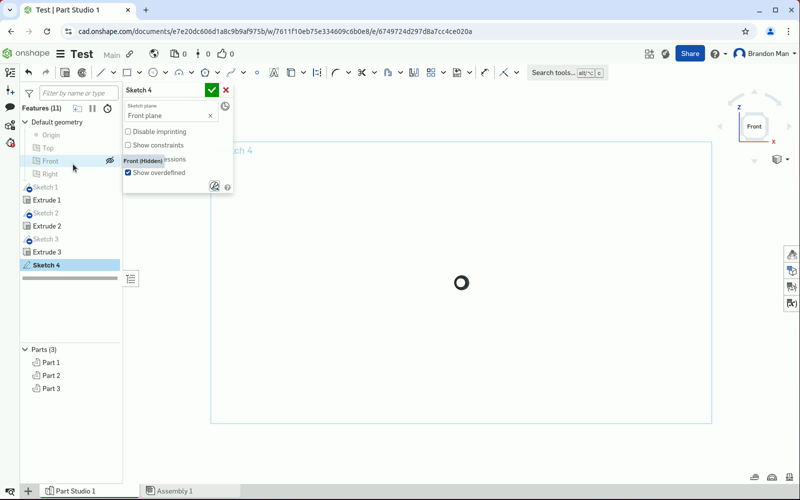
mouse_move(73, 352)
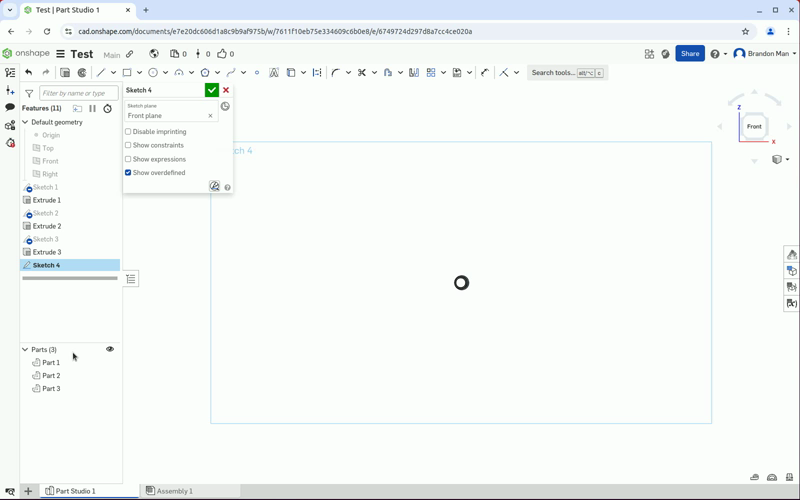
key(y)
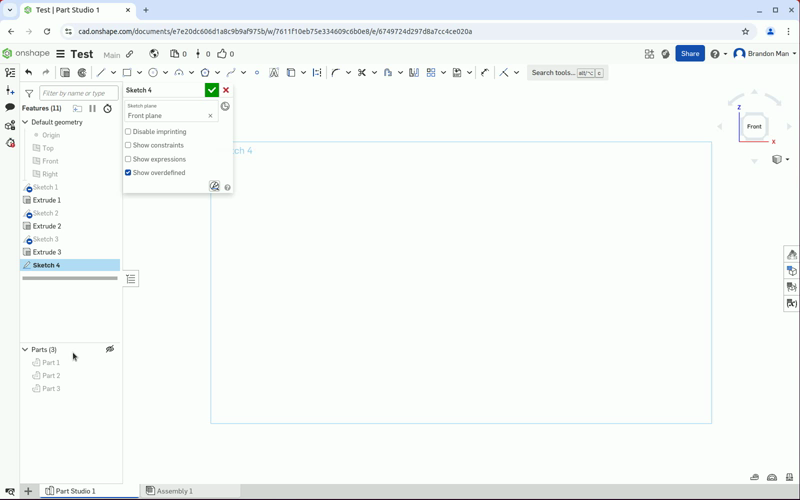
key(a)
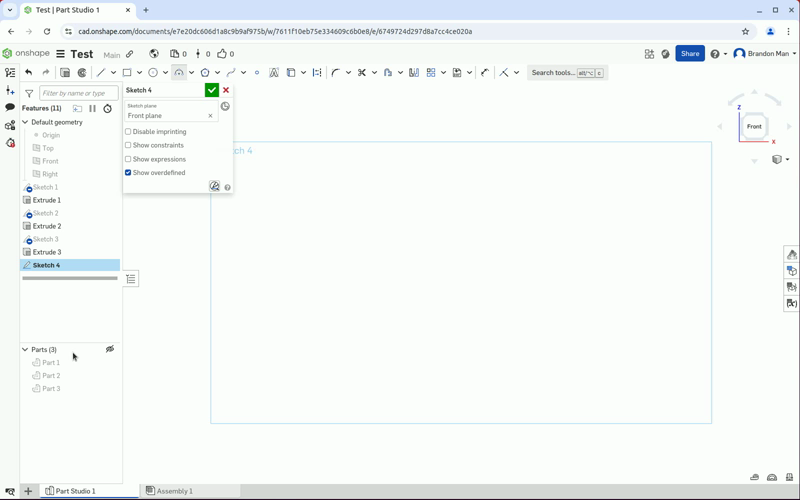
key_down(shift)
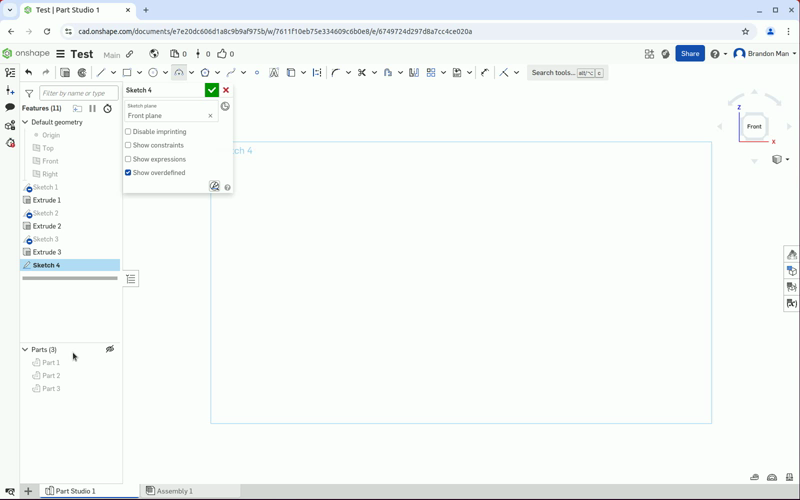
mouse_move(460, 288)
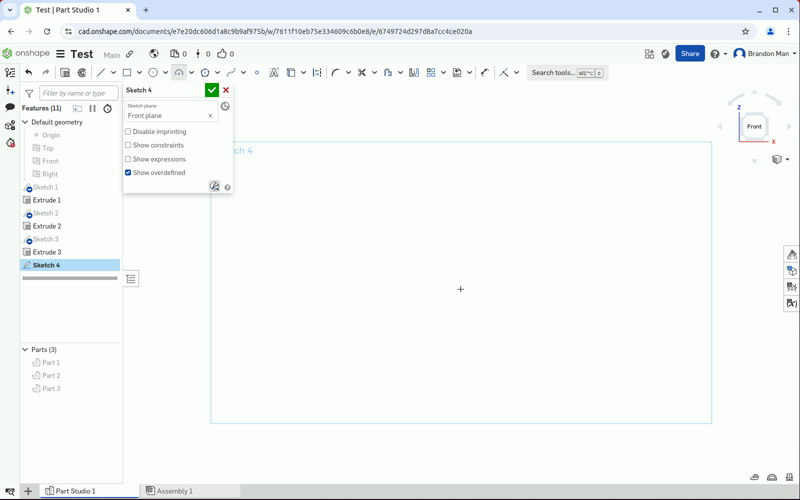
click(460, 288)
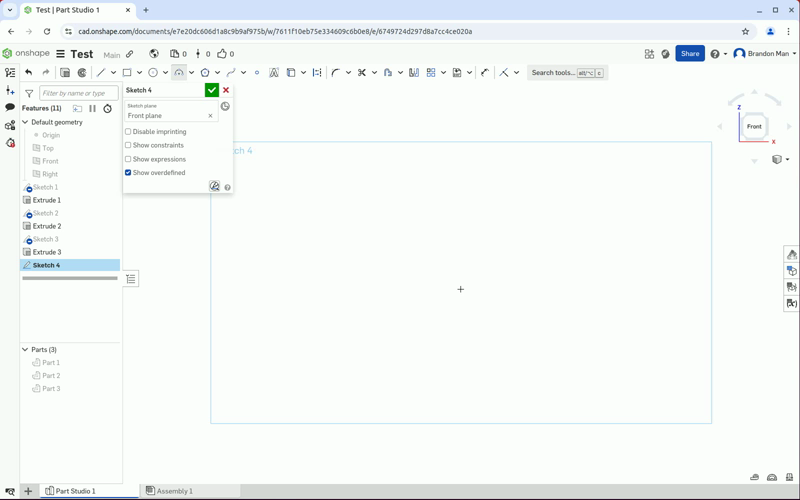
key_up(shift)
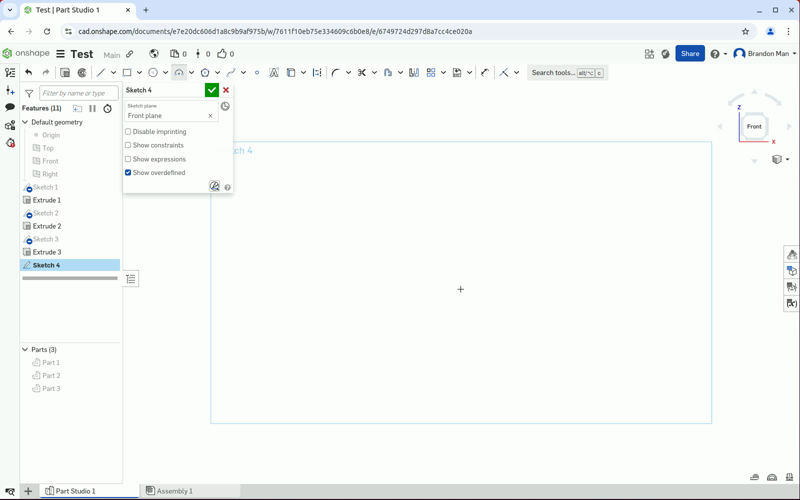
key_down(shift)
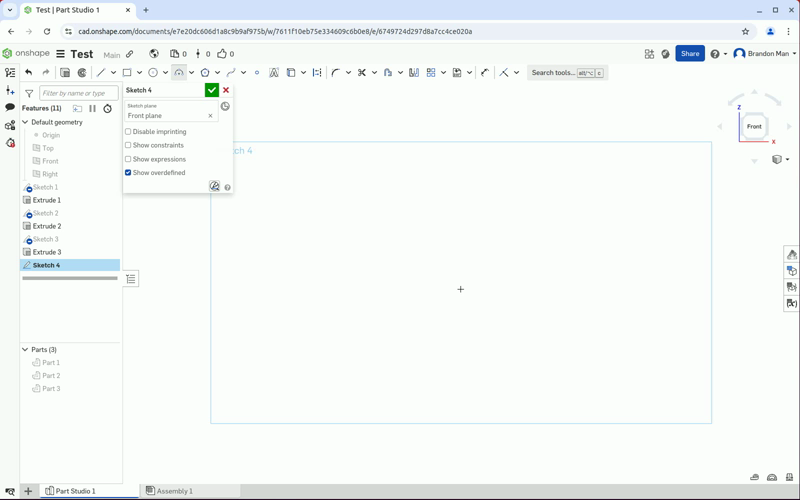
mouse_move(461, 288)
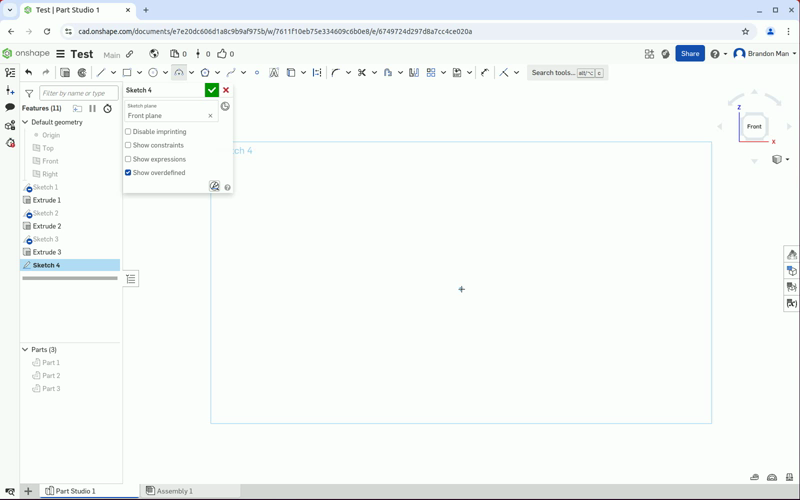
scroll(6)
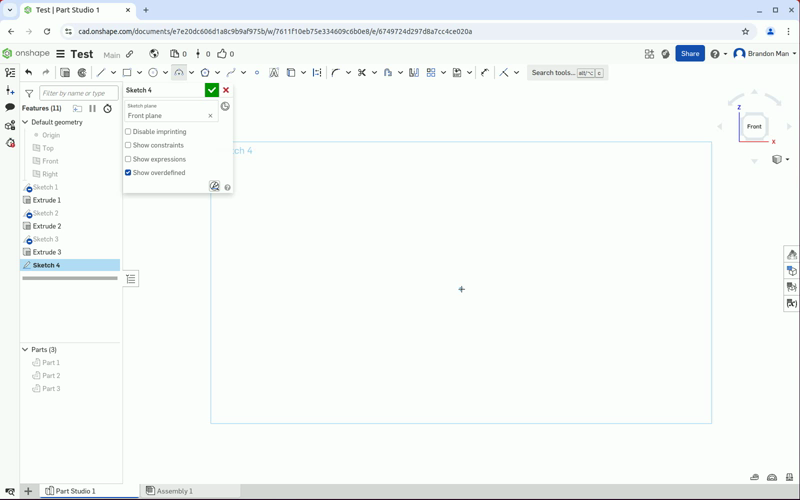
scroll(6)
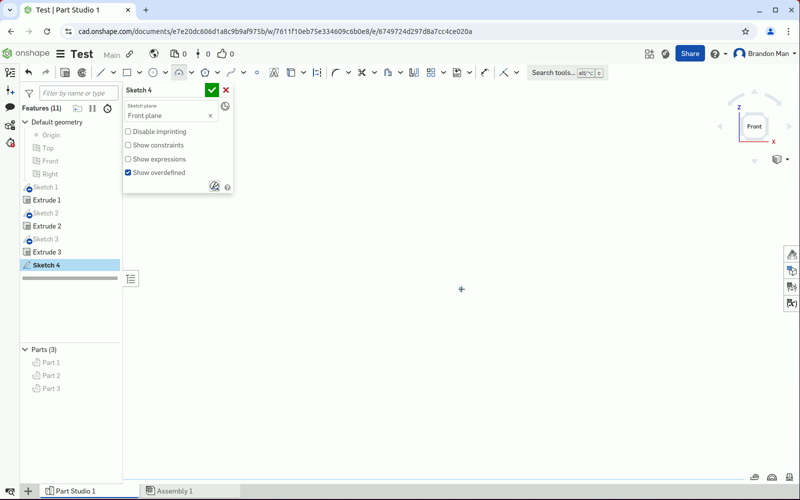
scroll(6)
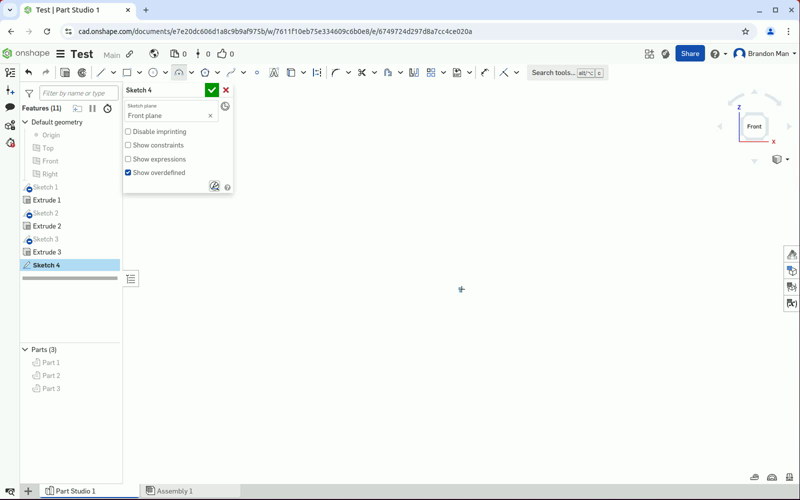
scroll(6)
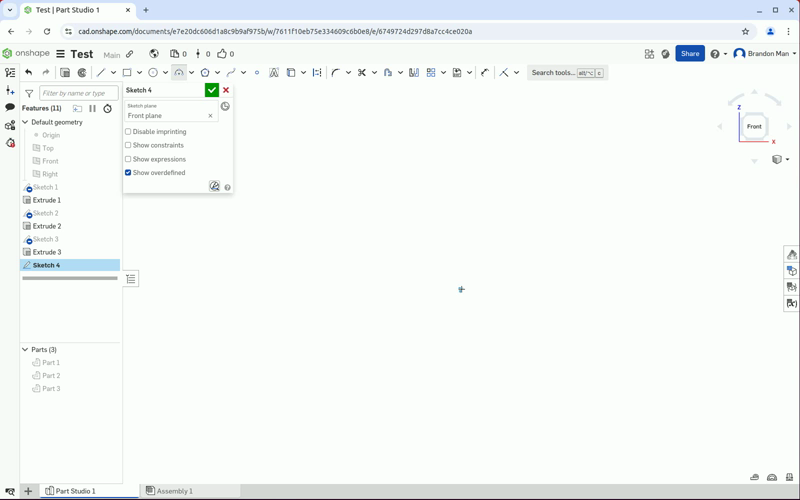
scroll(6)
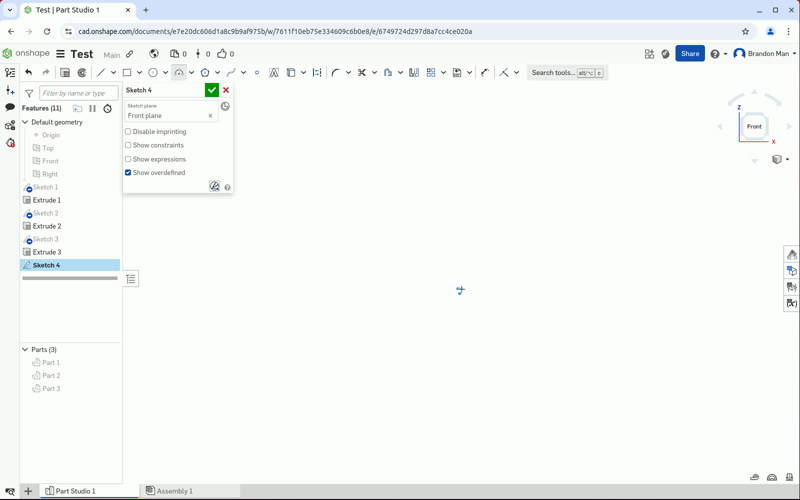
scroll(6)
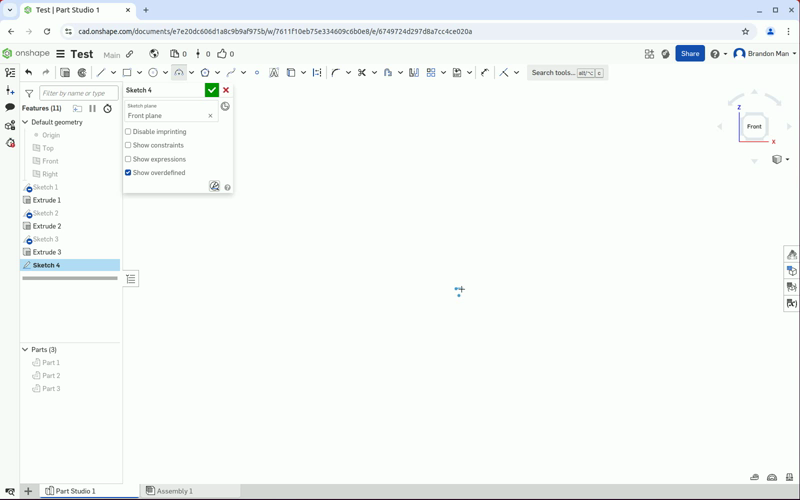
scroll(6)
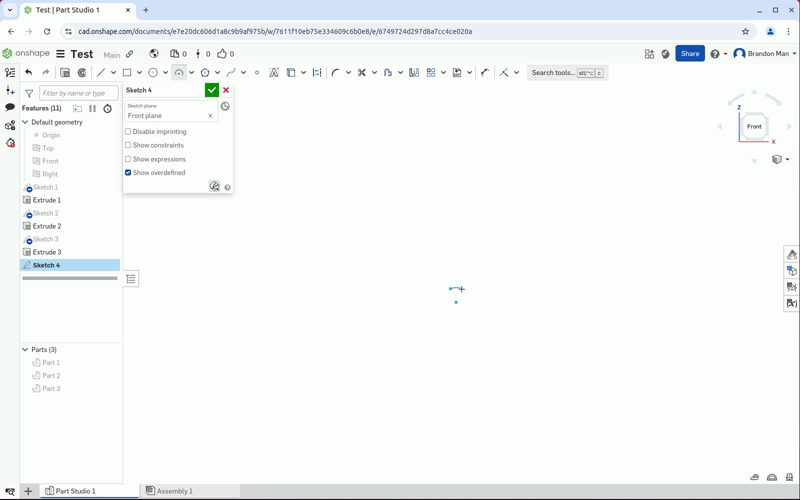
click(461, 288)
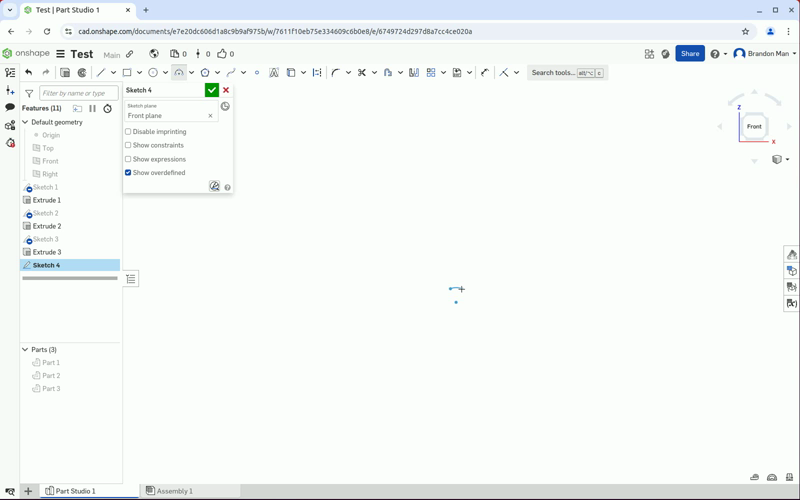
scroll(-6)
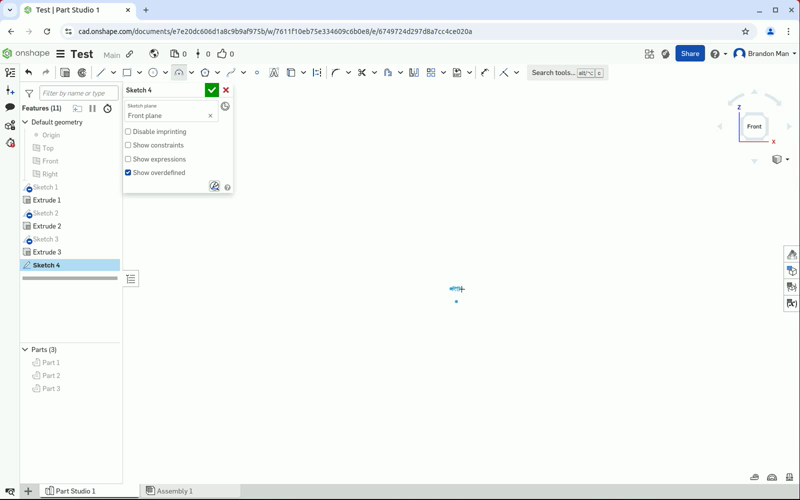
scroll(-6)
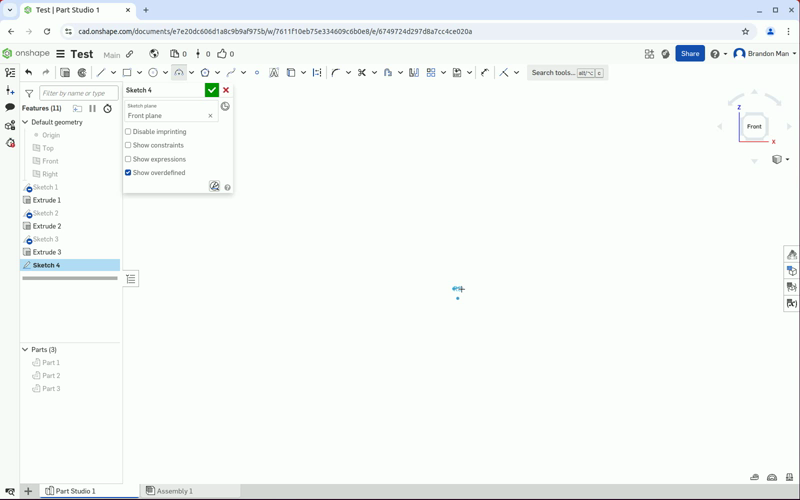
scroll(-6)
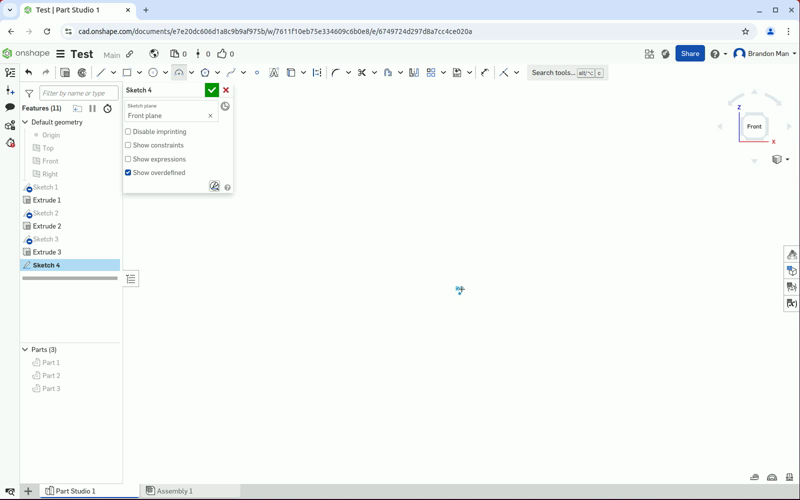
scroll(-6)
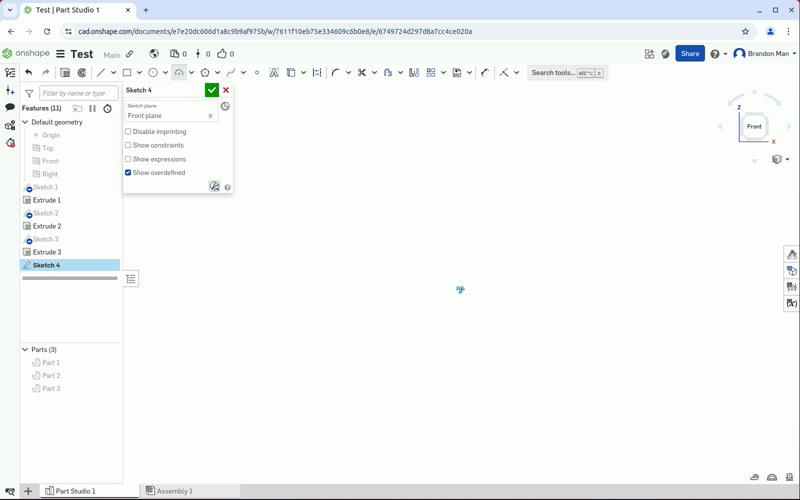
scroll(-6)
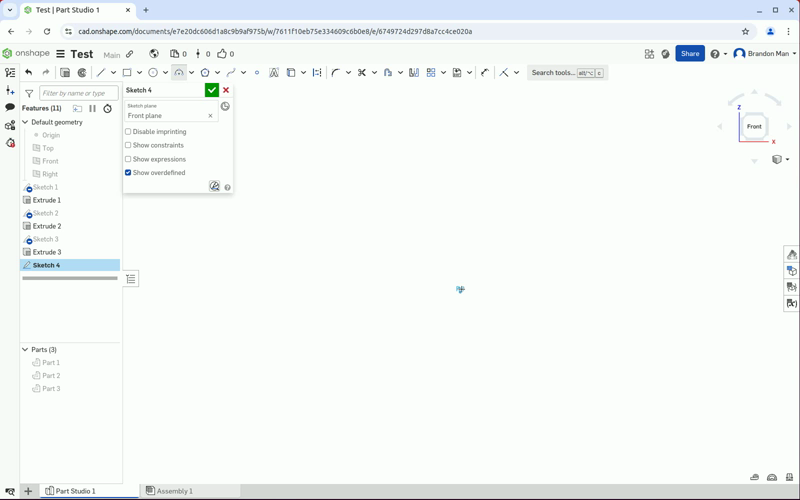
scroll(-6)
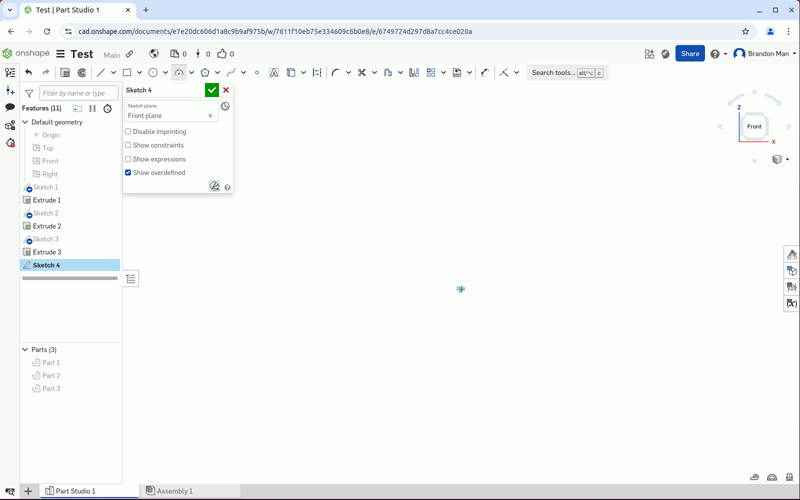
scroll(-6)
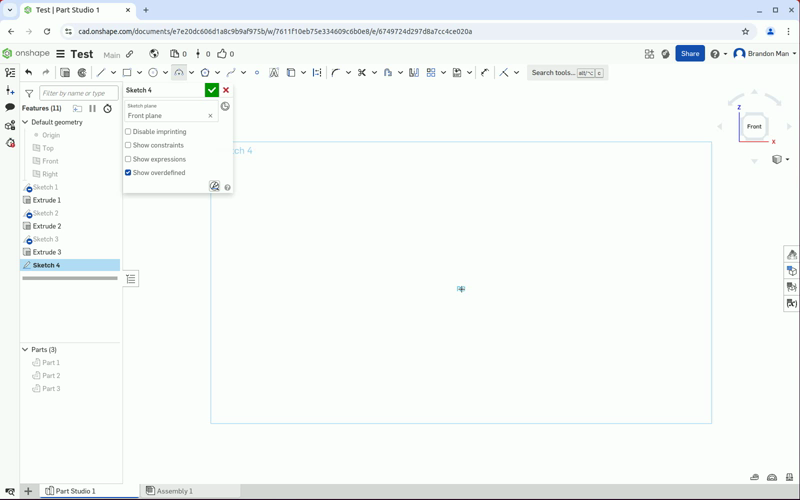
mouse_move(461, 276)
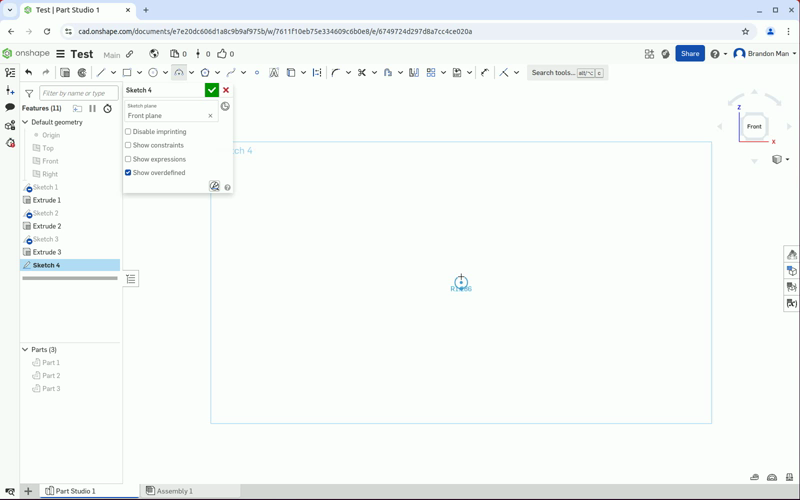
scroll(6)
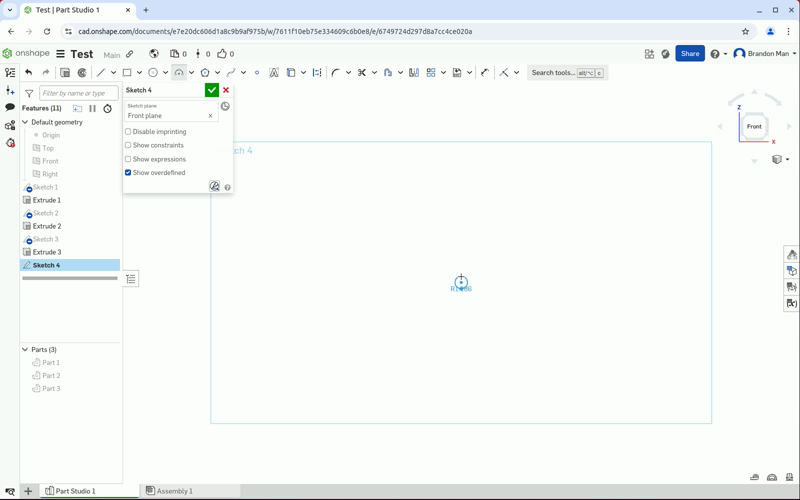
scroll(6)
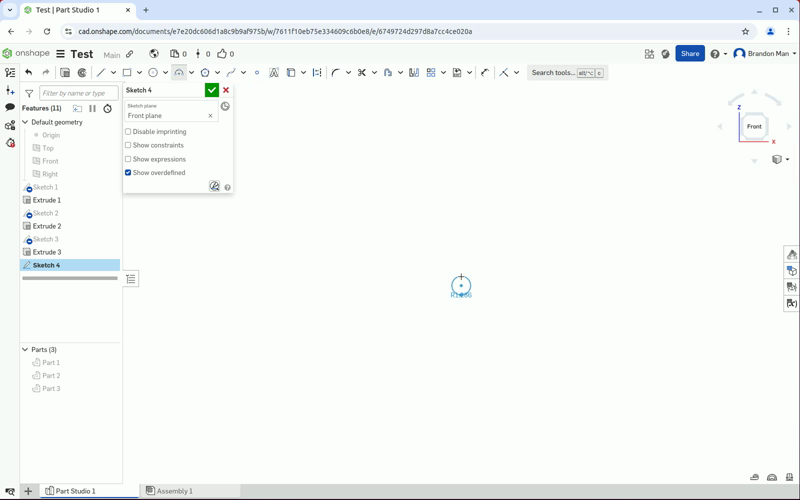
scroll(6)
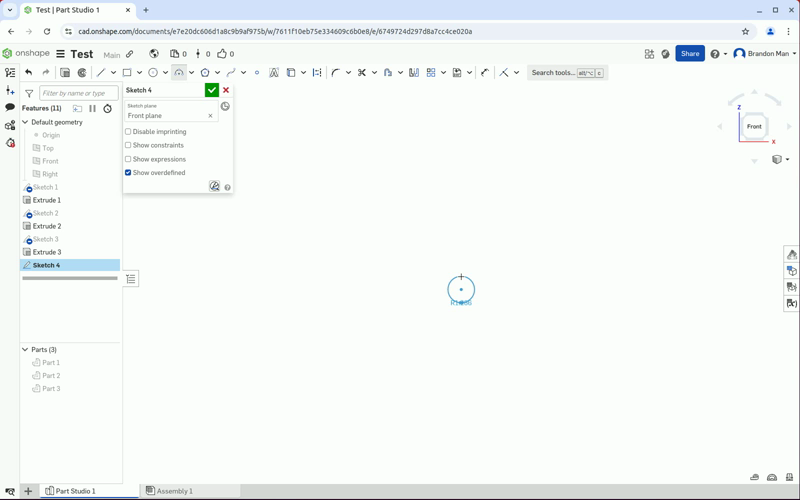
scroll(6)
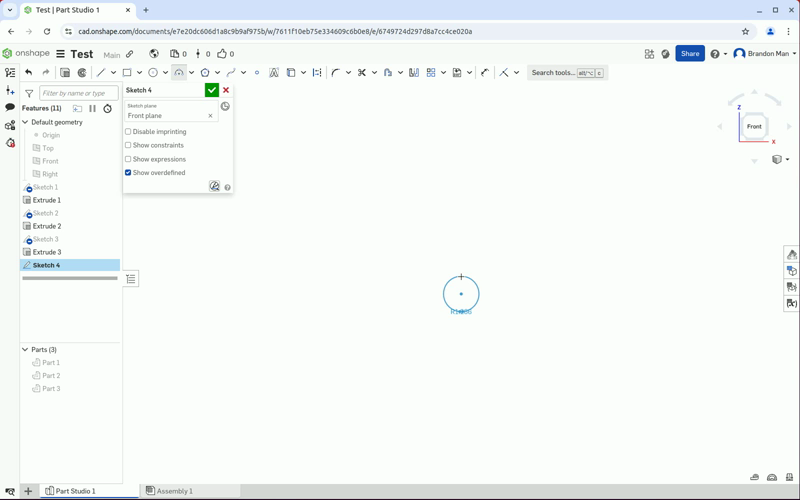
scroll(6)
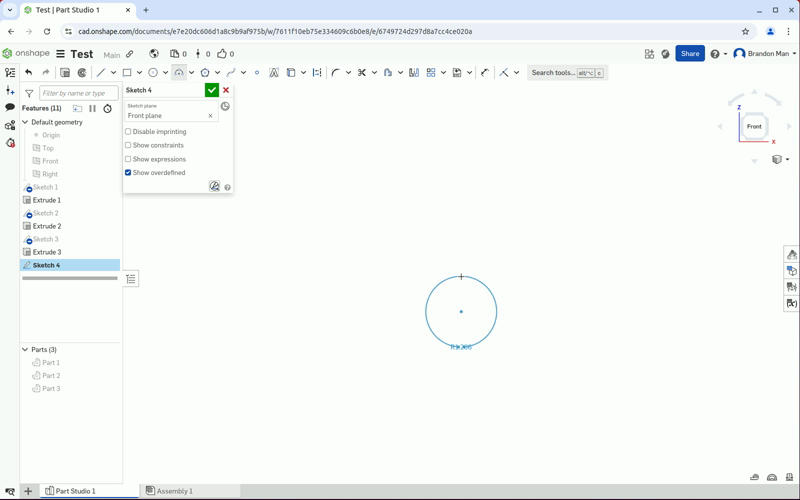
scroll(6)
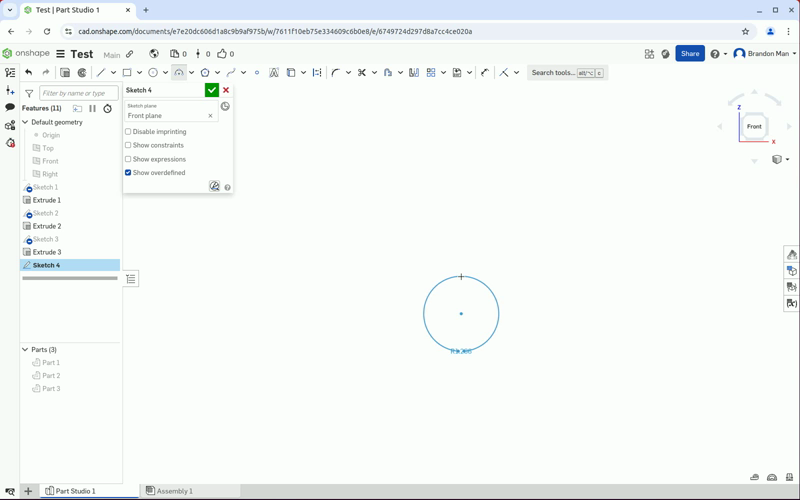
scroll(6)
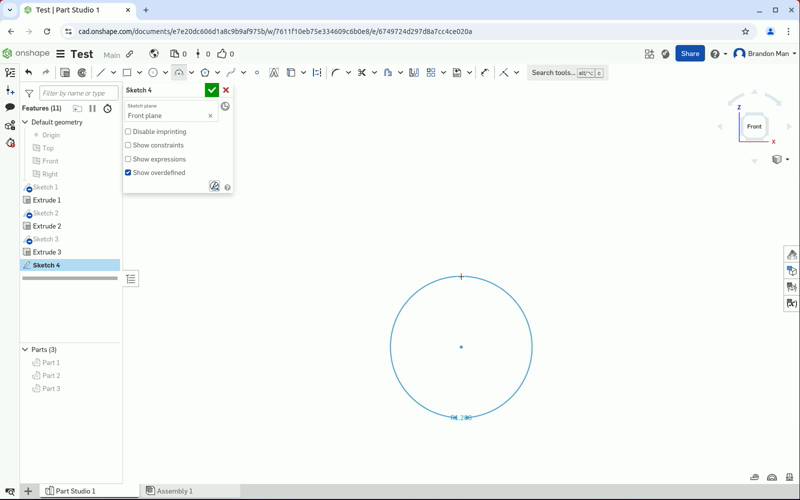
click(461, 276)
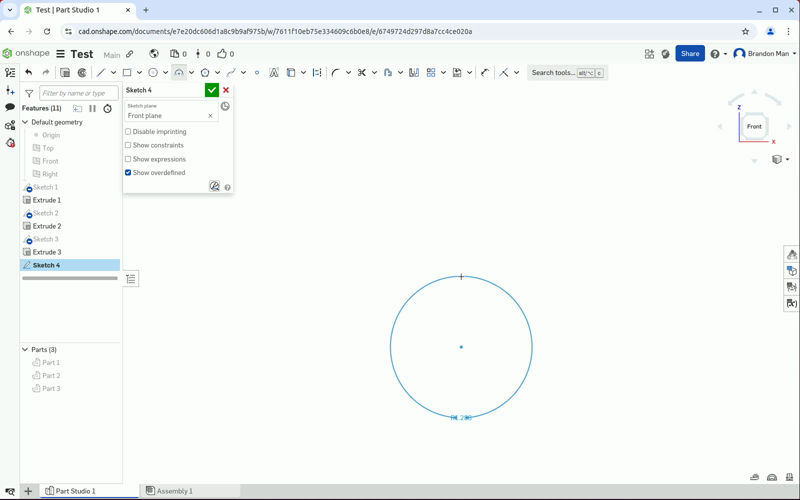
scroll(-6)
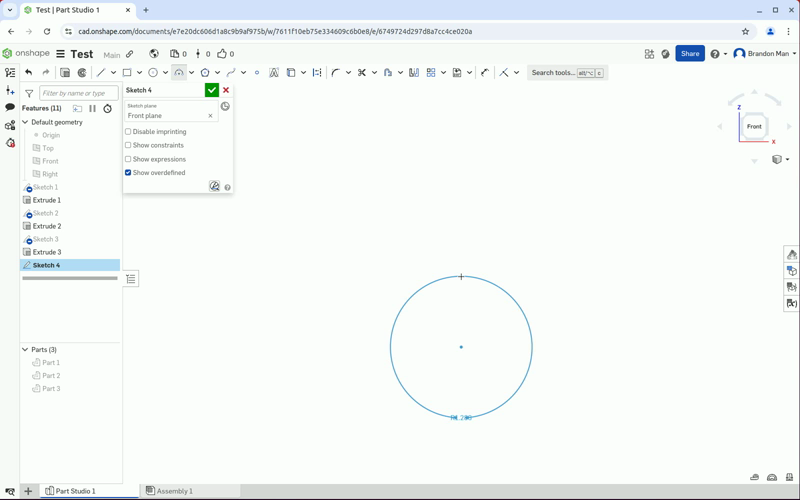
scroll(-6)
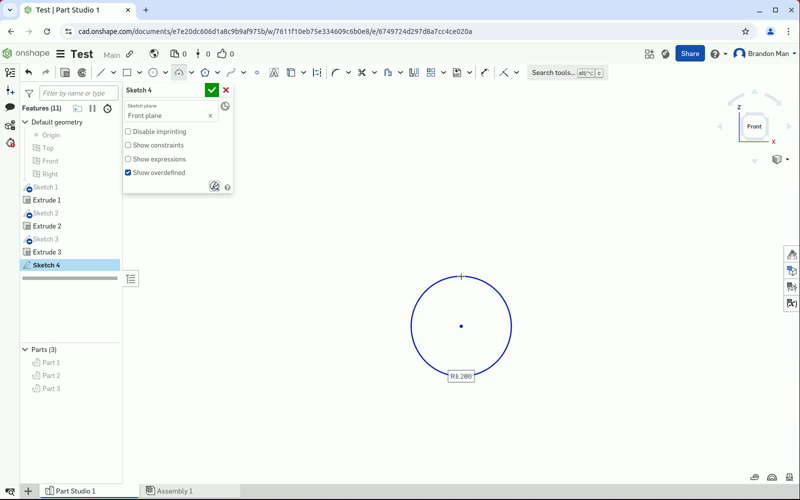
scroll(-6)
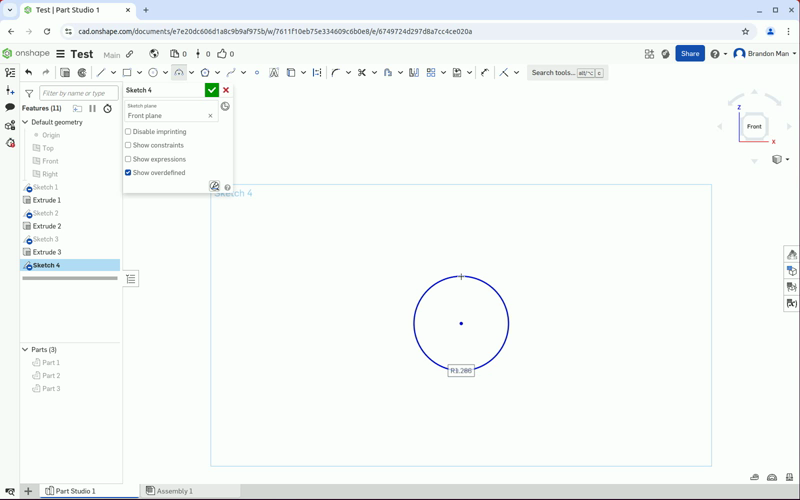
scroll(-6)
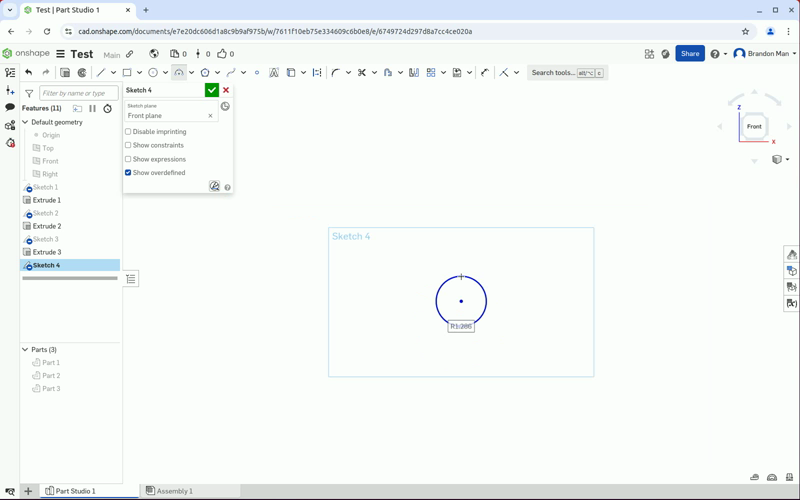
scroll(-6)
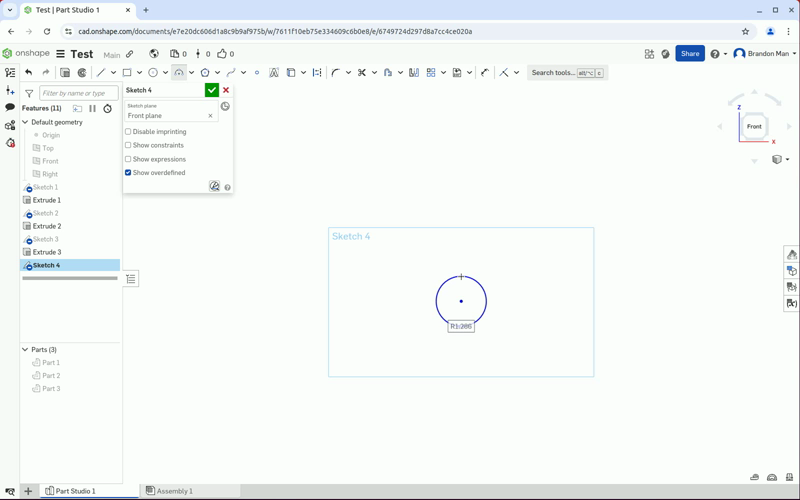
scroll(-6)
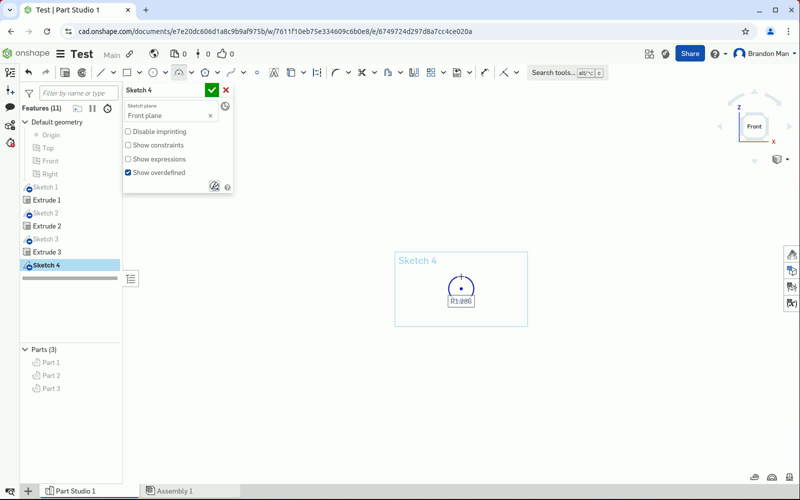
scroll(-6)
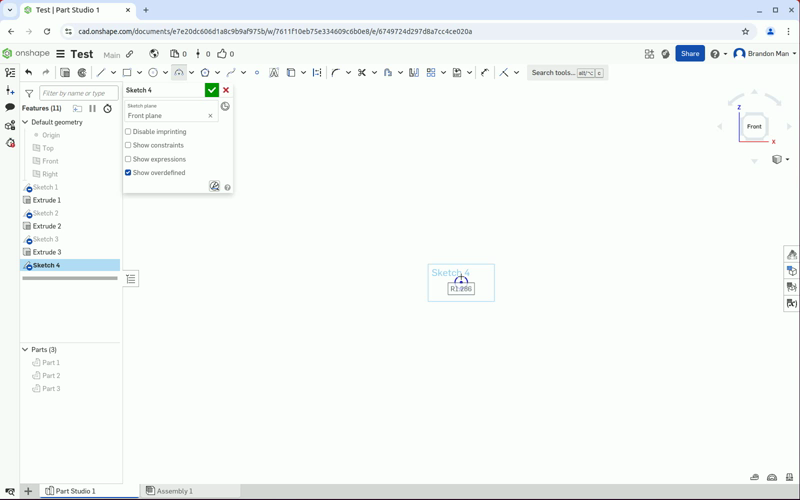
key_up(shift)
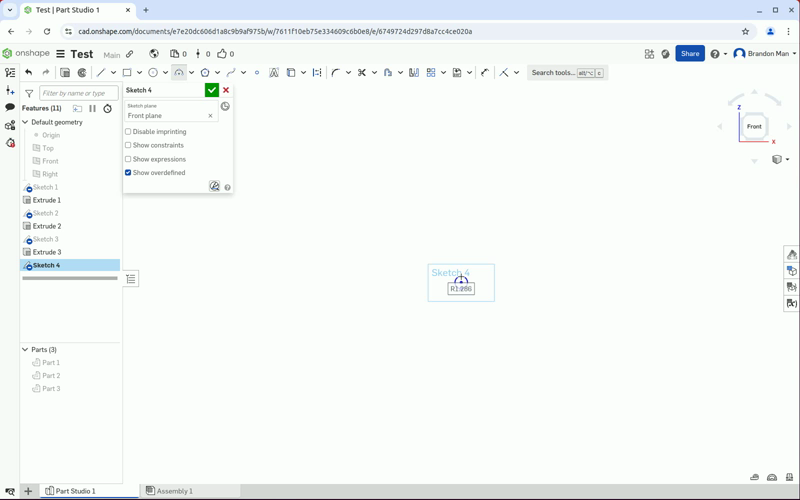
key(esc)
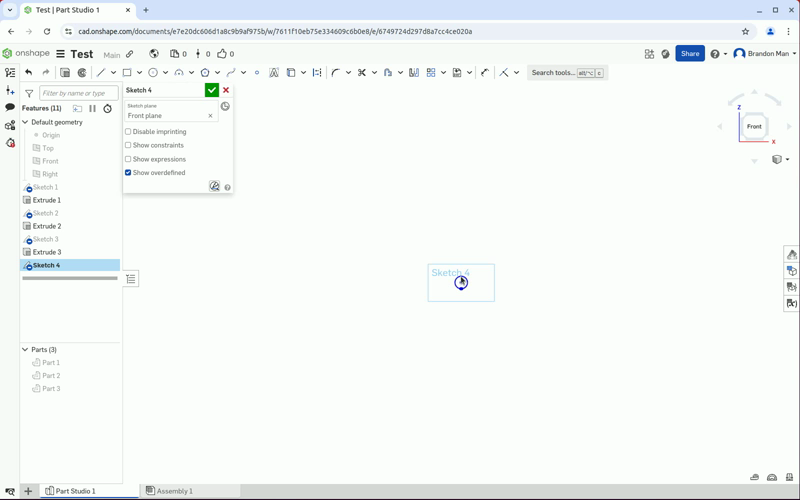
key(l)
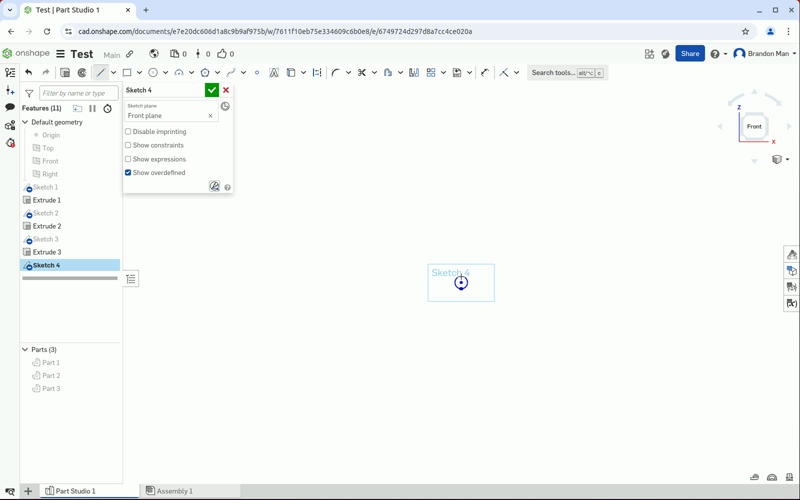
mouse_move(461, 288)
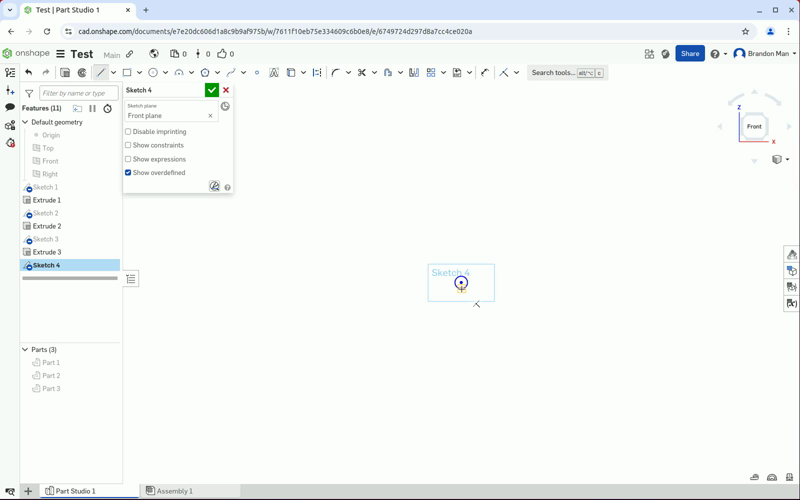
scroll(6)
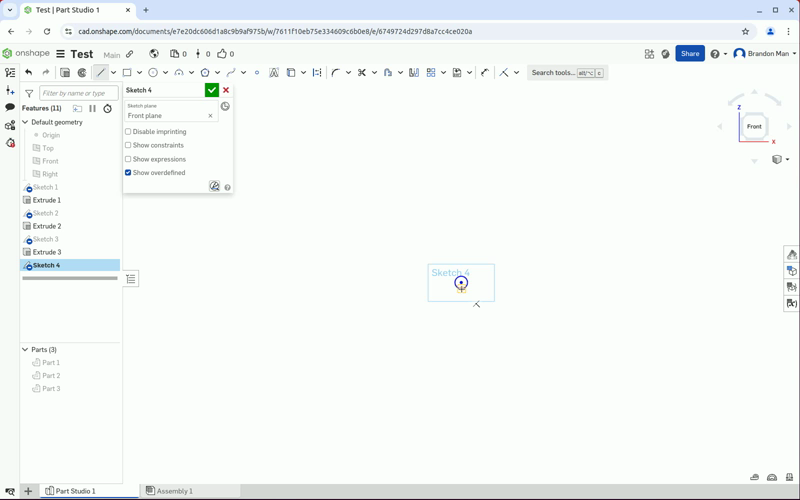
scroll(6)
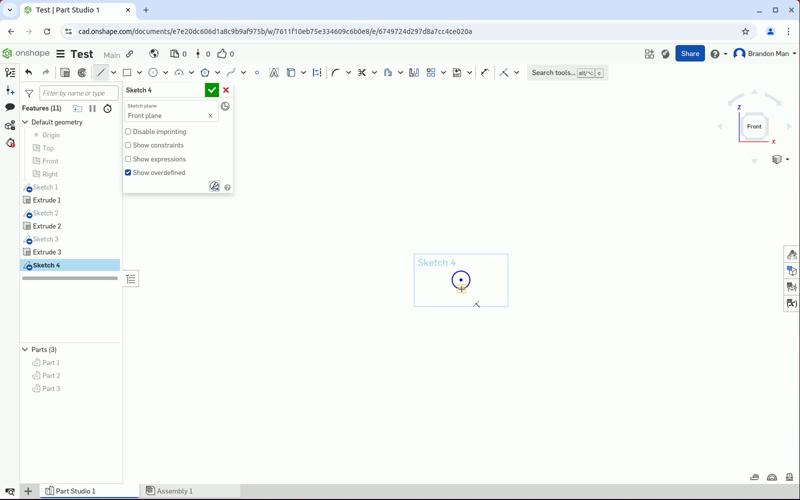
scroll(6)
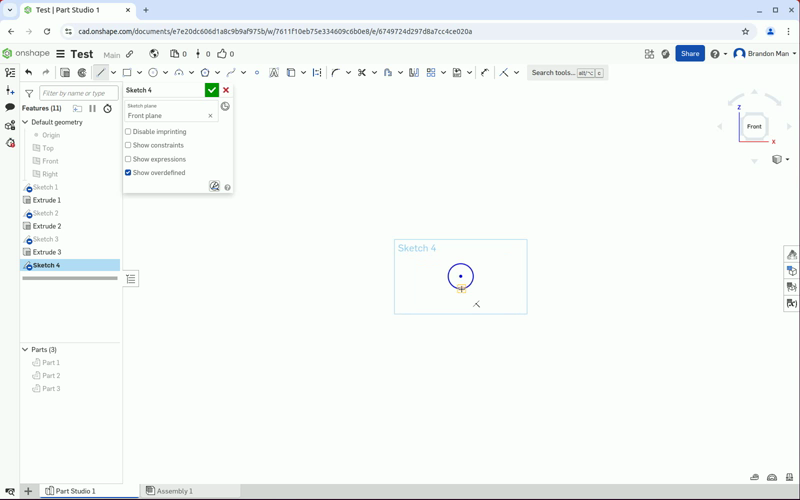
scroll(6)
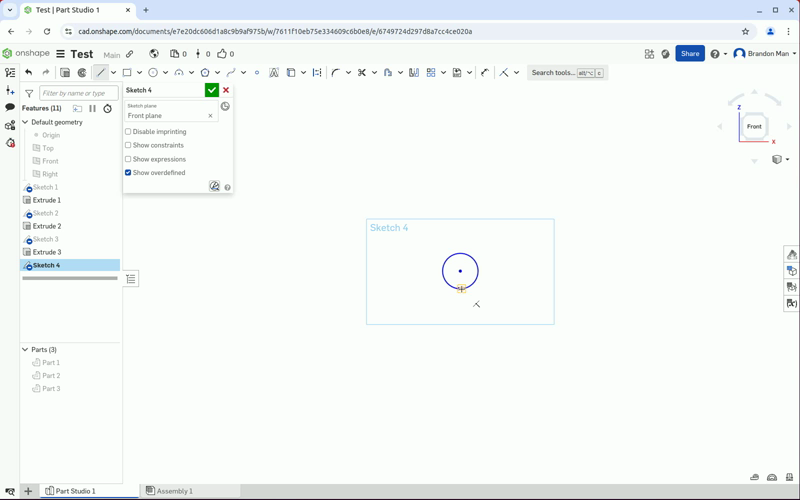
scroll(6)
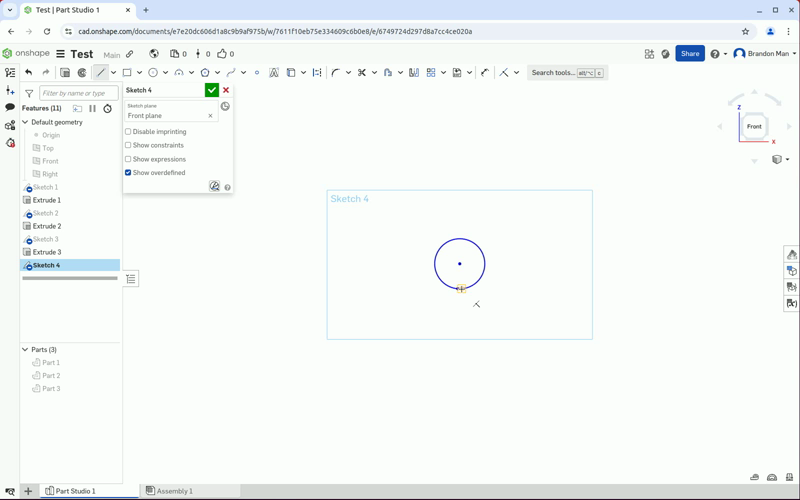
scroll(6)
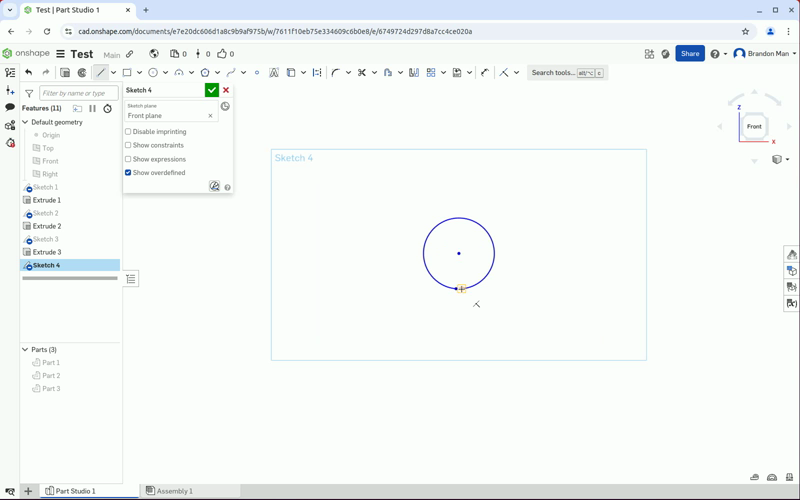
scroll(6)
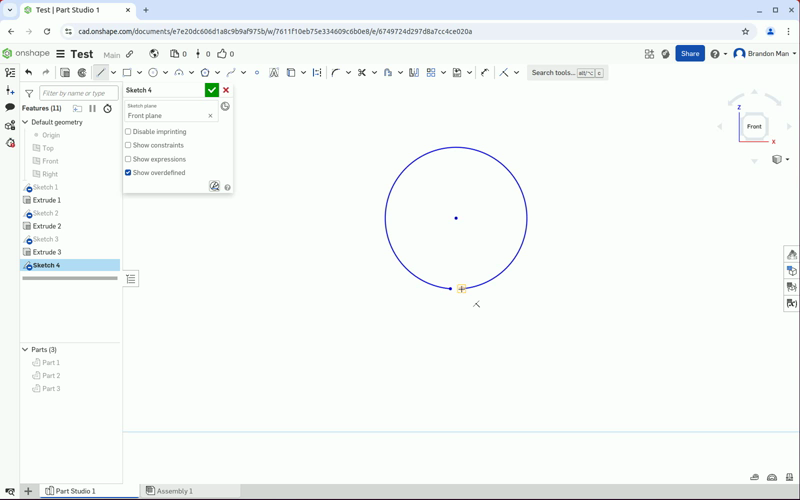
click(461, 288)
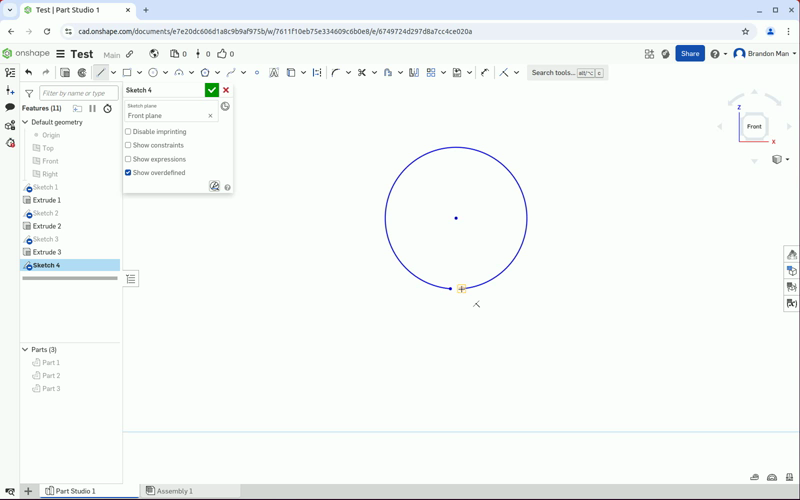
scroll(-6)
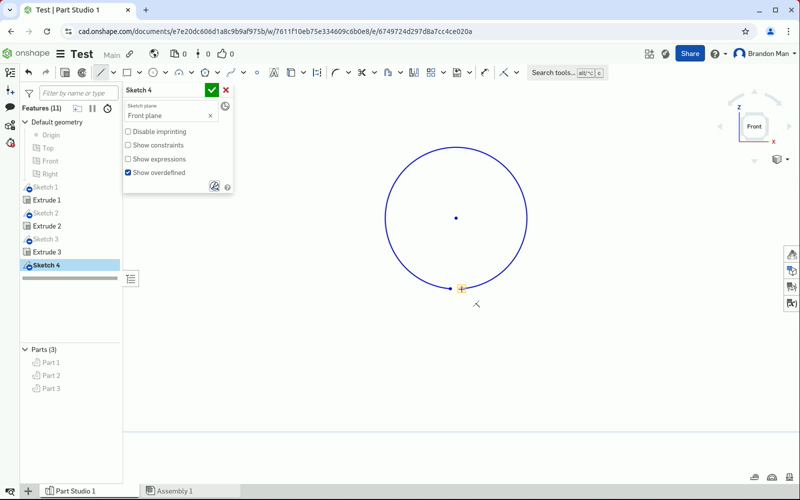
scroll(-6)
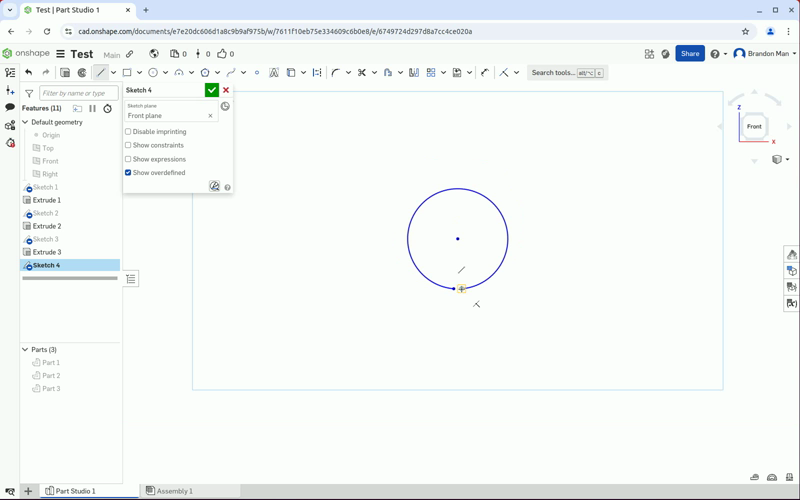
scroll(-6)
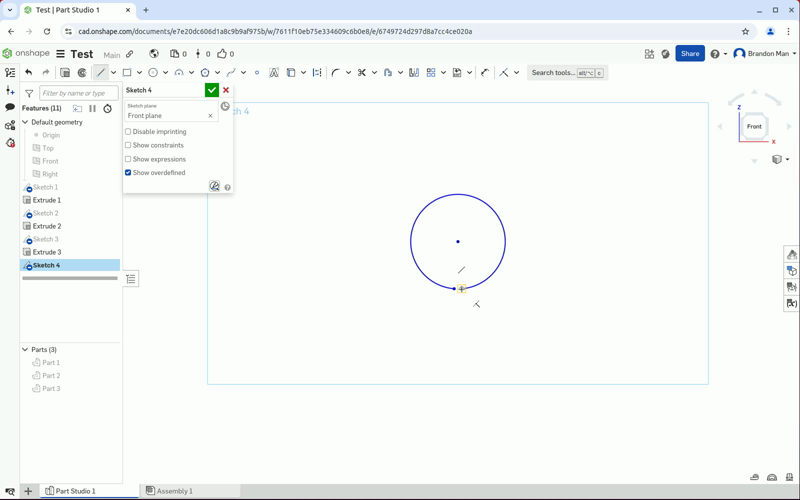
scroll(-6)
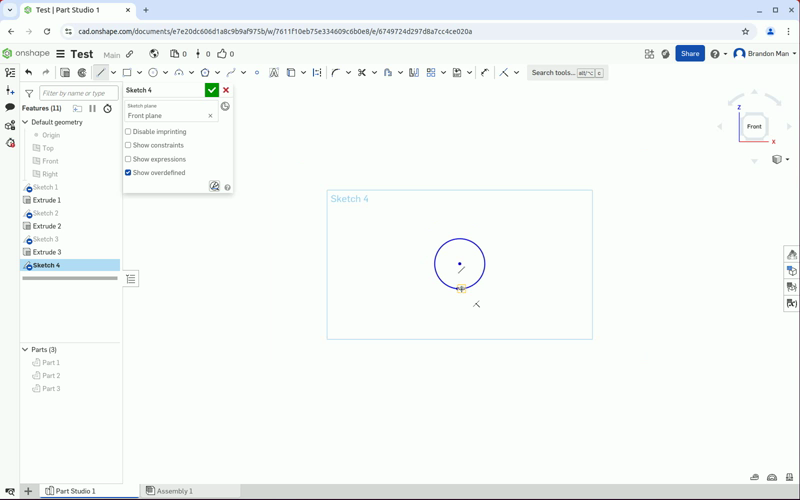
scroll(-6)
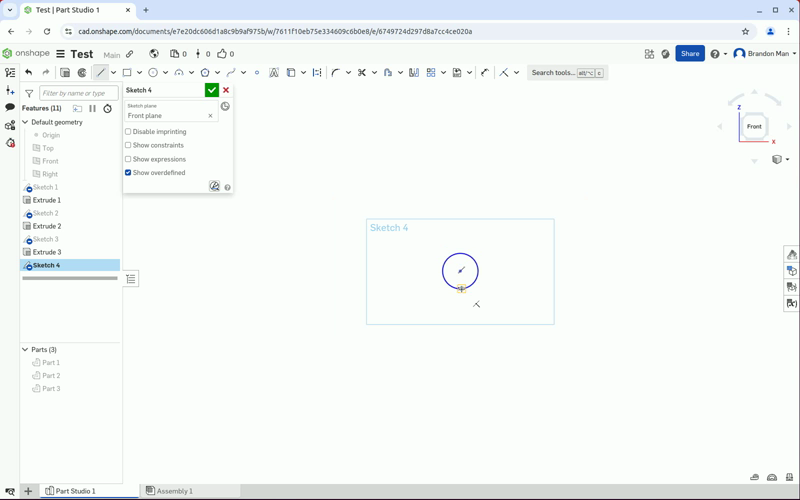
scroll(-6)
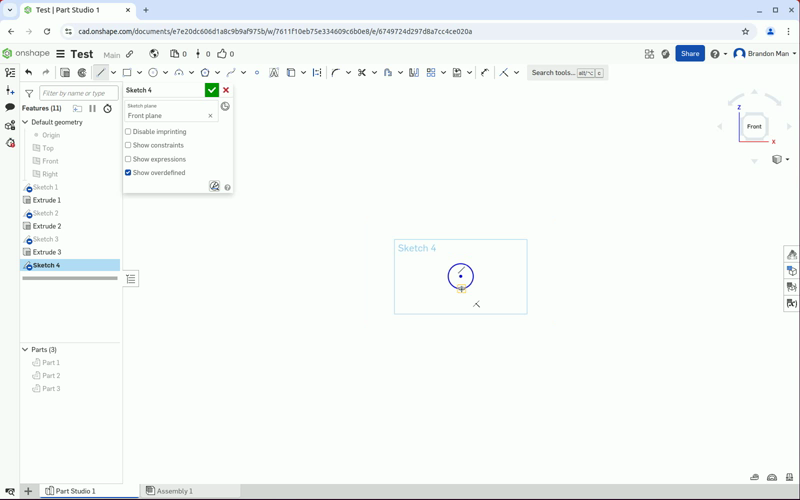
scroll(-6)
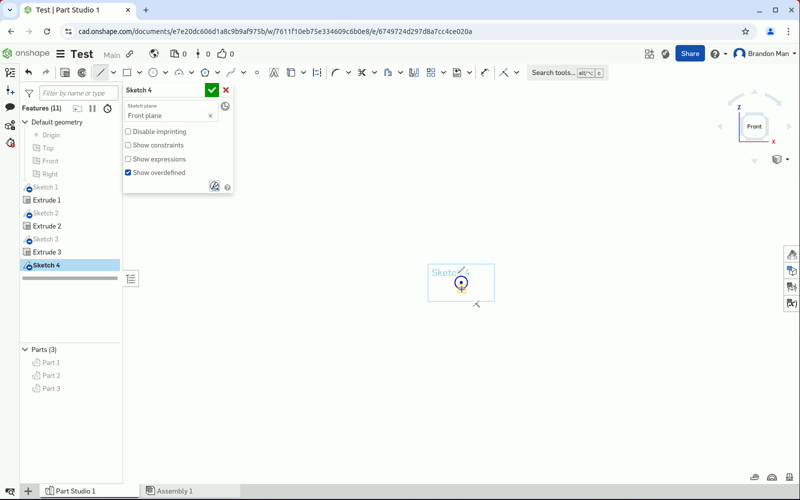
key_down(shift)
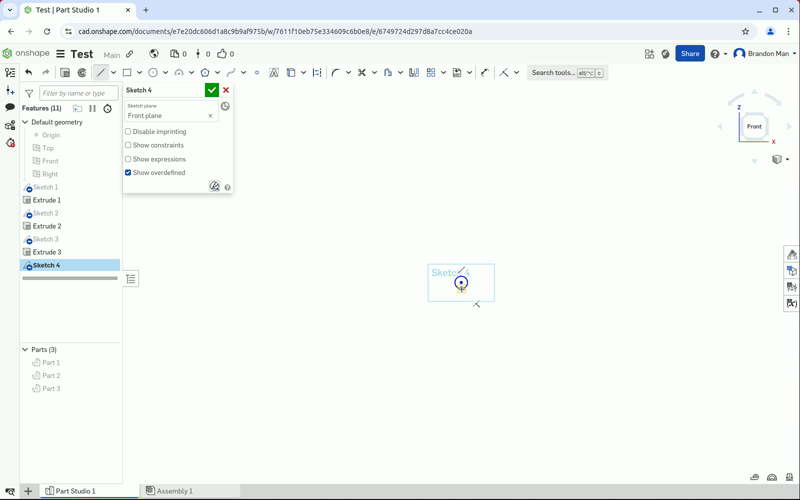
mouse_move(492, 288)
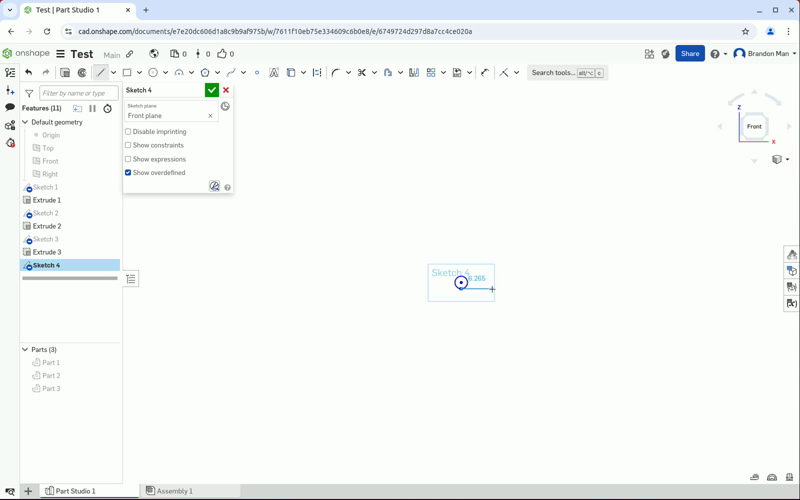
mouse_move(461, 288)
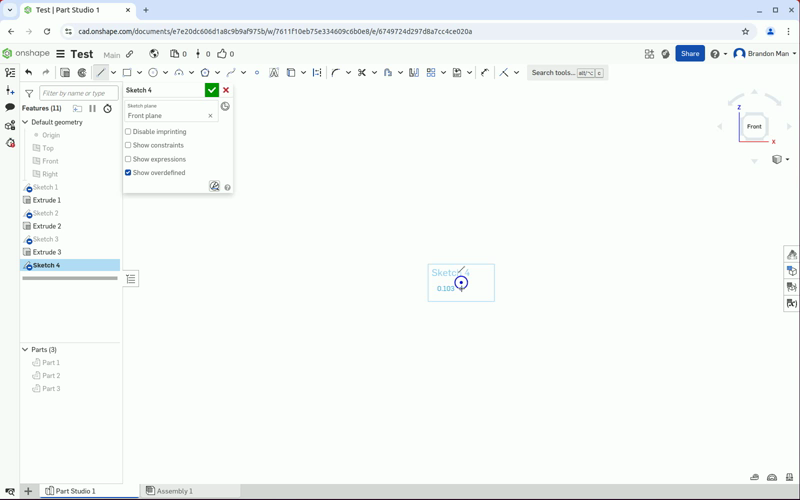
scroll(6)
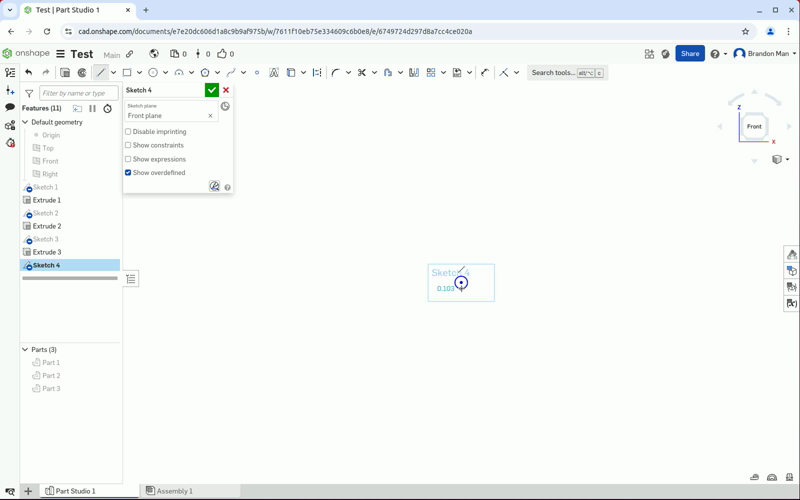
scroll(6)
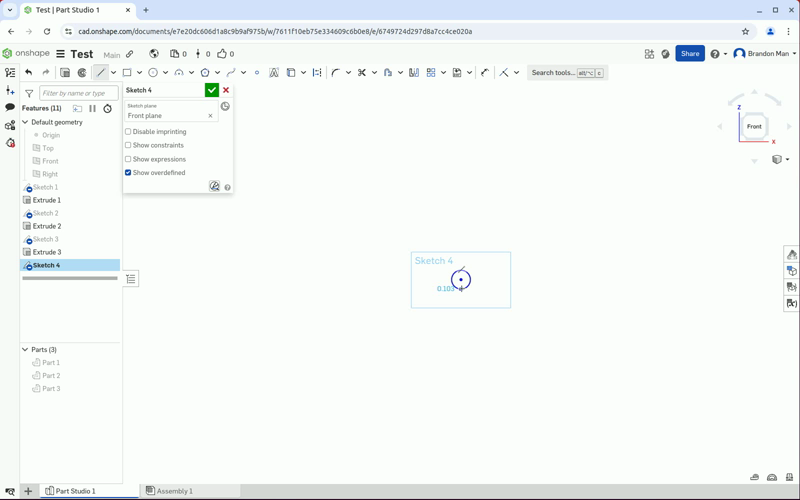
scroll(6)
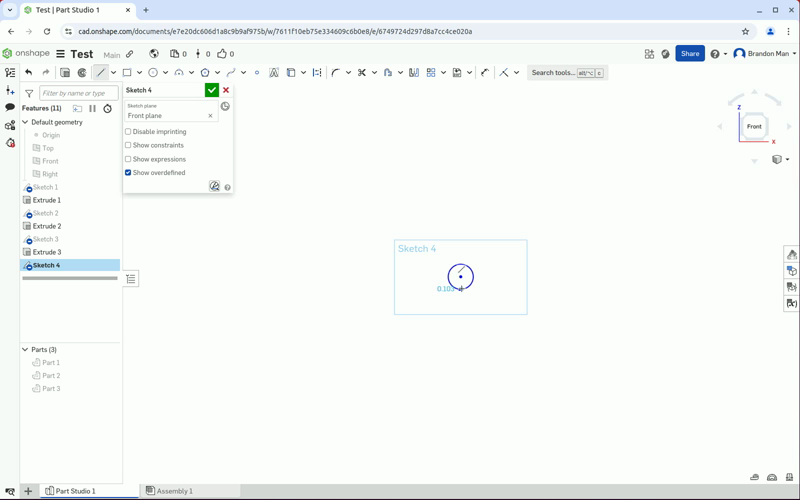
scroll(6)
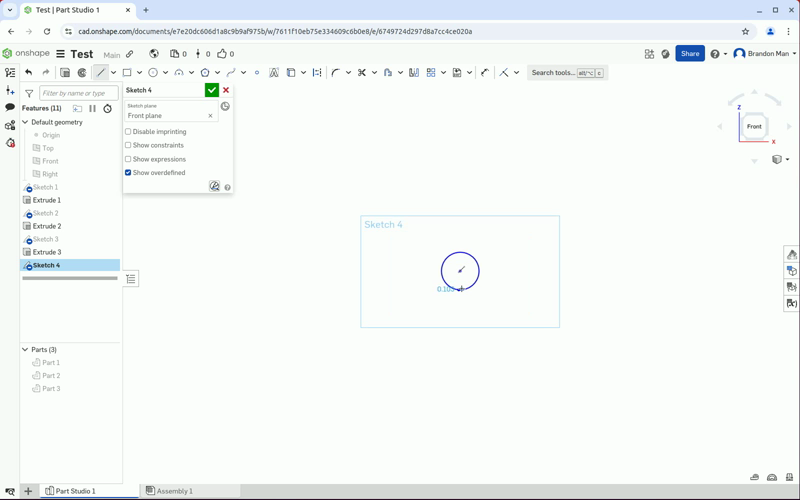
scroll(6)
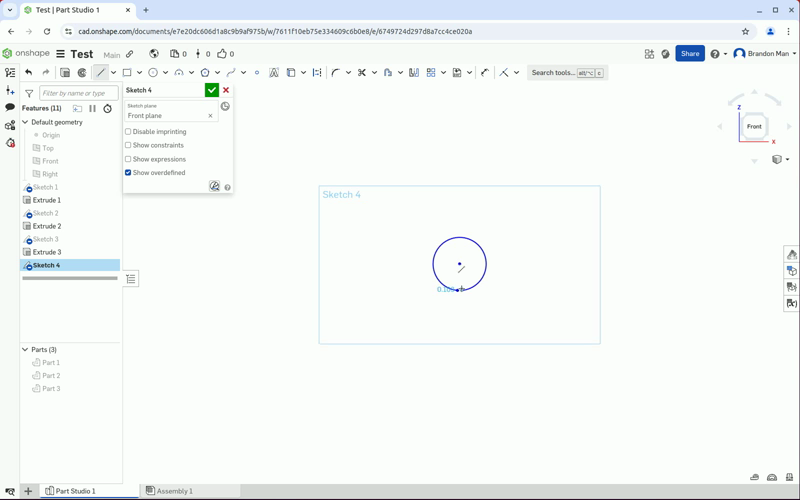
scroll(6)
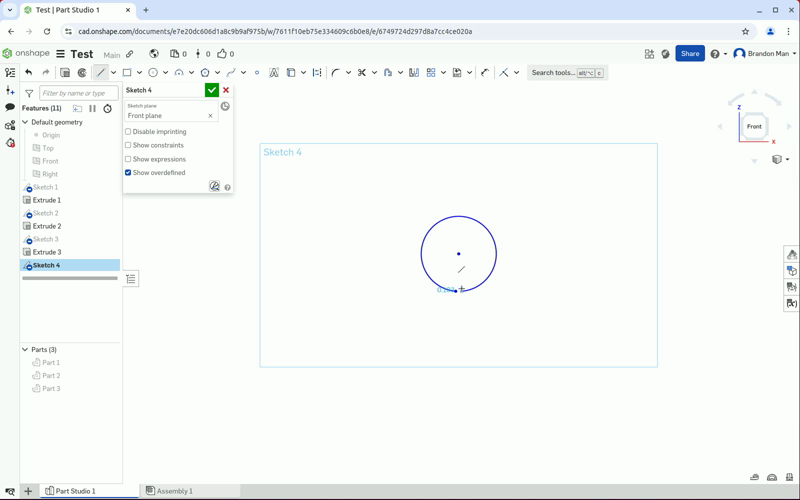
scroll(6)
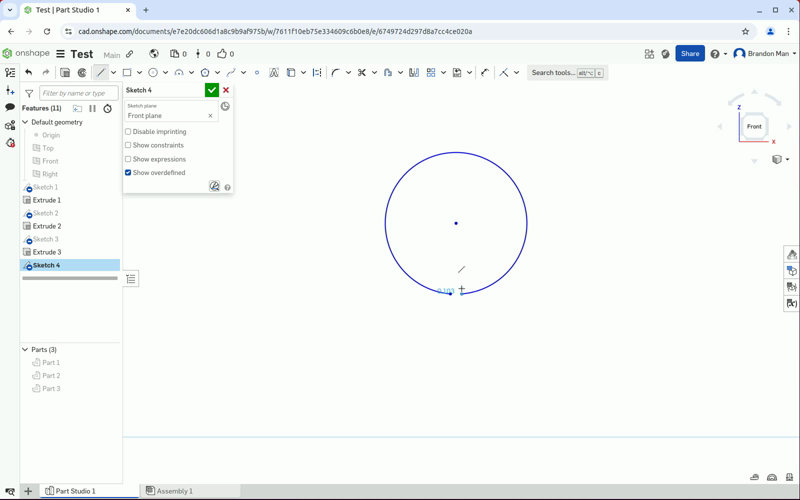
click(461, 288)
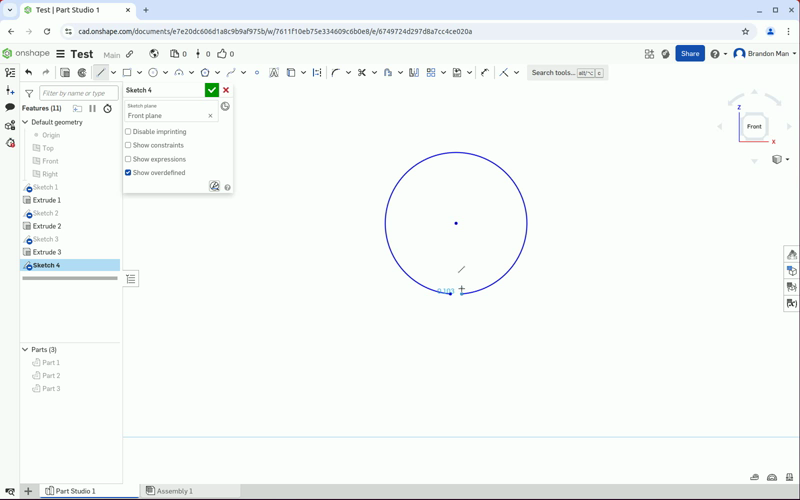
scroll(-6)
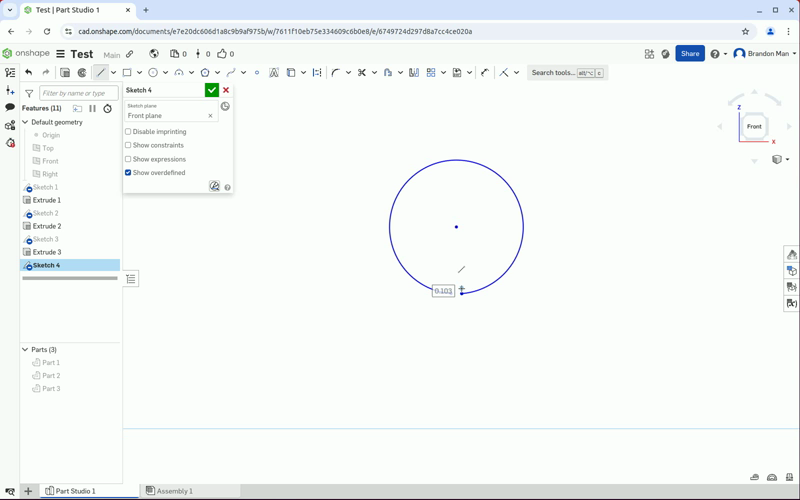
scroll(-6)
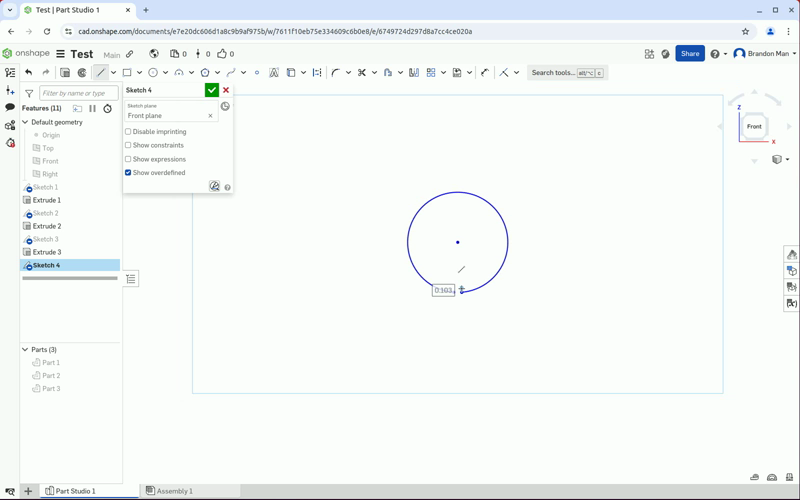
scroll(-6)
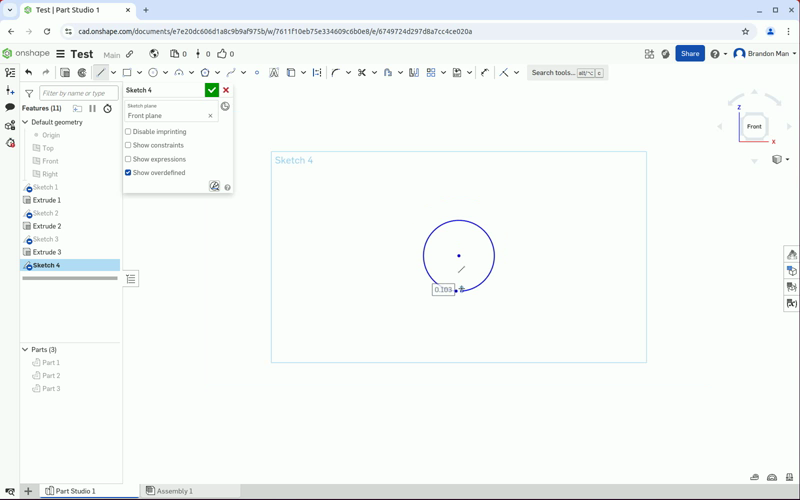
scroll(-6)
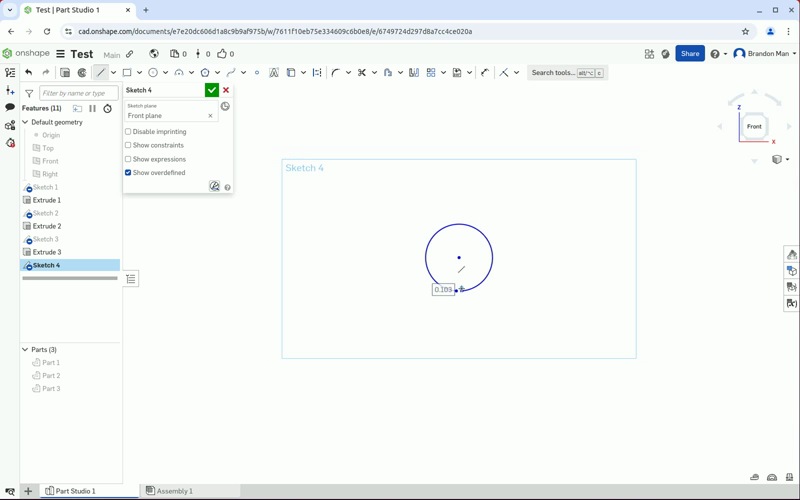
scroll(-6)
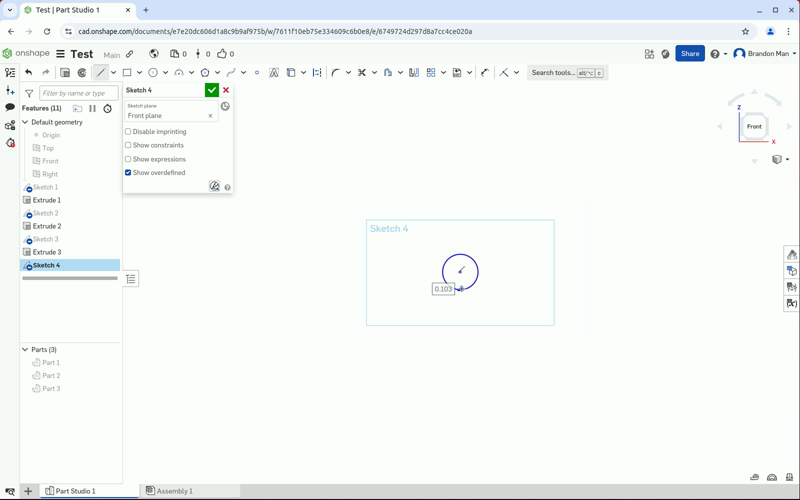
scroll(-6)
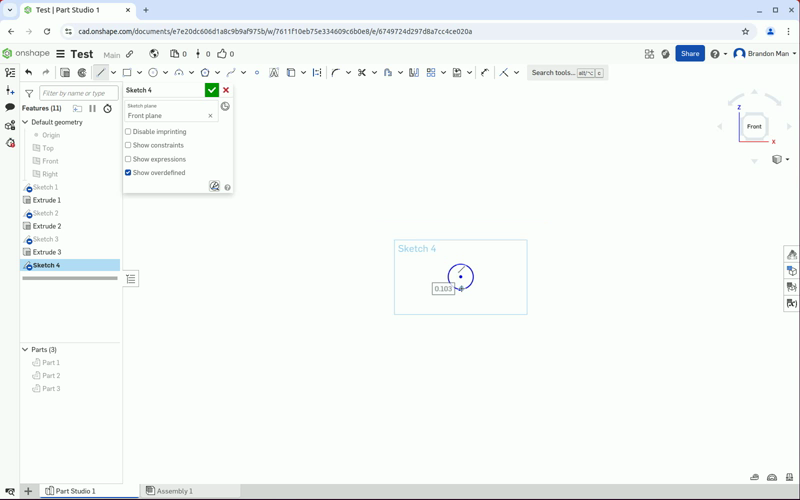
scroll(-6)
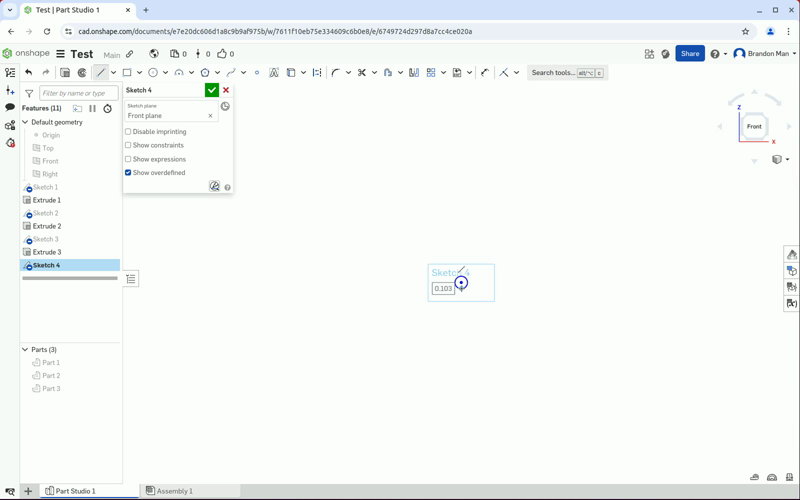
key_up(shift)
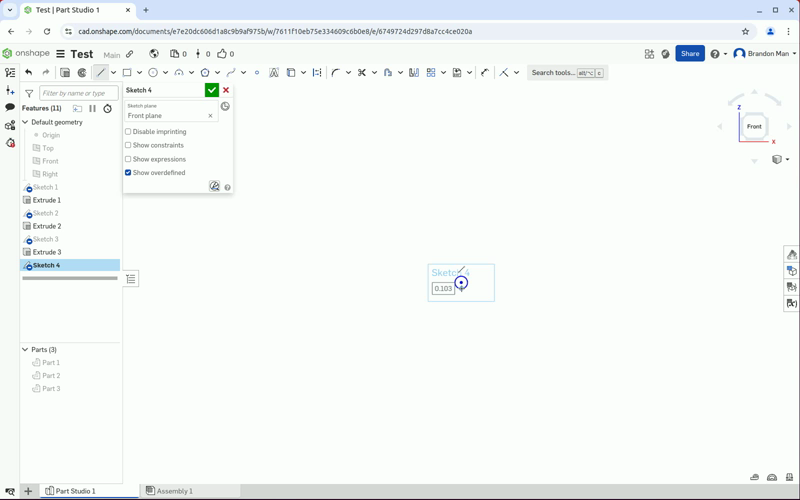
key(esc)
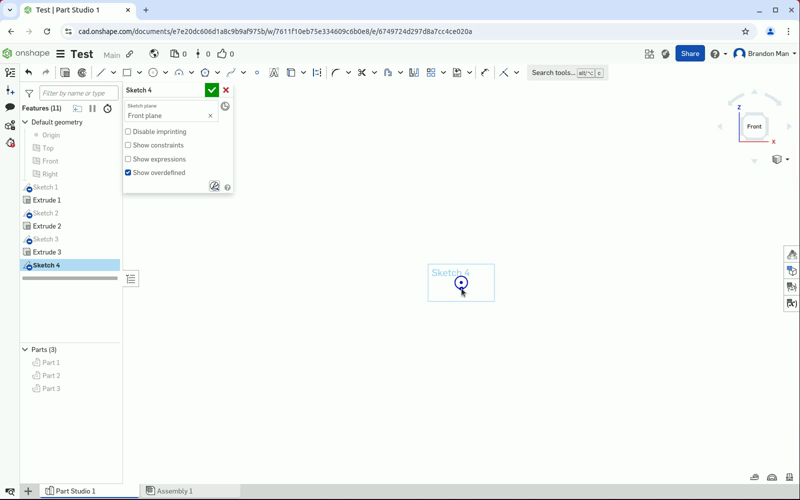
key(a)
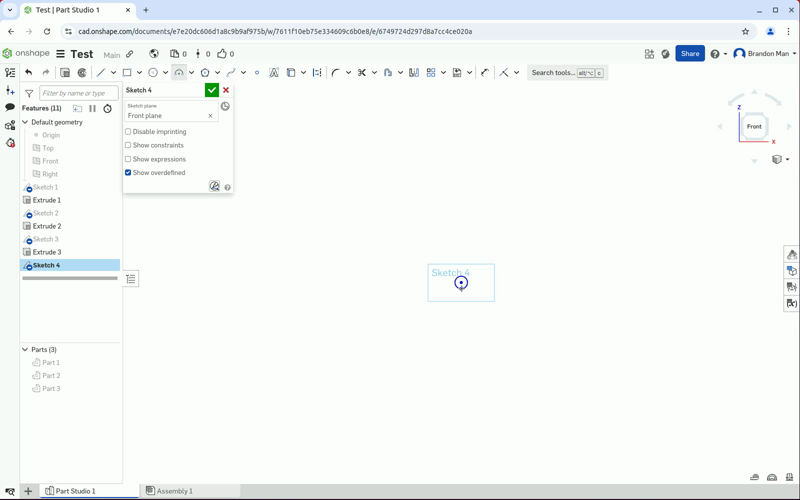
mouse_move(461, 288)
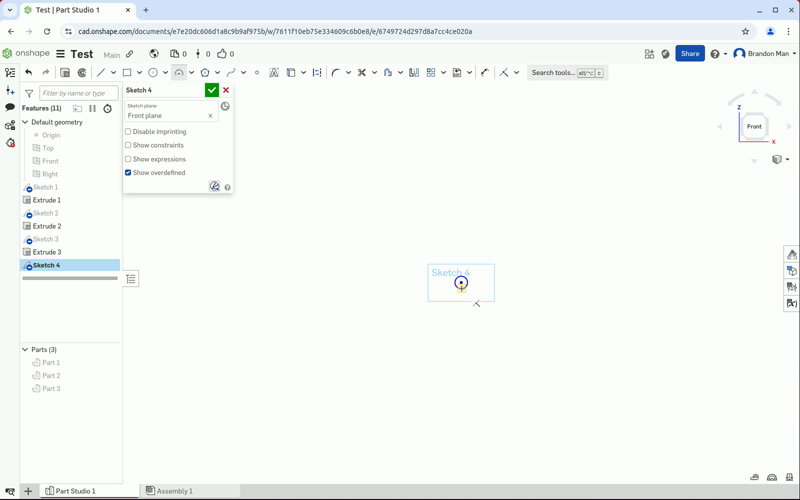
scroll(6)
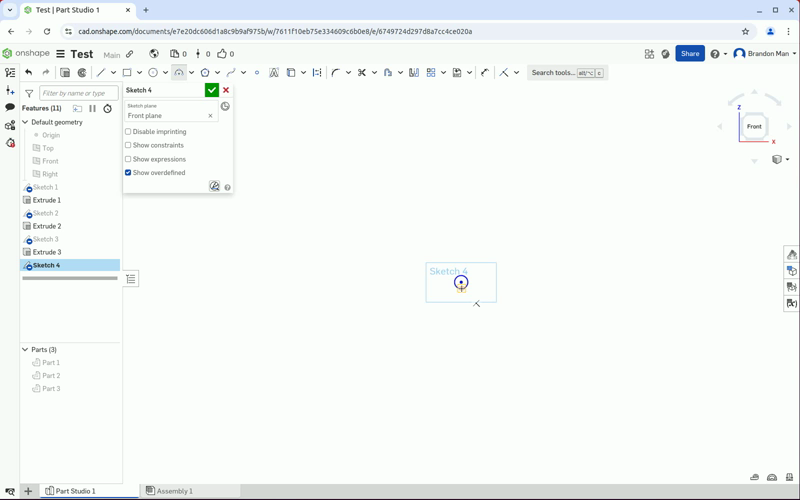
scroll(6)
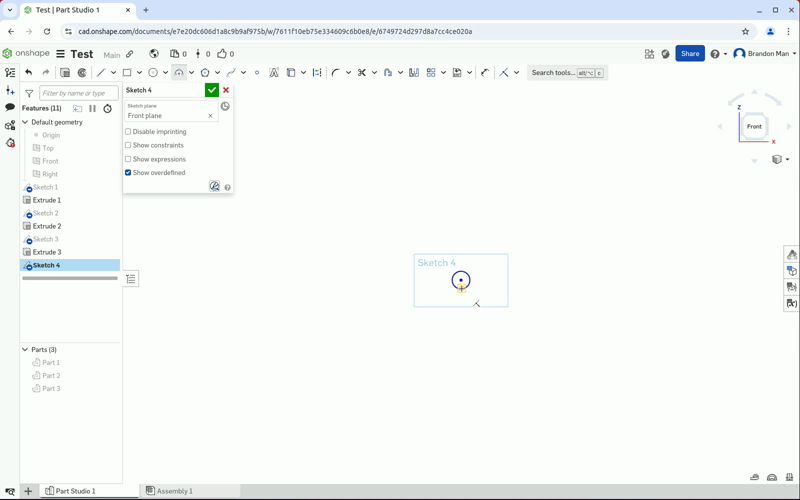
scroll(6)
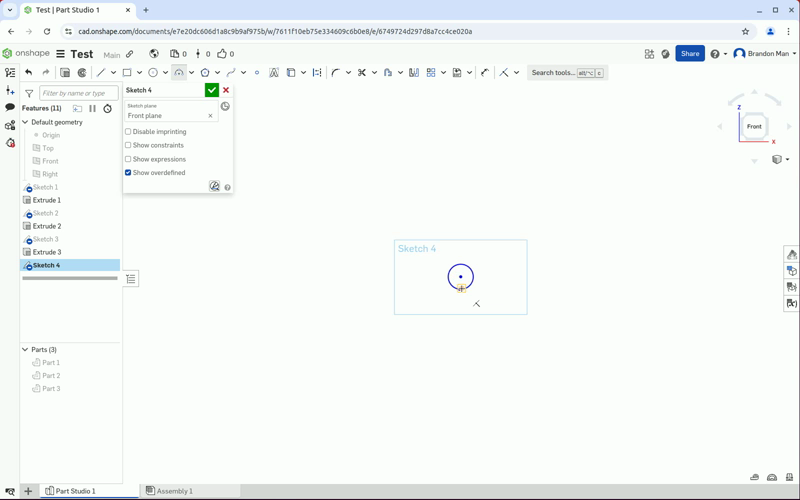
scroll(6)
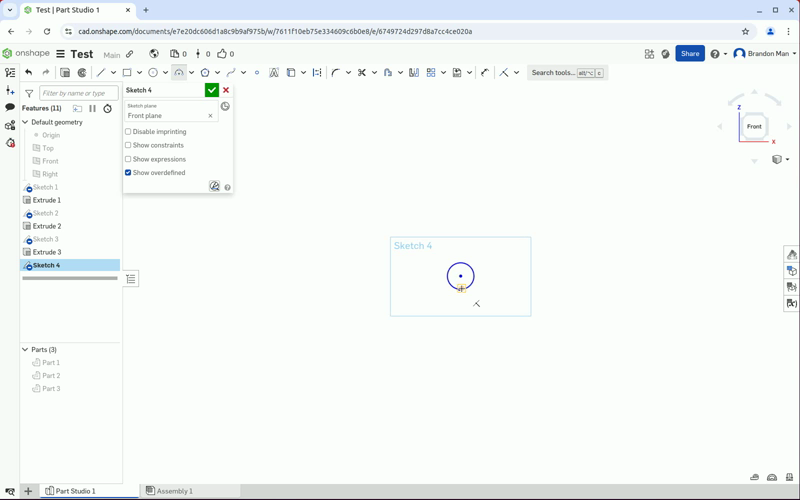
scroll(6)
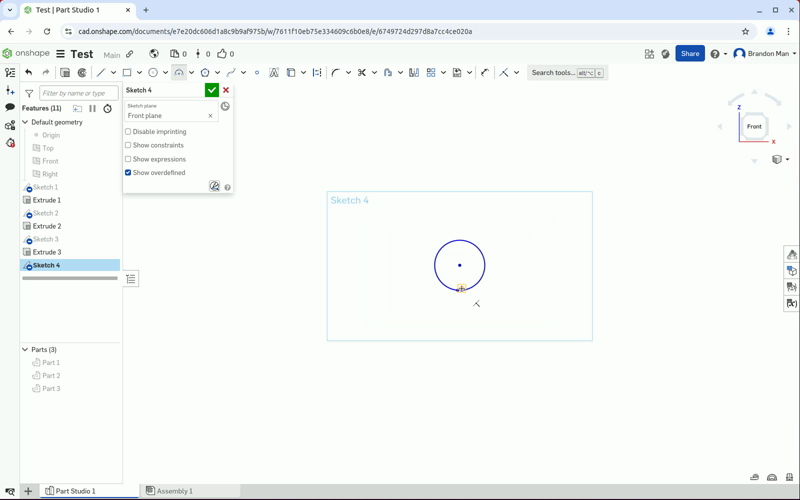
scroll(6)
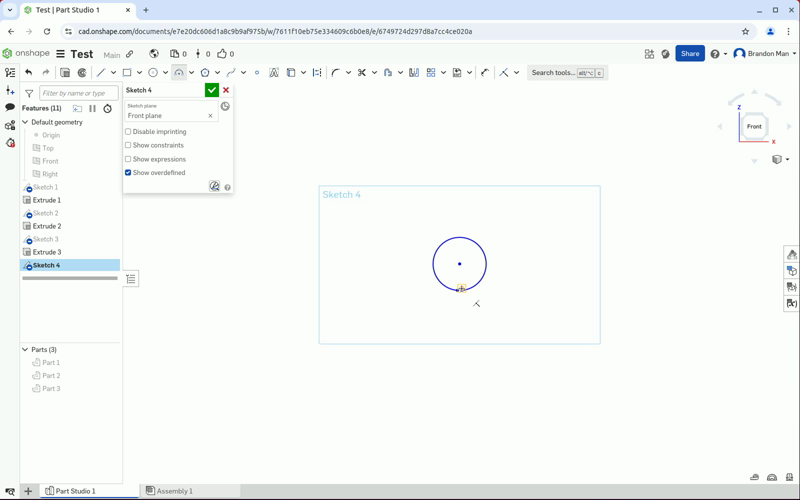
scroll(6)
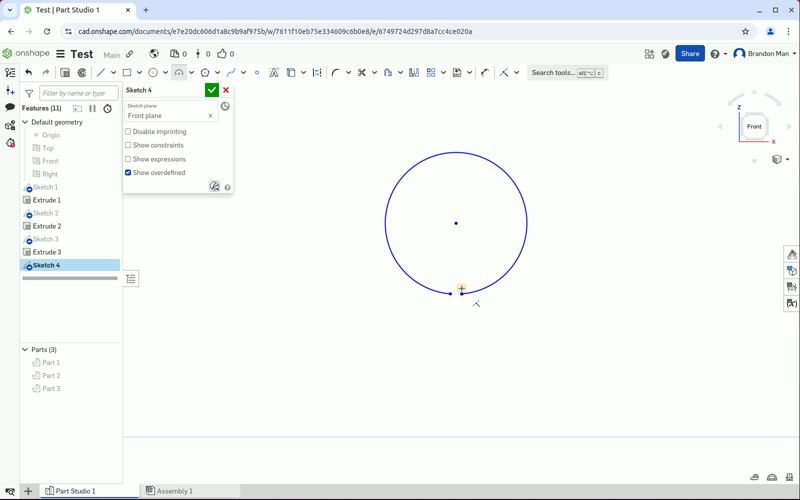
click(461, 288)
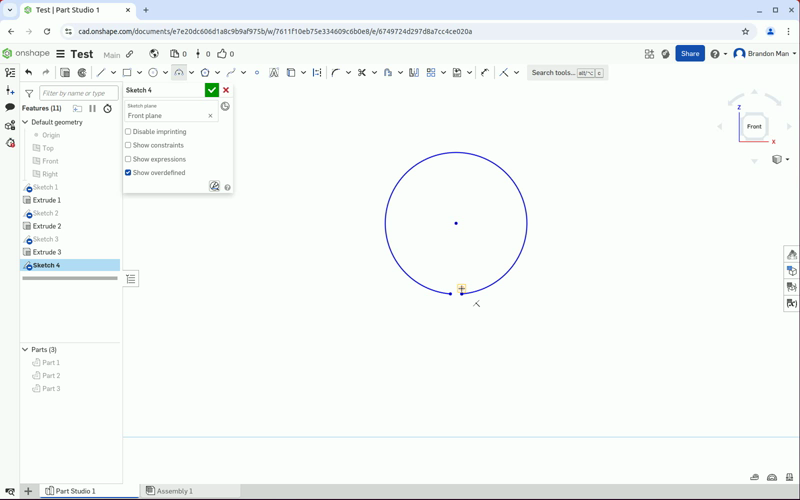
scroll(-6)
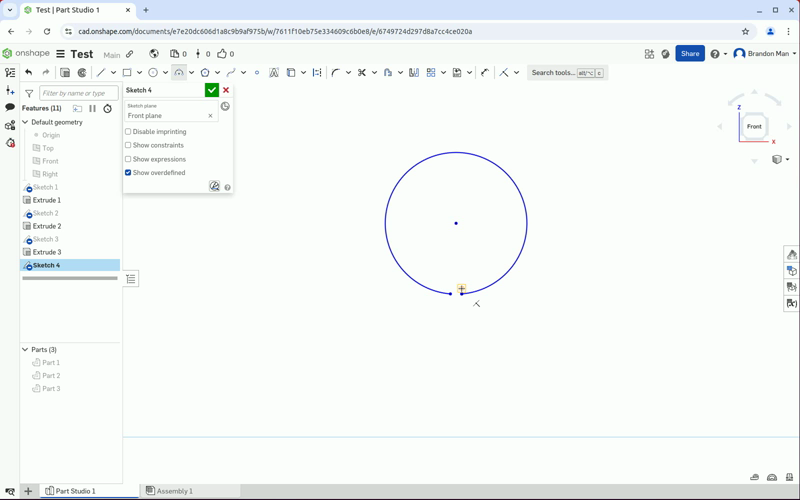
scroll(-6)
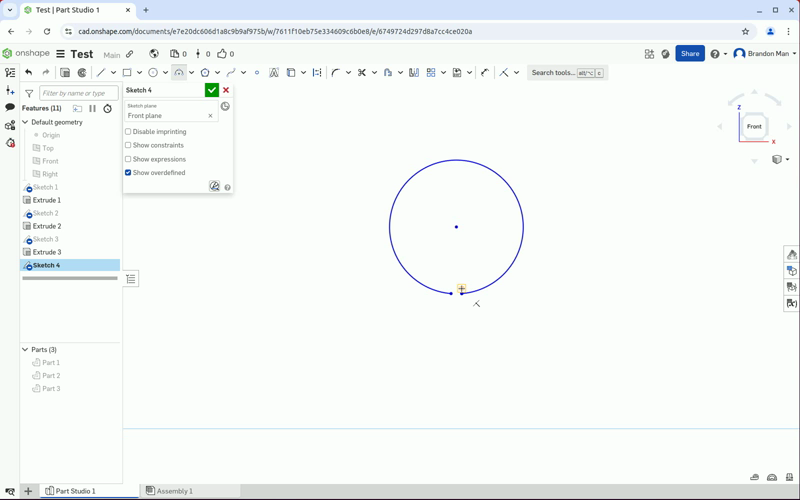
scroll(-6)
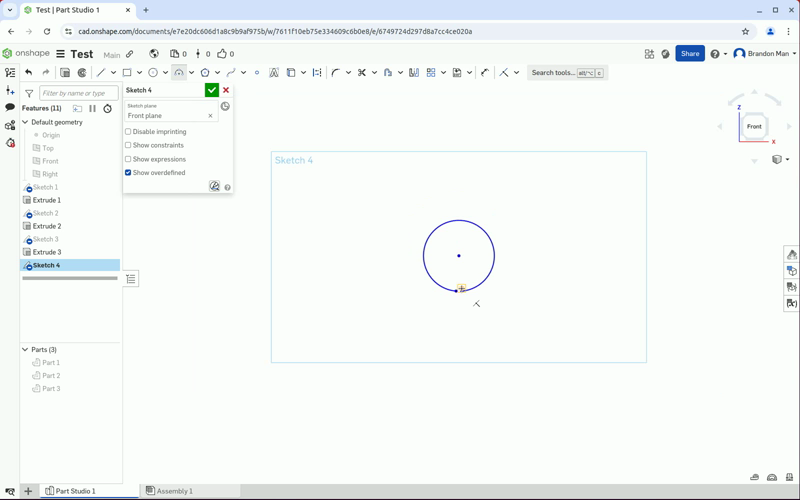
scroll(-6)
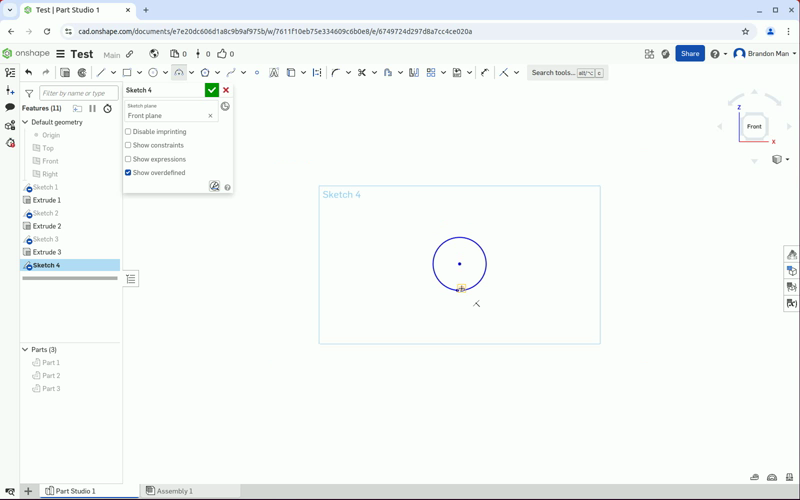
scroll(-6)
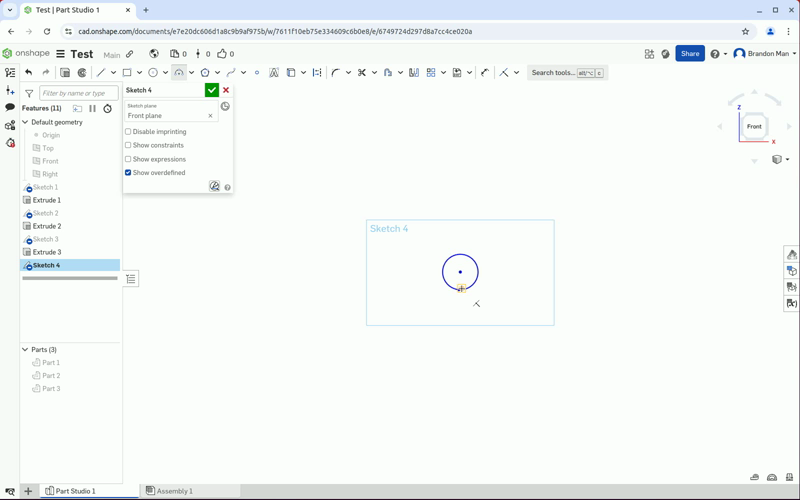
scroll(-6)
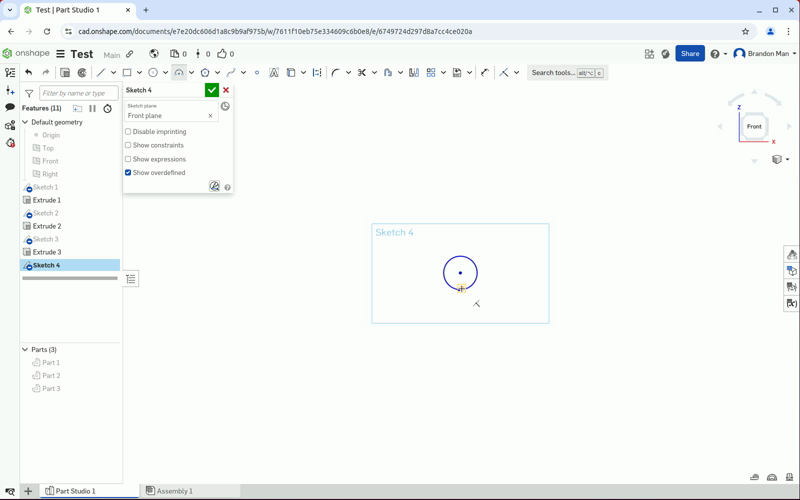
scroll(-6)
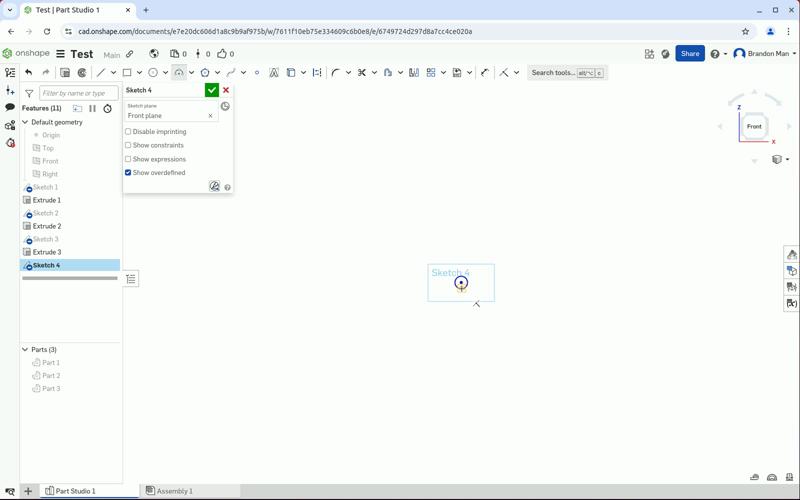
key_down(shift)
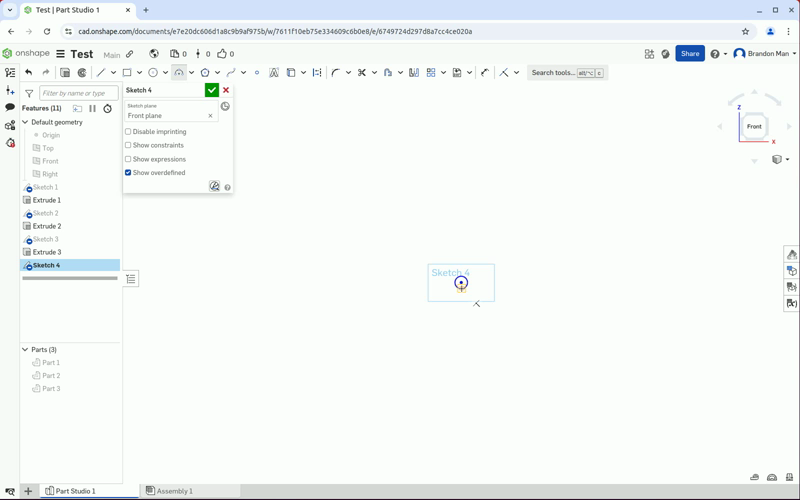
mouse_move(460, 288)
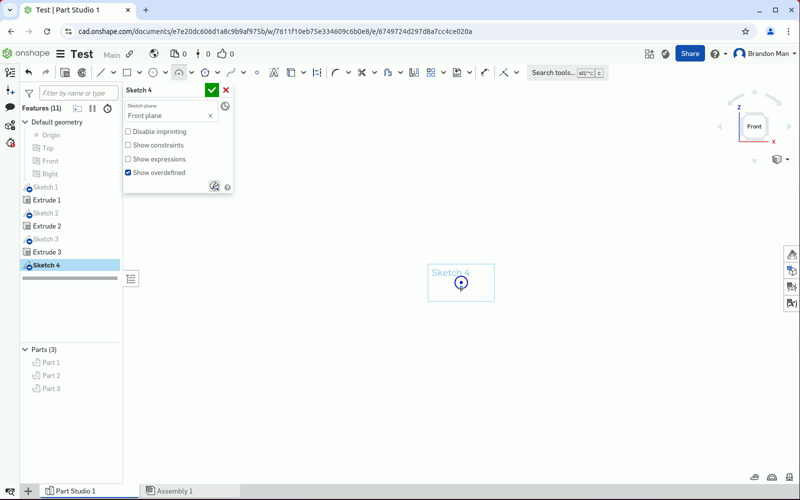
scroll(6)
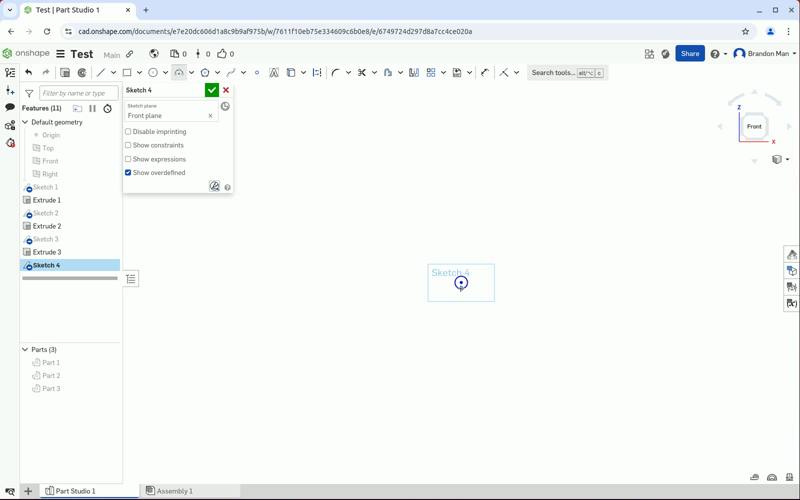
scroll(6)
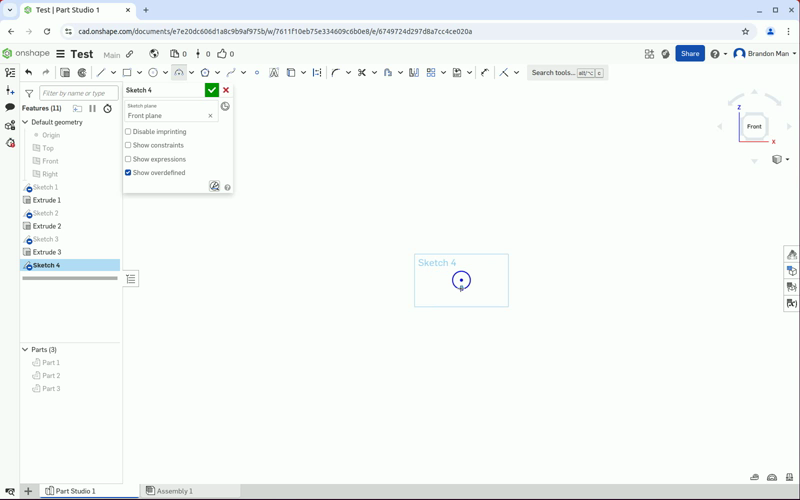
scroll(6)
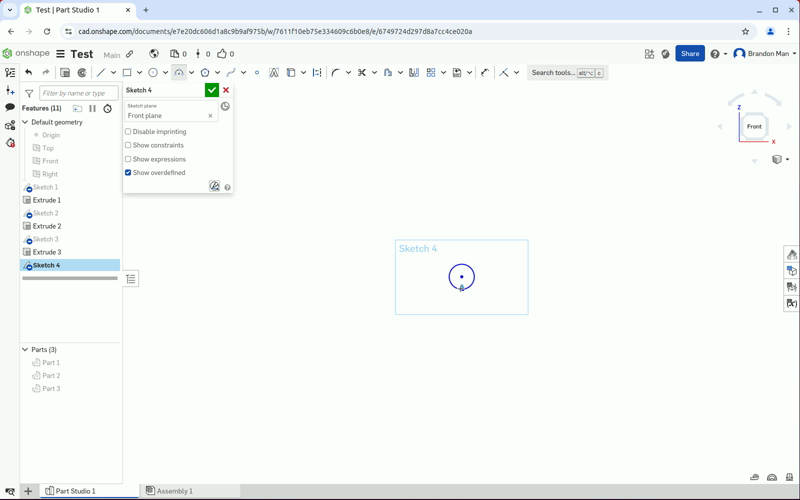
scroll(6)
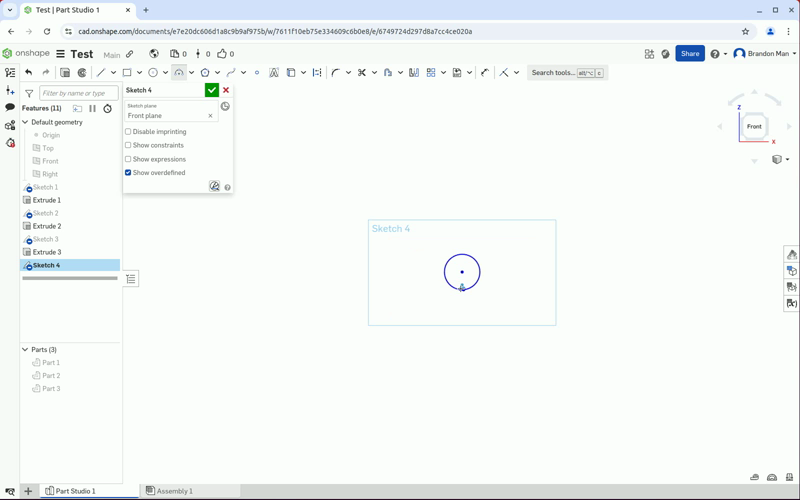
scroll(6)
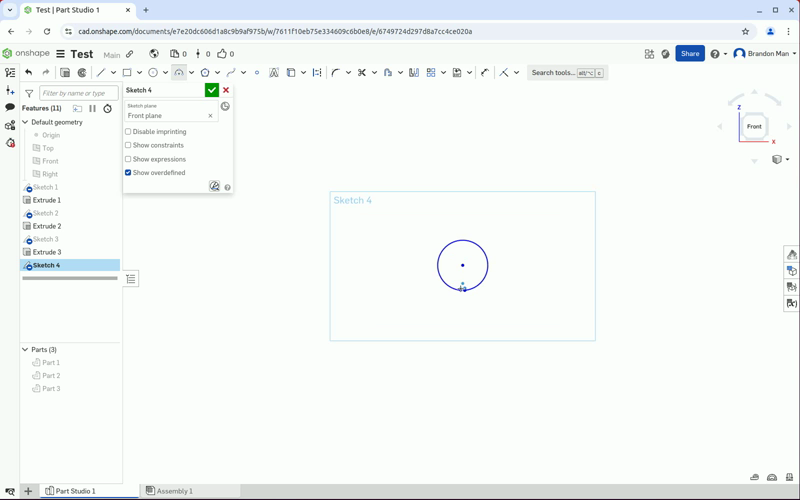
scroll(6)
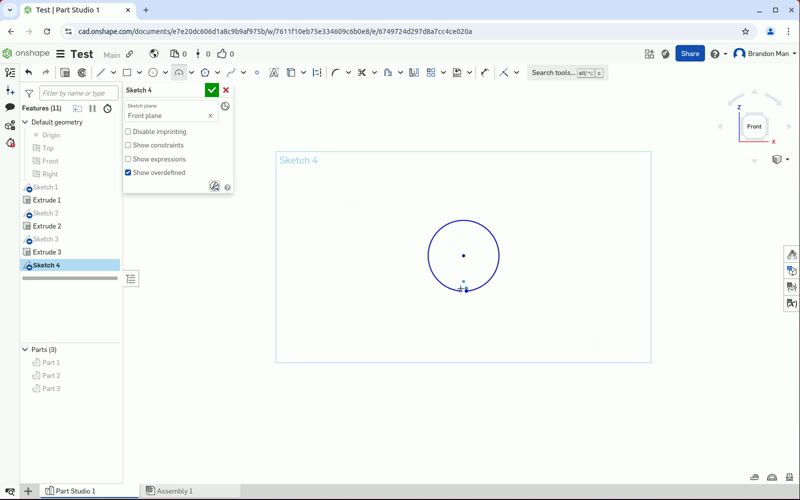
scroll(6)
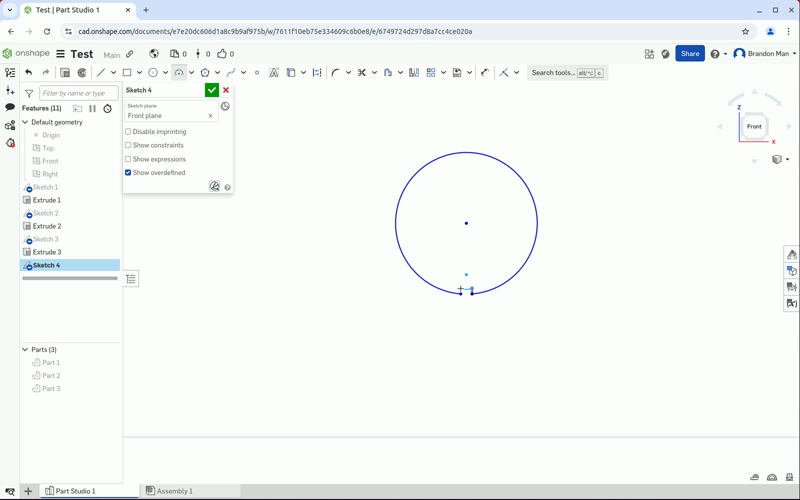
click(460, 288)
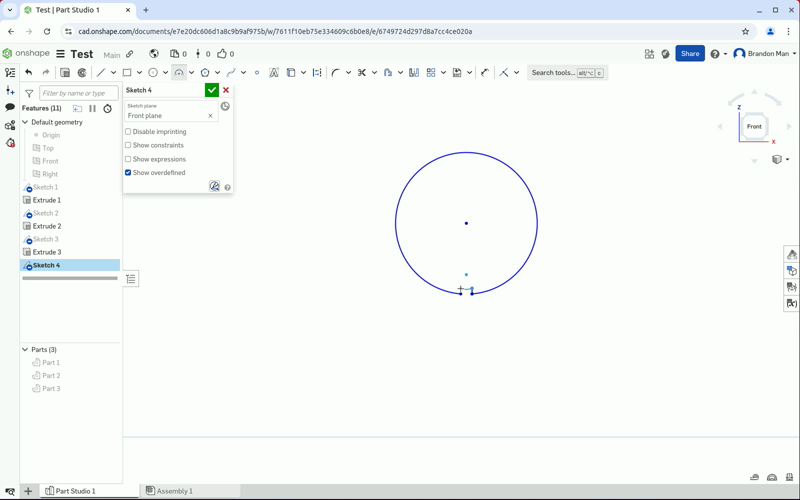
scroll(-6)
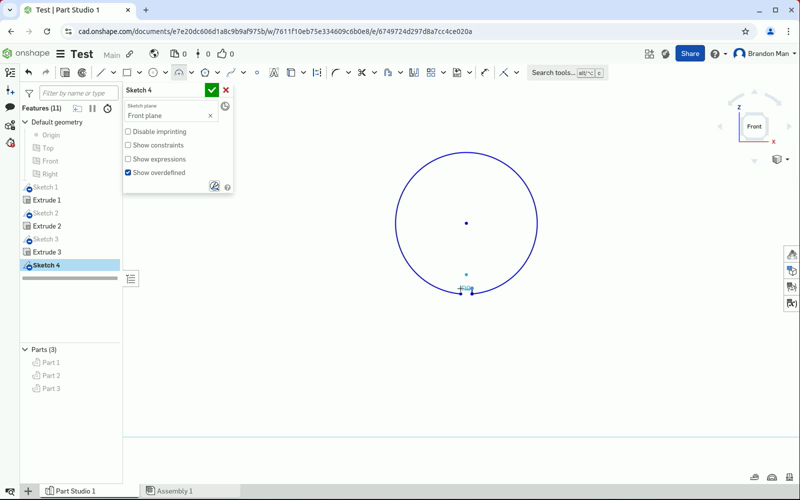
scroll(-6)
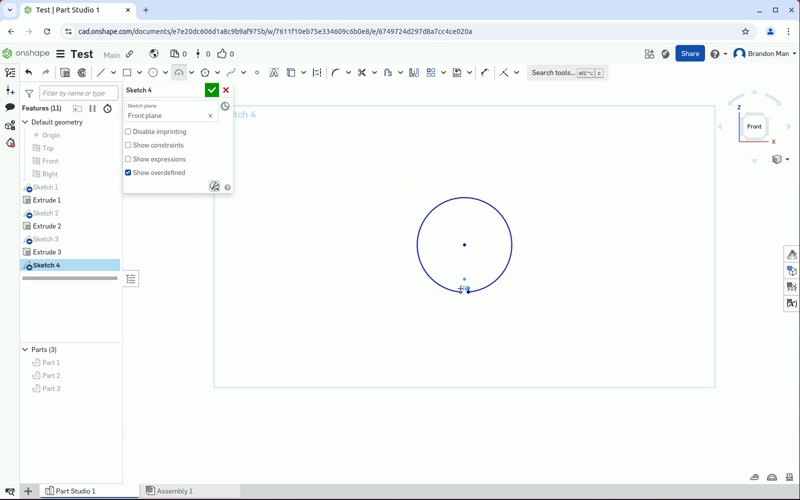
scroll(-6)
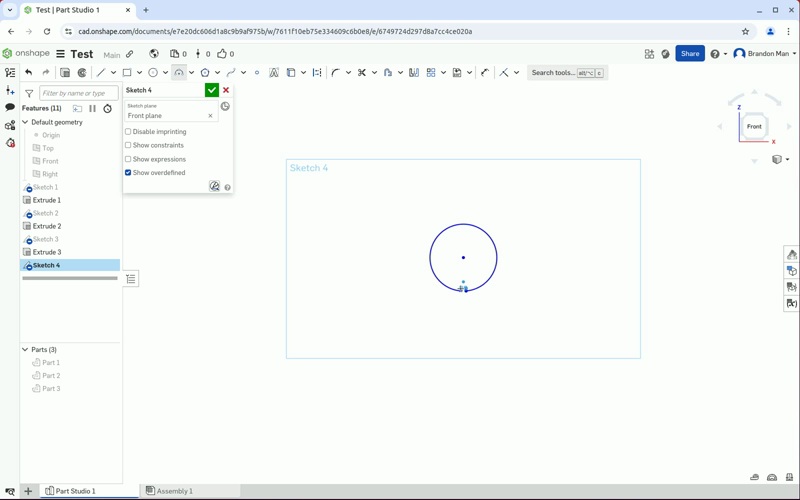
scroll(-6)
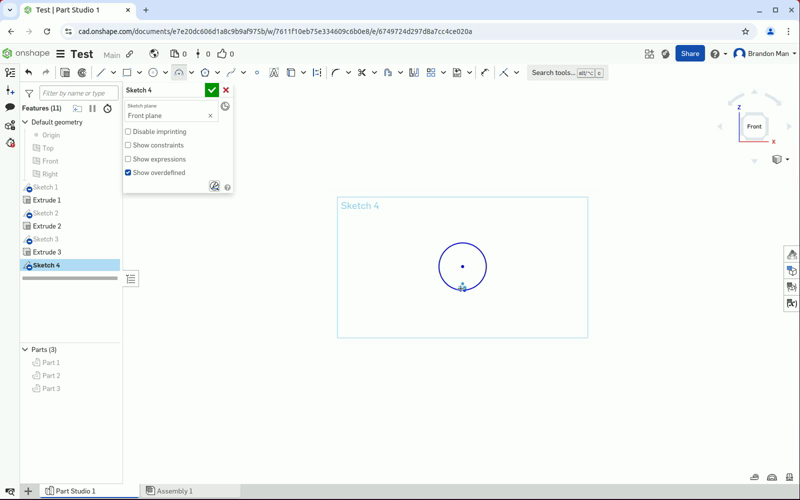
scroll(-6)
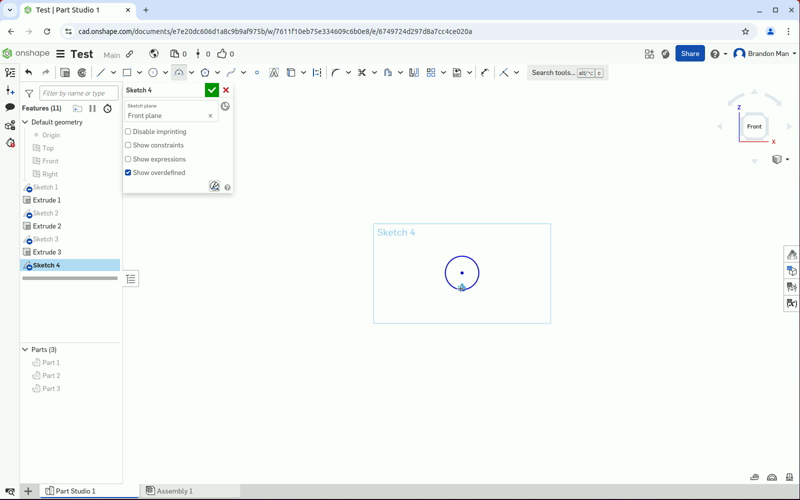
scroll(-6)
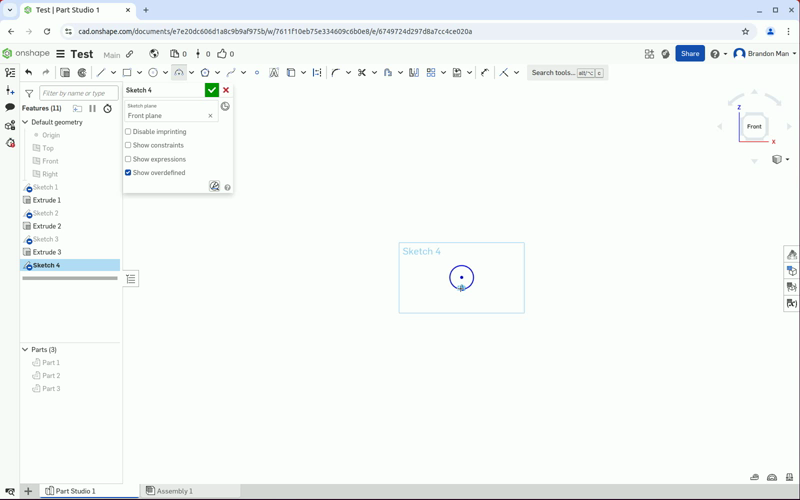
scroll(-6)
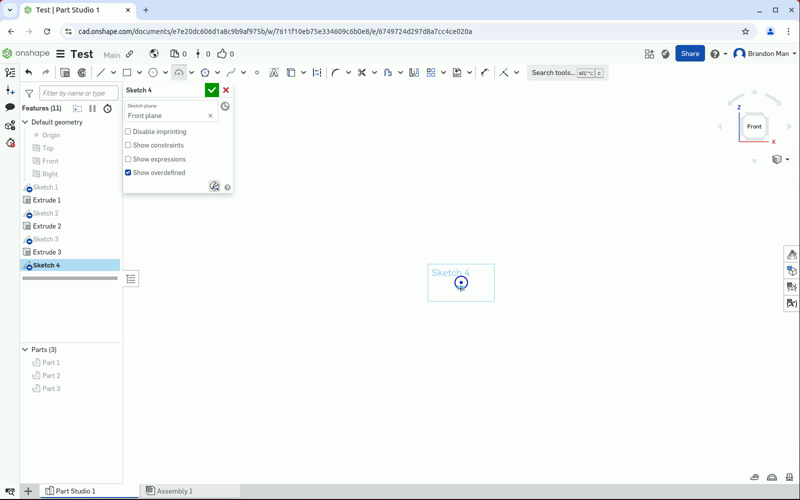
mouse_move(461, 277)
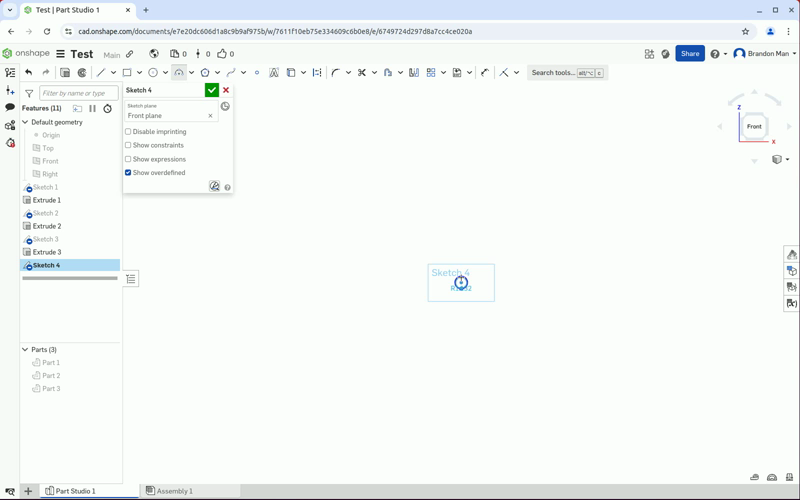
scroll(6)
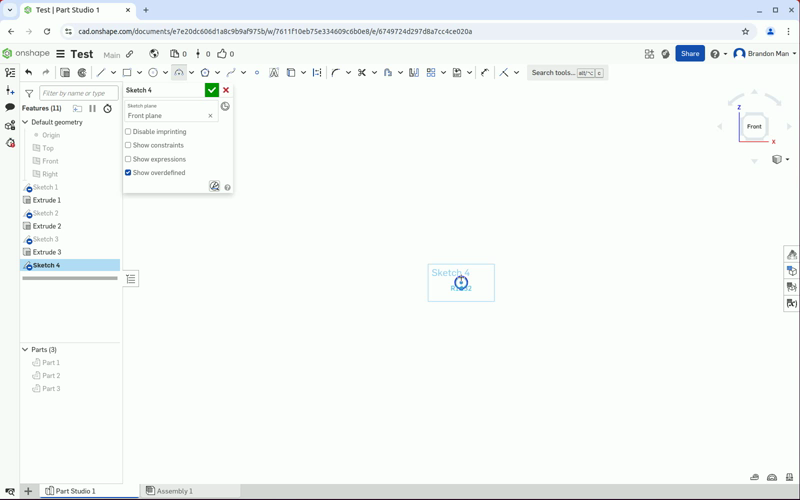
scroll(6)
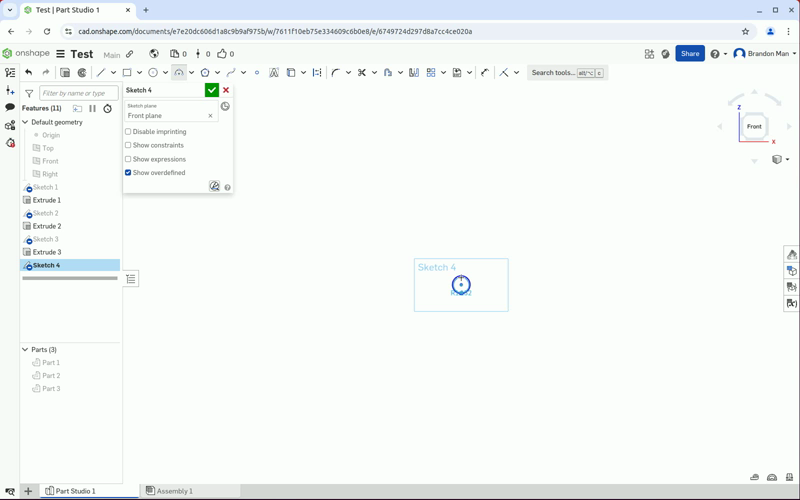
scroll(6)
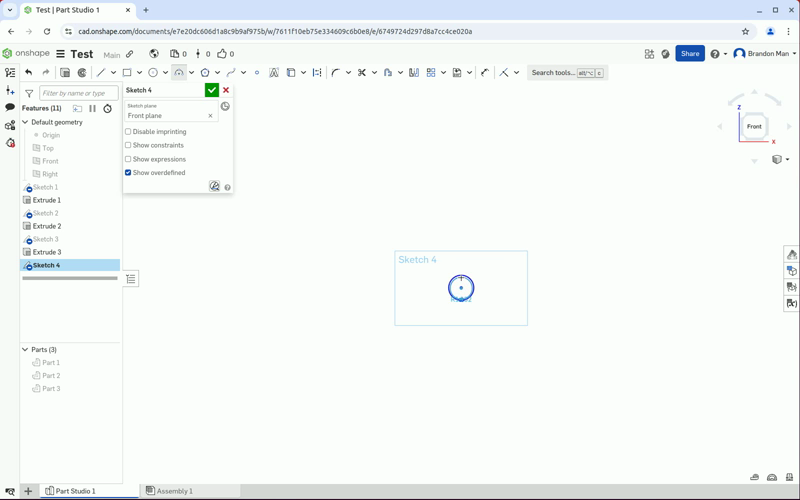
scroll(6)
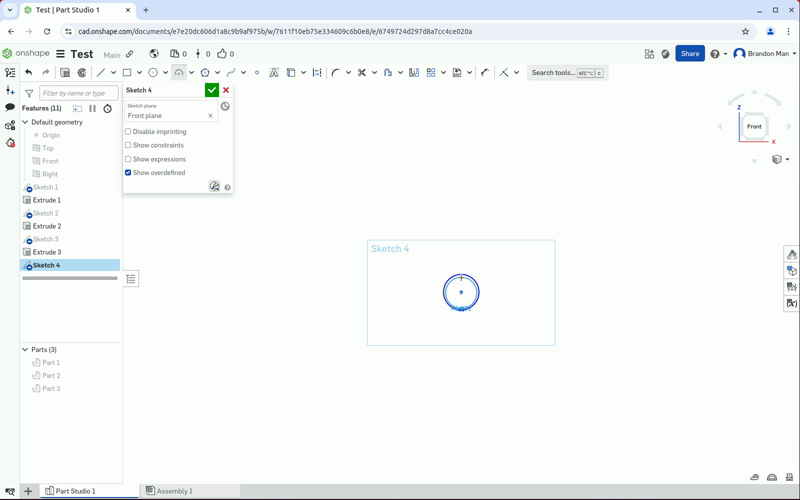
scroll(6)
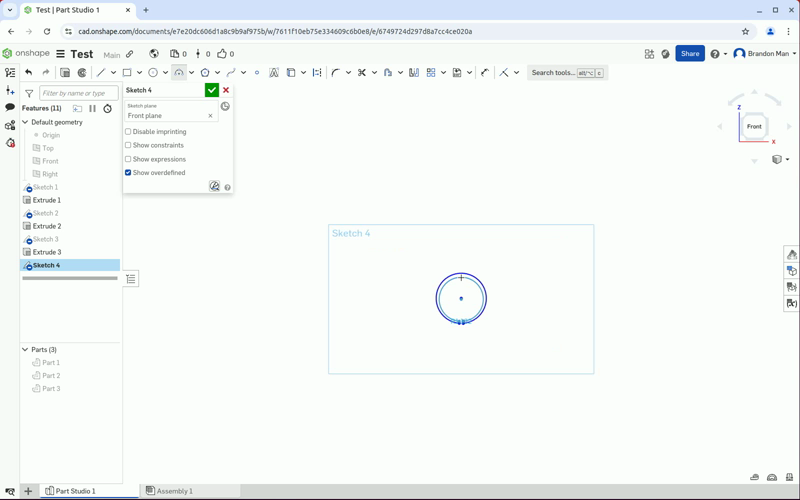
scroll(6)
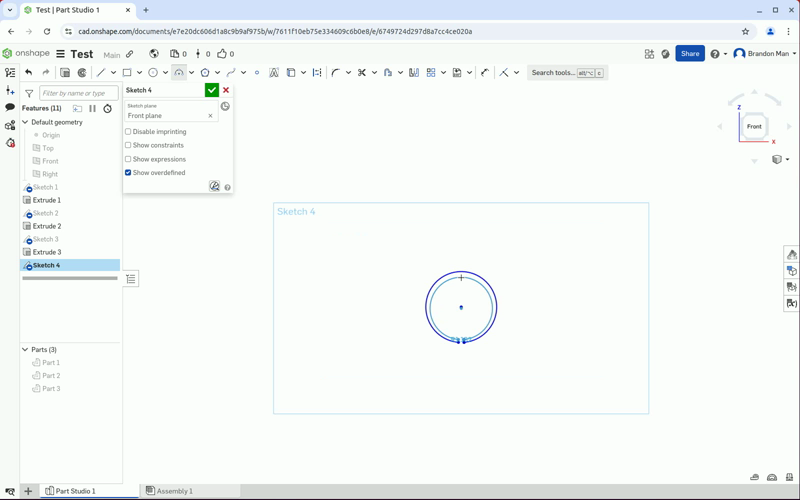
scroll(6)
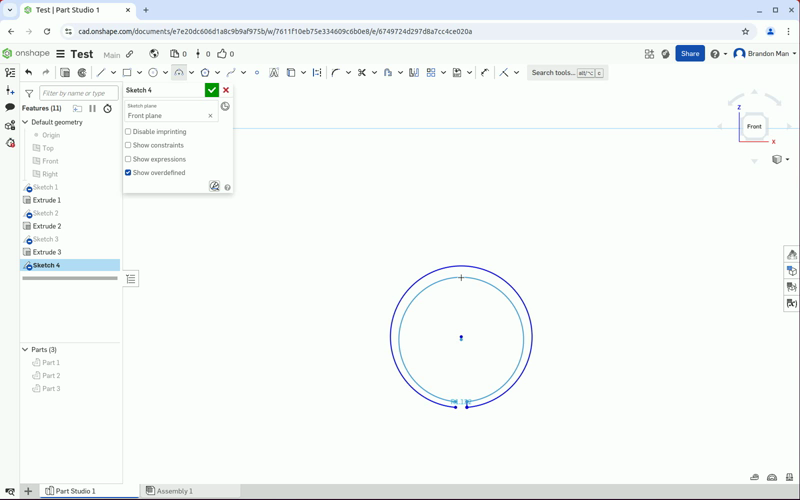
click(461, 277)
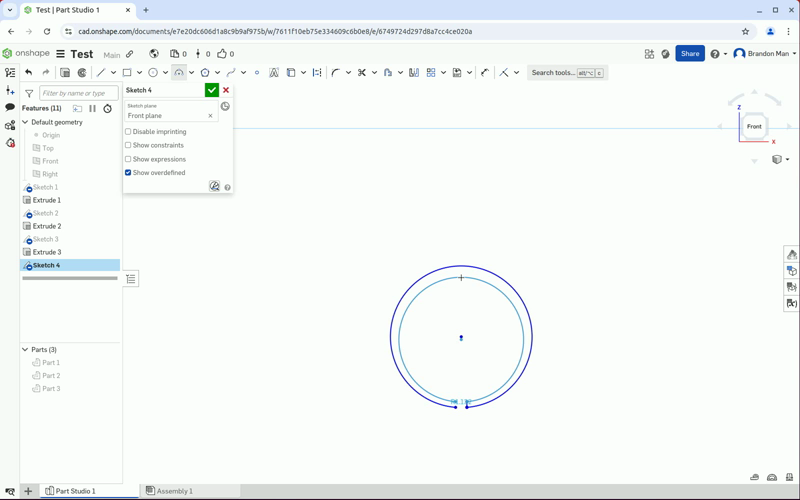
scroll(-6)
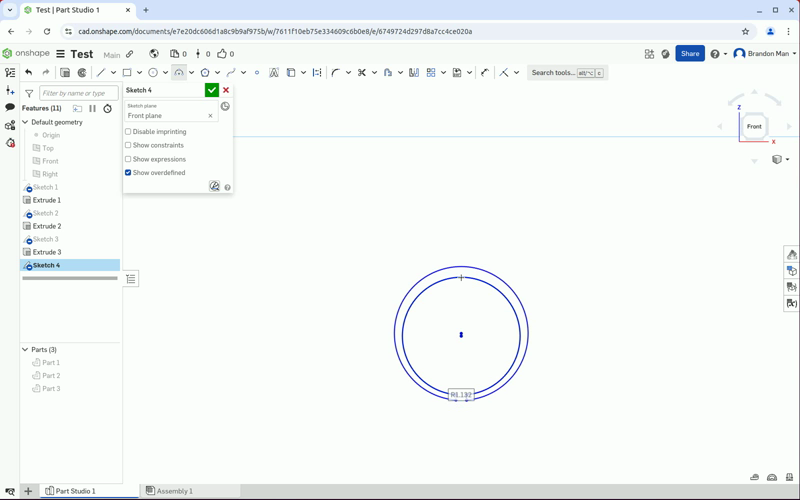
scroll(-6)
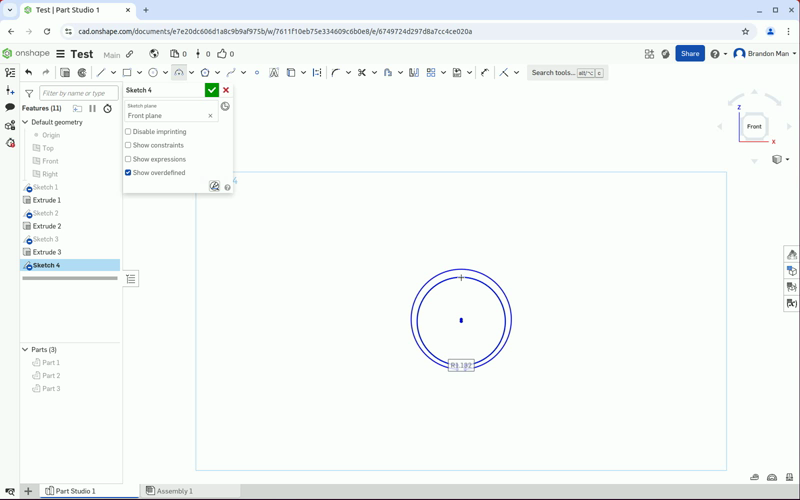
scroll(-6)
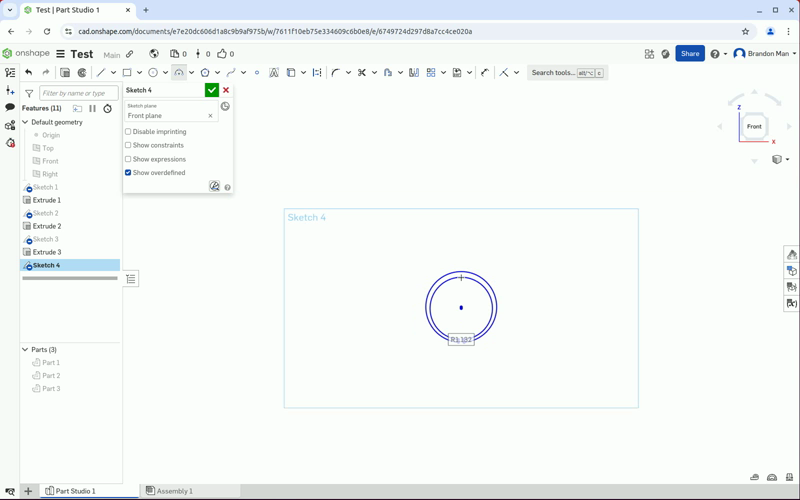
scroll(-6)
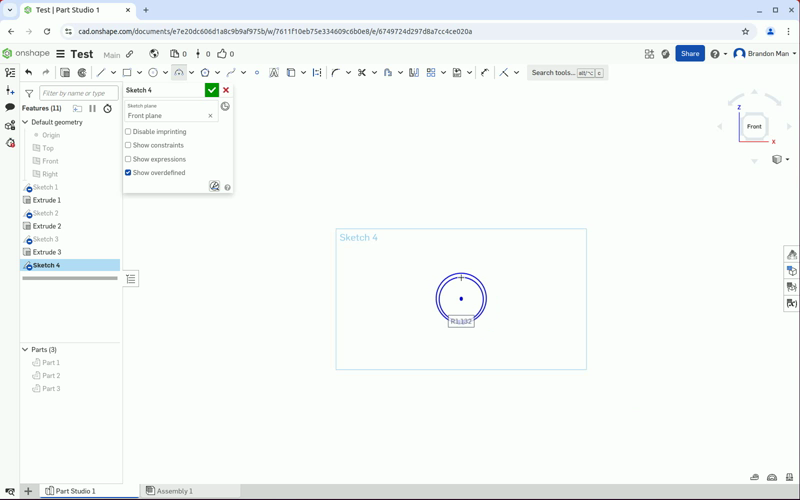
scroll(-6)
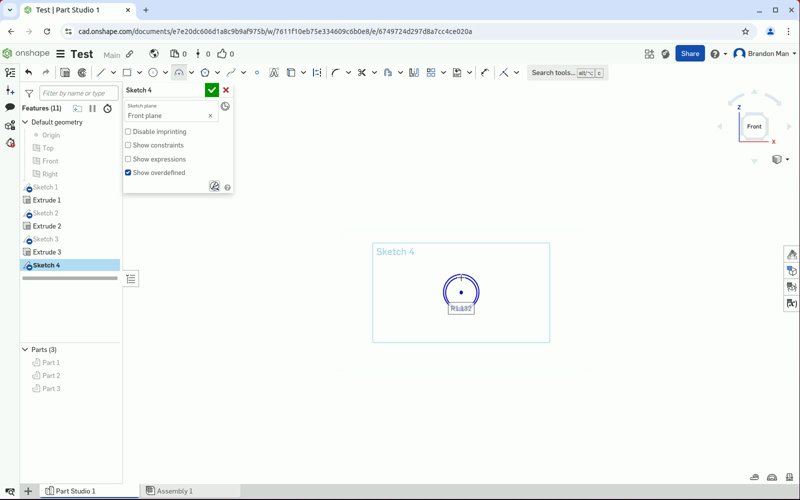
scroll(-6)
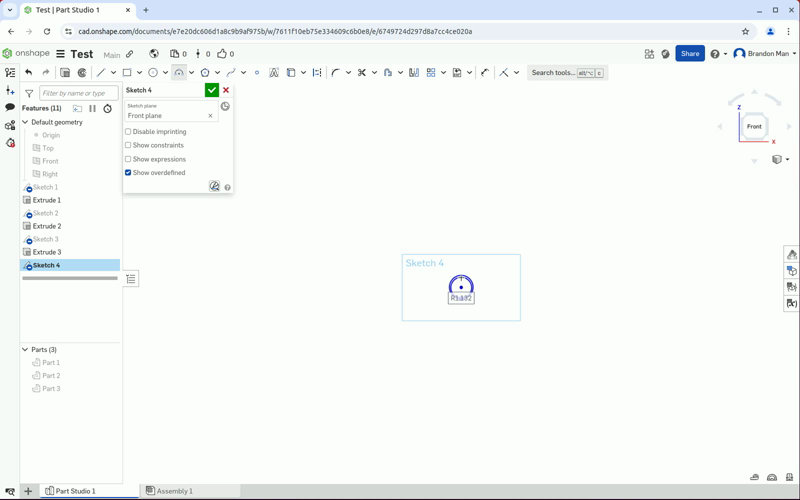
scroll(-6)
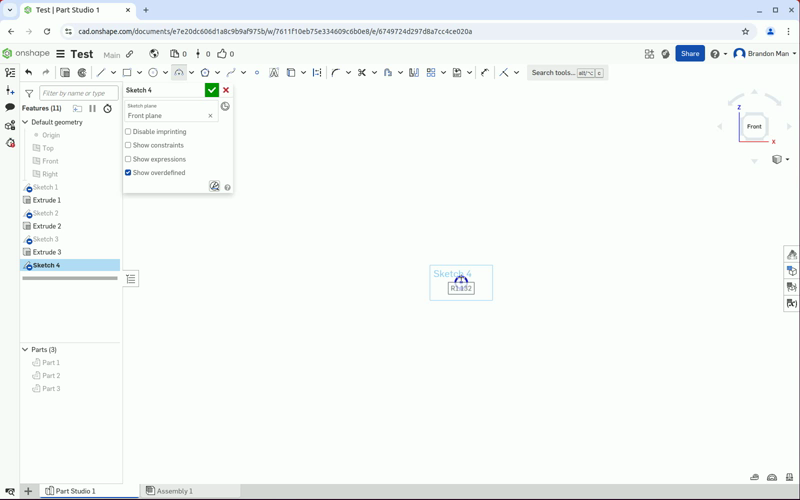
key_up(shift)
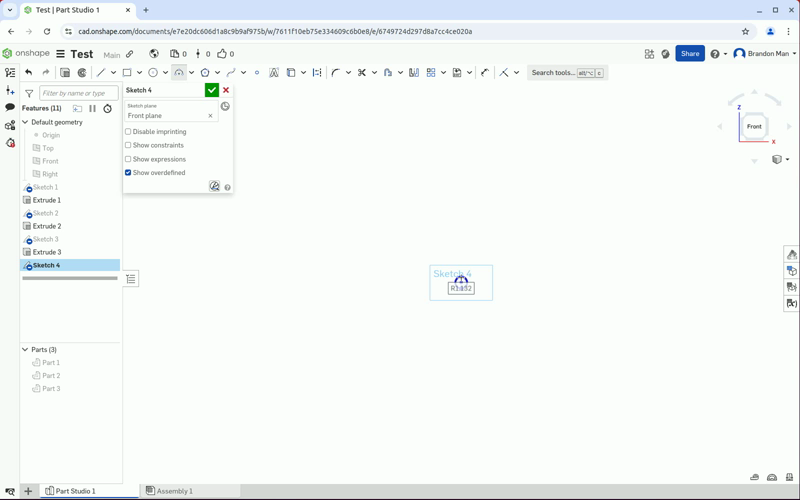
key(esc)
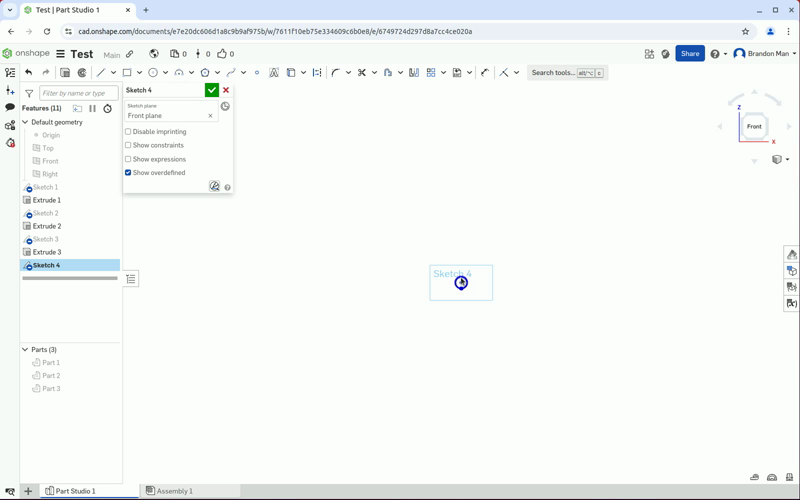
key(l)
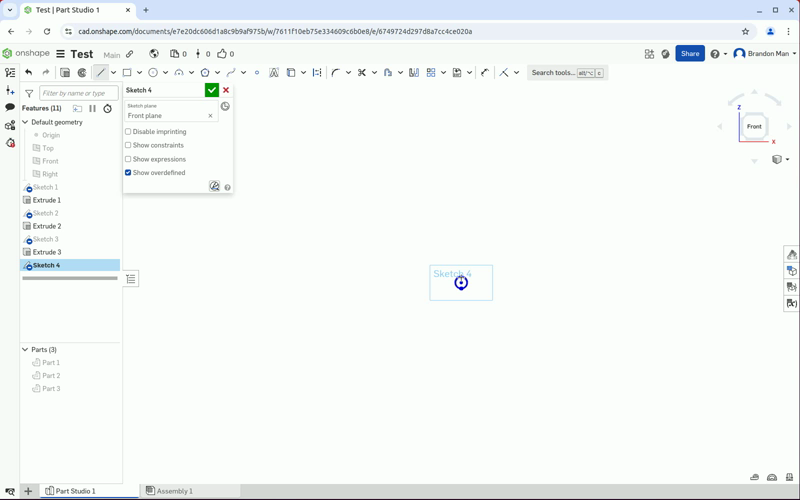
mouse_move(460, 288)
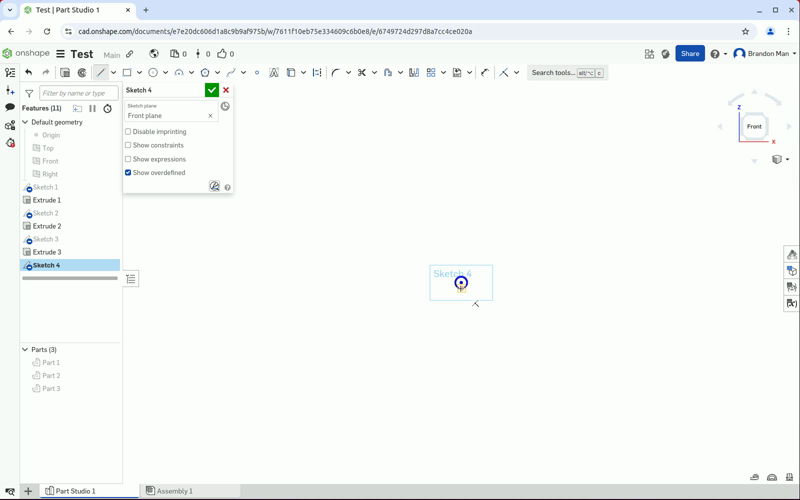
scroll(6)
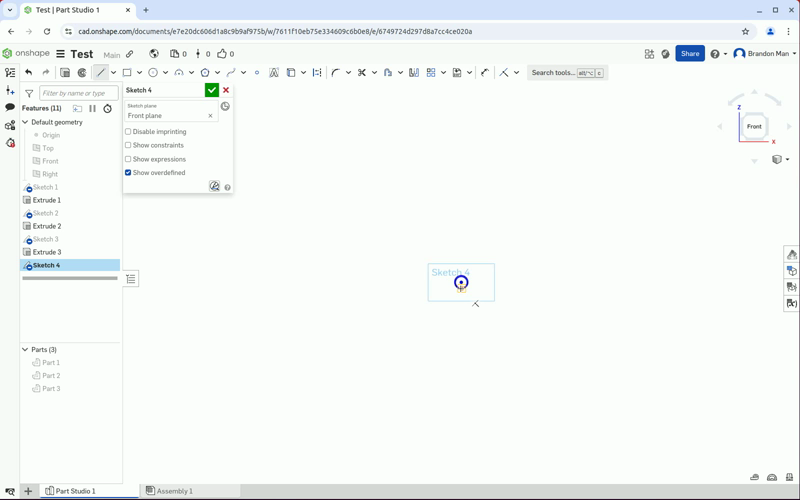
scroll(6)
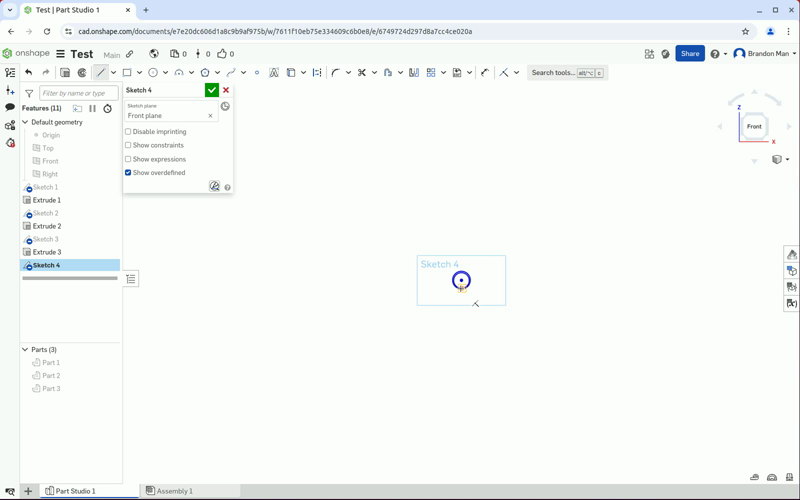
scroll(6)
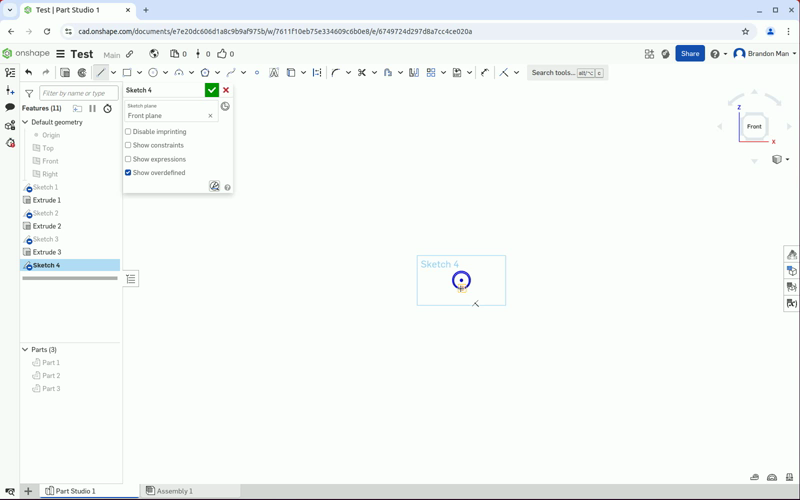
scroll(6)
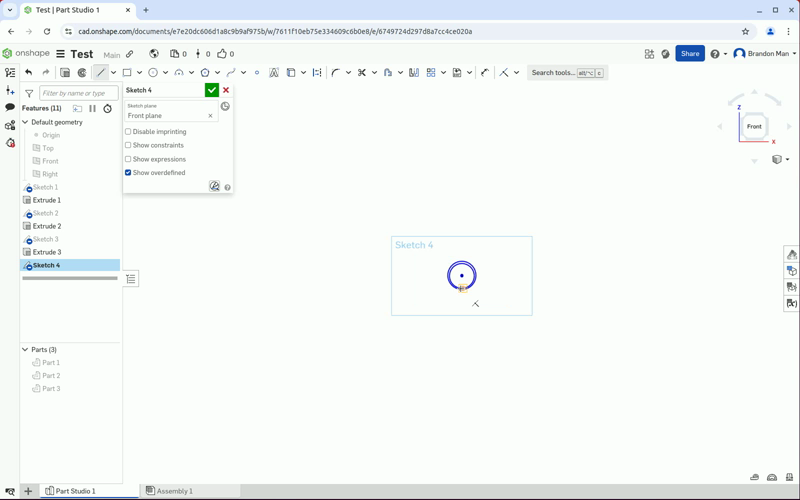
scroll(6)
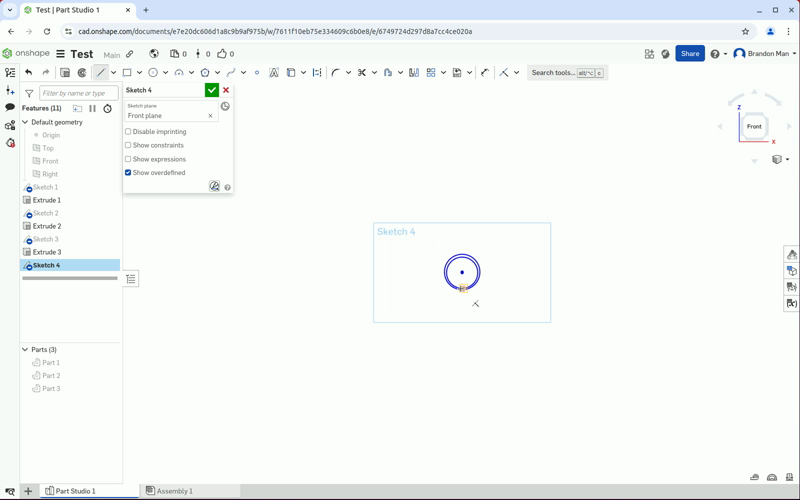
scroll(6)
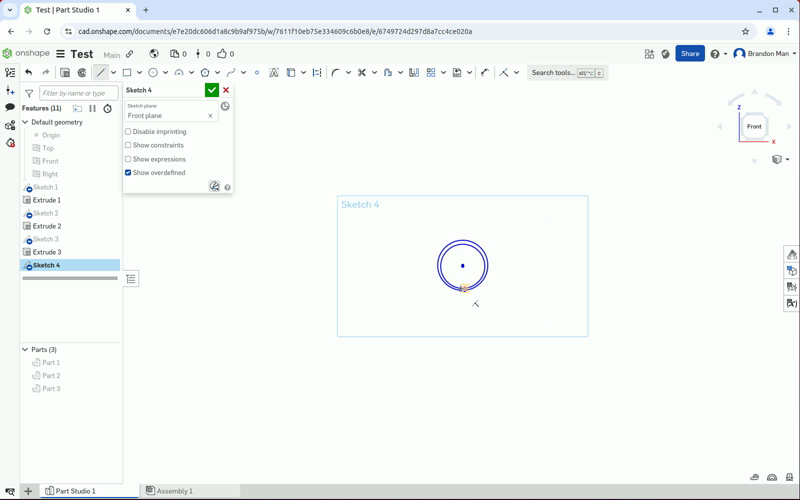
scroll(6)
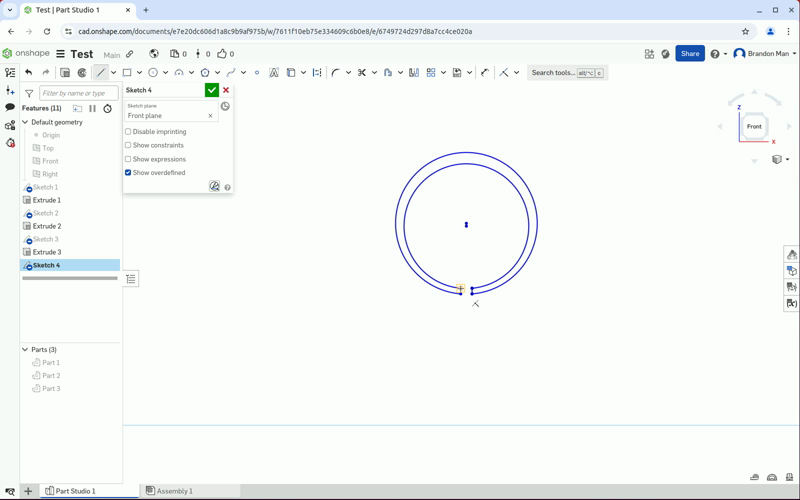
click(460, 288)
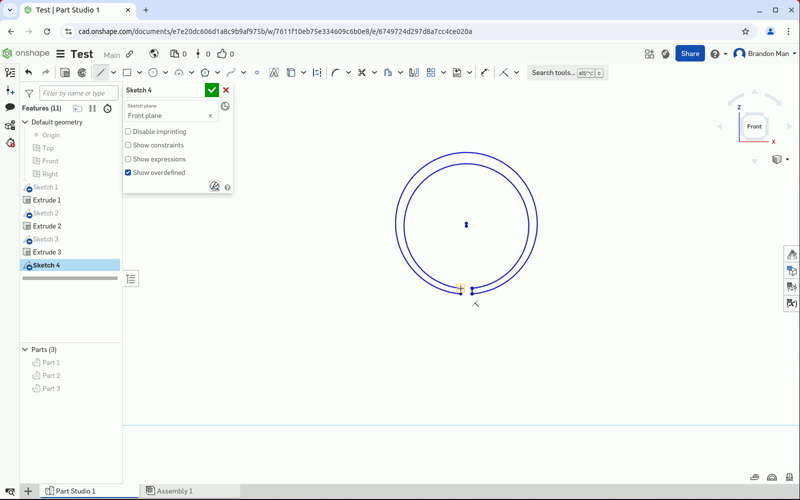
scroll(-6)
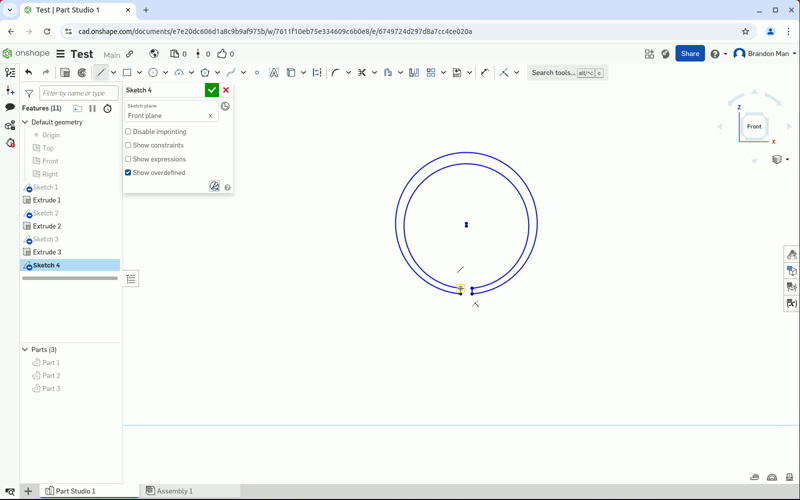
scroll(-6)
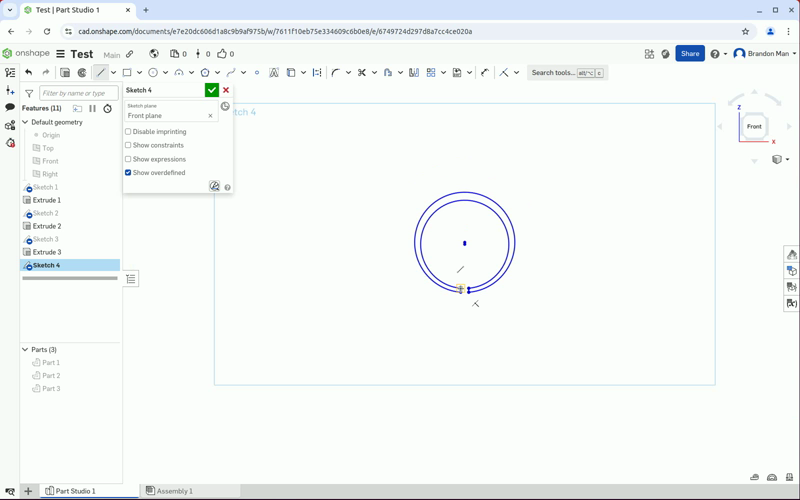
scroll(-6)
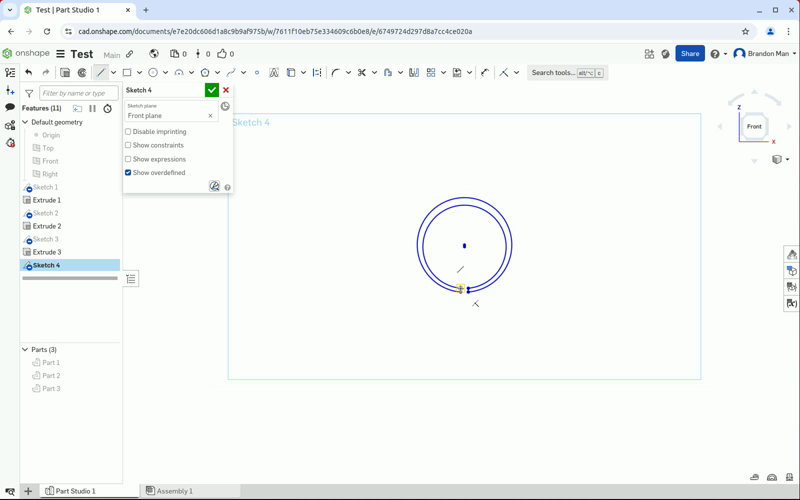
scroll(-6)
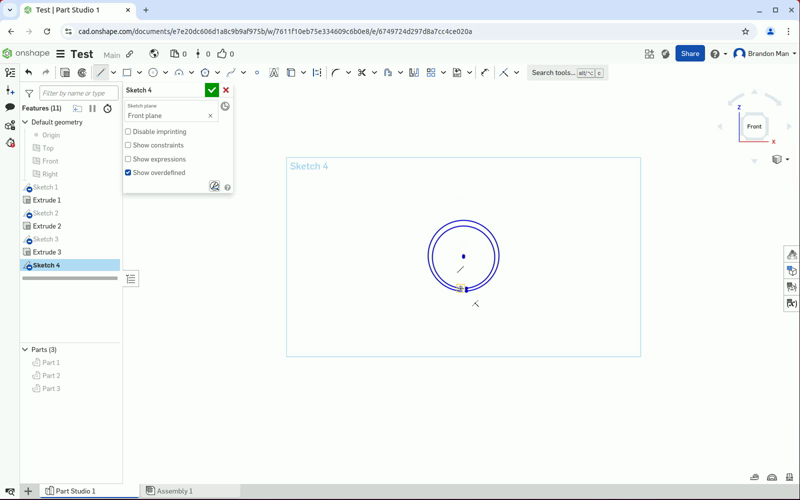
scroll(-6)
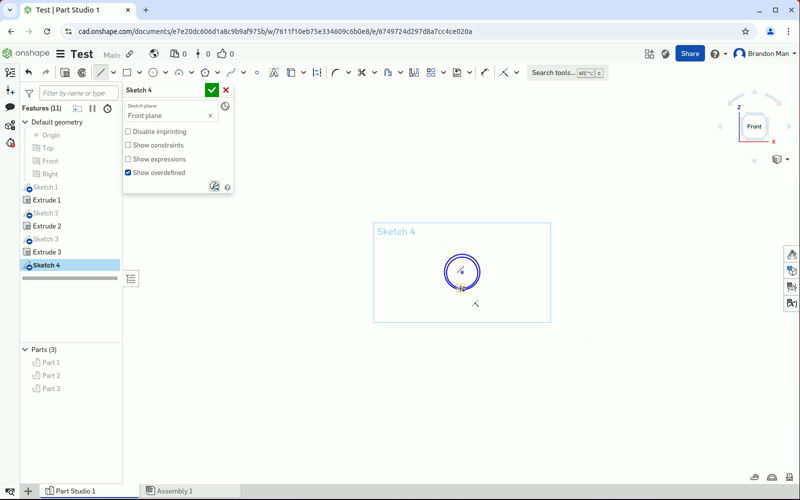
scroll(-6)
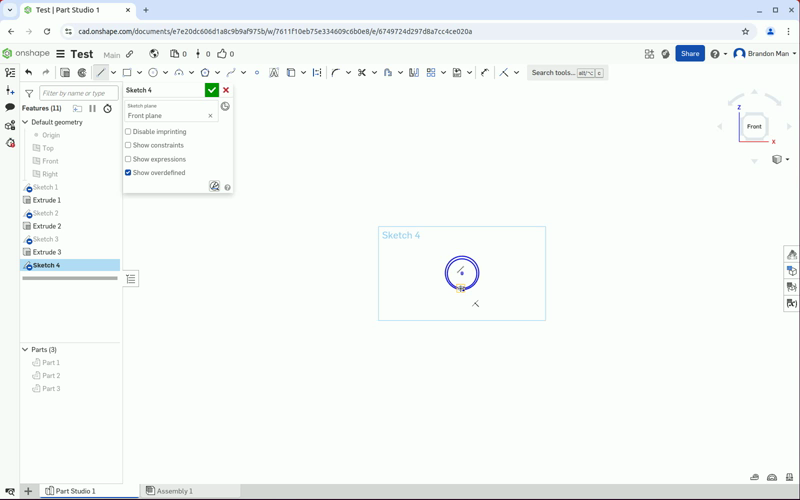
scroll(-6)
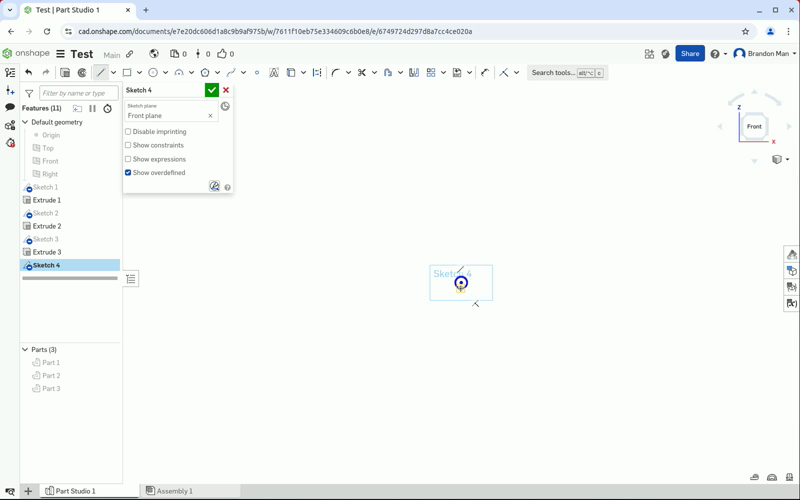
mouse_move(490, 288)
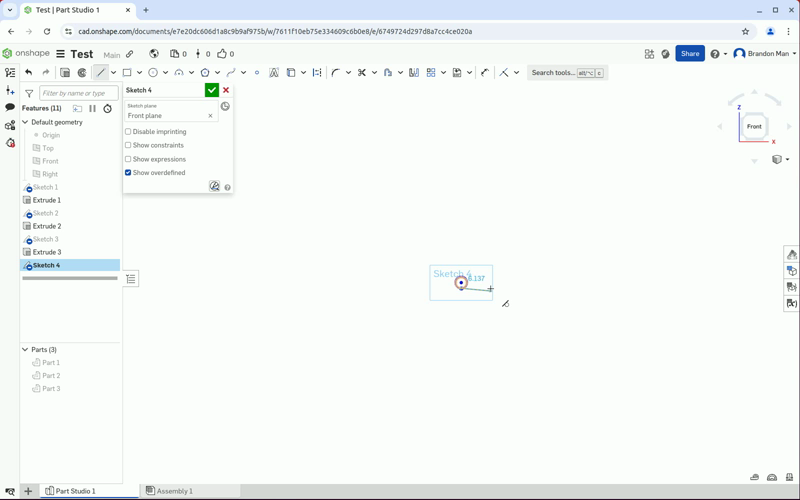
key_down(shift)
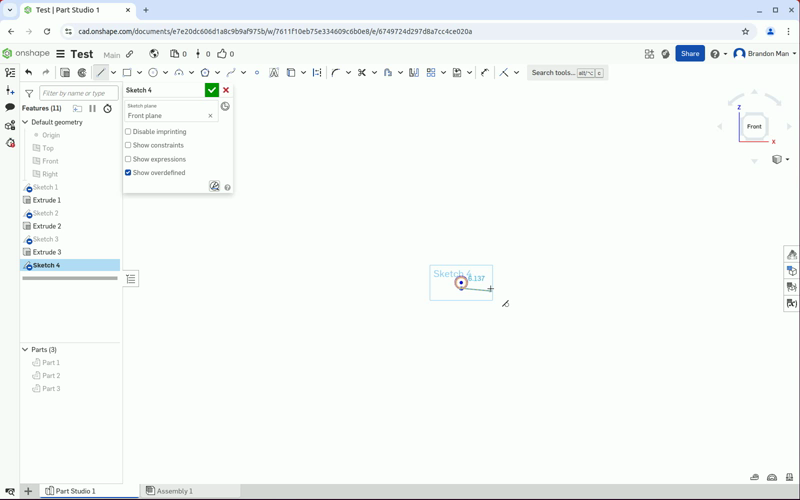
mouse_move(460, 288)
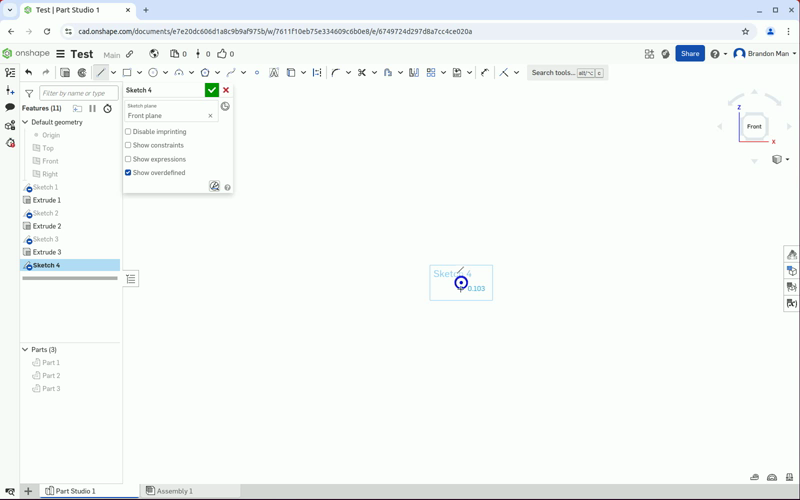
scroll(6)
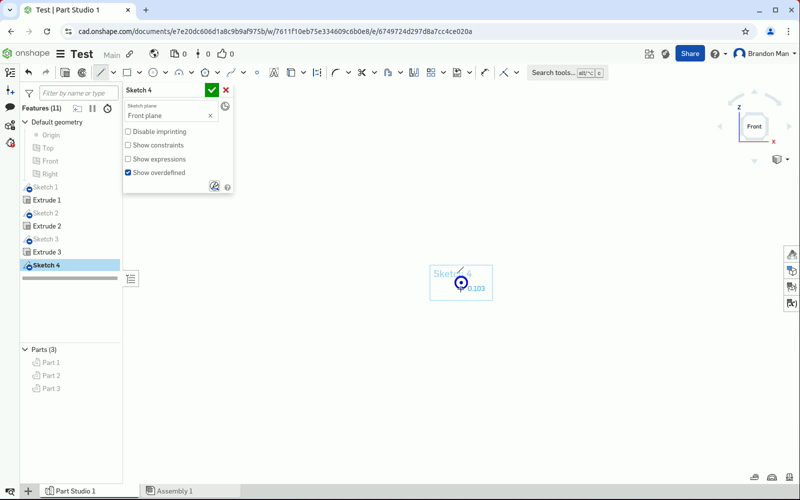
scroll(6)
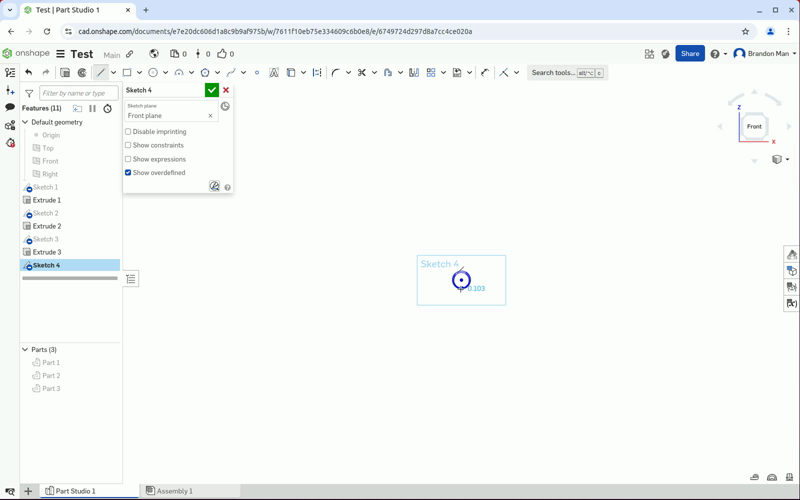
scroll(6)
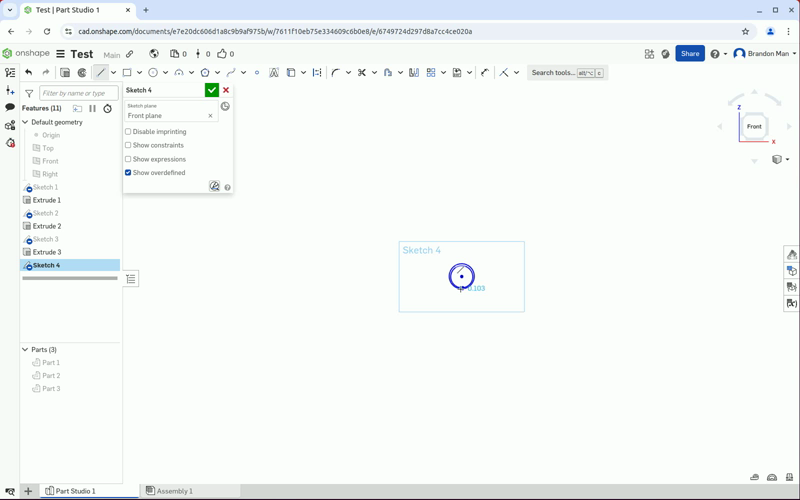
scroll(6)
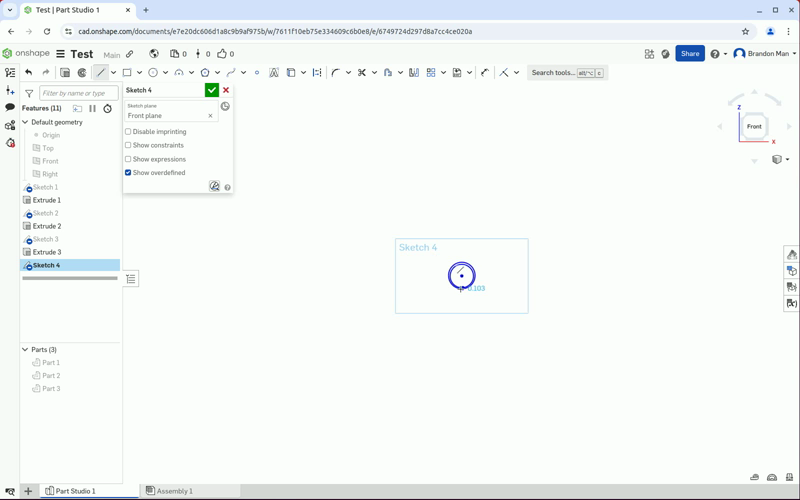
scroll(6)
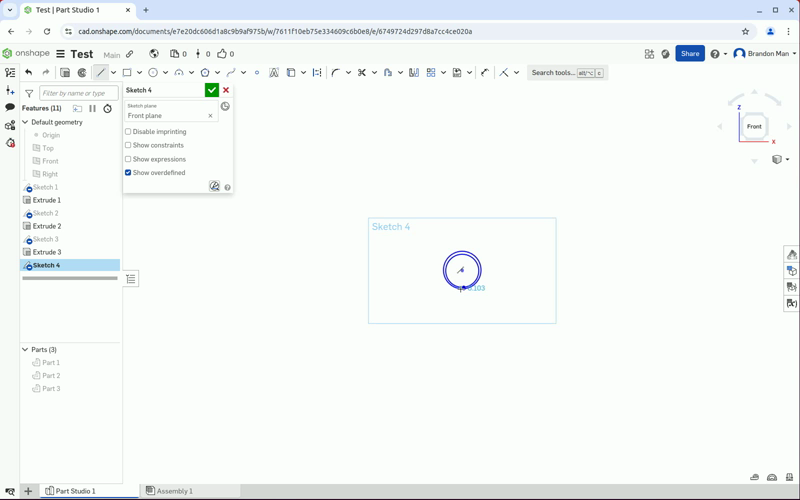
scroll(6)
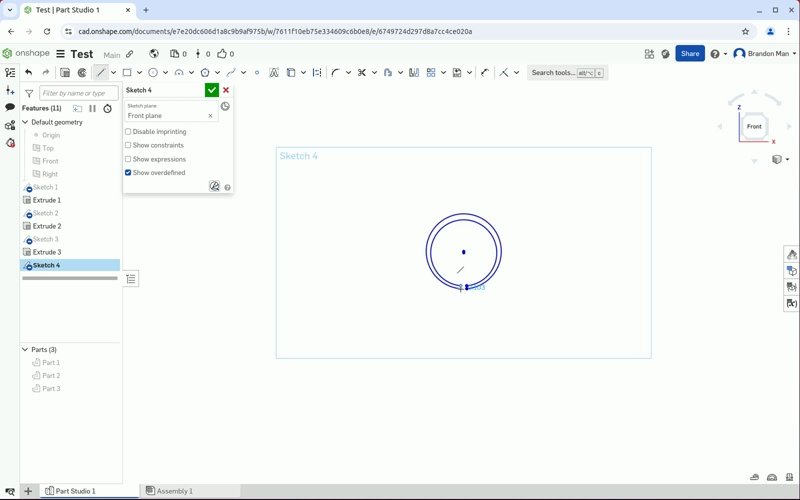
scroll(6)
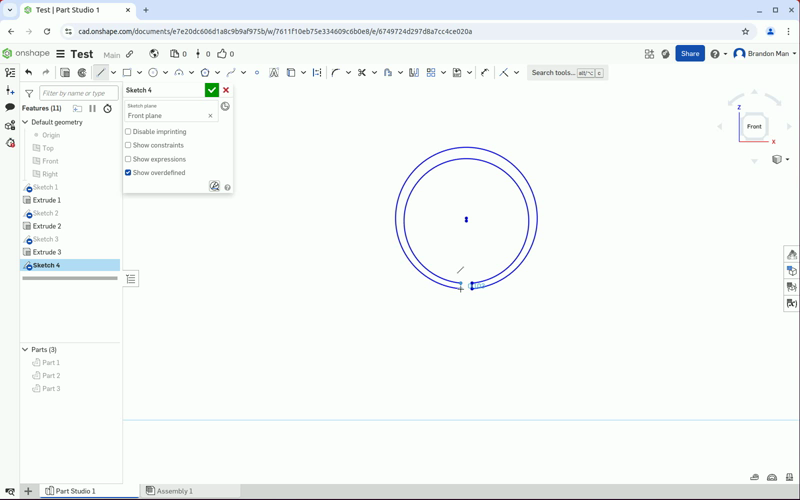
key_up(shift)
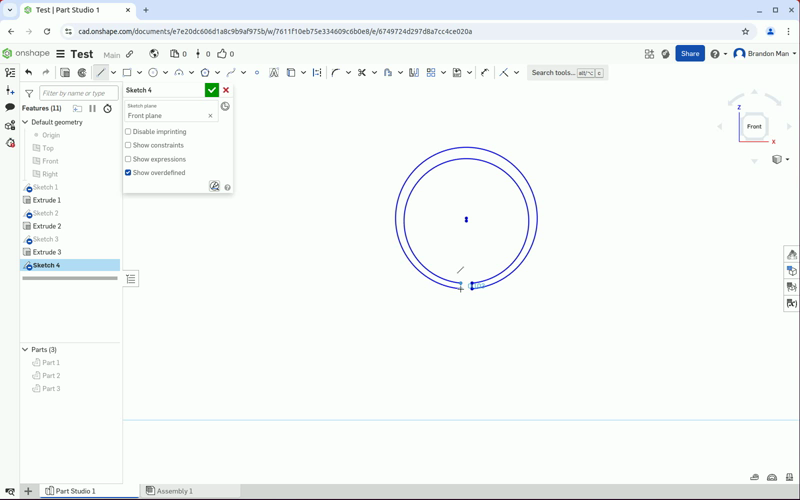
click(460, 288)
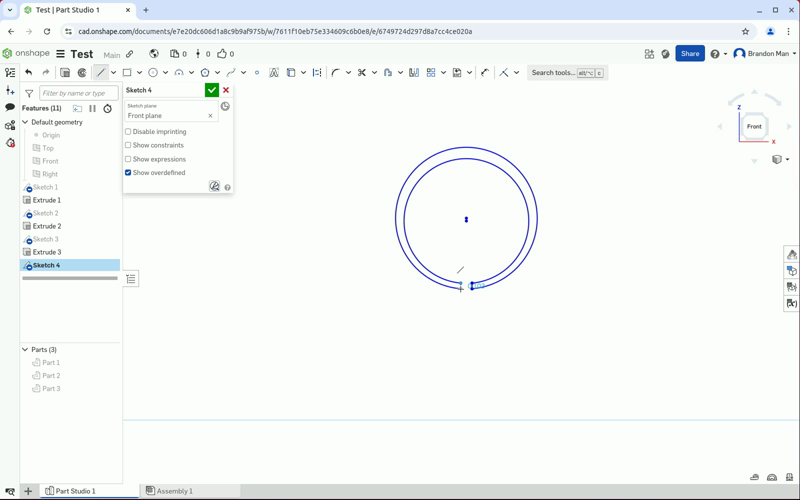
scroll(-6)
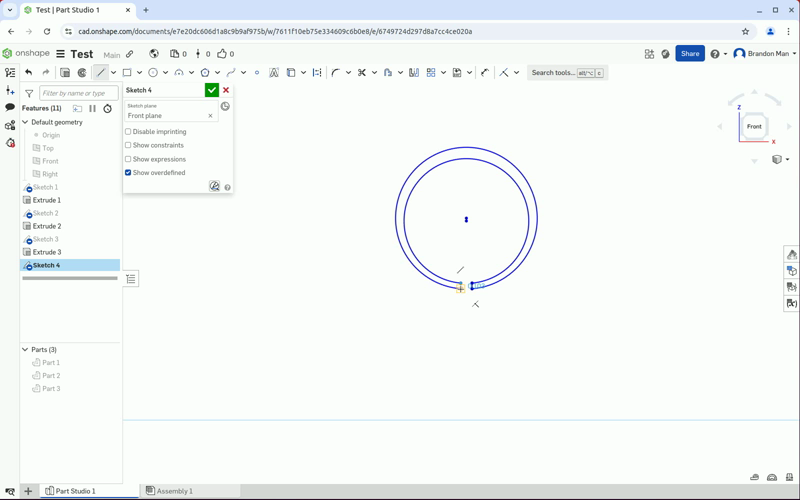
scroll(-6)
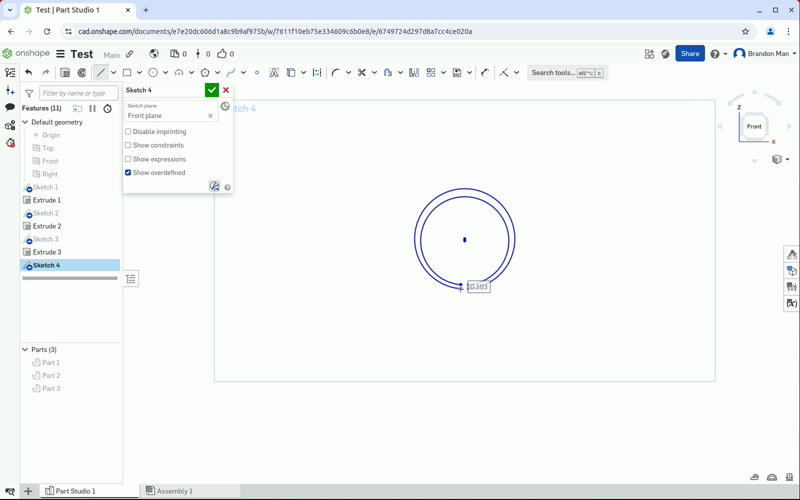
scroll(-6)
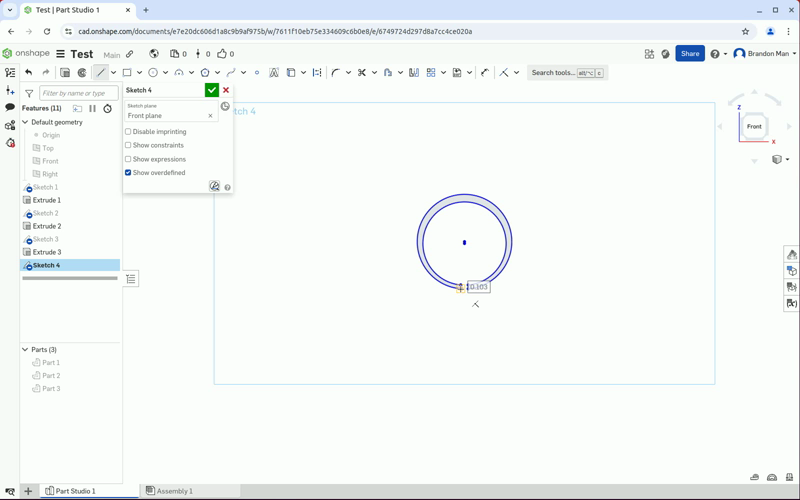
scroll(-6)
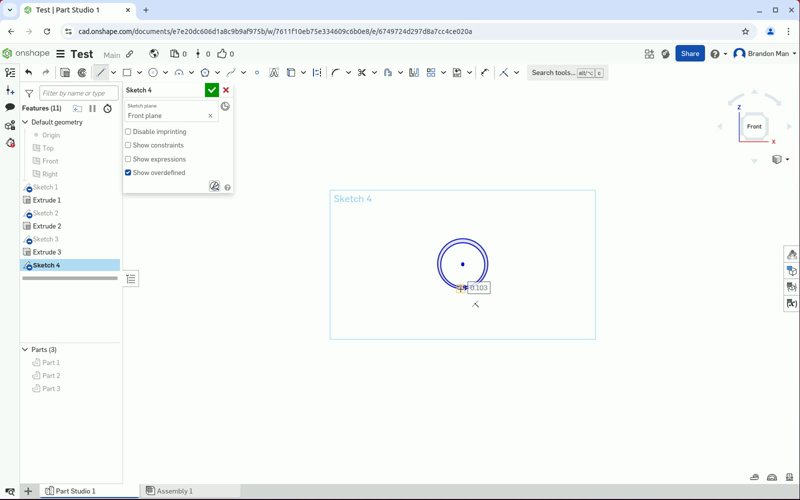
scroll(-6)
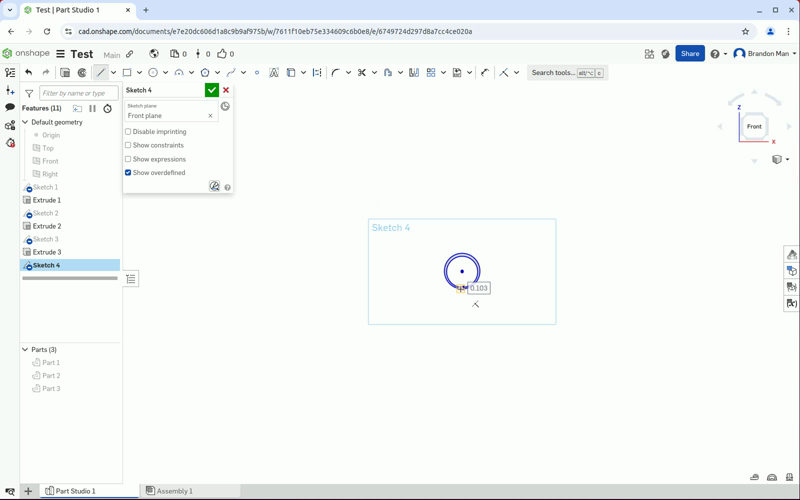
scroll(-6)
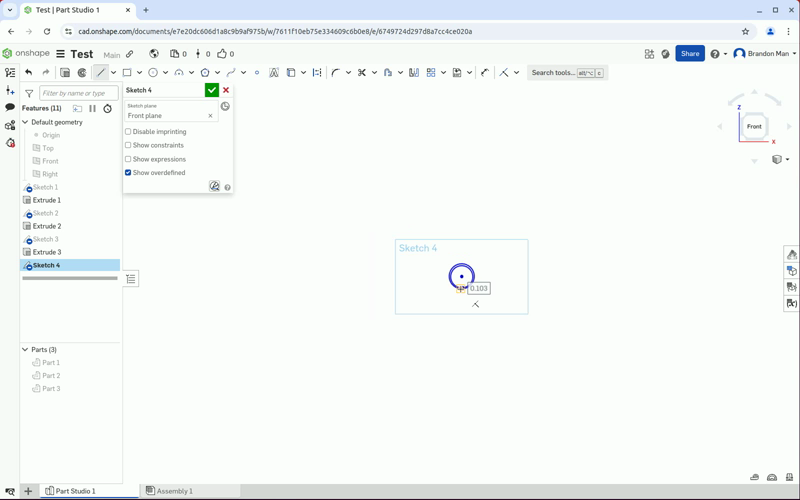
scroll(-6)
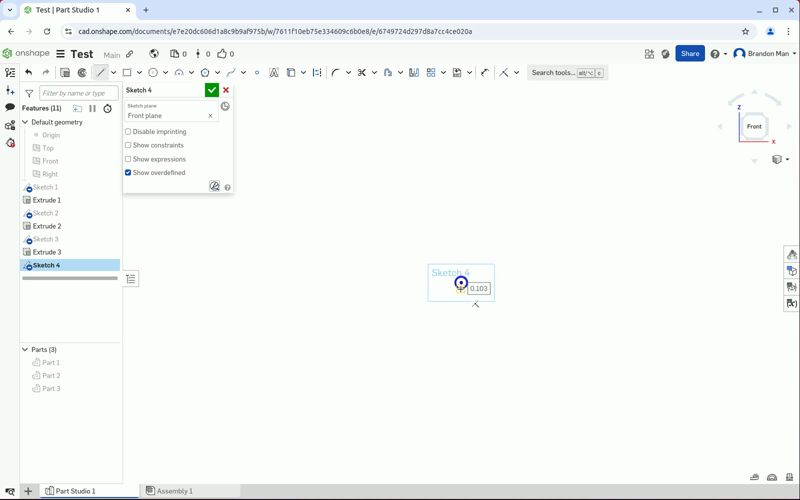
key(esc)
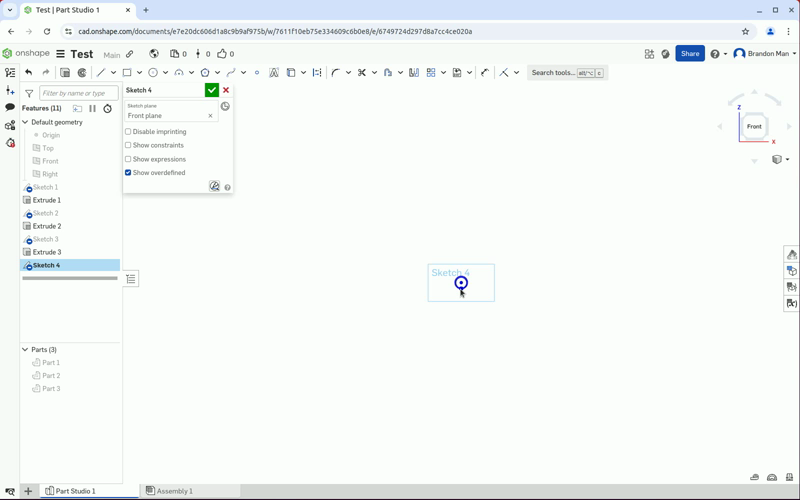
mouse_move(462, 277)
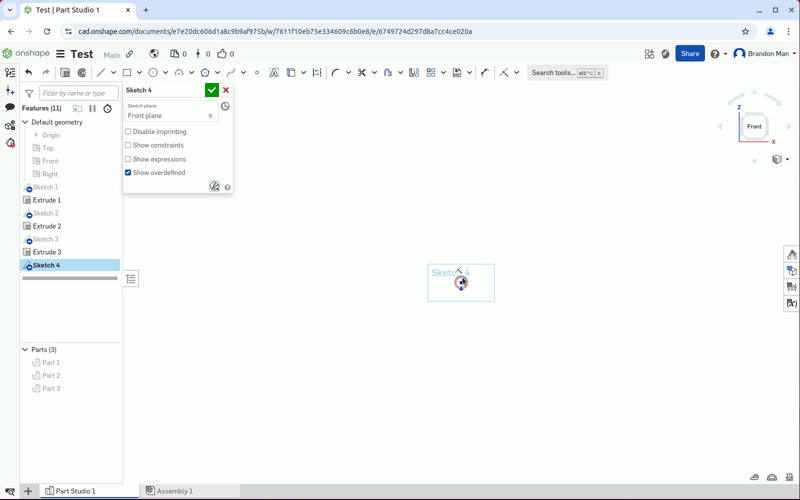
scroll(6)
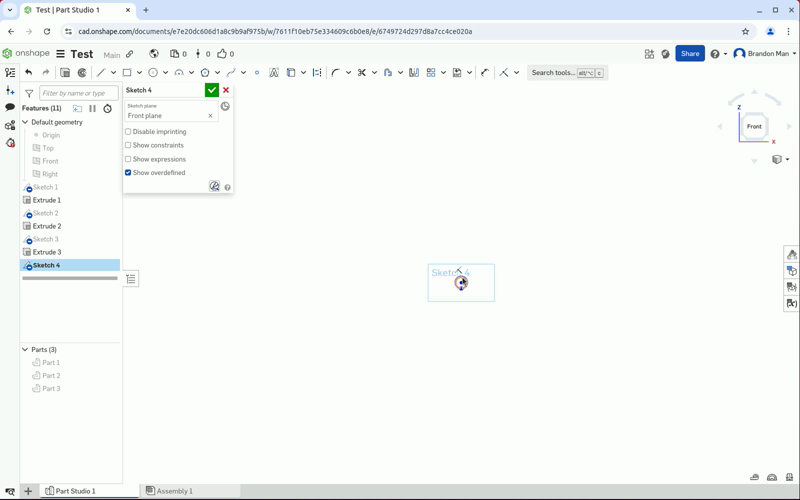
scroll(6)
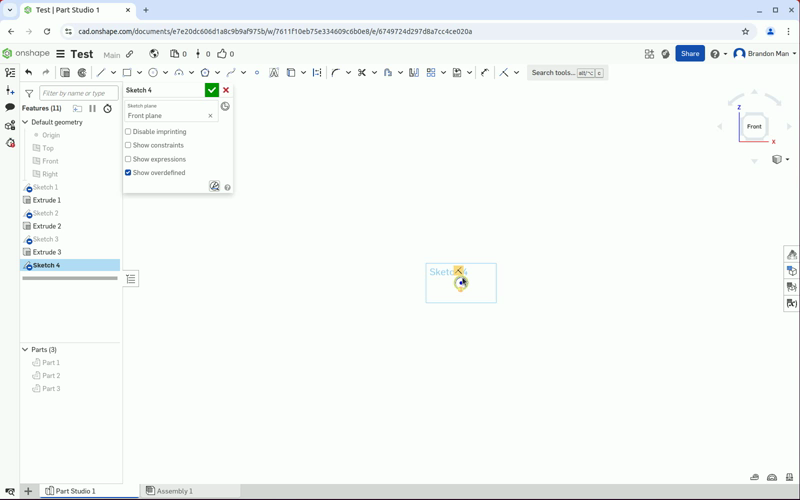
scroll(6)
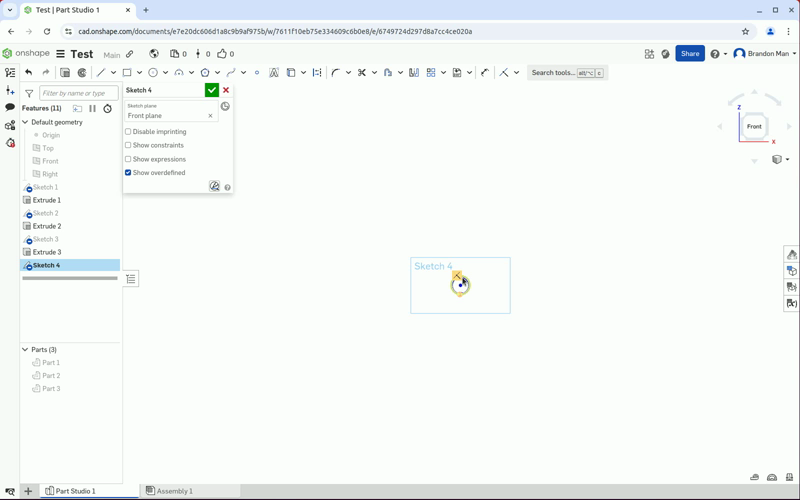
scroll(6)
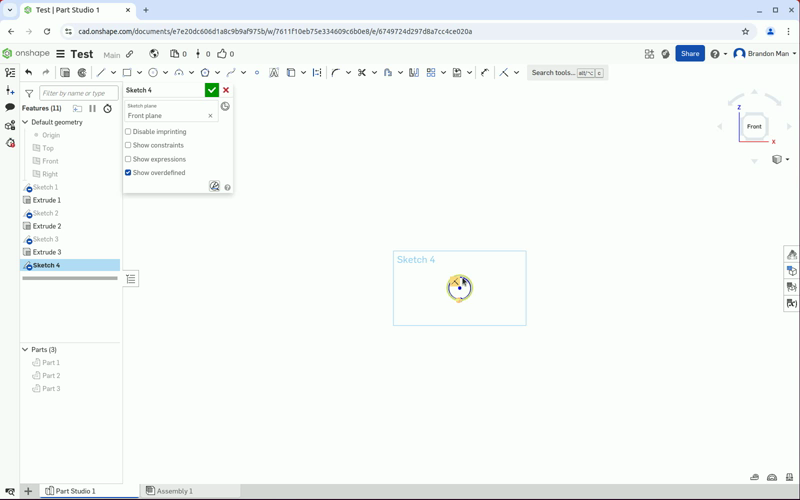
scroll(6)
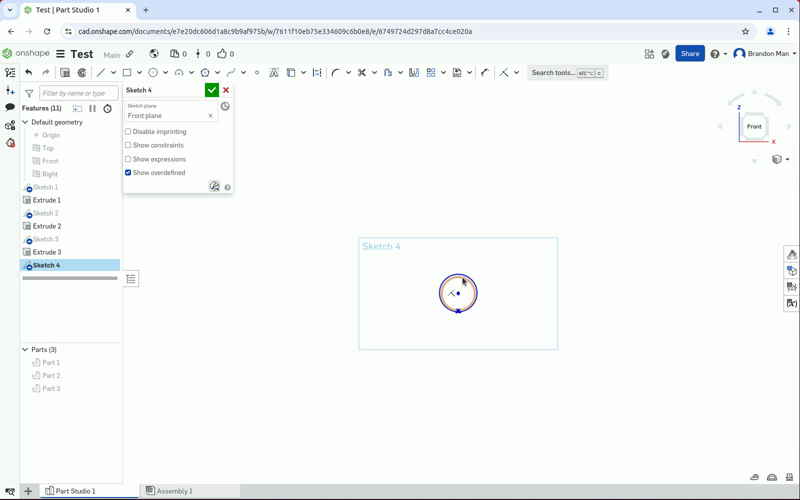
scroll(6)
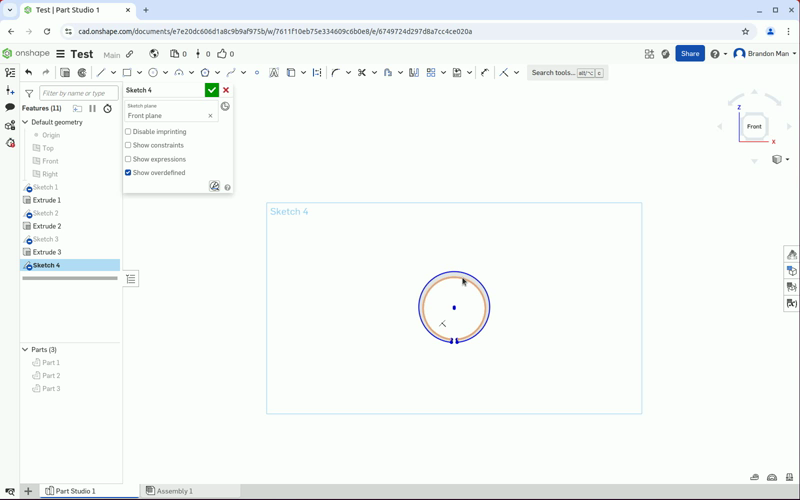
scroll(6)
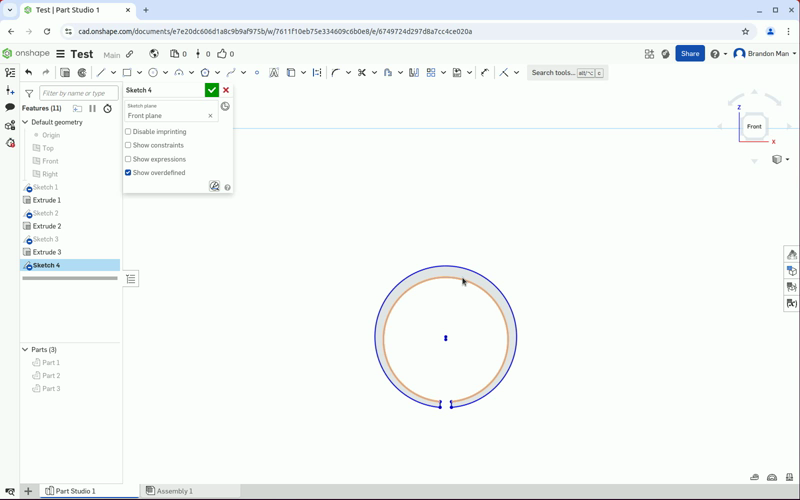
click(462, 277)
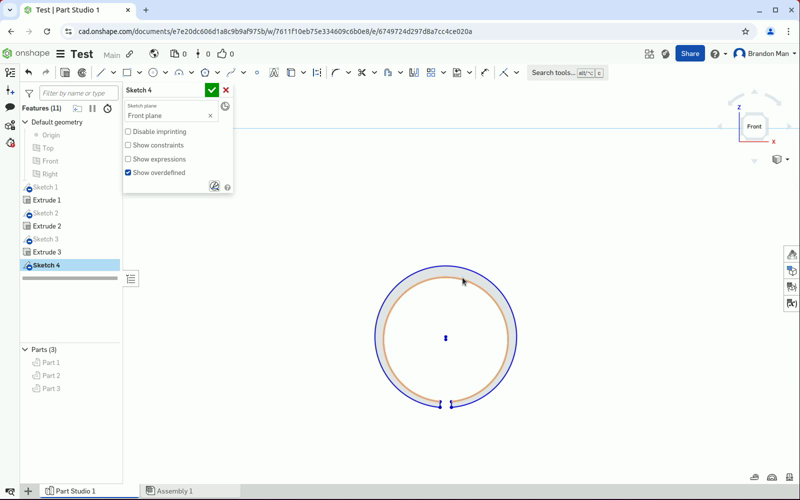
scroll(-6)
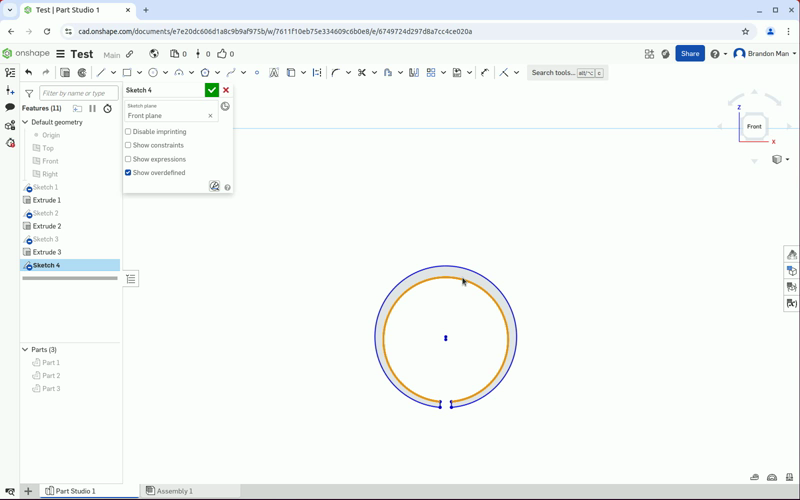
scroll(-6)
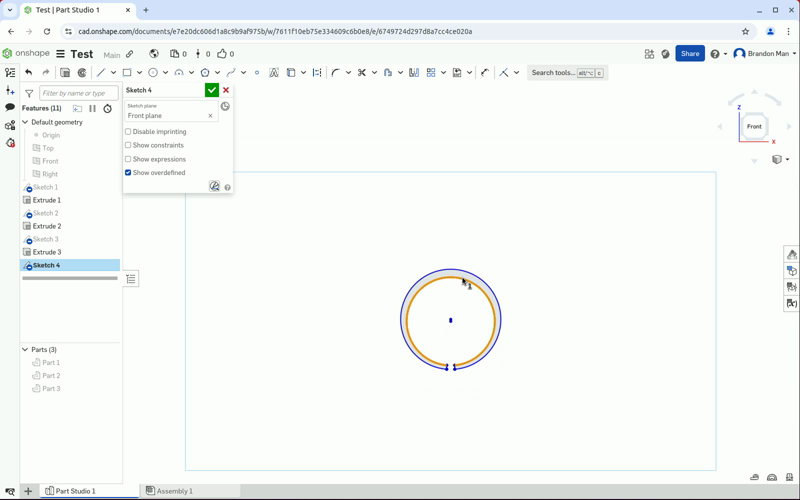
scroll(-6)
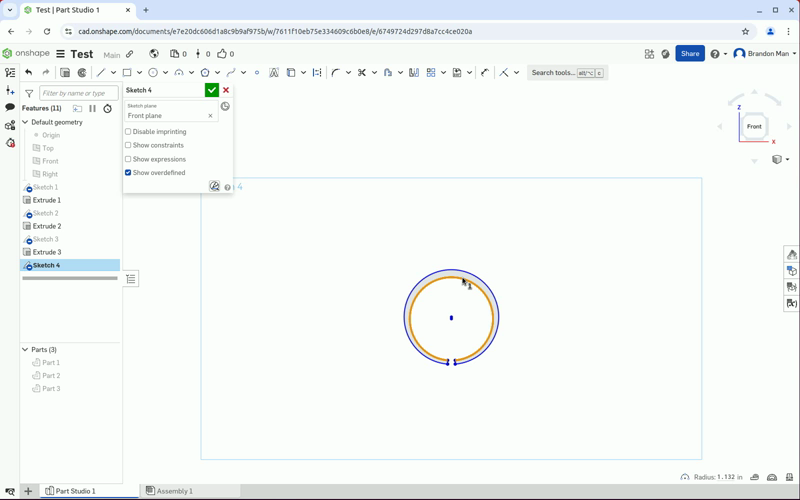
scroll(-6)
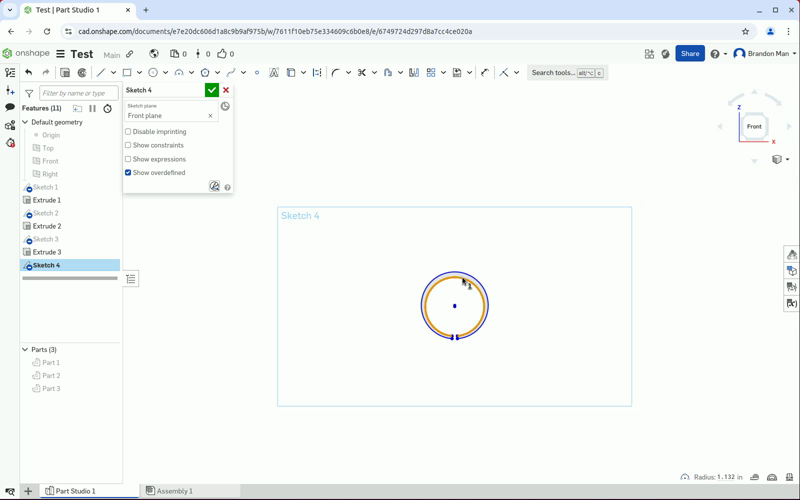
scroll(-6)
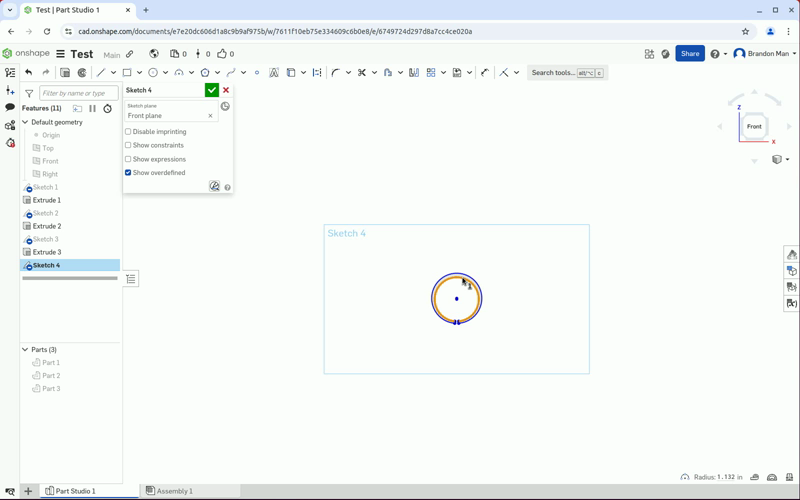
scroll(-6)
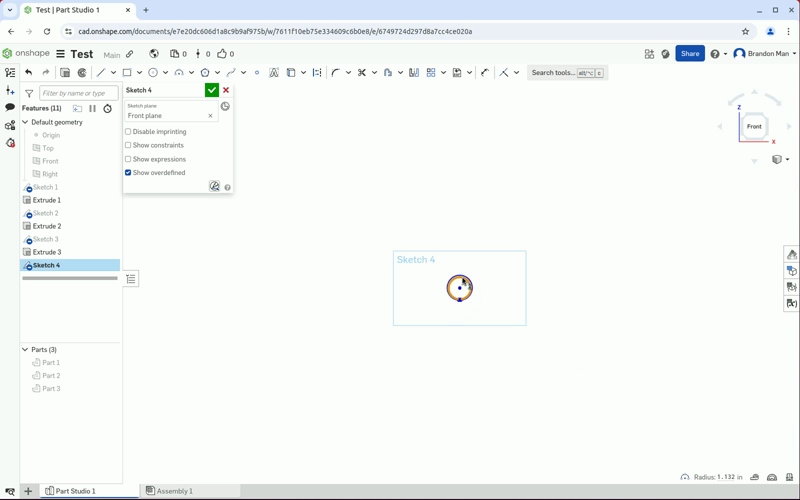
scroll(-6)
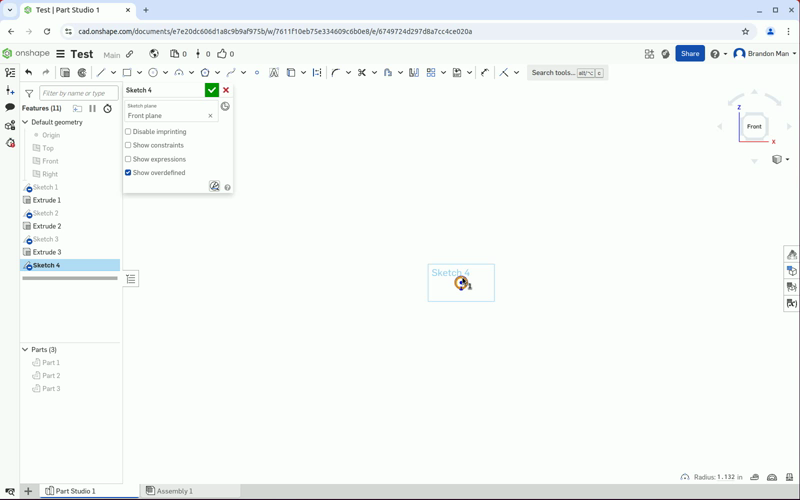
mouse_move(73, 352)
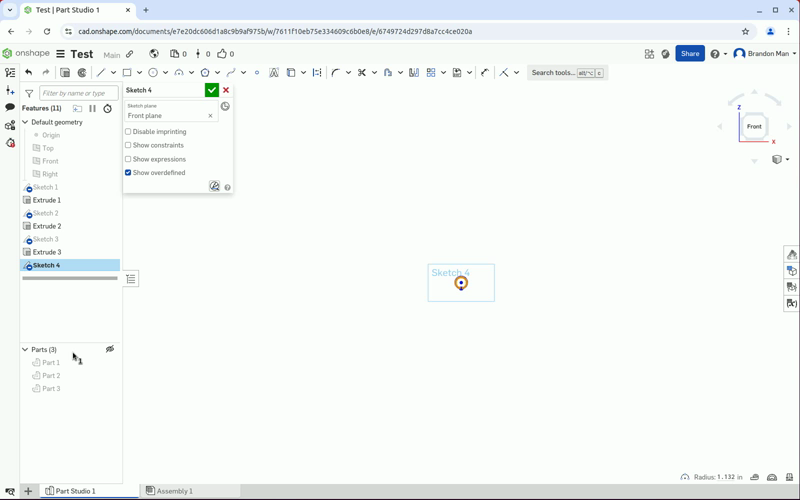
key(shift+y)
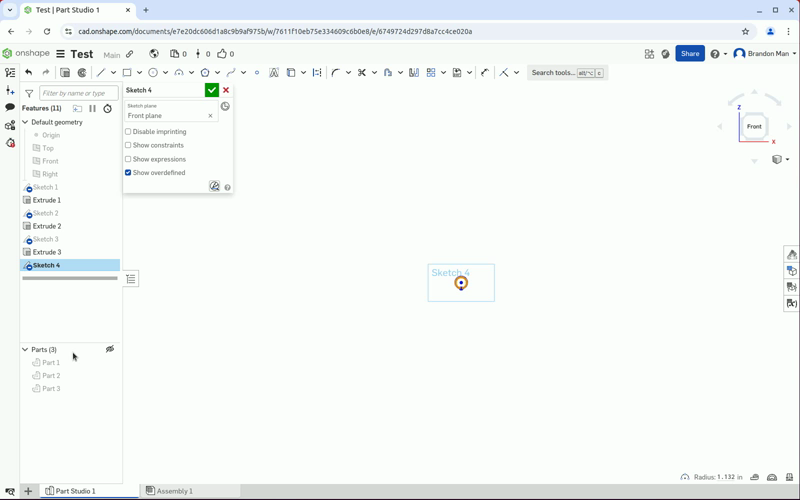
key(shift+e)
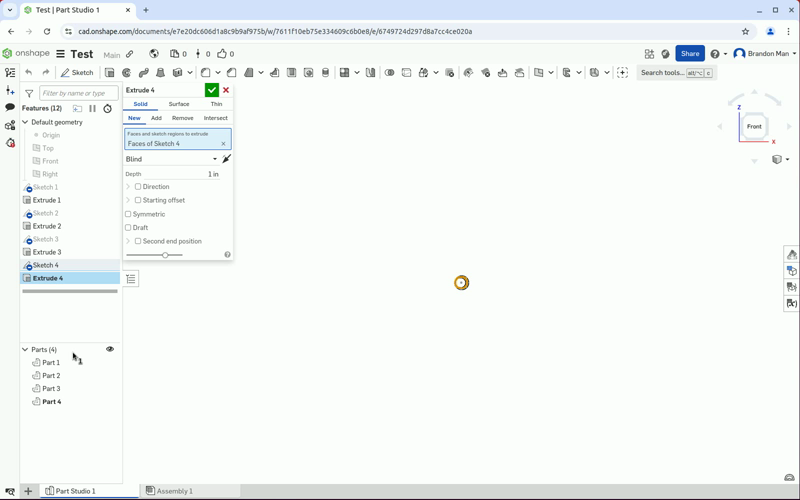
mouse_move(143, 106)
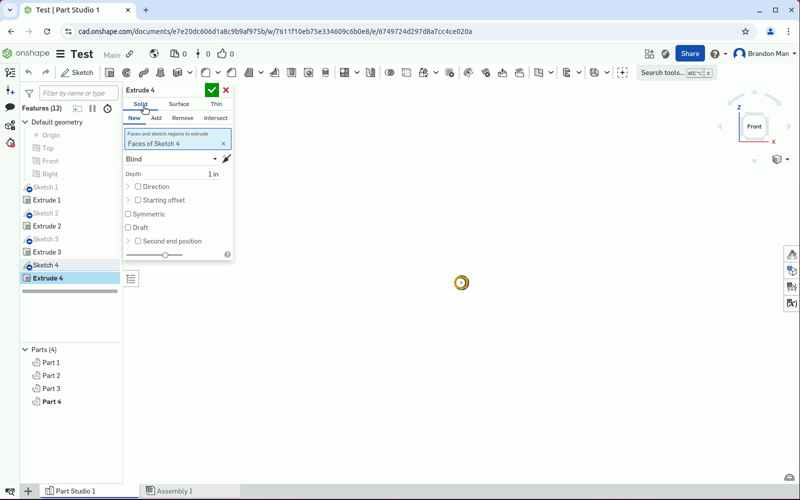
click(143, 106)
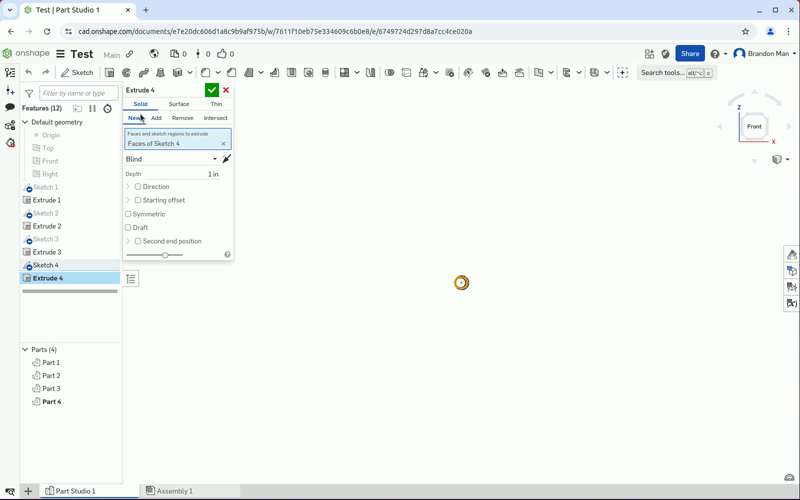
mouse_move(137, 120)
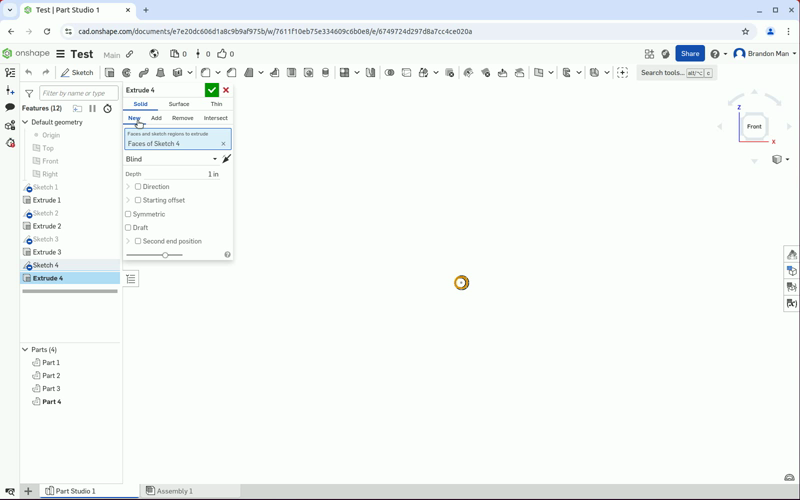
click(137, 120)
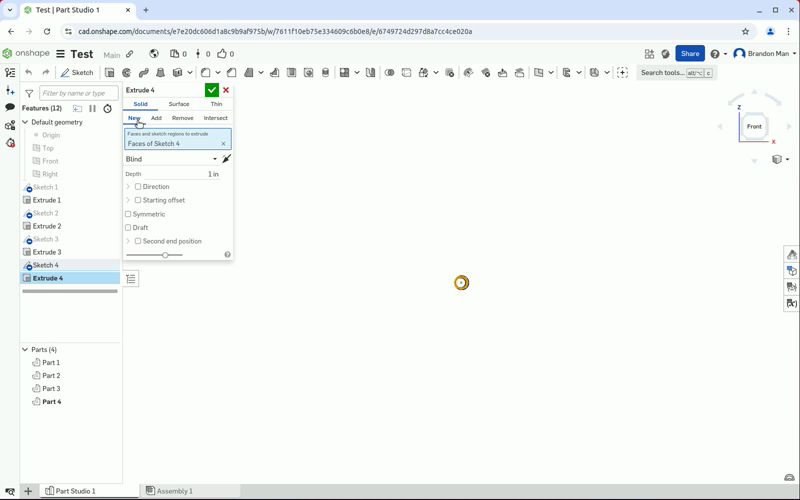
key(tab, 4)
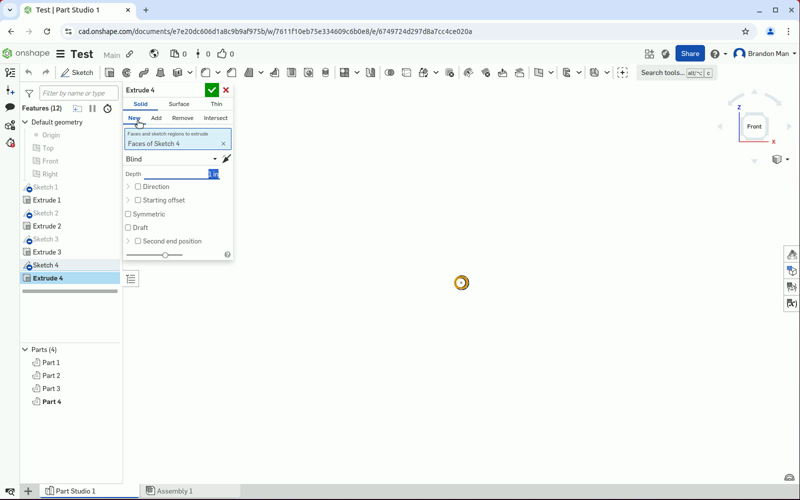
text(17.572)
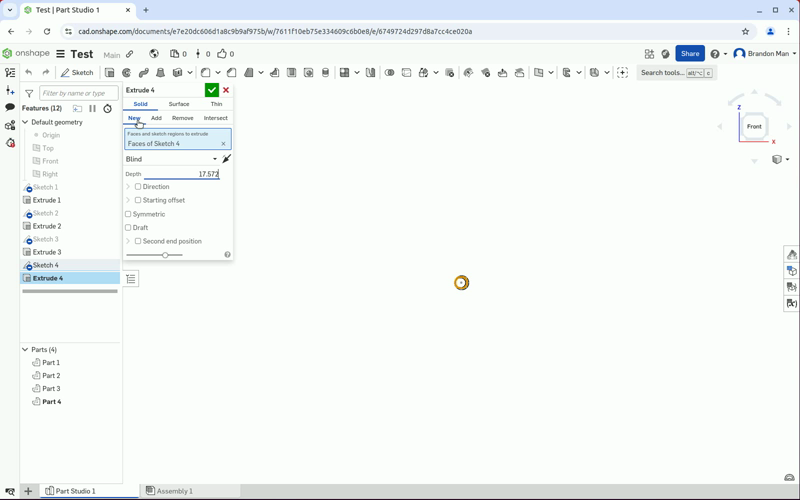
key(enter)
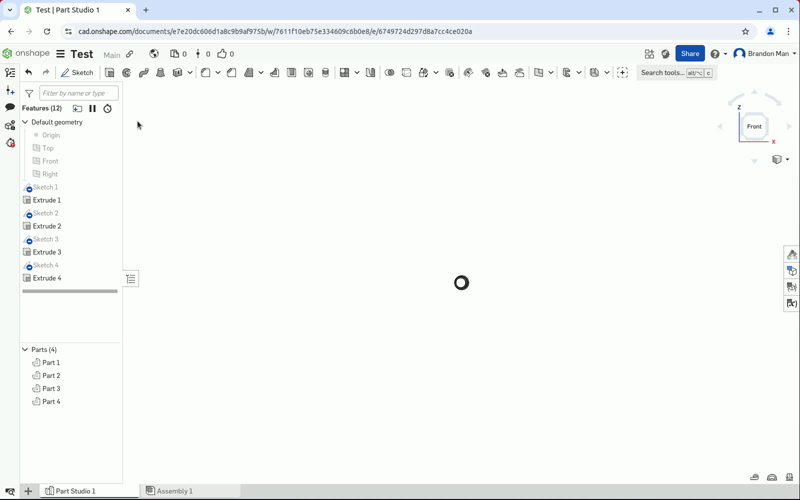
key(shift+h)
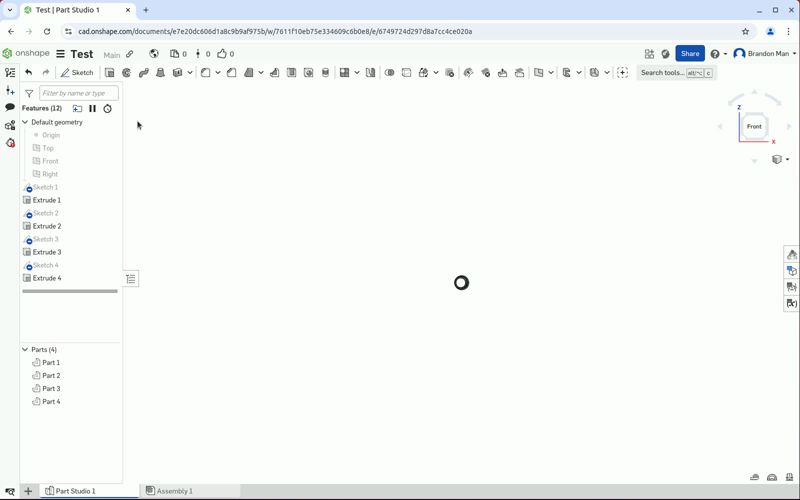
key(shift+h)
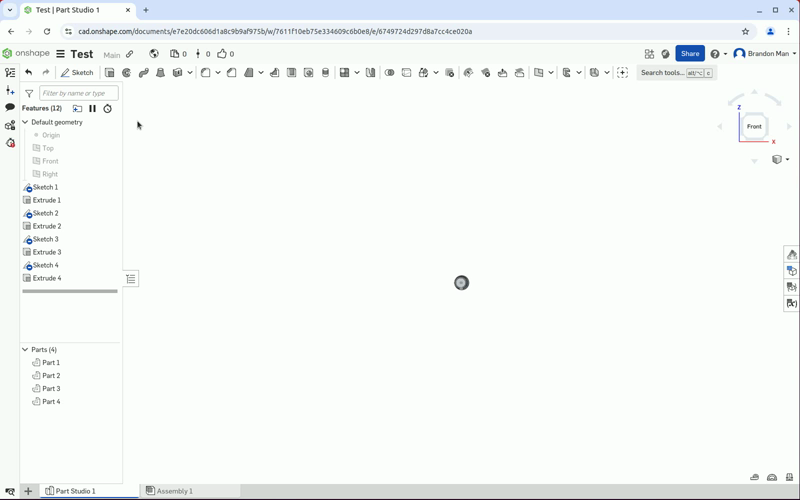
key(shift+7)
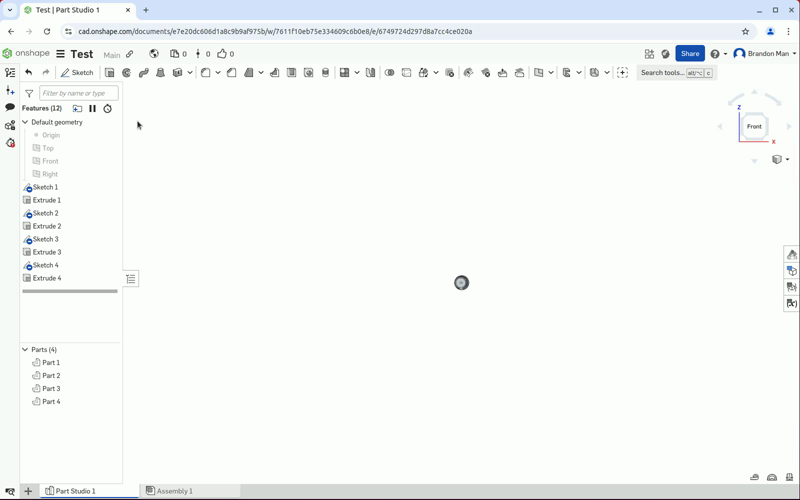
key(left, 2)
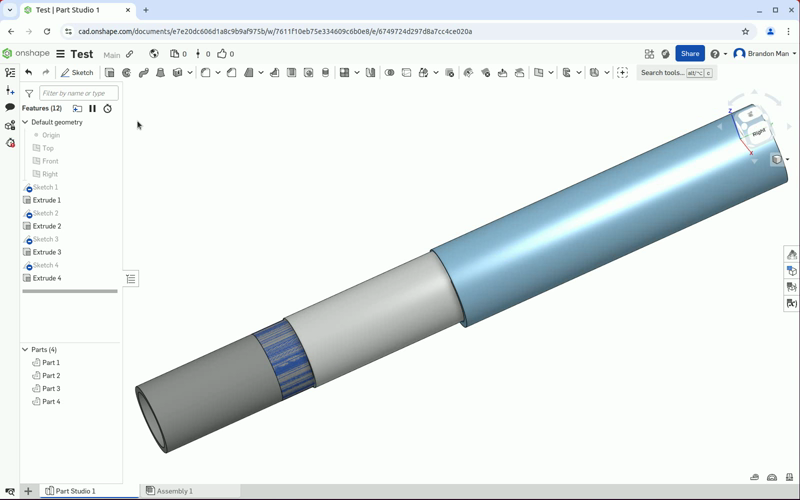
key(down, 2)
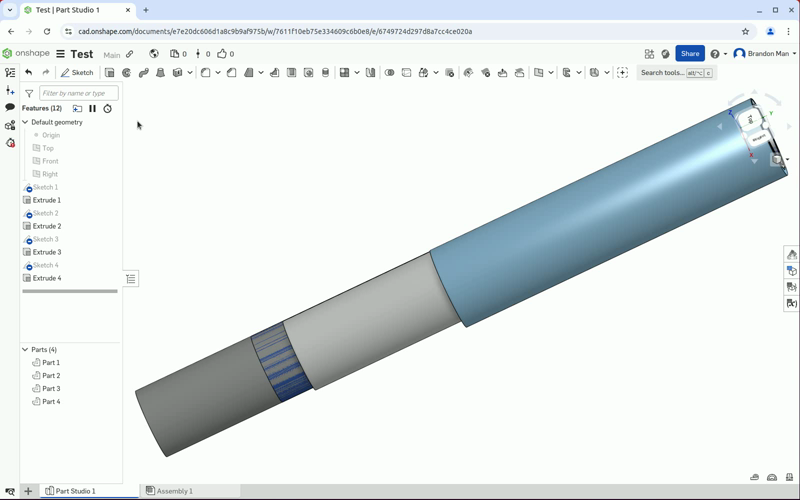
key(up, 2)
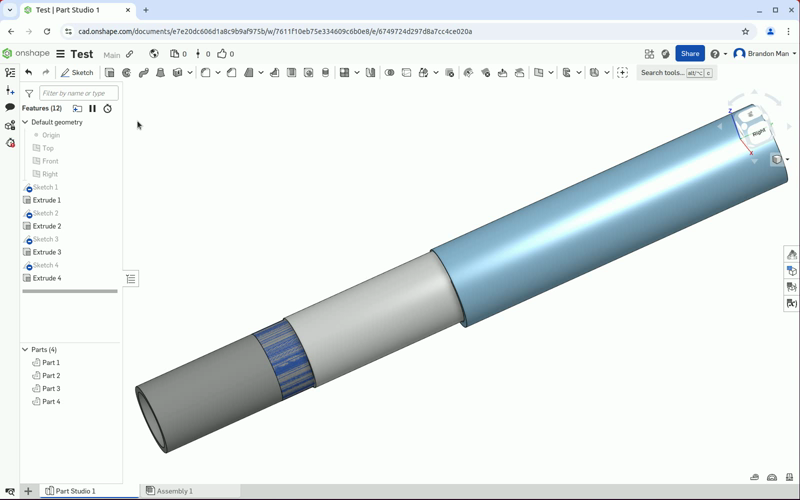
key(right, 2)
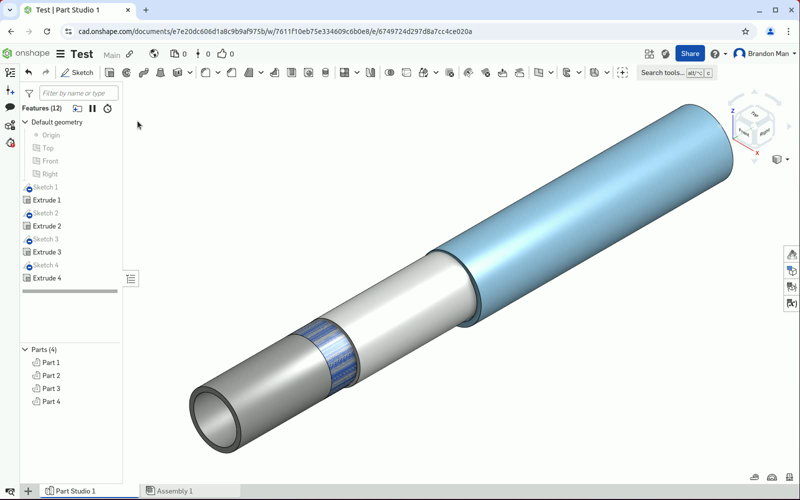
mouse_move(73, 189)
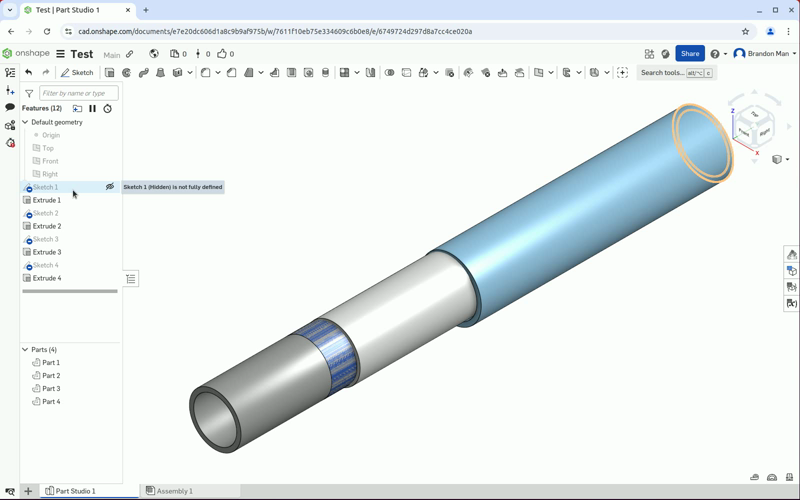
click(73, 189)